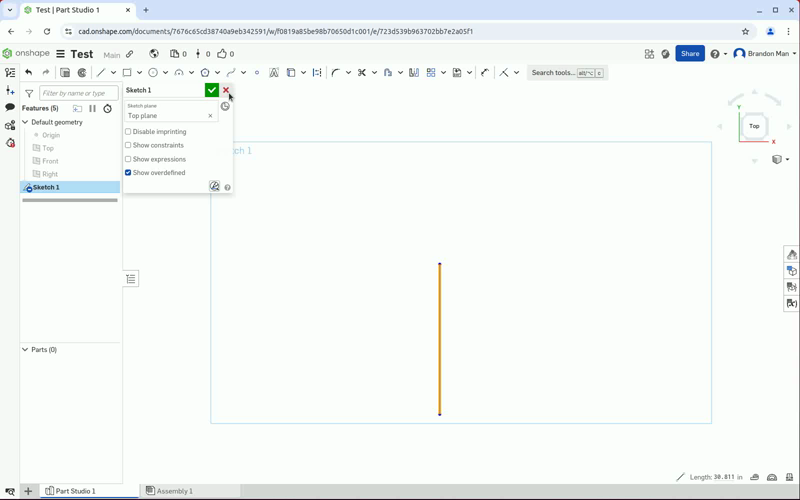
key(shift+h)
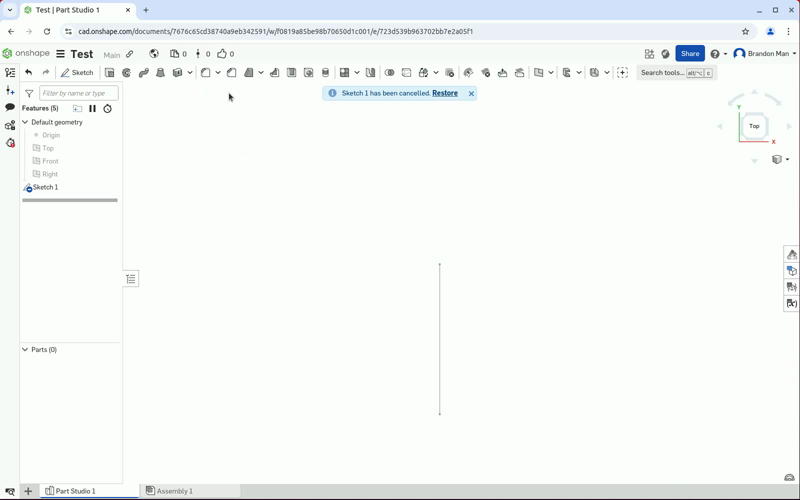
key(shift+s)
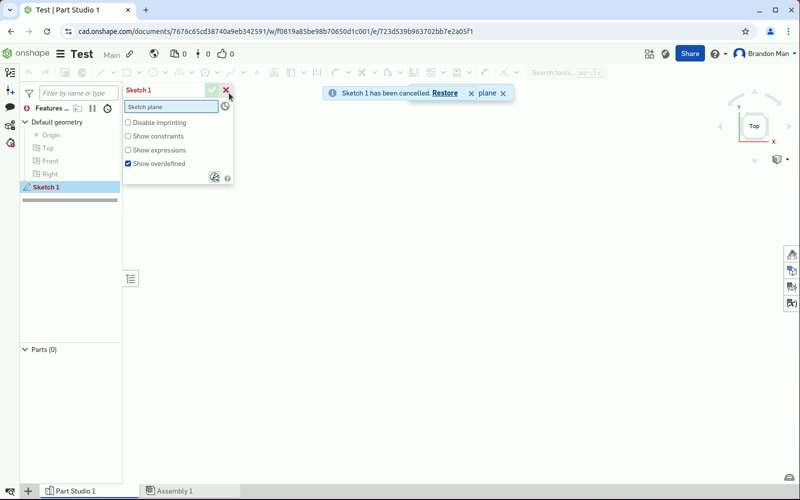
mouse_move(73, 150)
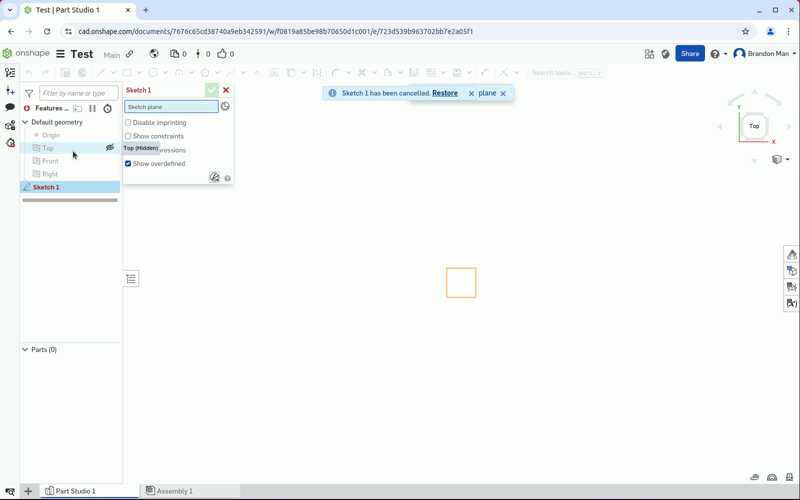
click(73, 150)
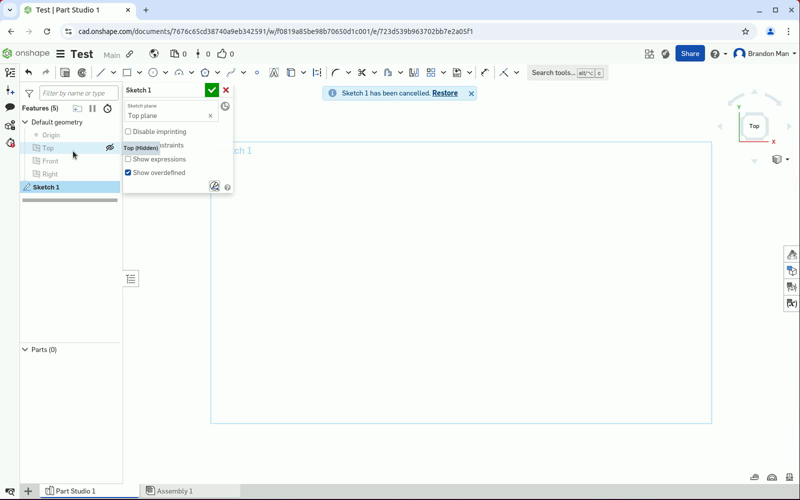
mouse_move(73, 352)
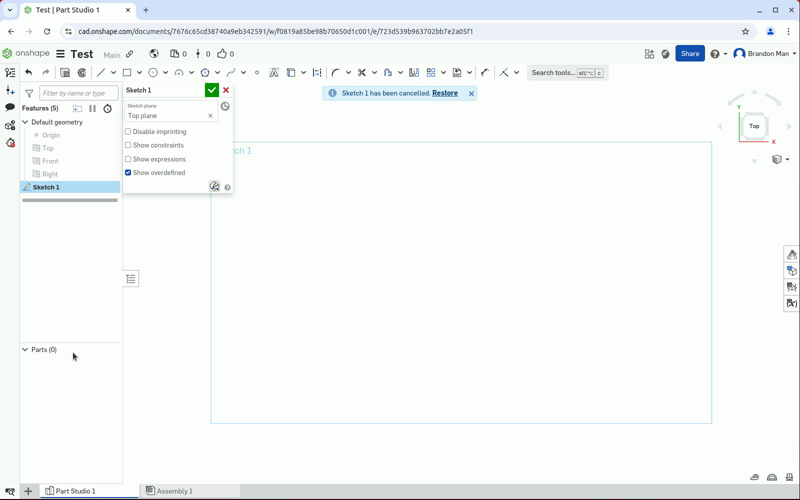
key(y)
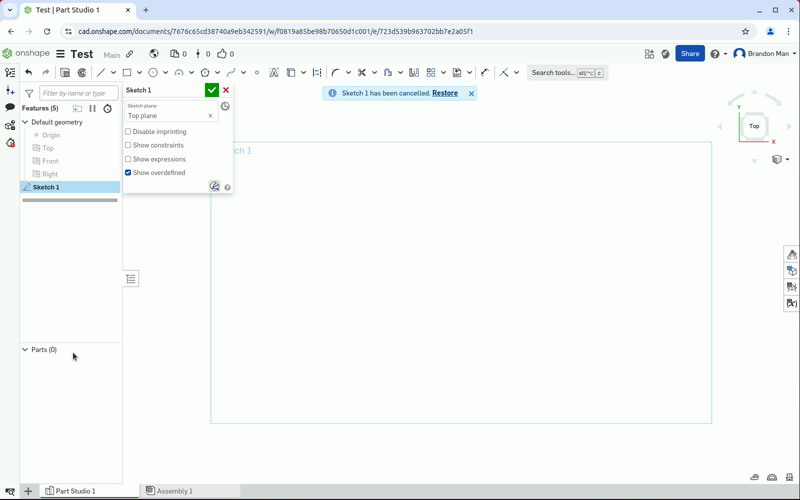
key(l)
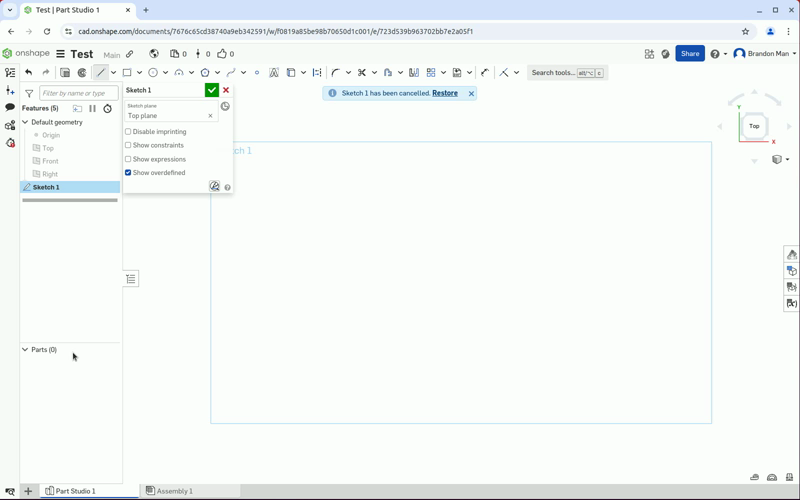
key_down(shift)
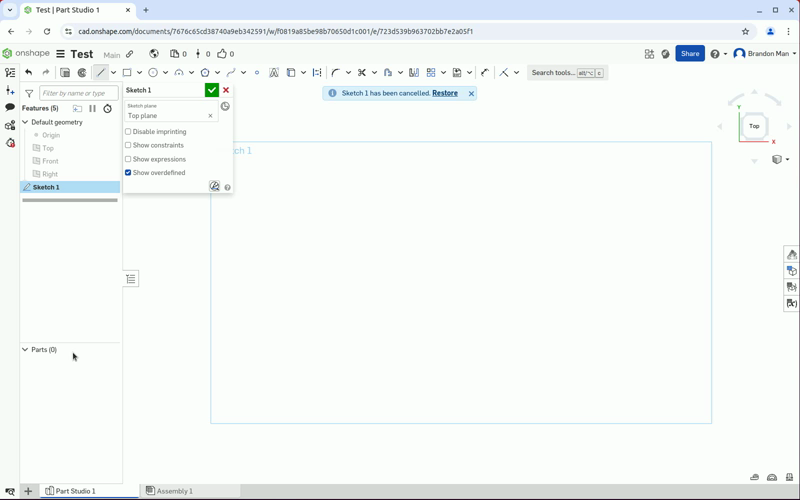
mouse_move(348, 187)
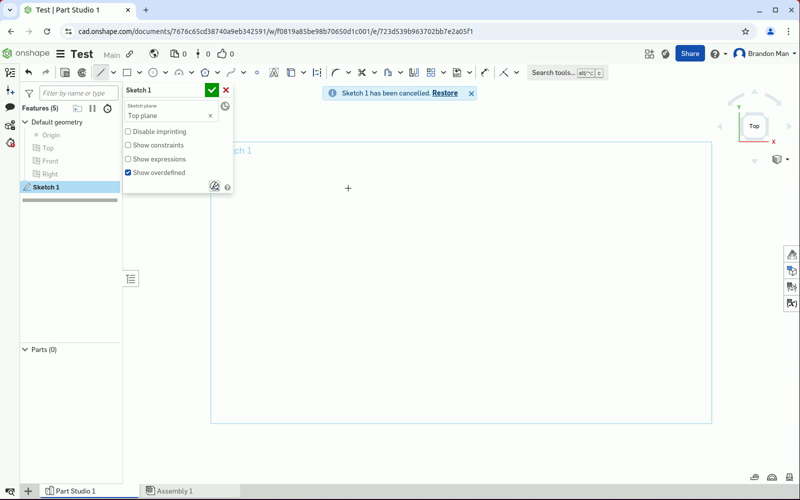
click(348, 187)
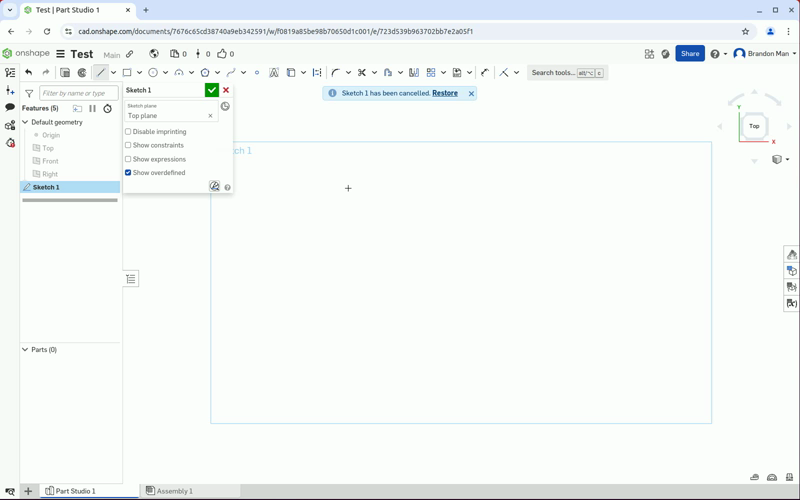
key_up(shift)
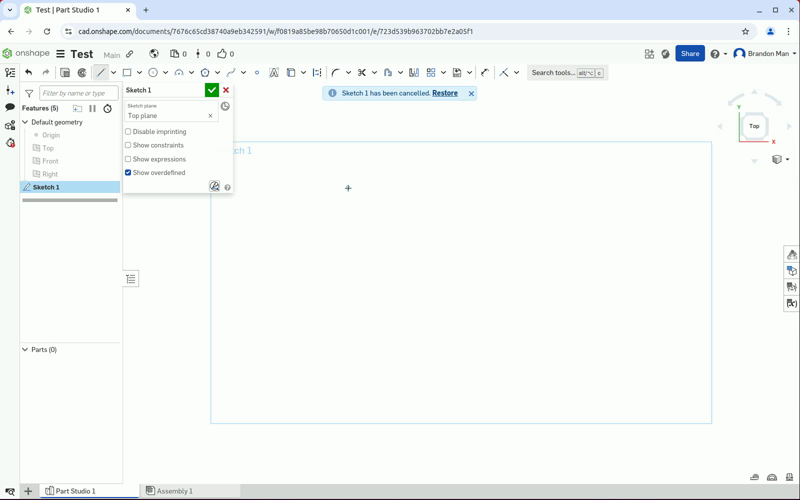
key_down(shift)
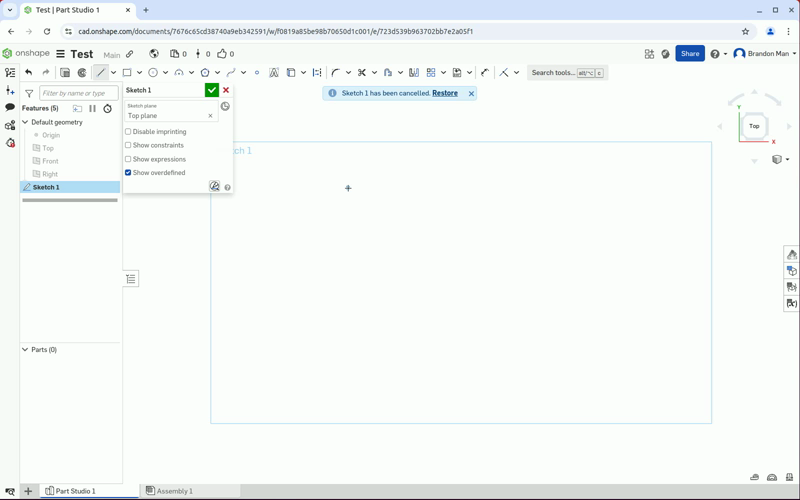
mouse_move(450, 187)
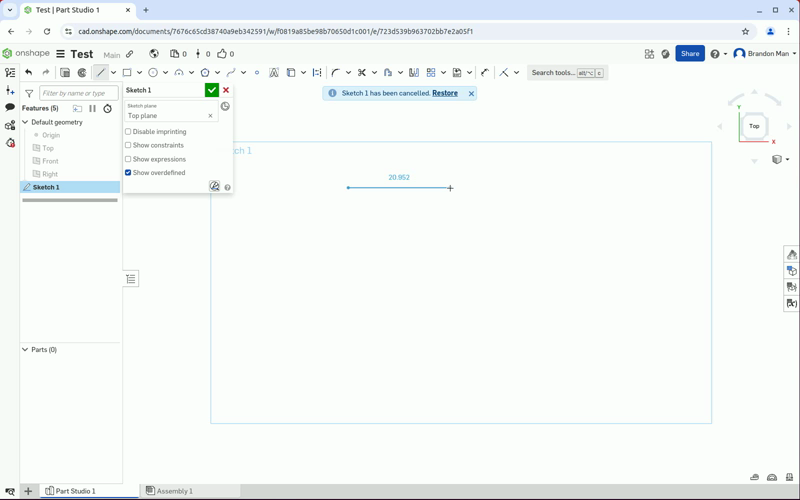
click(450, 187)
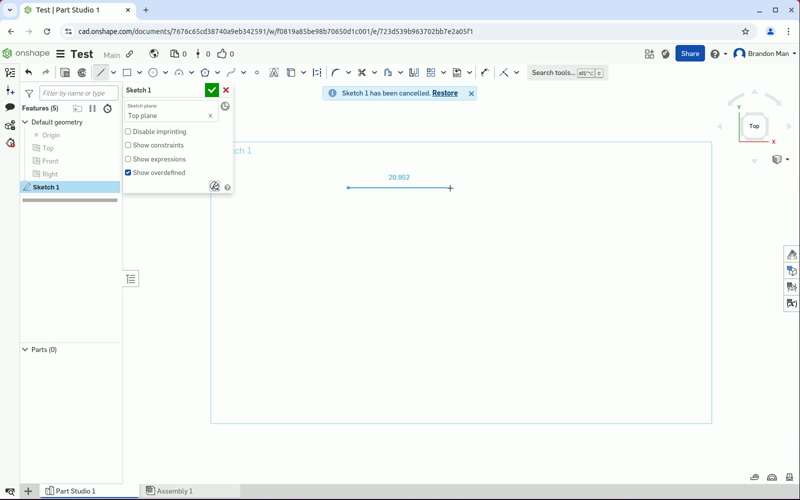
key_up(shift)
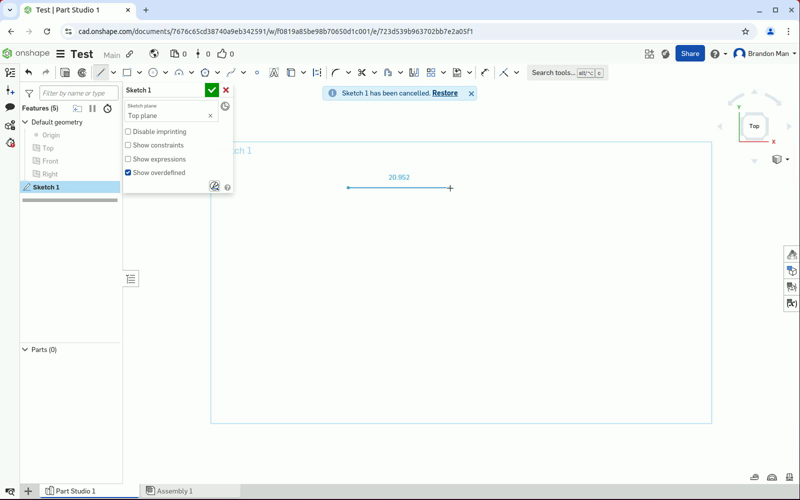
key_down(shift)
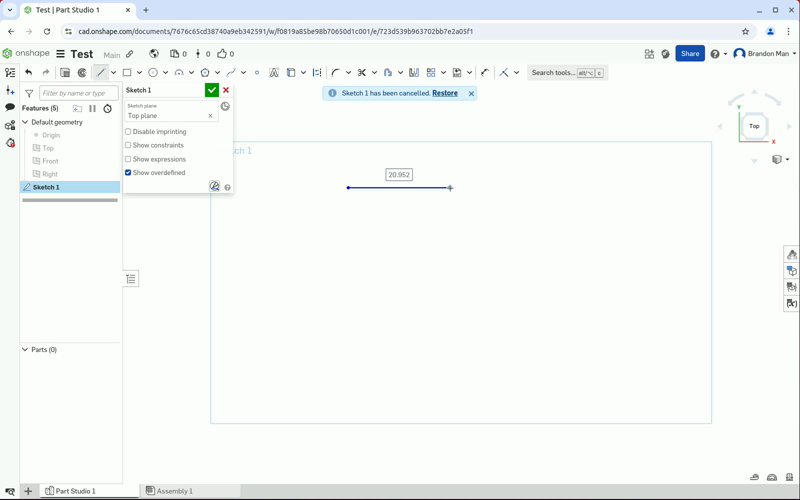
mouse_move(480, 187)
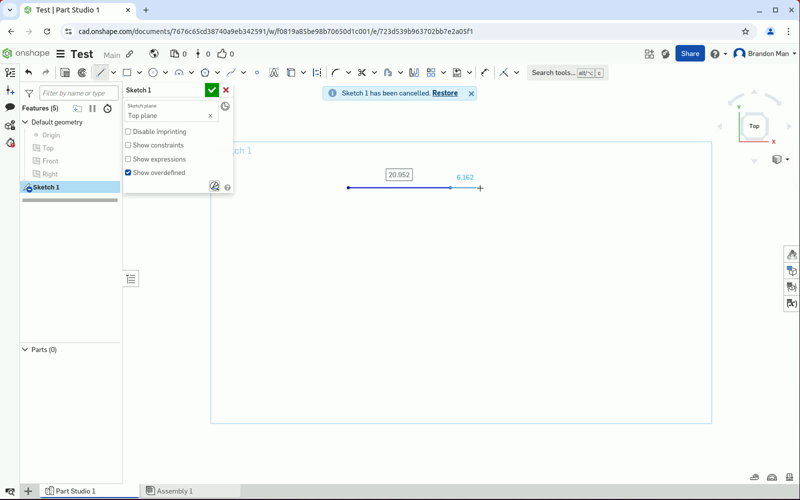
mouse_move(460, 187)
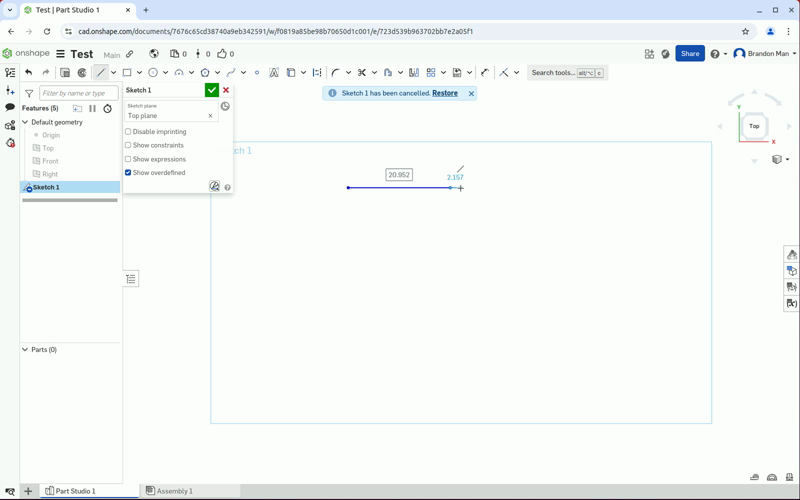
click(460, 187)
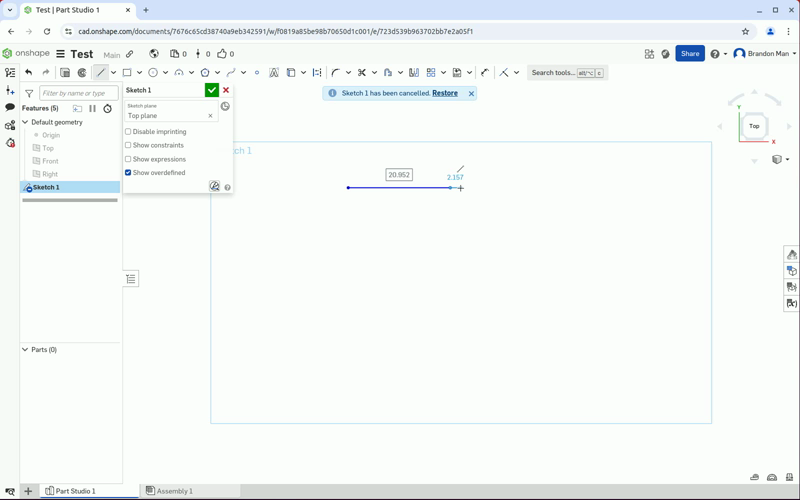
key_up(shift)
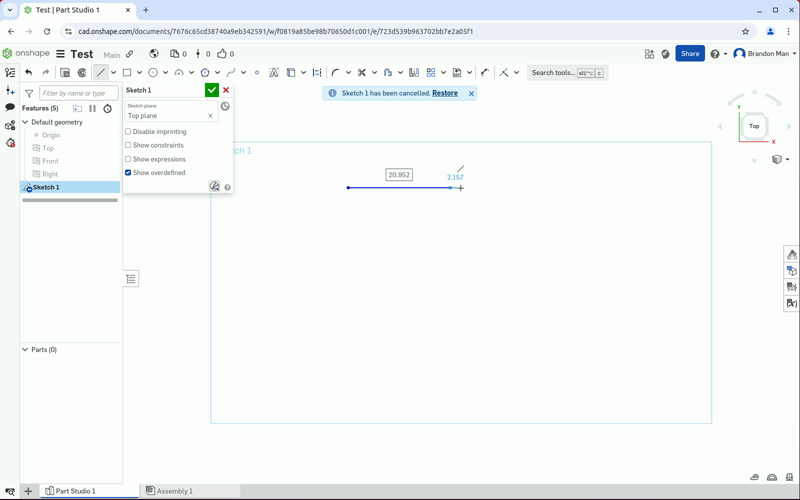
key_down(shift)
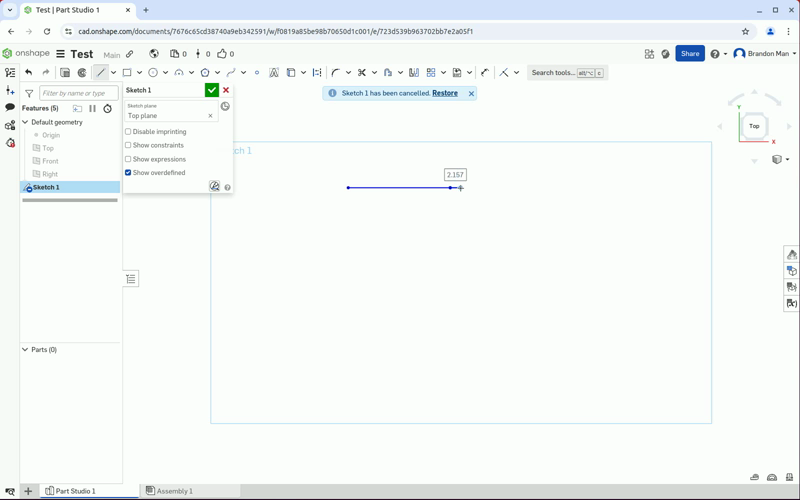
mouse_move(490, 187)
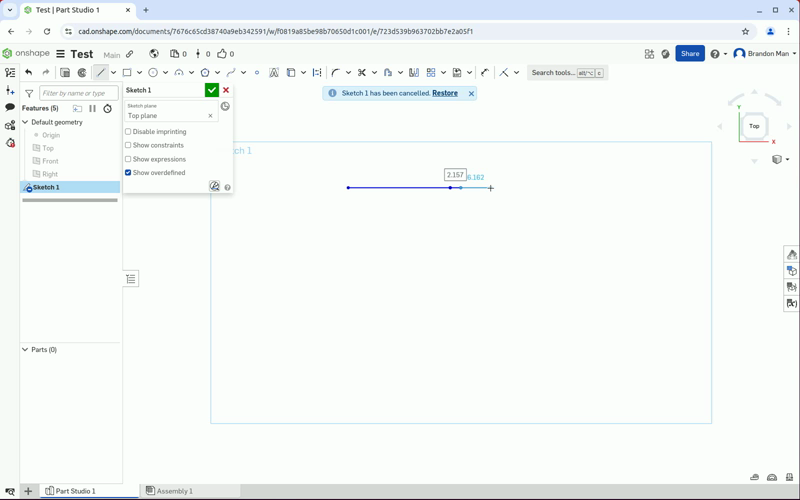
mouse_move(460, 176)
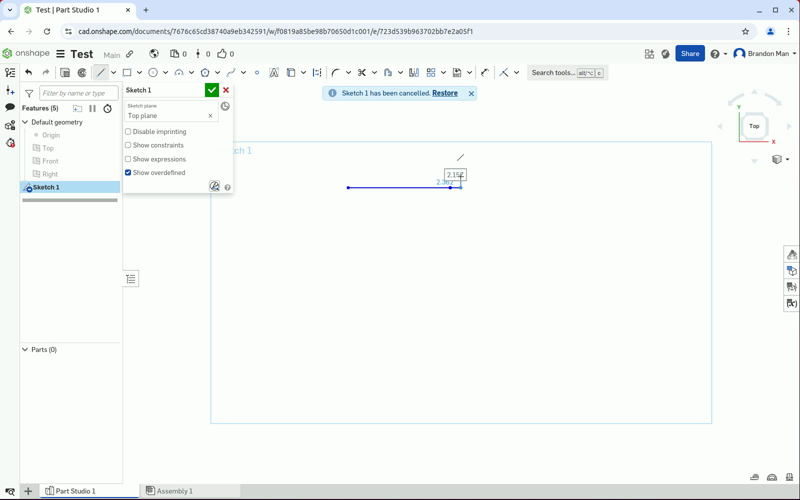
click(460, 176)
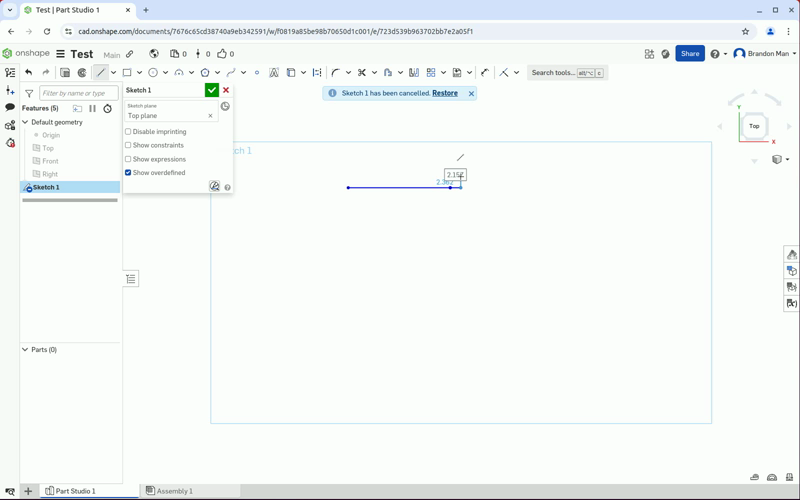
key_up(shift)
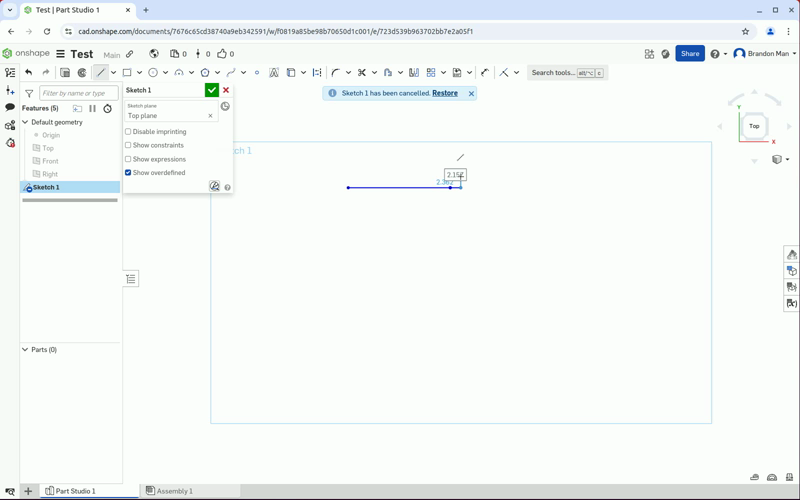
key_down(shift)
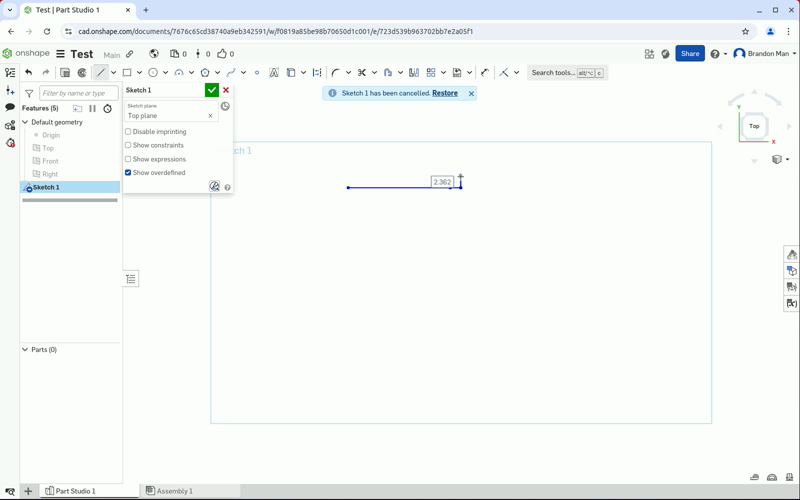
mouse_move(348, 176)
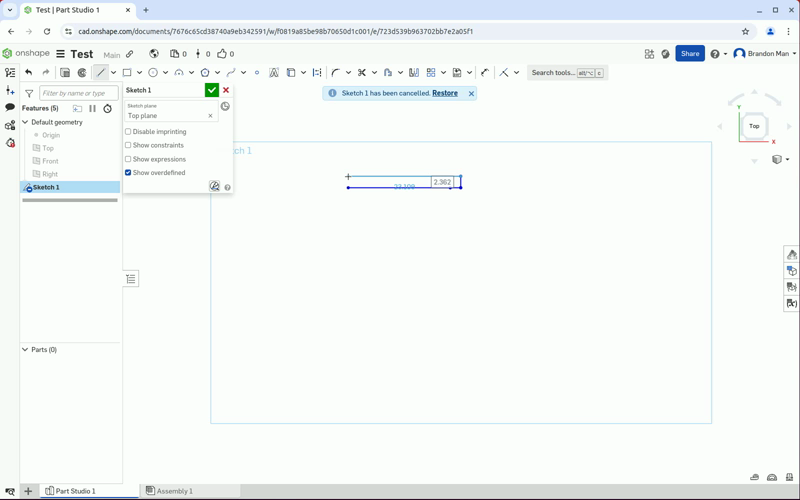
click(348, 176)
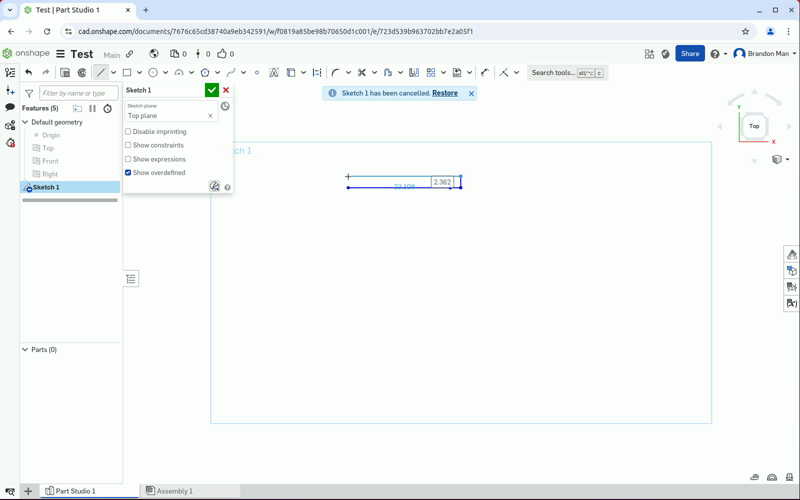
key_up(shift)
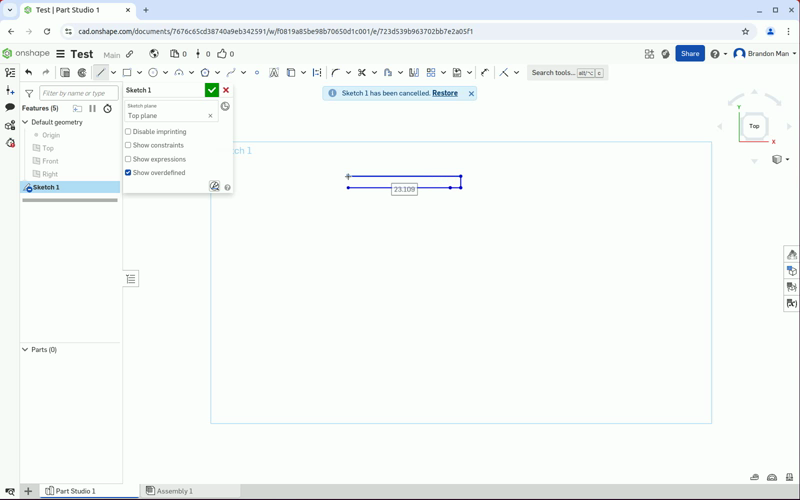
mouse_move(378, 176)
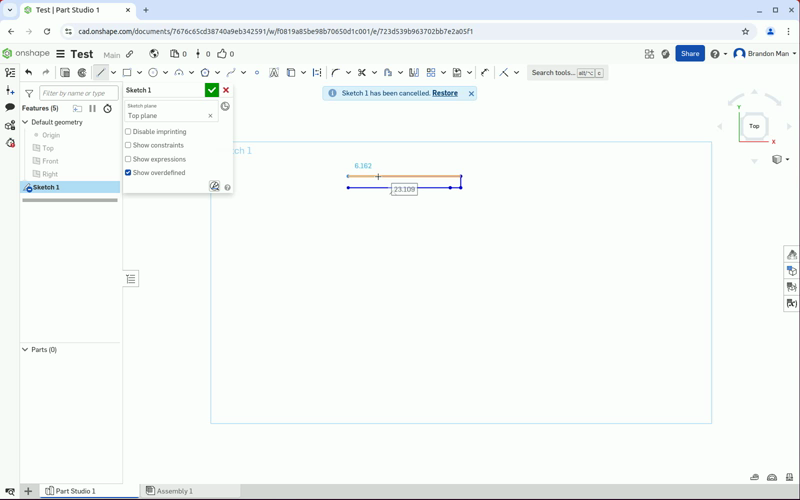
key_down(shift)
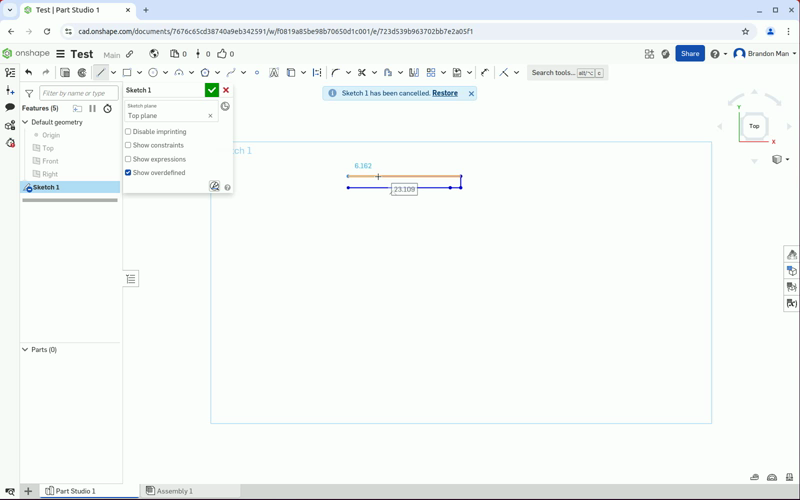
mouse_move(348, 187)
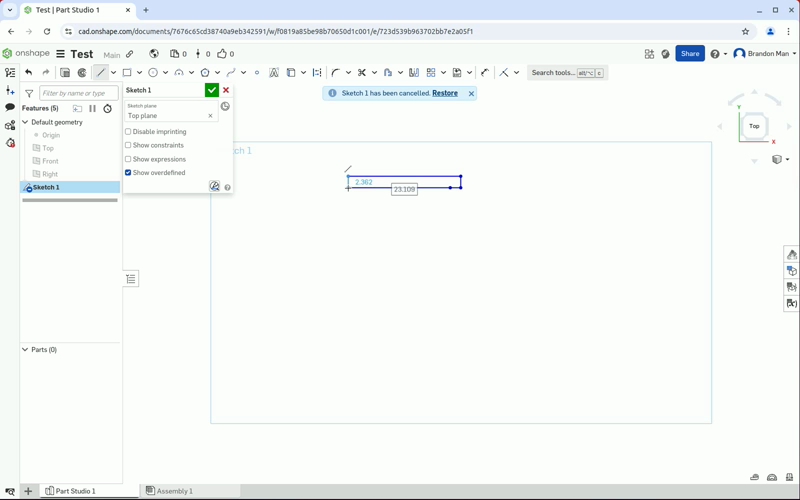
key_up(shift)
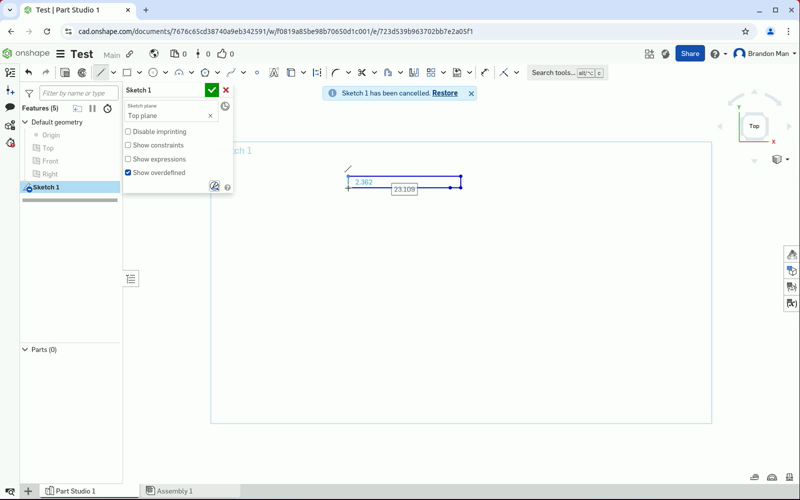
click(348, 187)
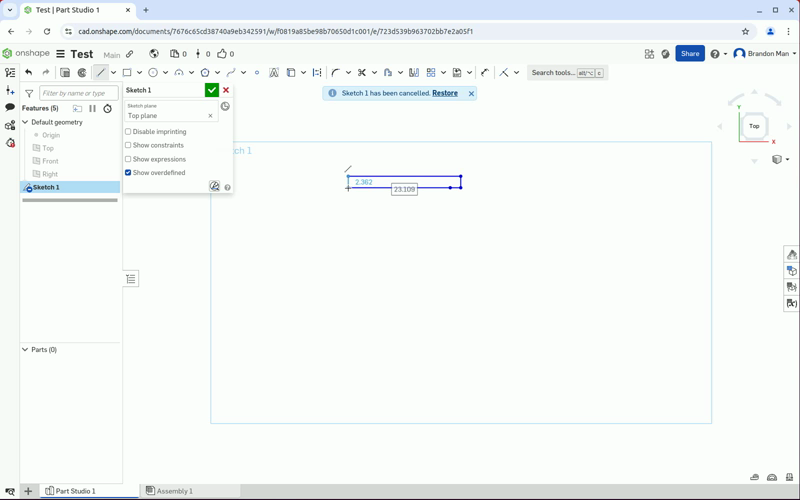
key(esc)
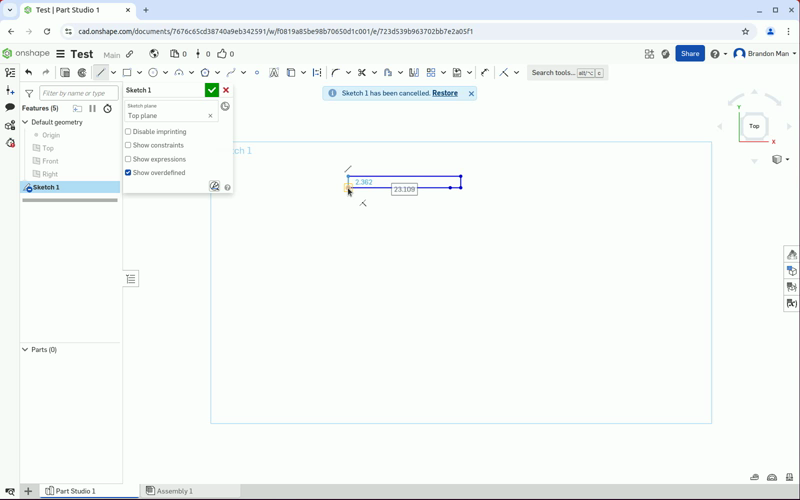
mouse_move(372, 180)
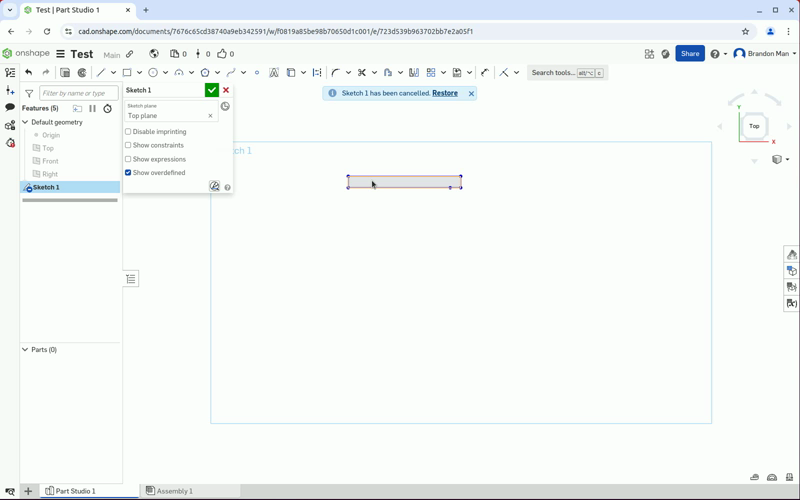
scroll(6)
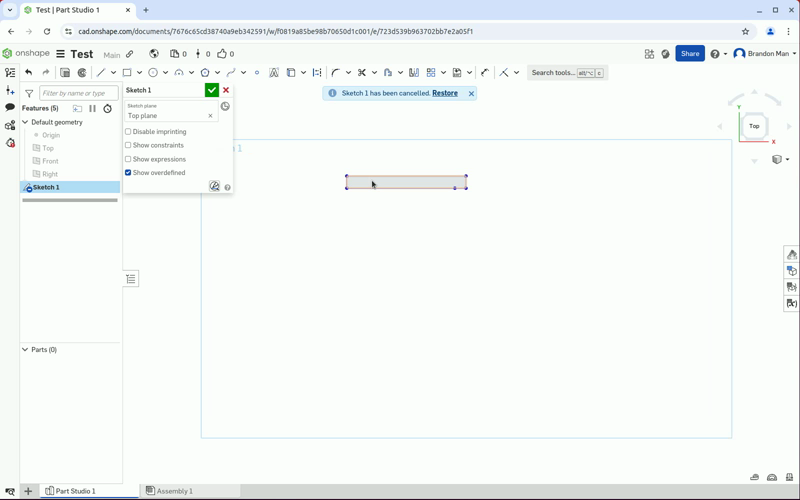
scroll(6)
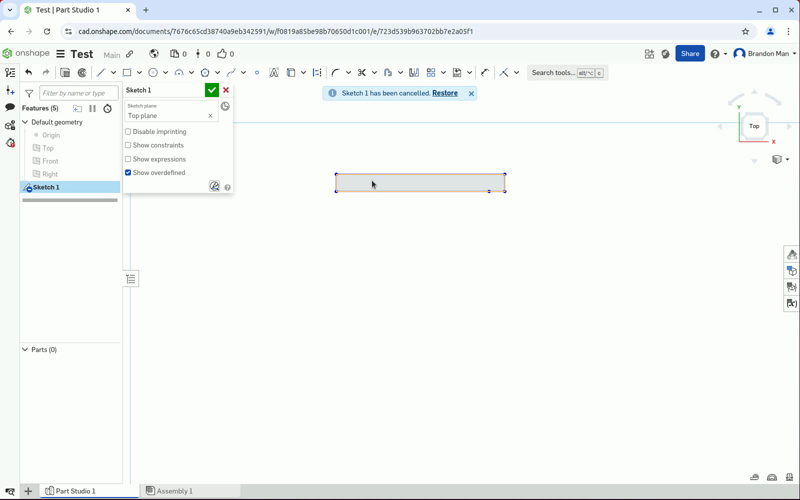
scroll(6)
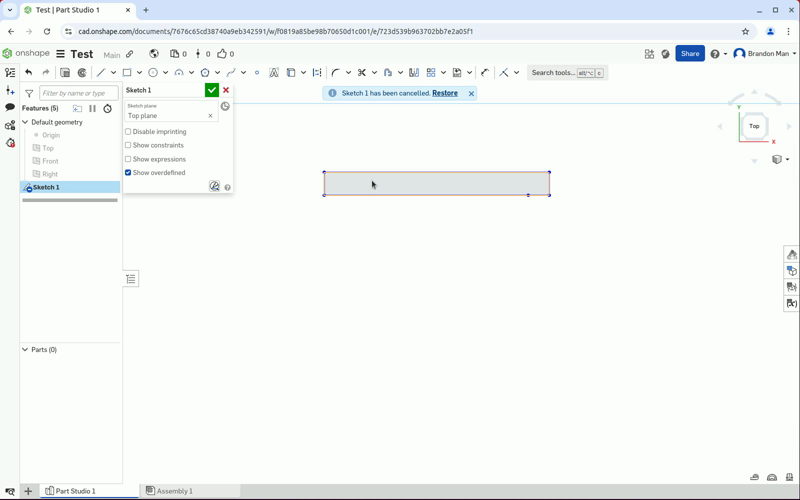
scroll(6)
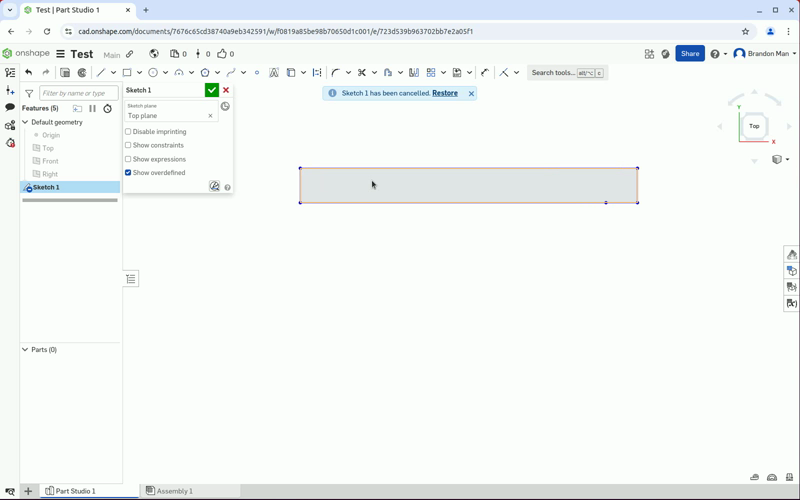
scroll(6)
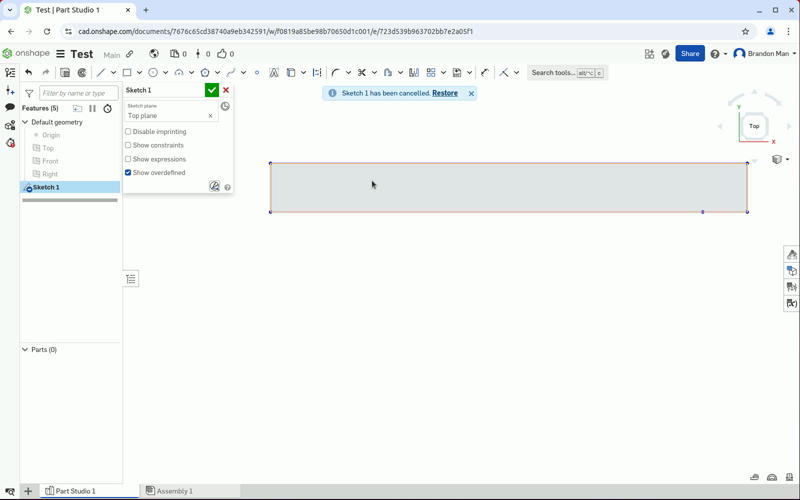
scroll(6)
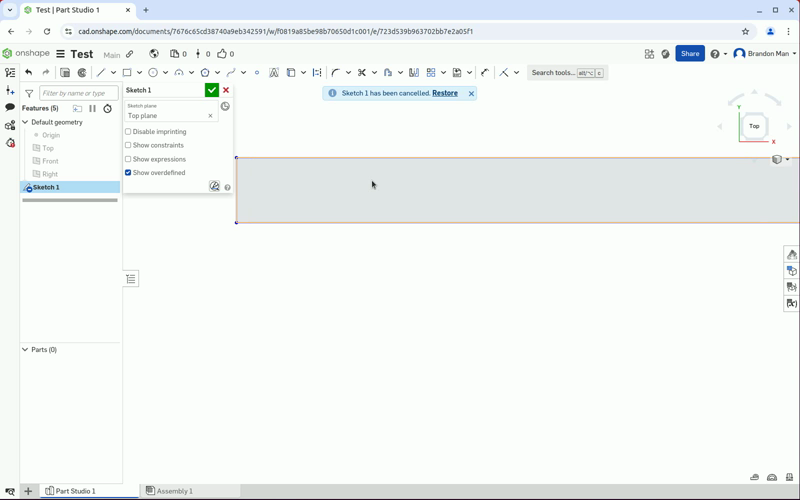
scroll(6)
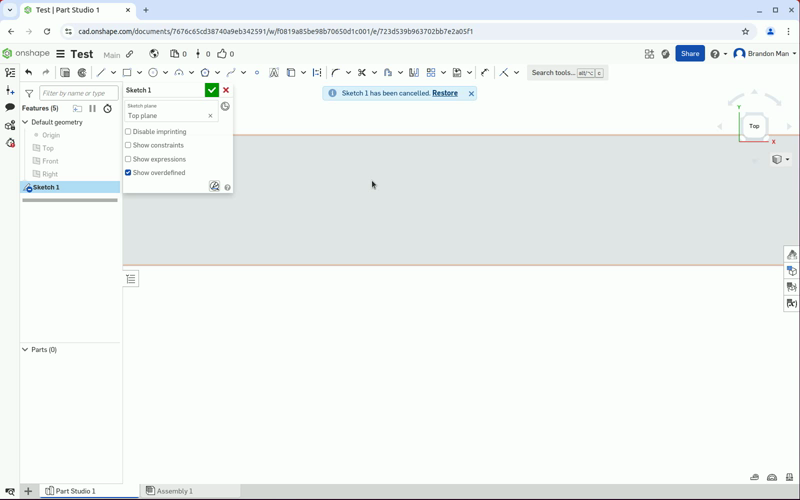
click(372, 180)
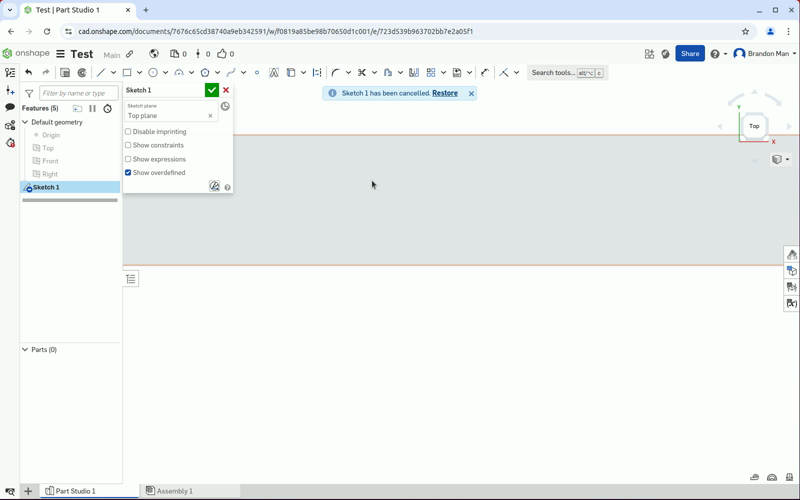
scroll(-6)
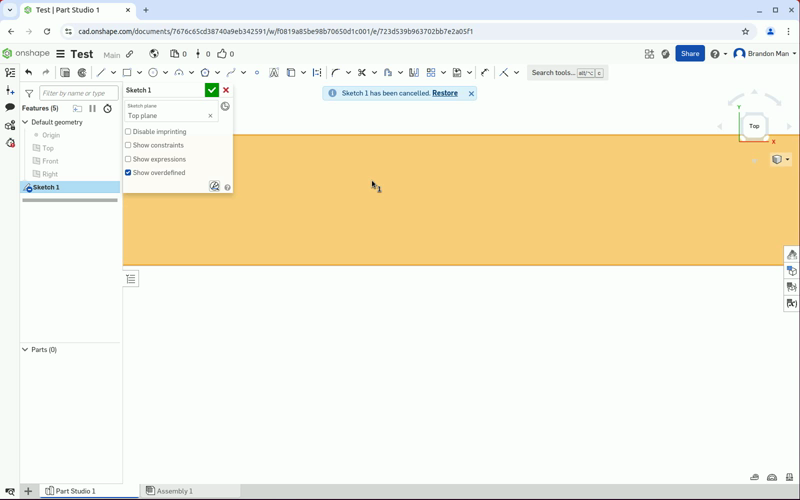
scroll(-6)
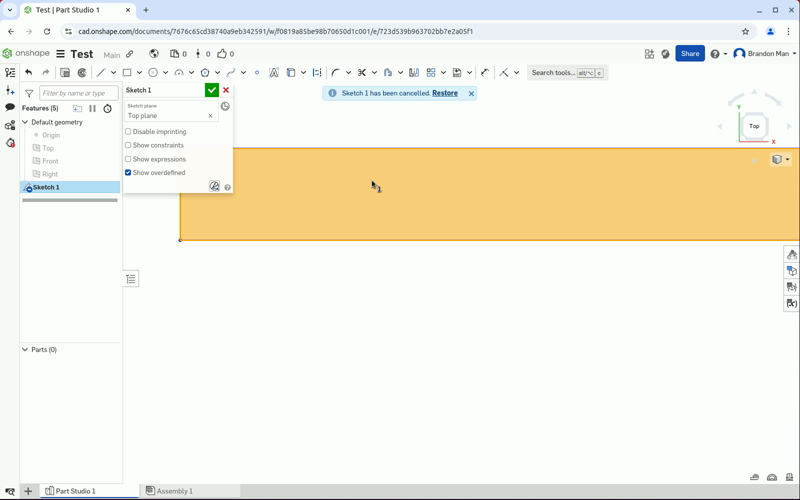
scroll(-6)
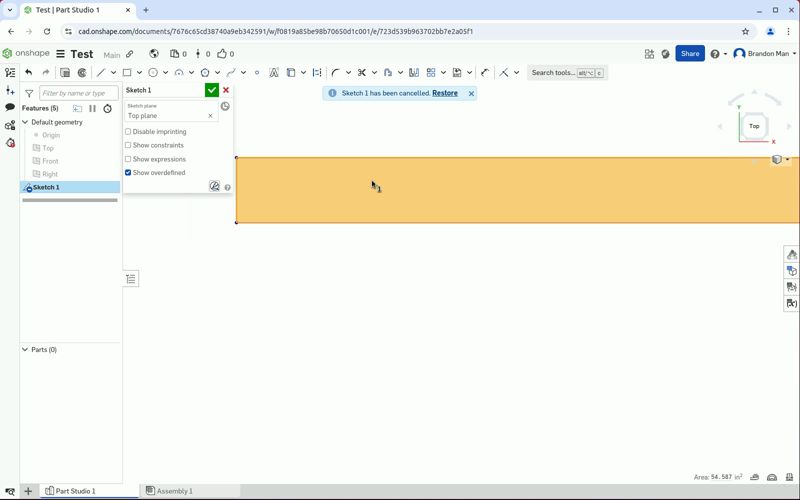
scroll(-6)
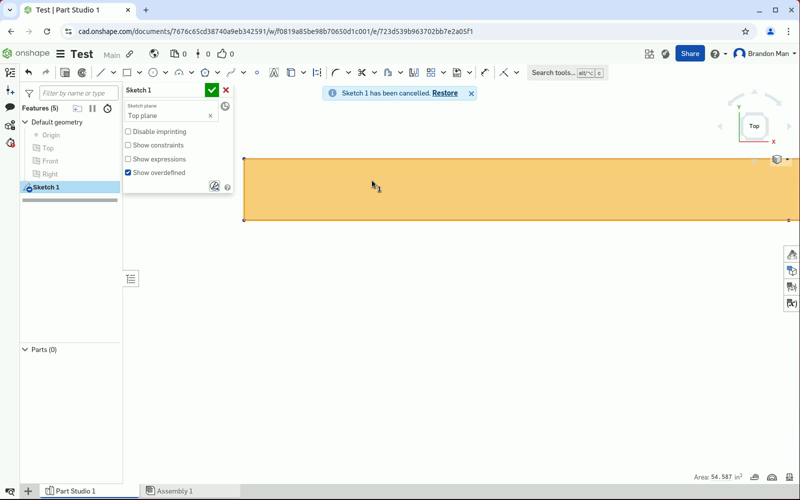
scroll(-6)
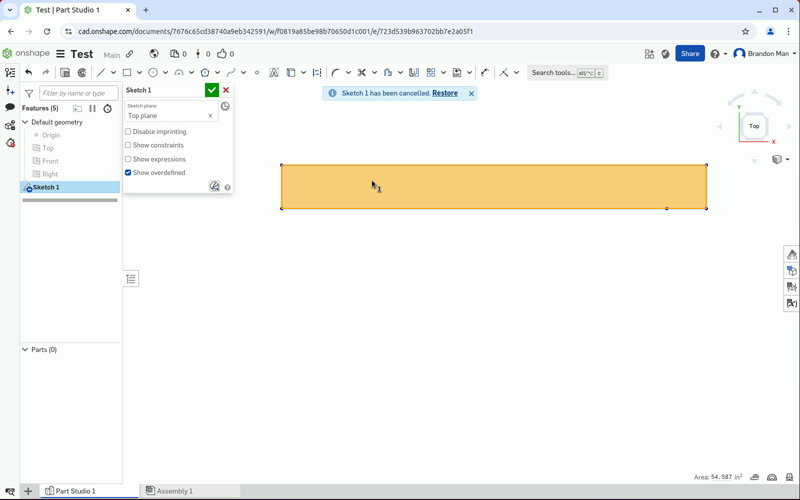
scroll(-6)
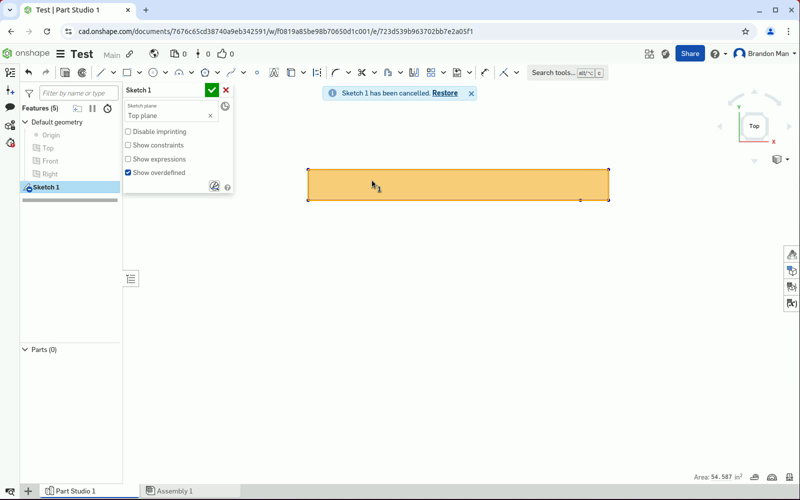
scroll(-6)
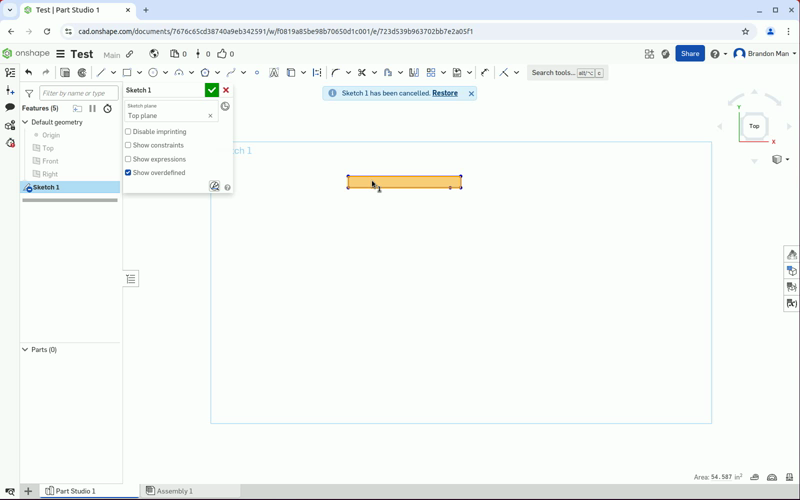
mouse_move(73, 352)
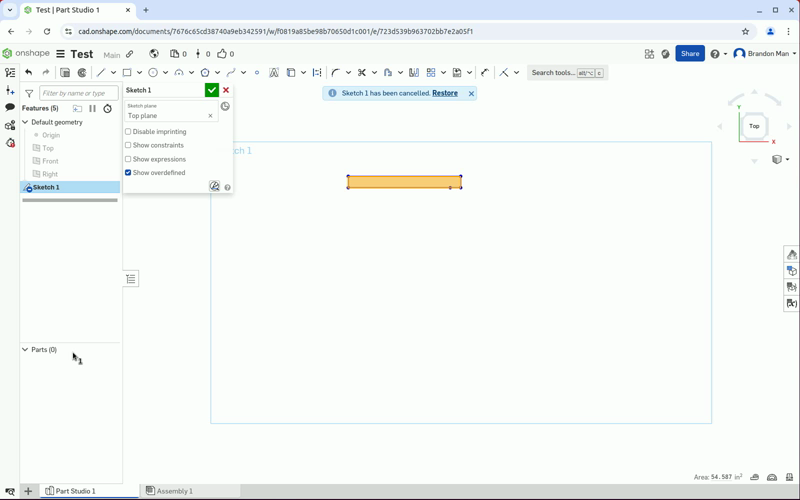
key(shift+y)
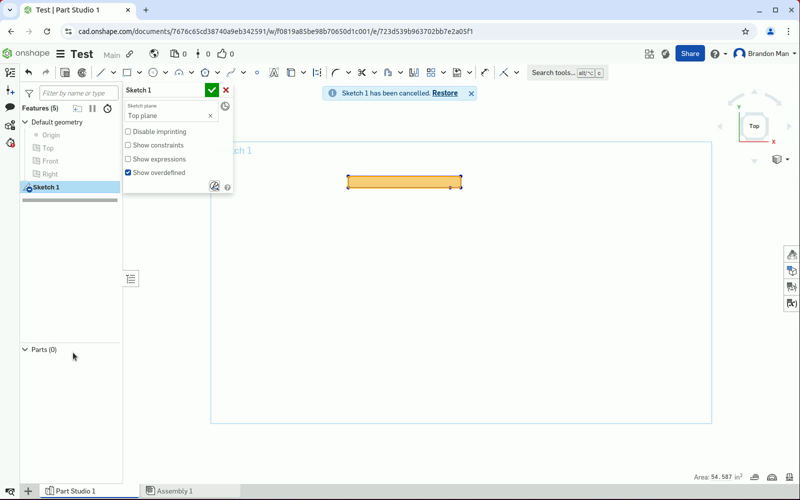
key(shift+e)
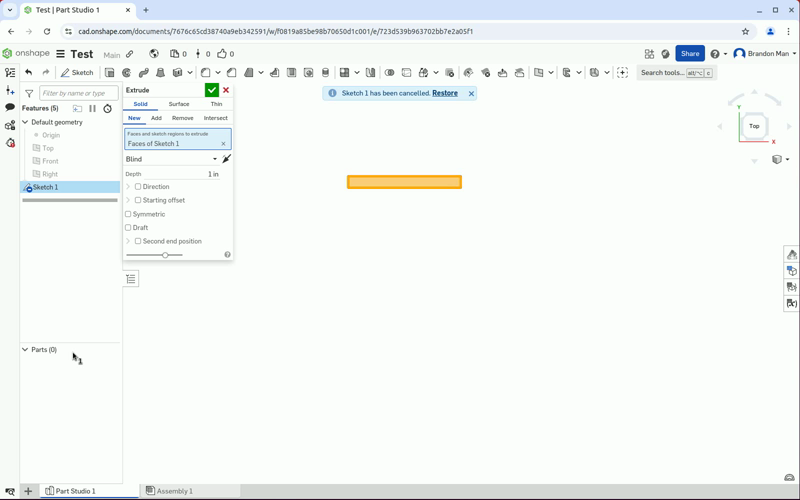
mouse_move(143, 106)
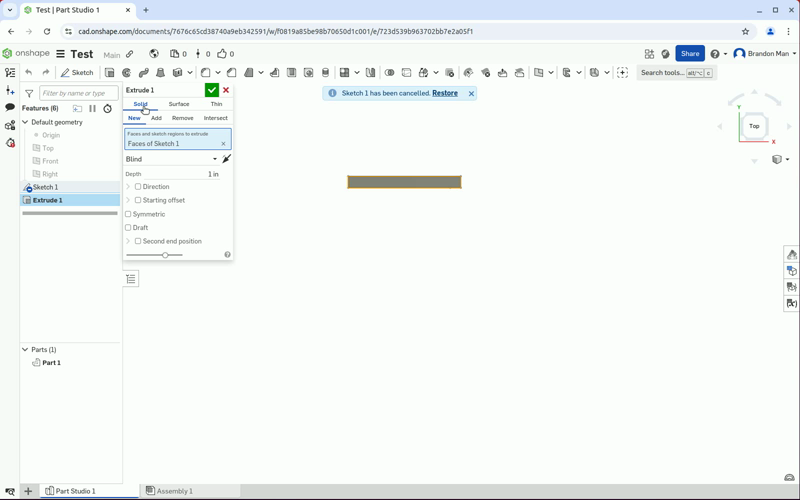
click(143, 106)
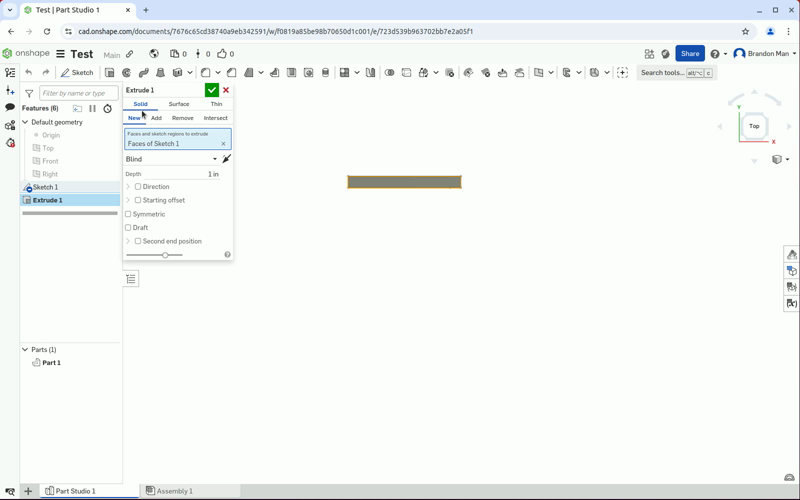
mouse_move(137, 120)
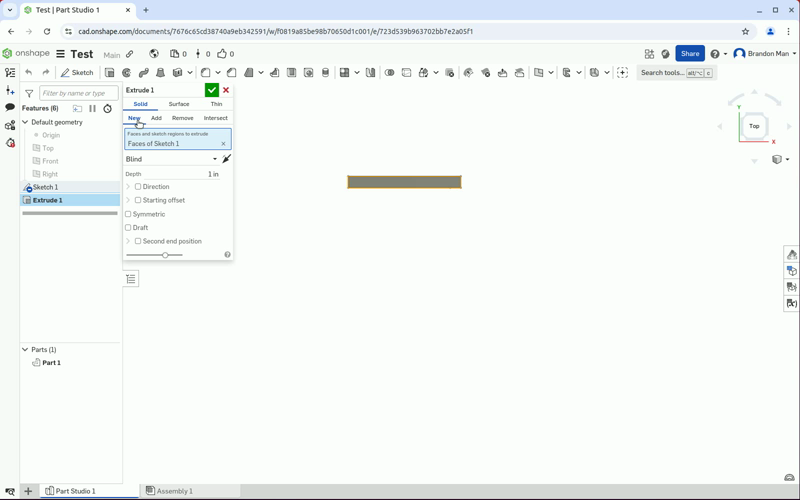
click(137, 120)
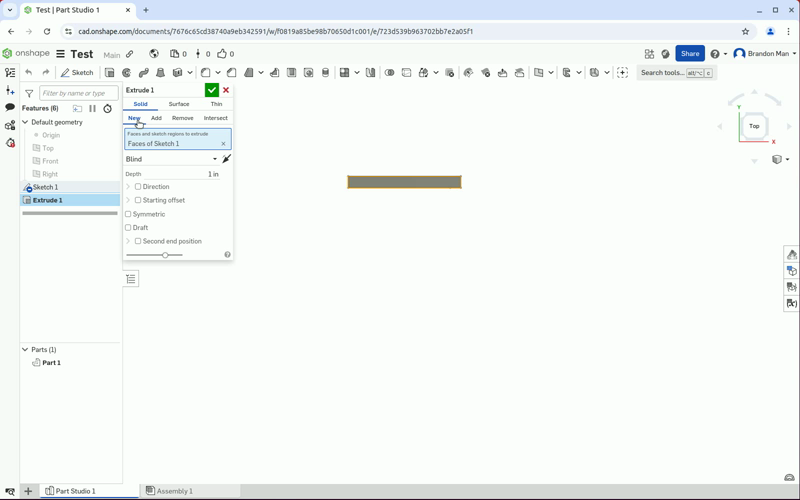
key(tab, 4)
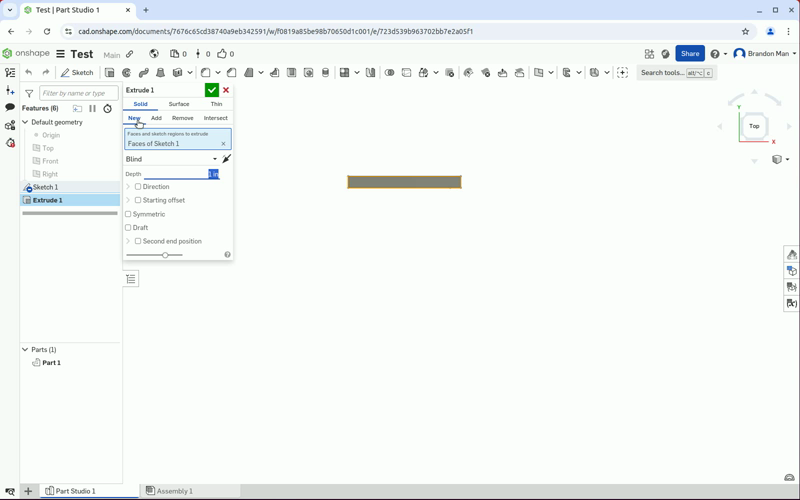
text(6.981)
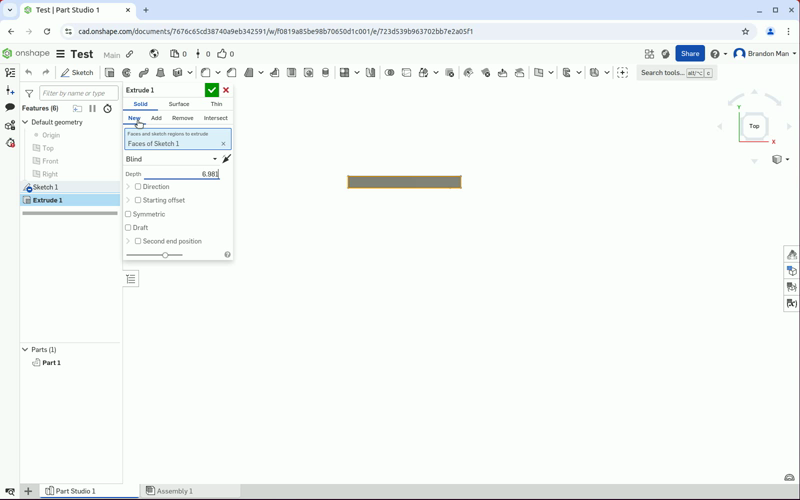
key(enter)
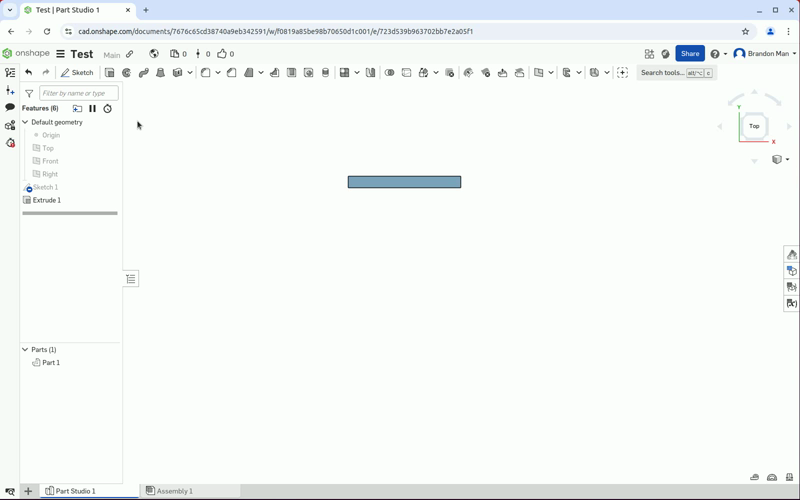
key(shift+h)
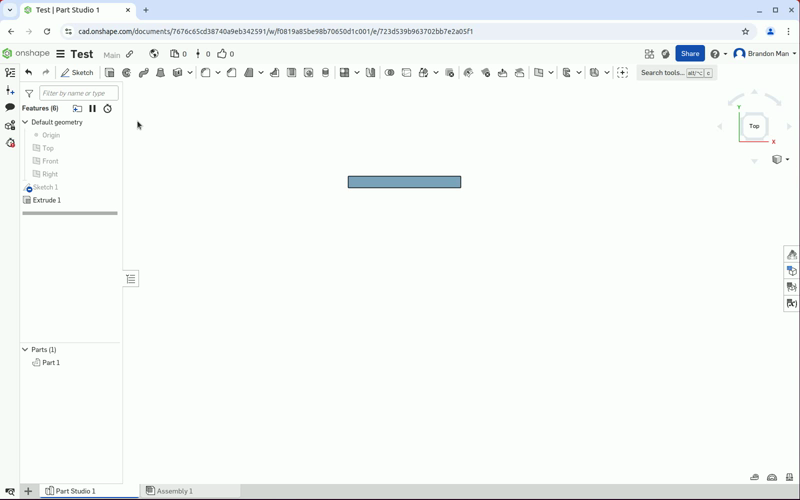
key(shift+h)
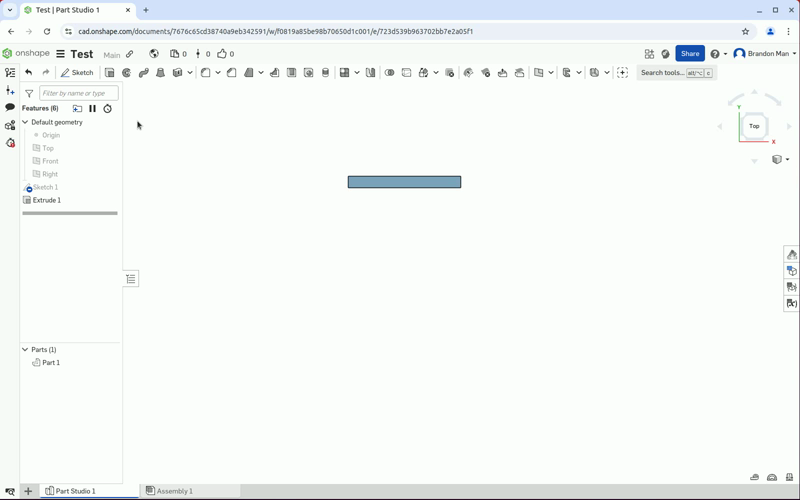
mouse_move(73, 189)
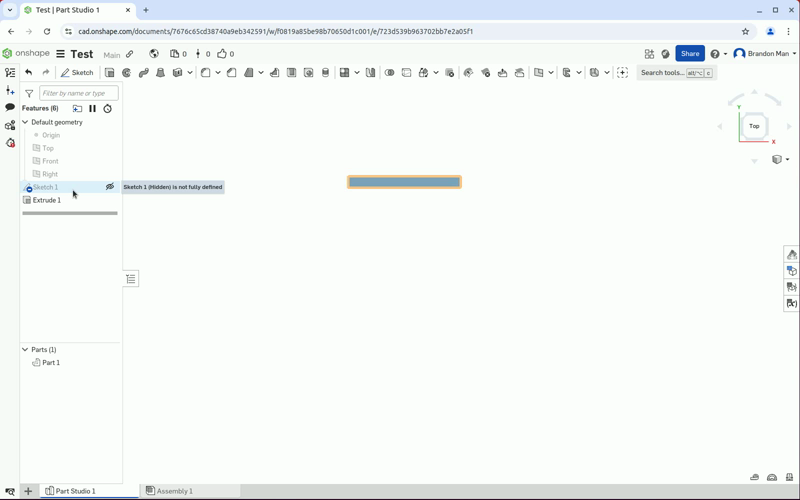
click(73, 189)
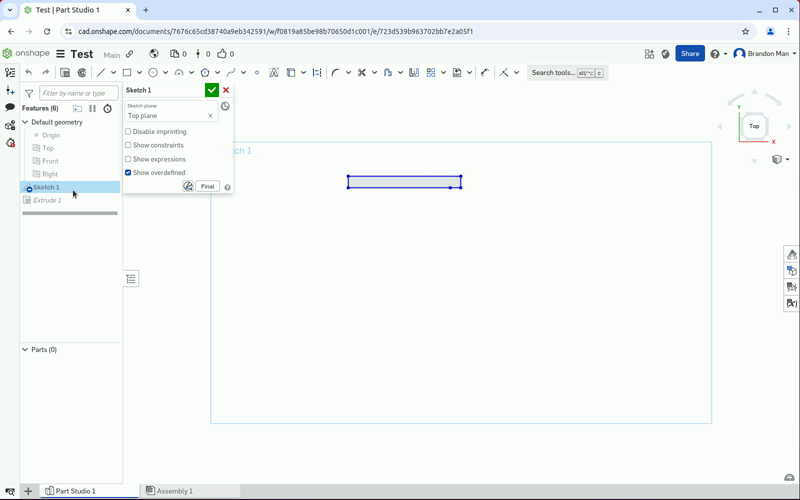
mouse_move(229, 92)
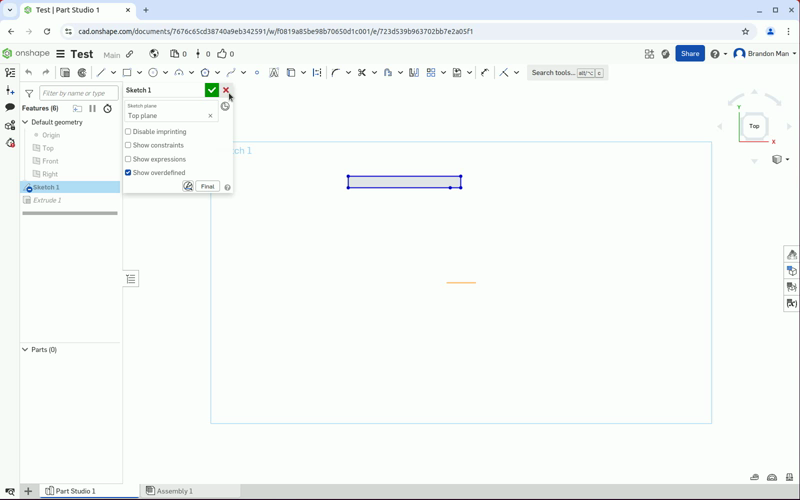
click(229, 92)
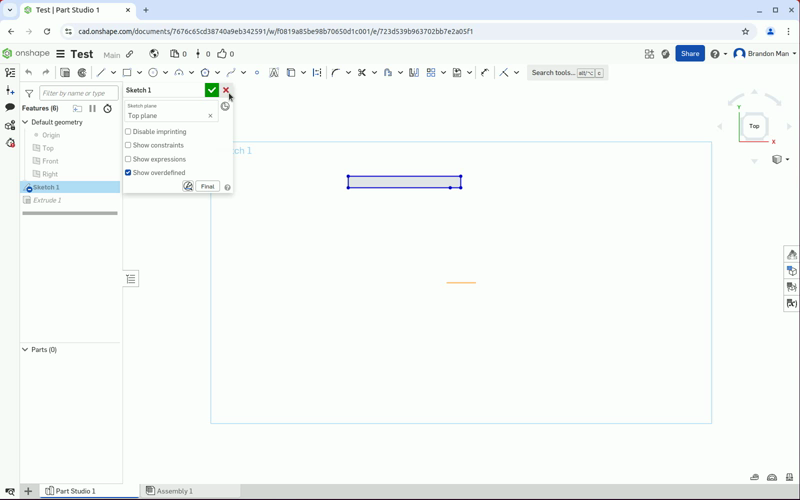
key(shift+s)
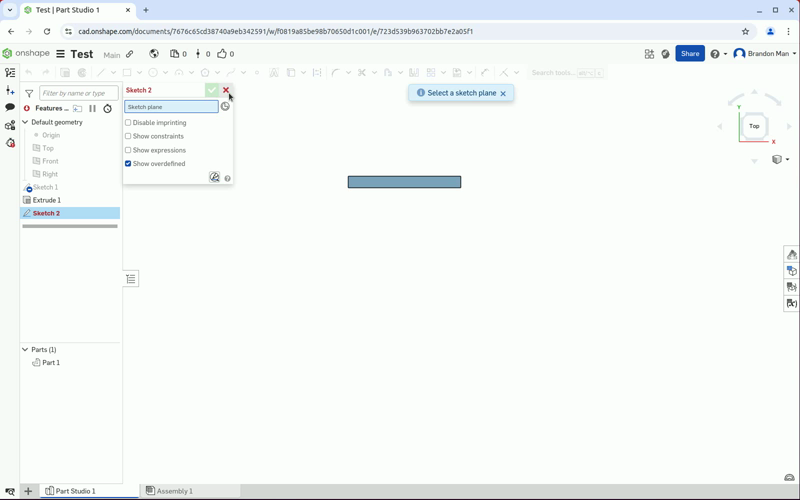
mouse_move(73, 150)
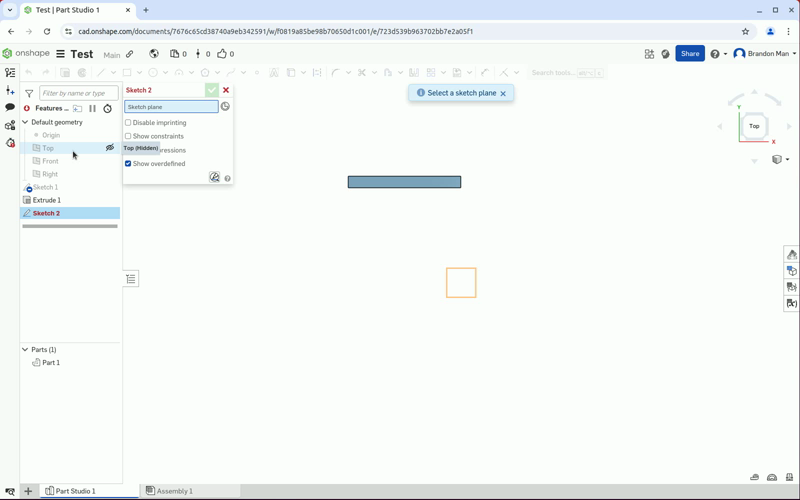
click(73, 150)
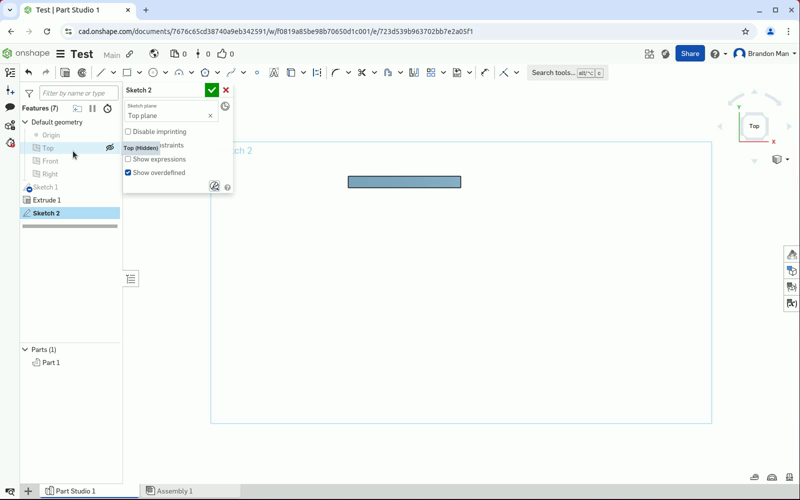
mouse_move(73, 352)
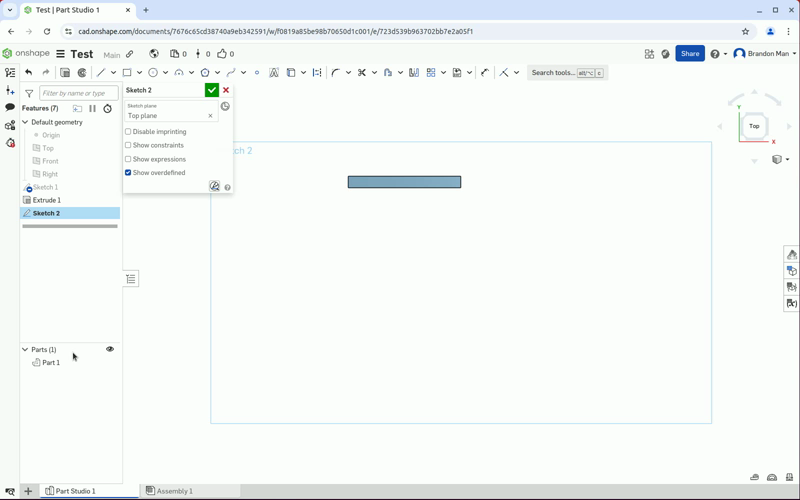
key(y)
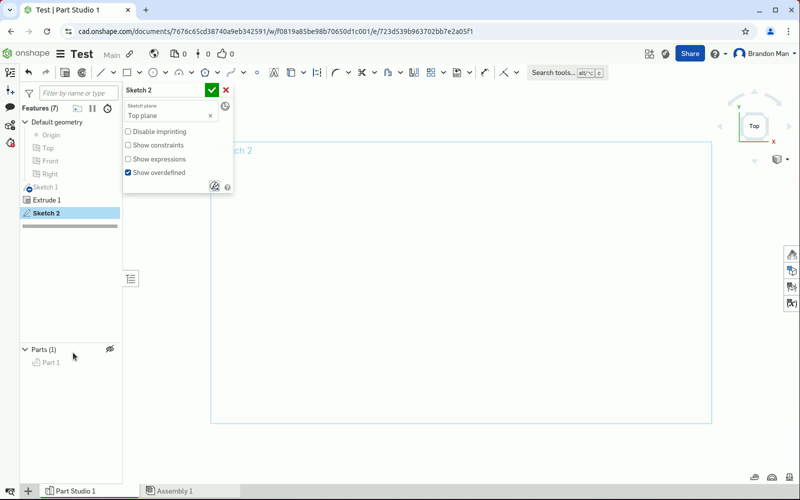
key(l)
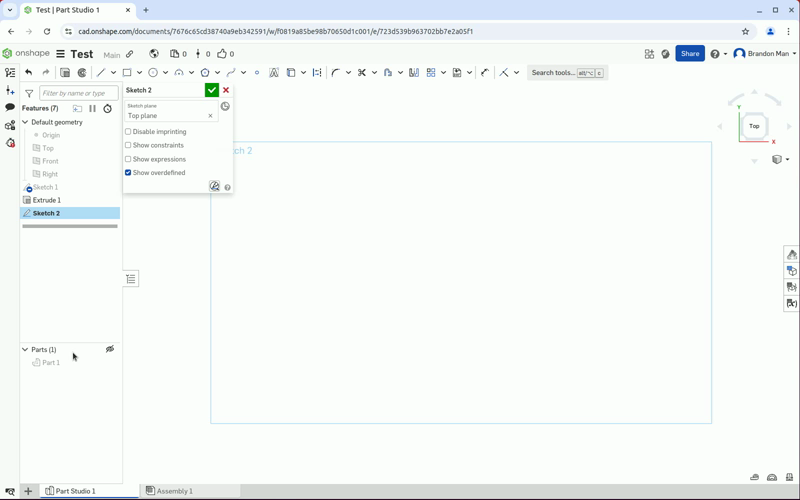
key_down(shift)
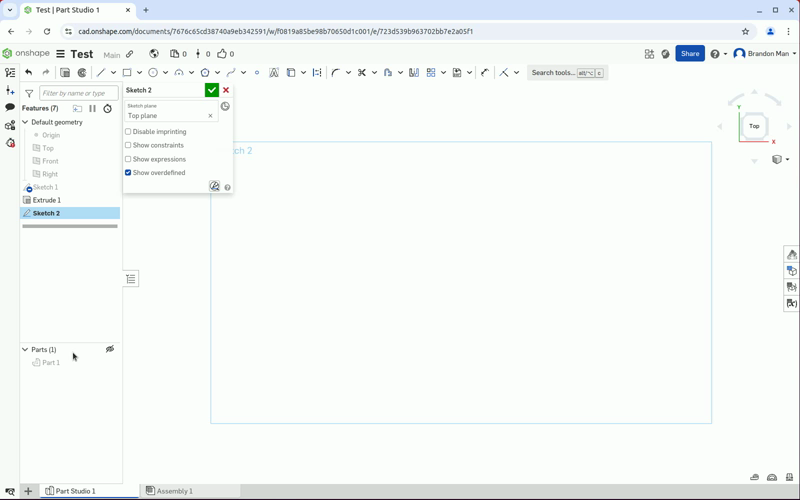
mouse_move(460, 187)
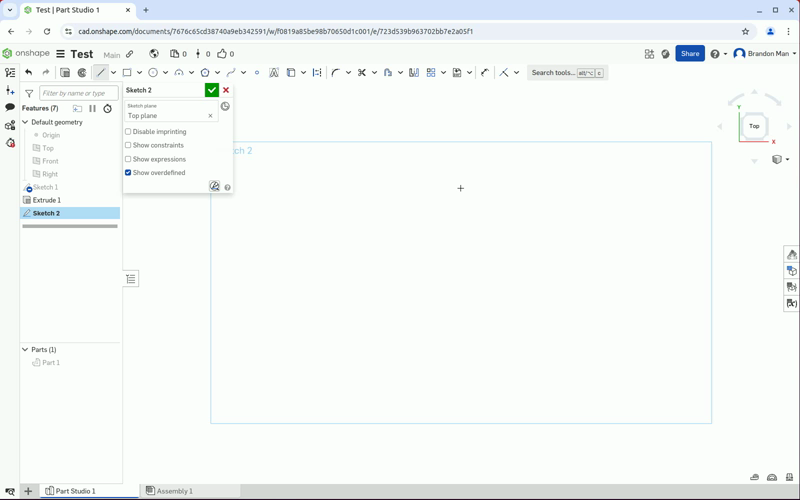
click(460, 187)
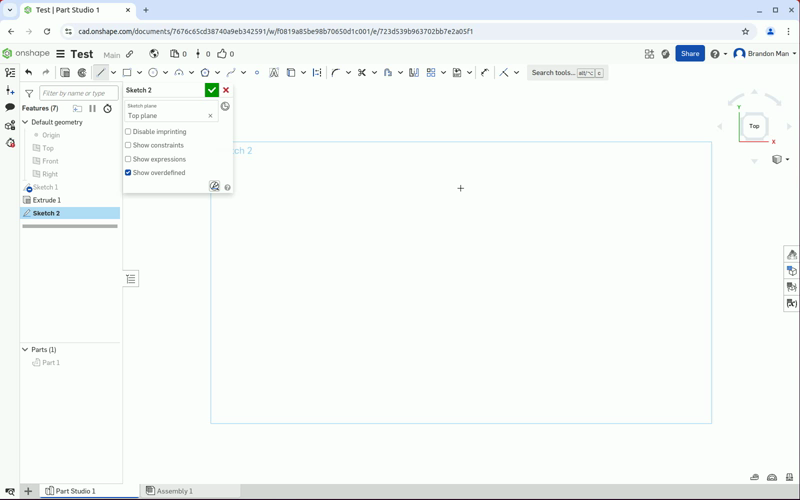
key_up(shift)
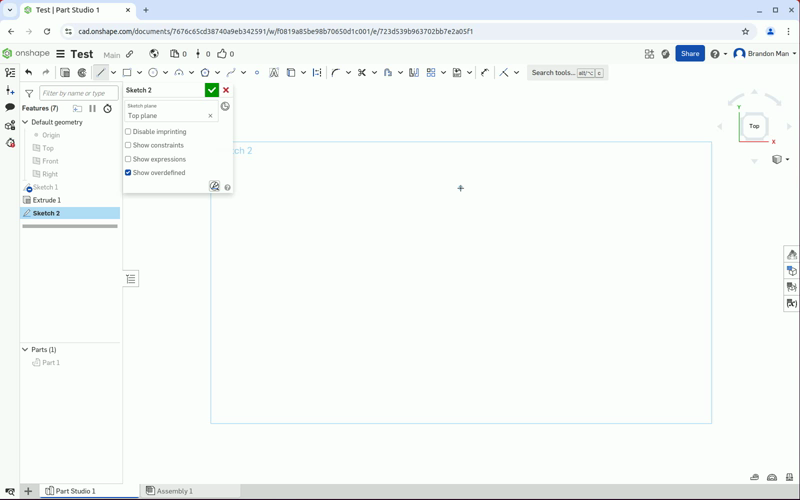
key_down(shift)
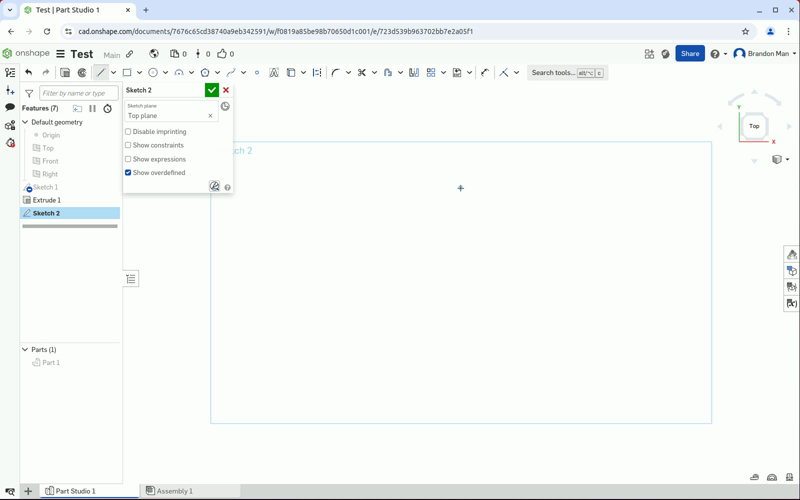
mouse_move(490, 187)
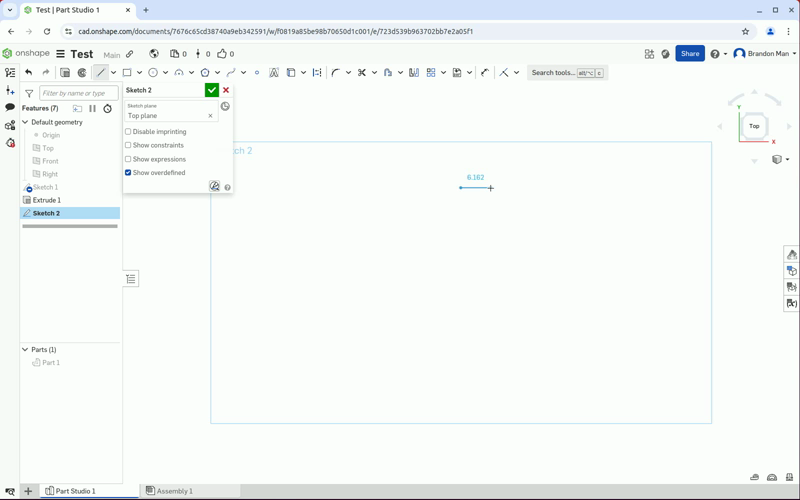
mouse_move(472, 187)
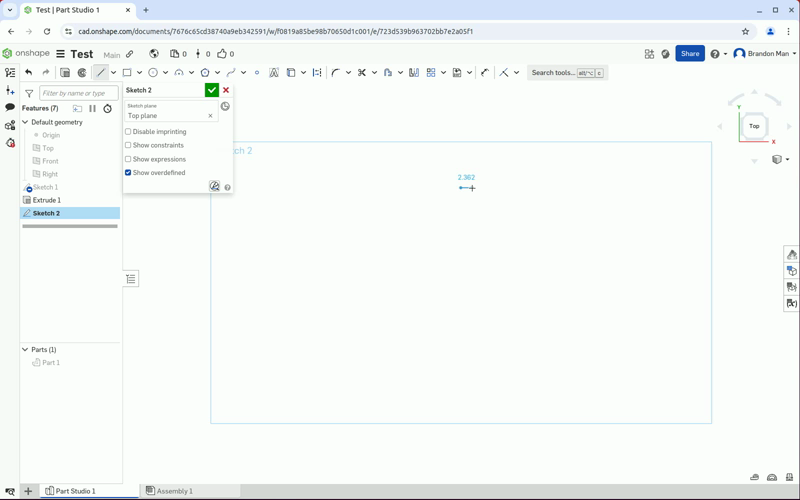
click(472, 187)
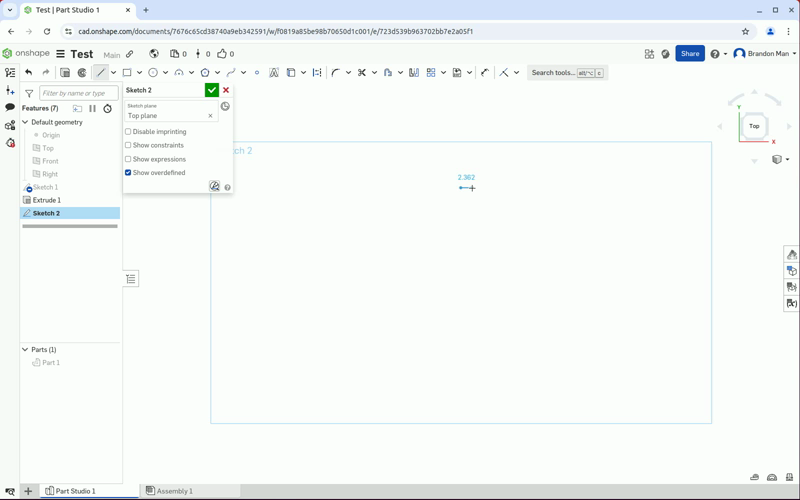
key_up(shift)
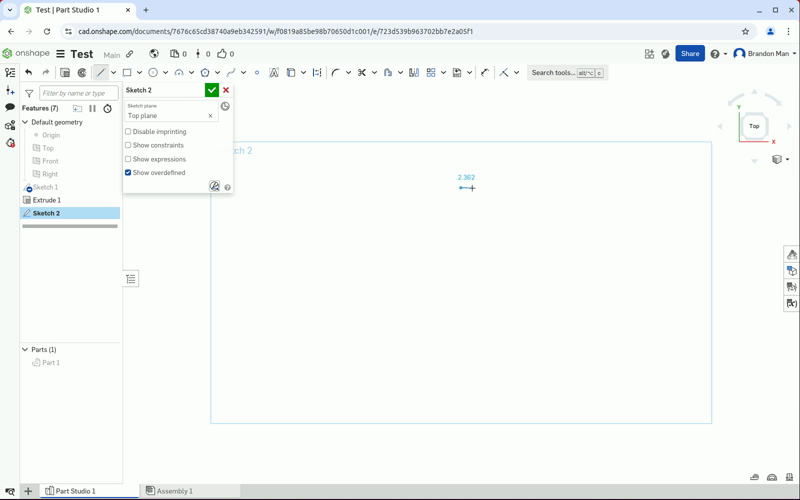
key_down(shift)
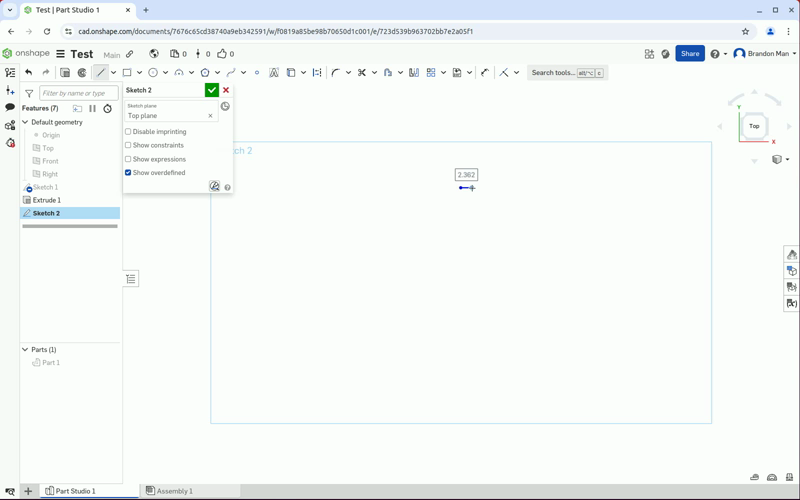
mouse_move(573, 187)
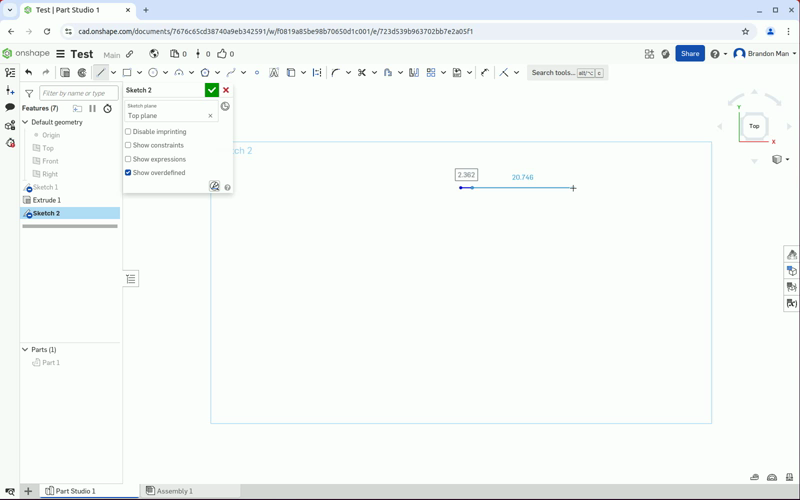
click(573, 187)
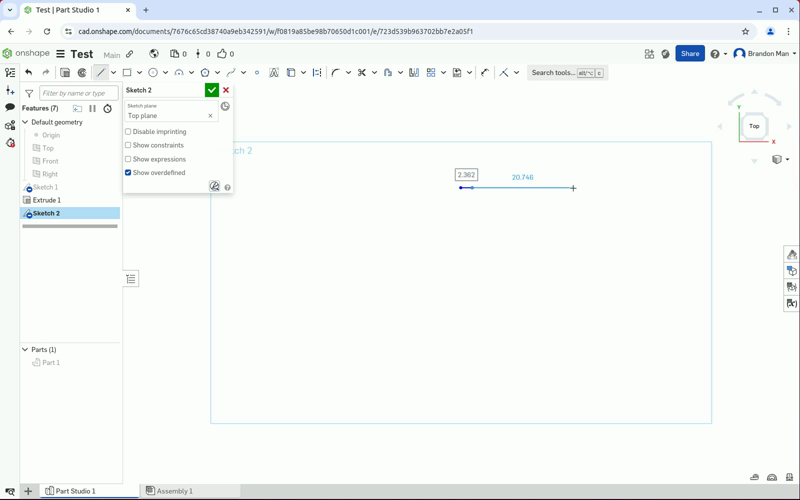
key_up(shift)
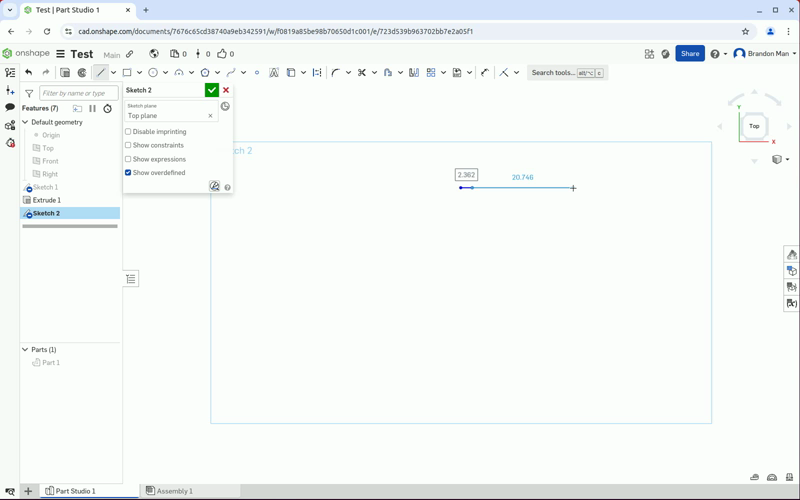
key_down(shift)
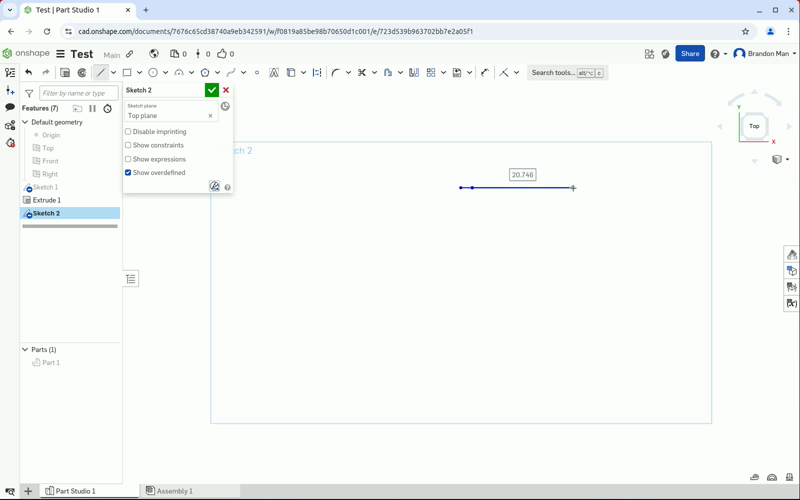
mouse_move(589, 187)
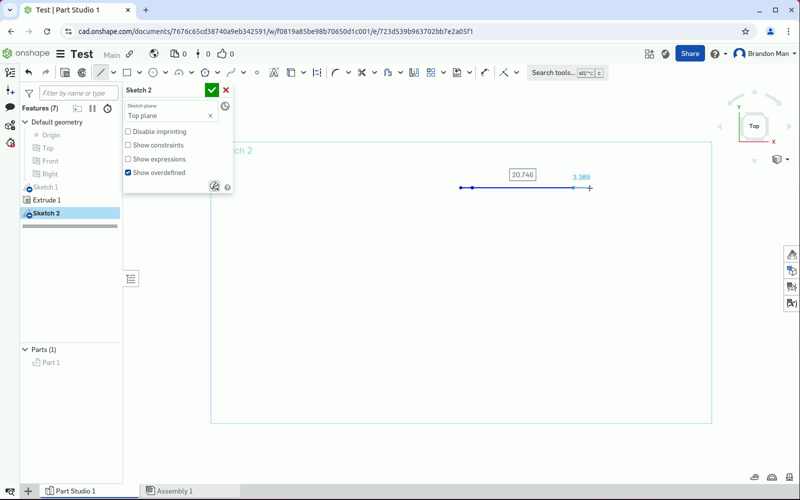
mouse_move(573, 176)
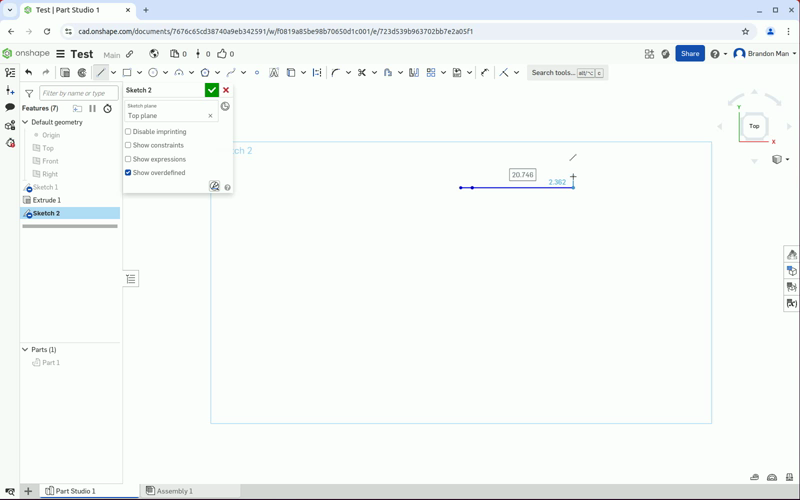
click(573, 176)
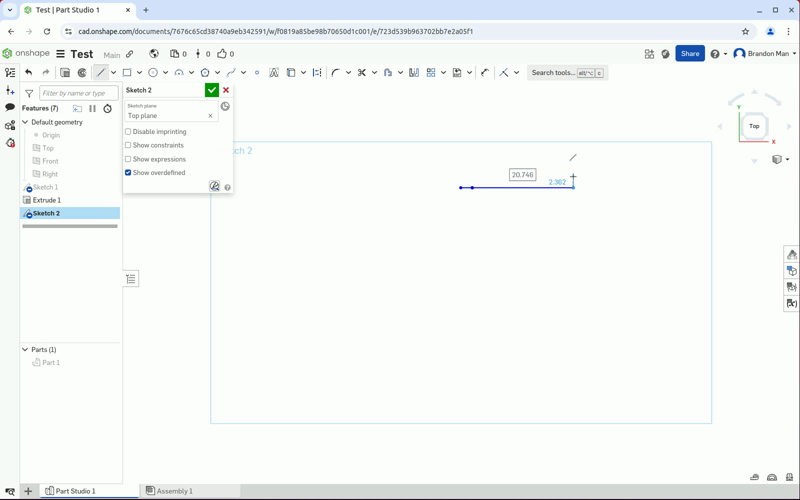
key_up(shift)
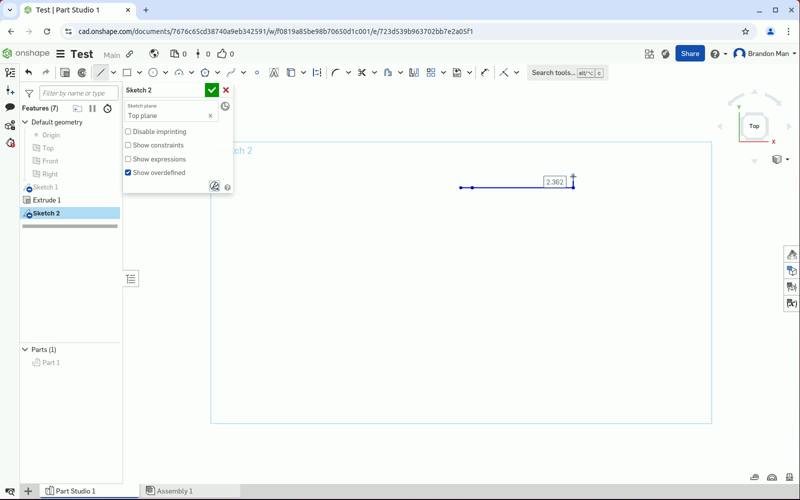
key_down(shift)
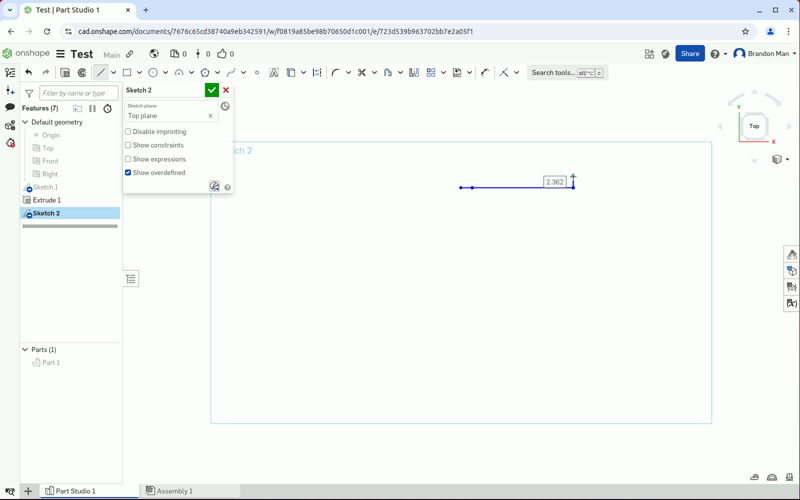
mouse_move(460, 176)
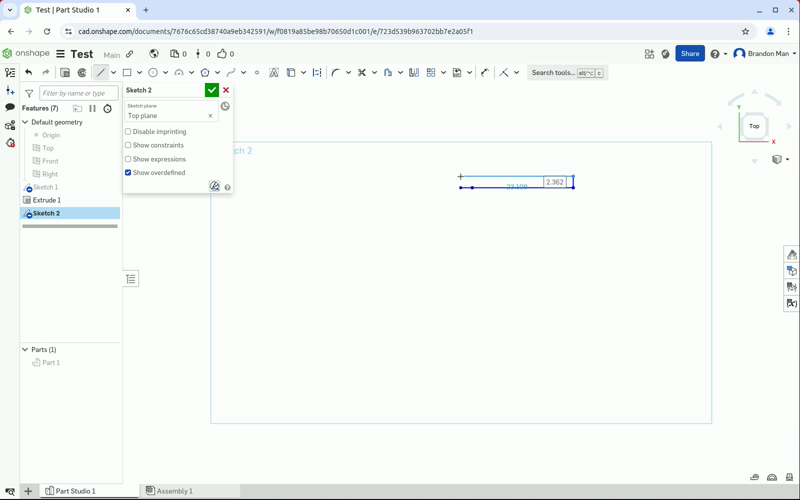
click(460, 176)
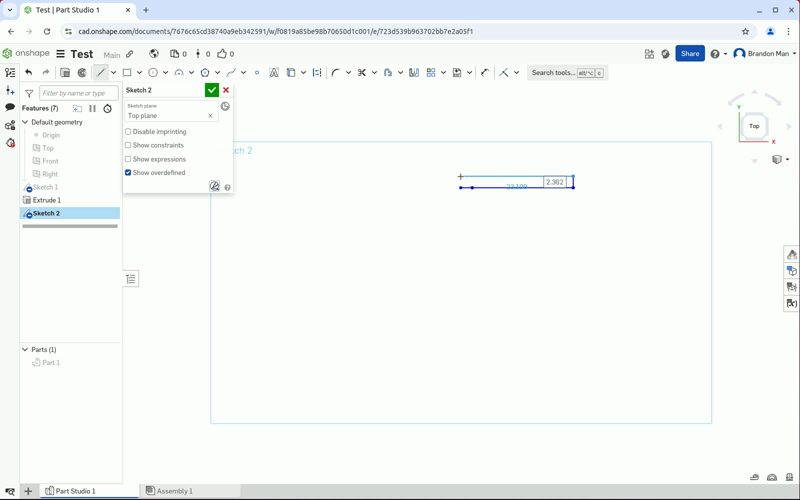
key_up(shift)
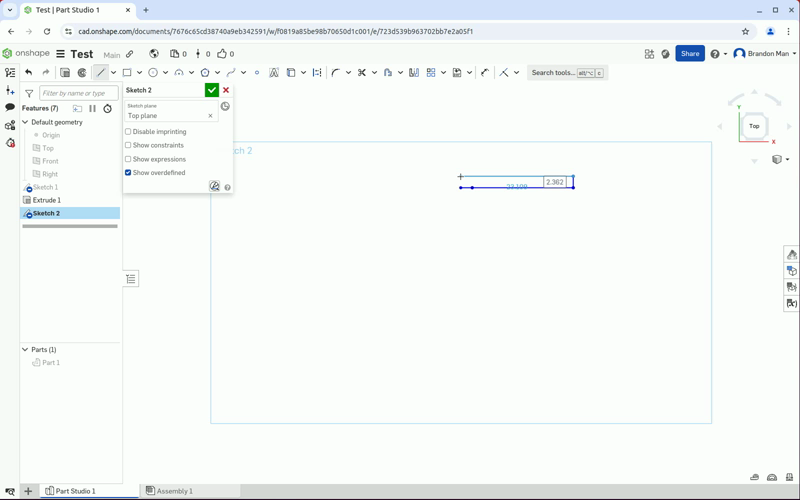
mouse_move(490, 176)
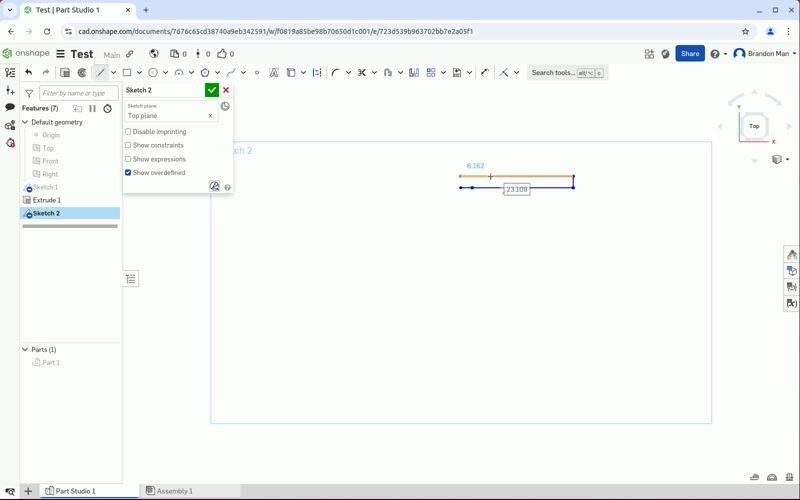
key_down(shift)
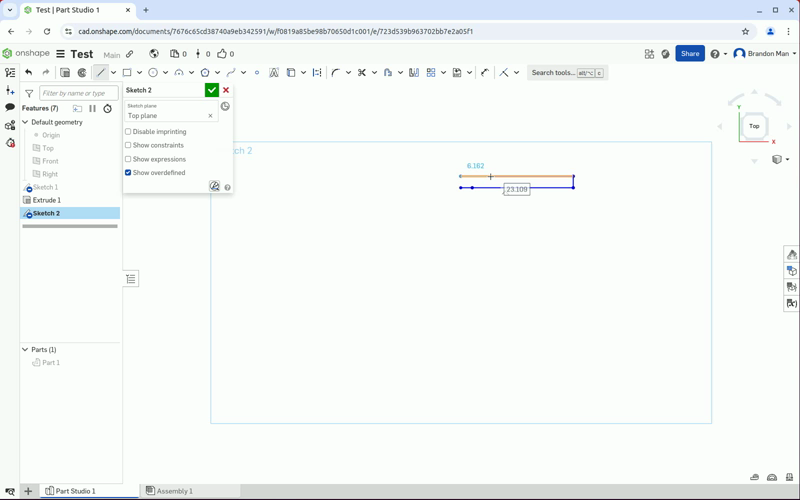
mouse_move(460, 187)
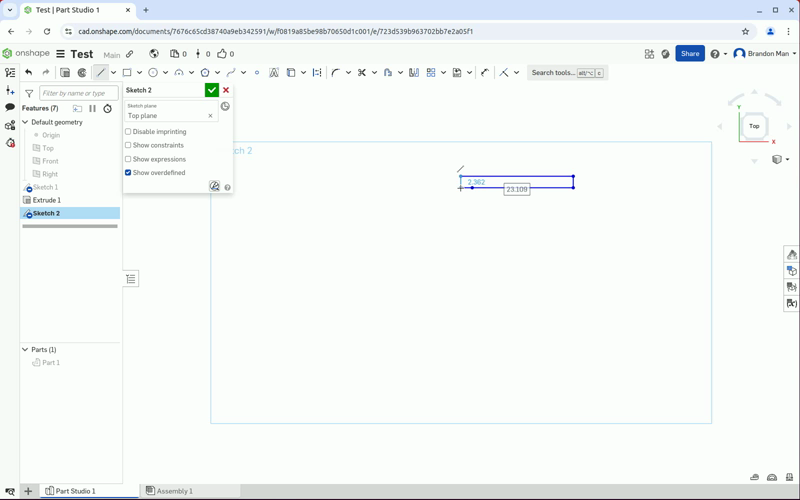
key_up(shift)
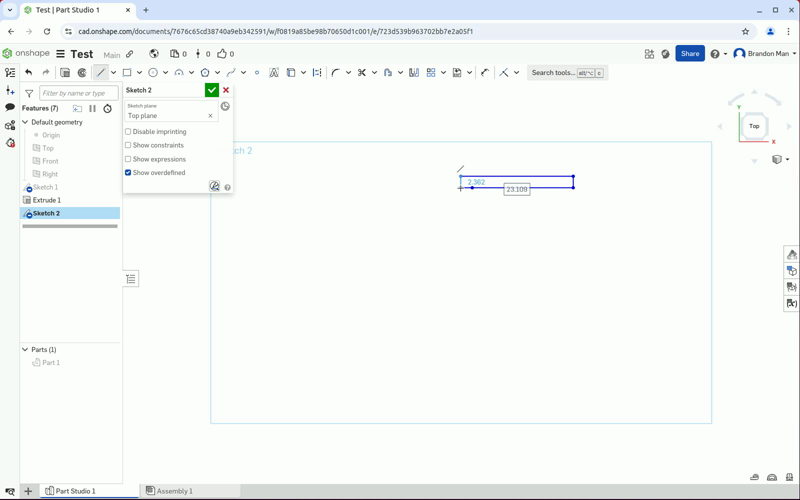
click(460, 187)
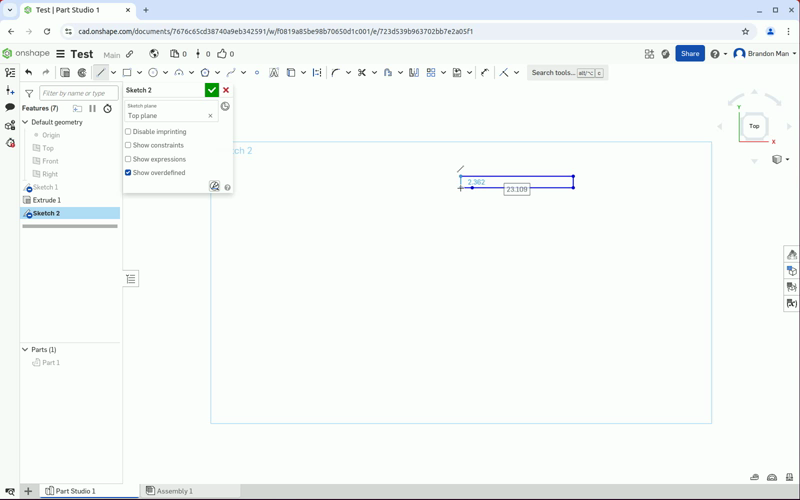
key(esc)
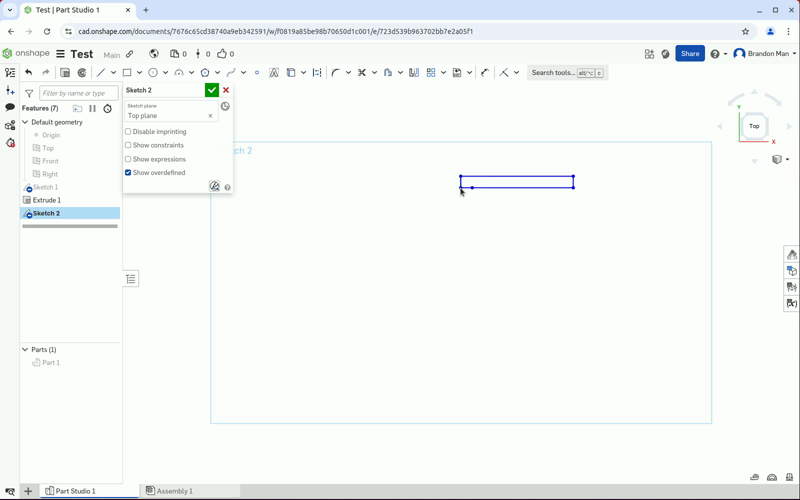
mouse_move(549, 180)
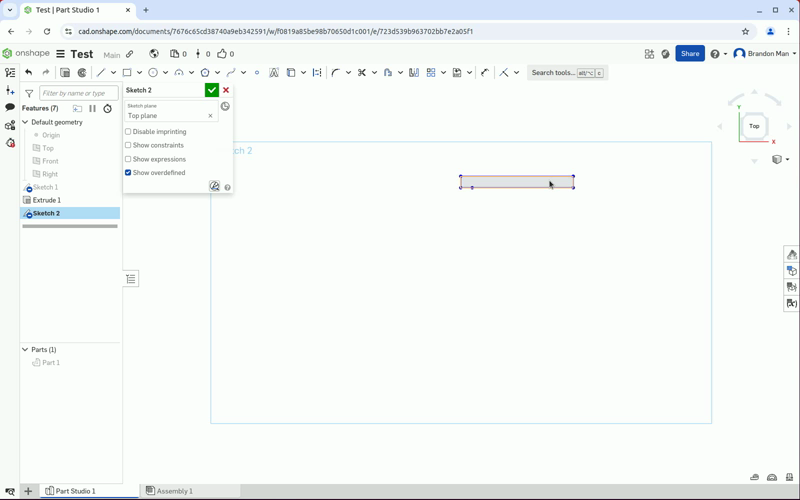
scroll(6)
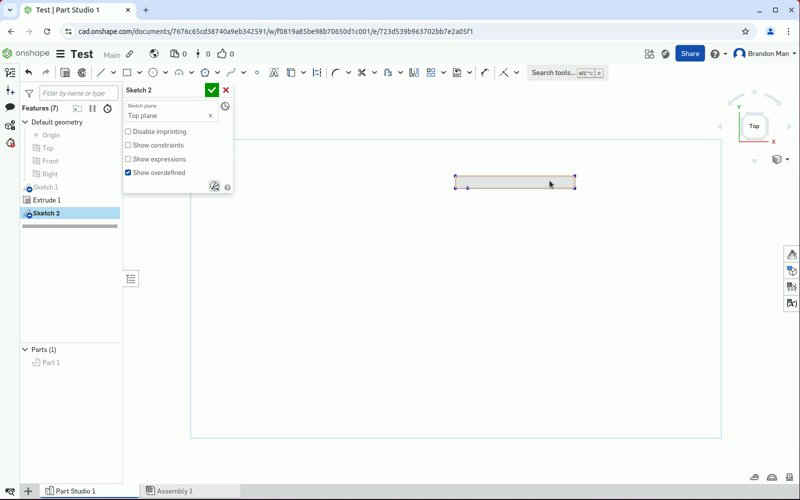
scroll(6)
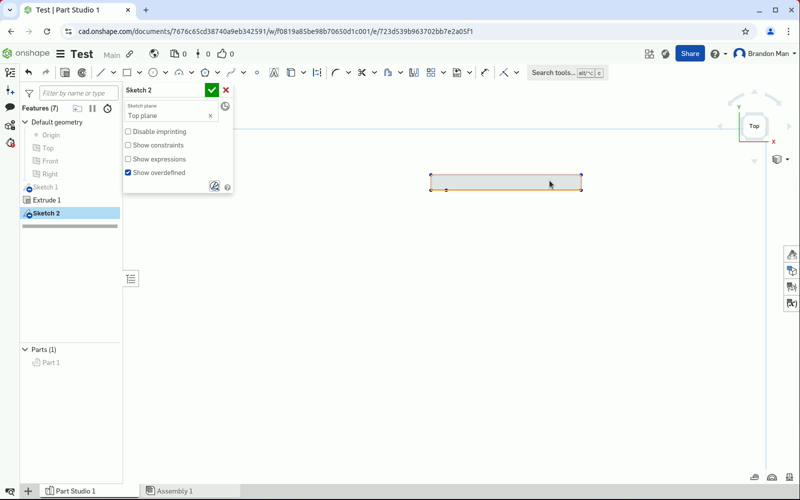
scroll(6)
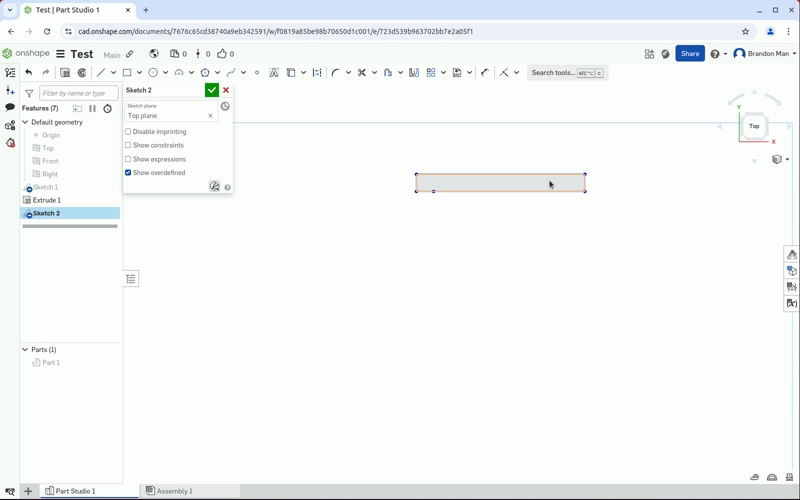
scroll(6)
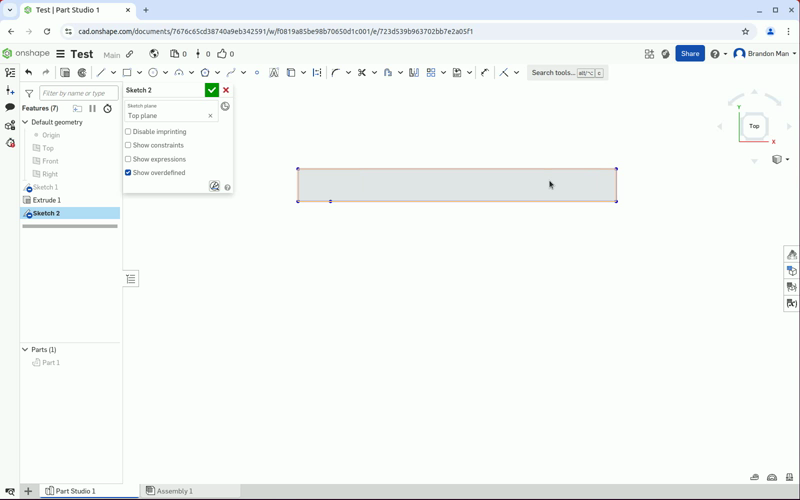
scroll(6)
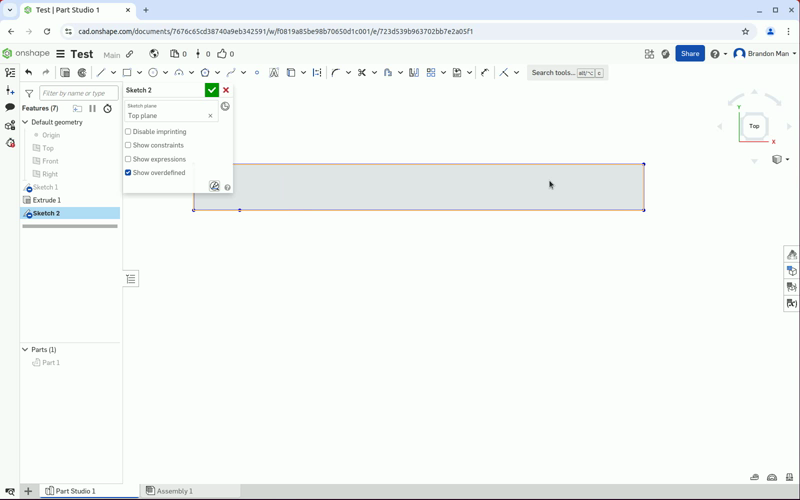
scroll(6)
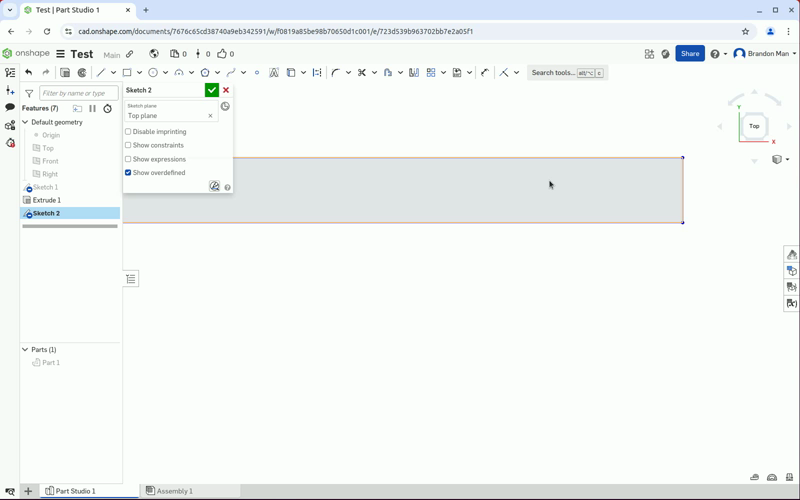
scroll(6)
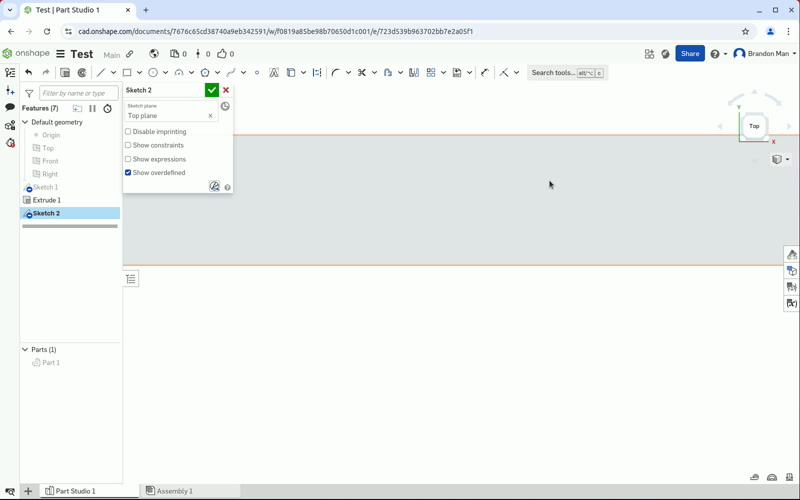
click(549, 180)
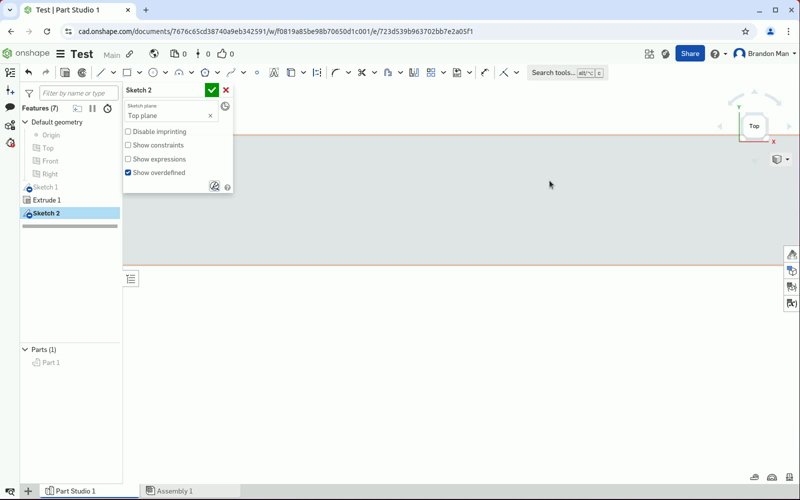
scroll(-6)
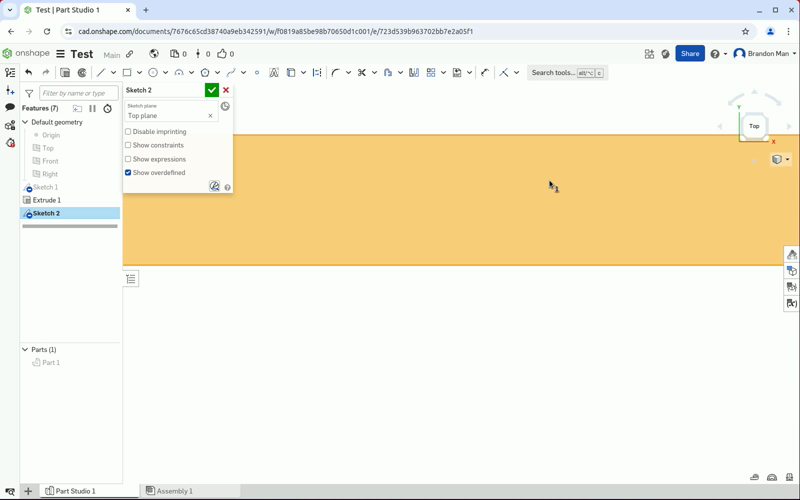
scroll(-6)
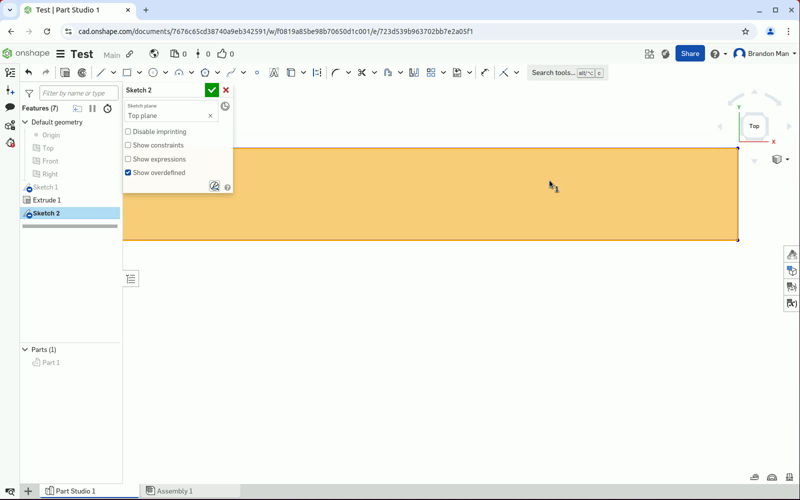
scroll(-6)
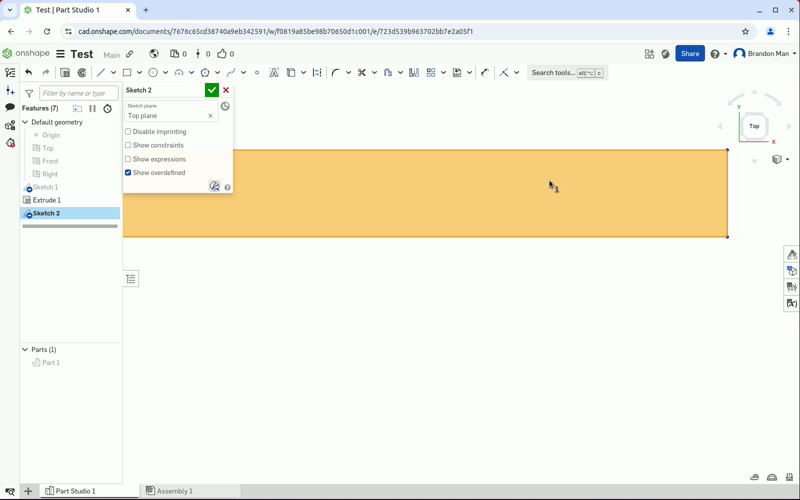
scroll(-6)
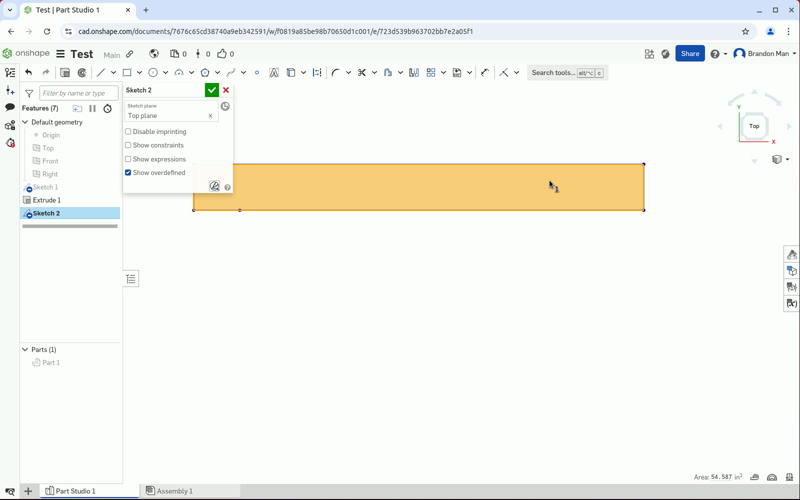
scroll(-6)
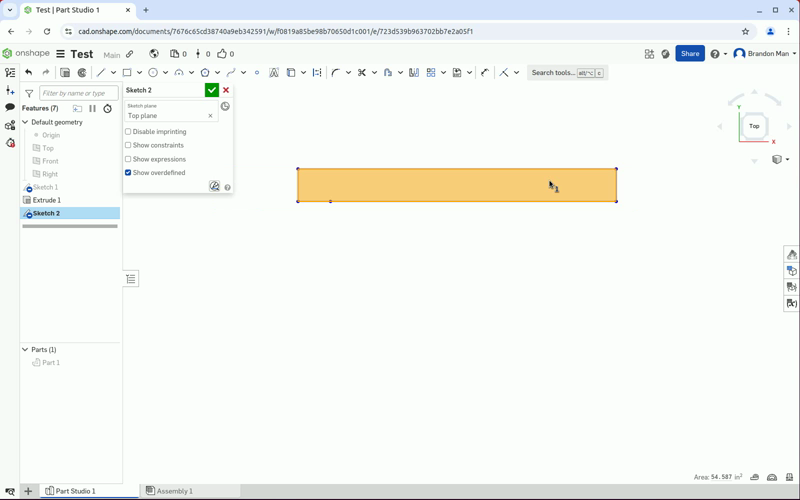
scroll(-6)
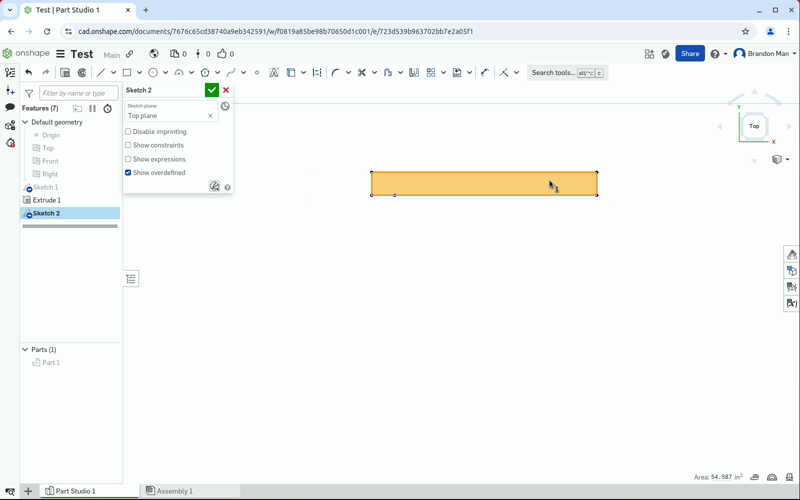
scroll(-6)
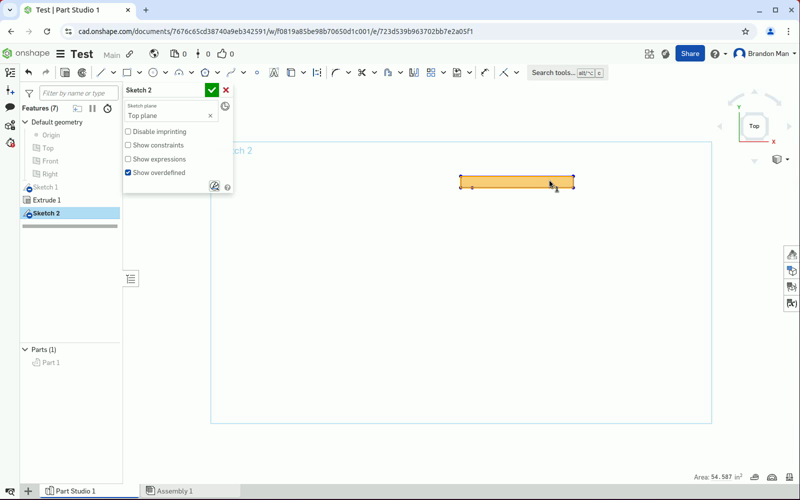
mouse_move(73, 352)
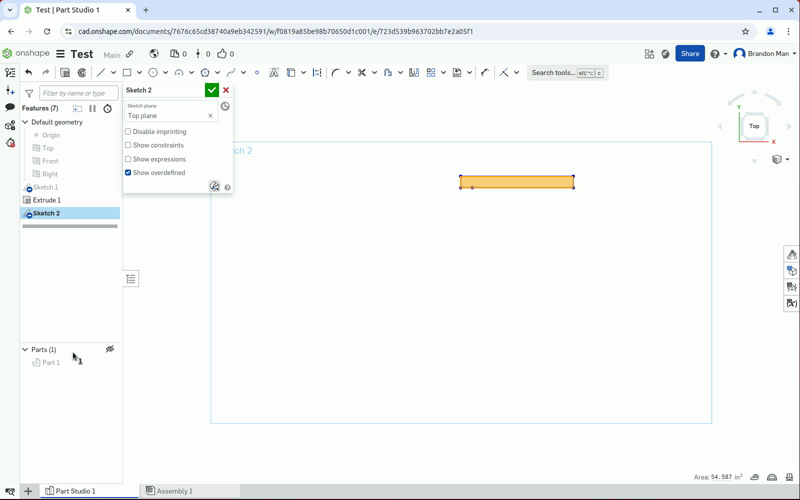
key(shift+y)
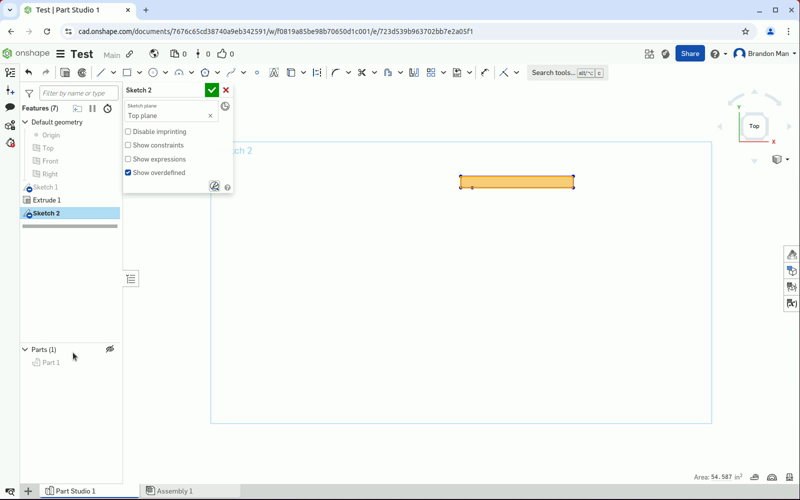
key(shift+e)
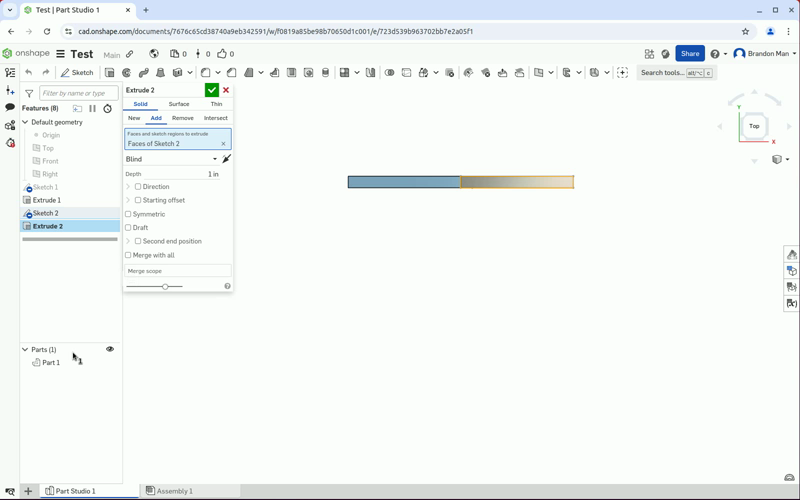
mouse_move(143, 106)
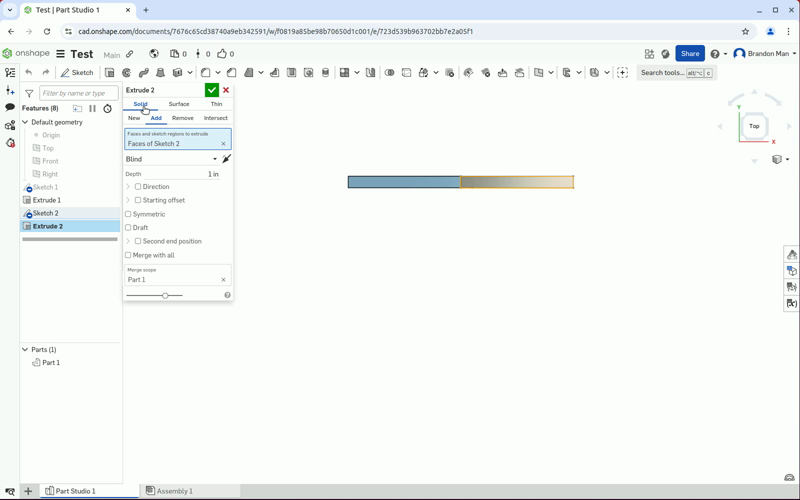
click(143, 106)
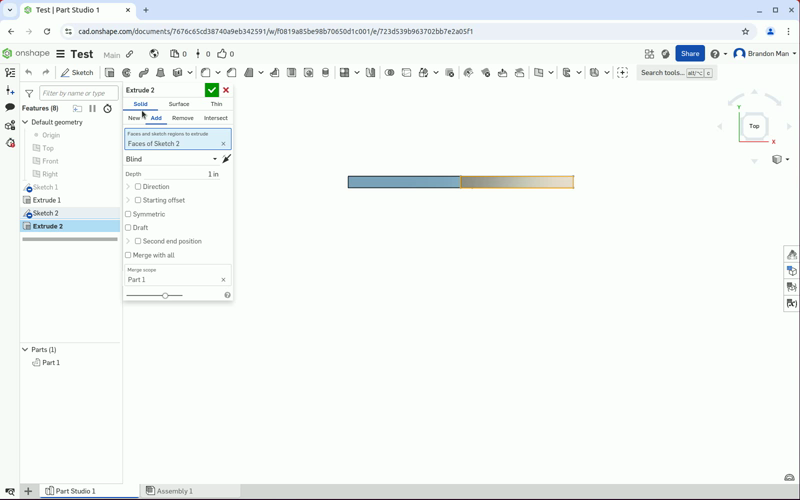
mouse_move(137, 120)
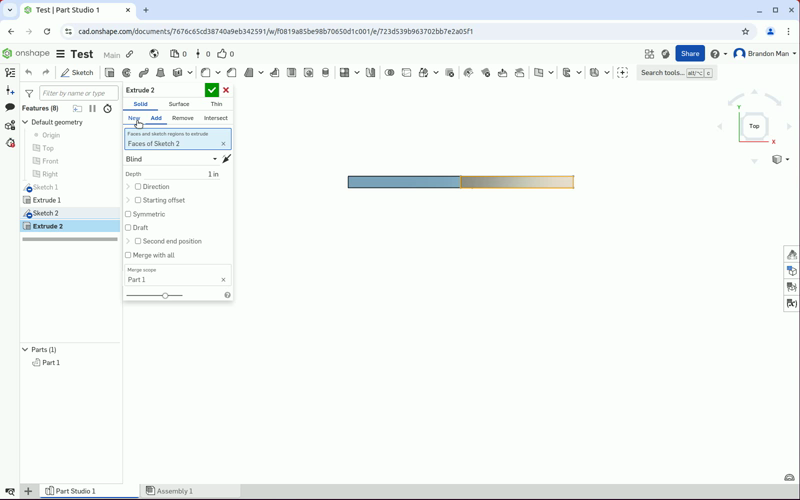
click(137, 120)
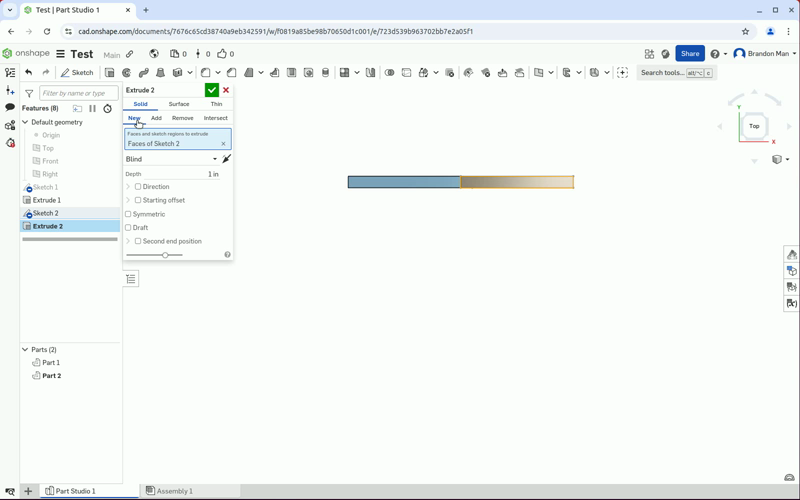
key(tab, 4)
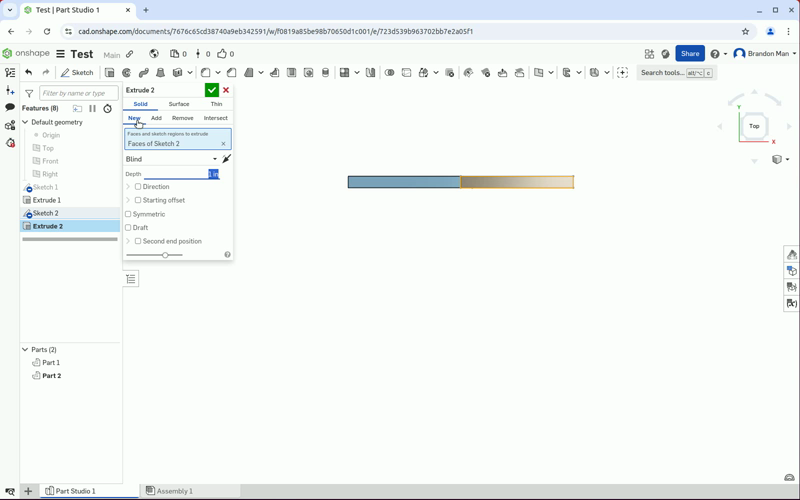
text(6.981)
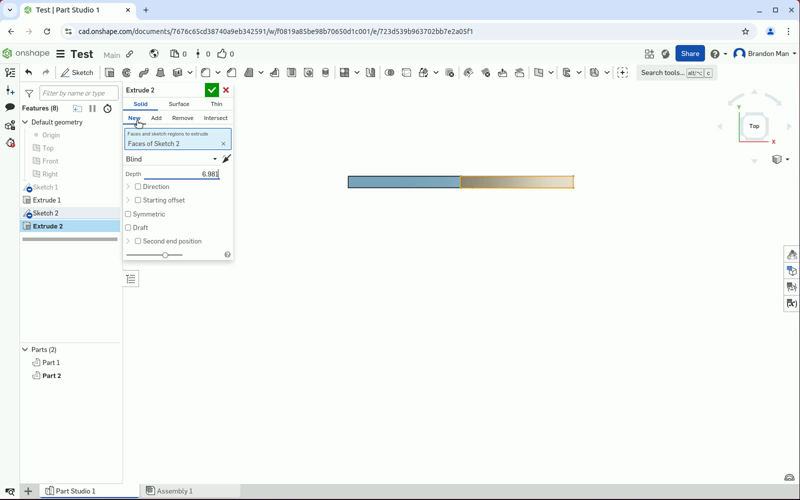
key(enter)
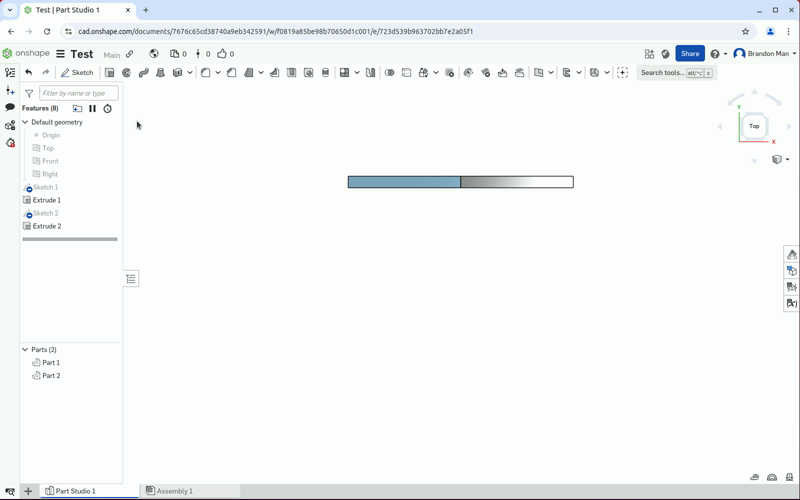
key(shift+h)
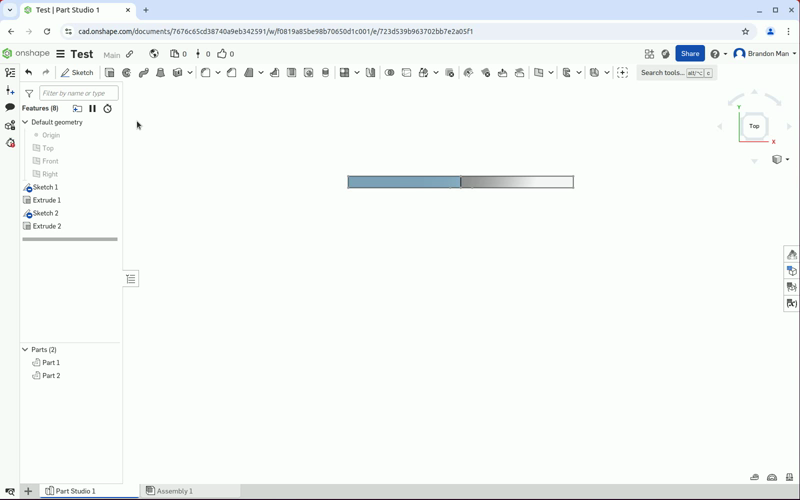
key(shift+h)
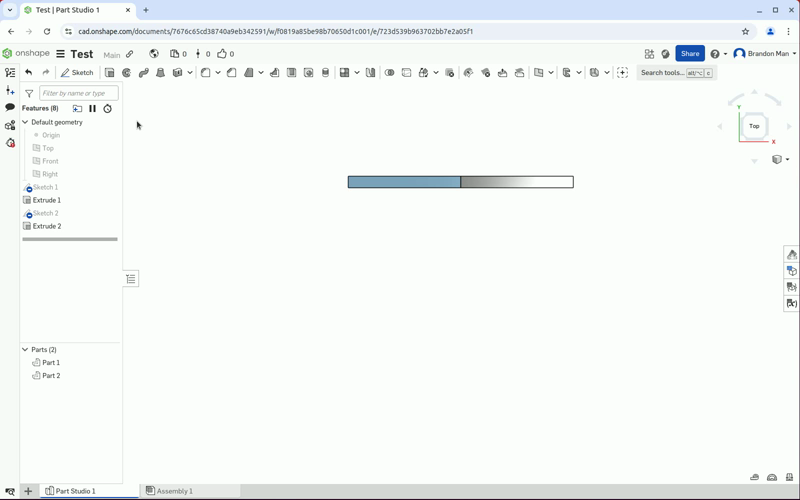
mouse_move(73, 189)
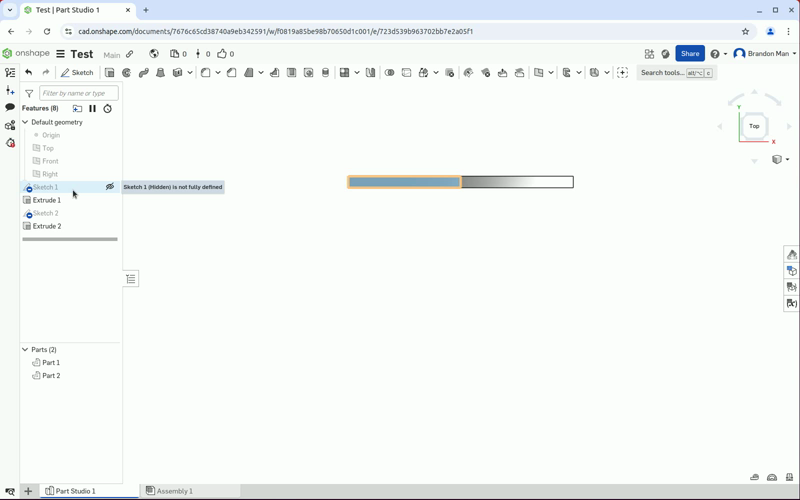
click(73, 189)
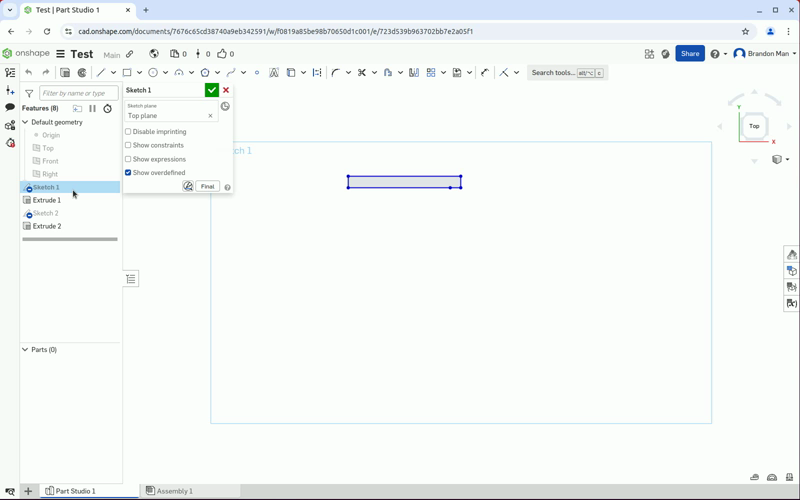
mouse_move(229, 92)
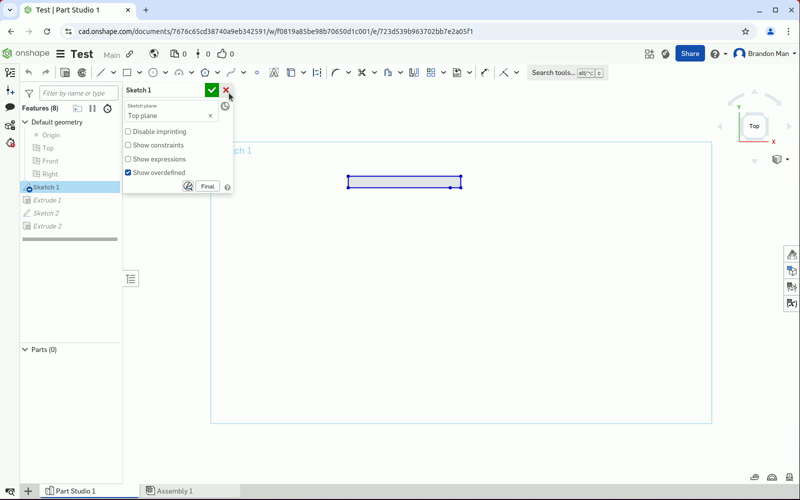
click(229, 92)
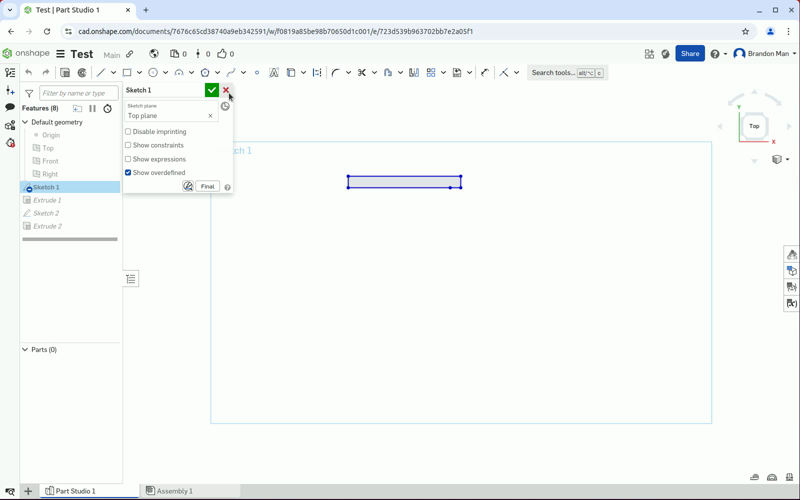
key(shift+s)
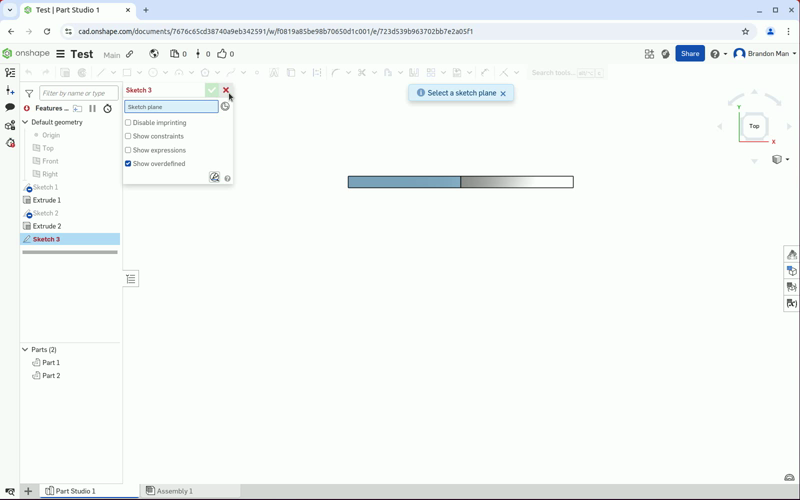
mouse_move(73, 150)
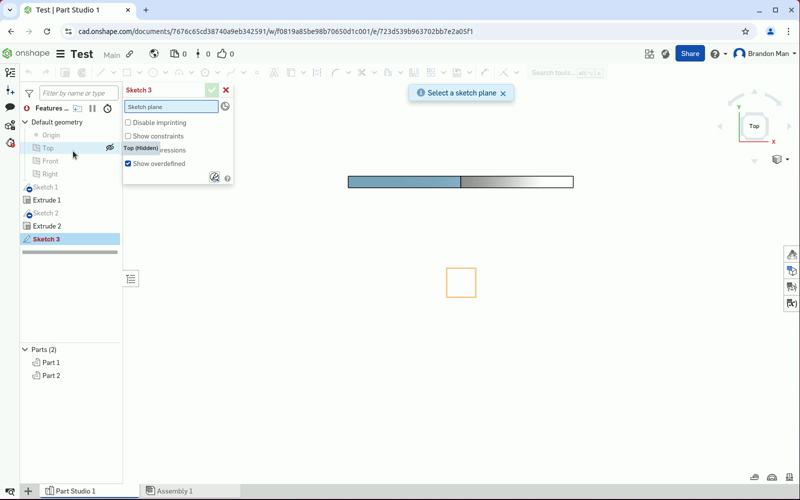
click(73, 150)
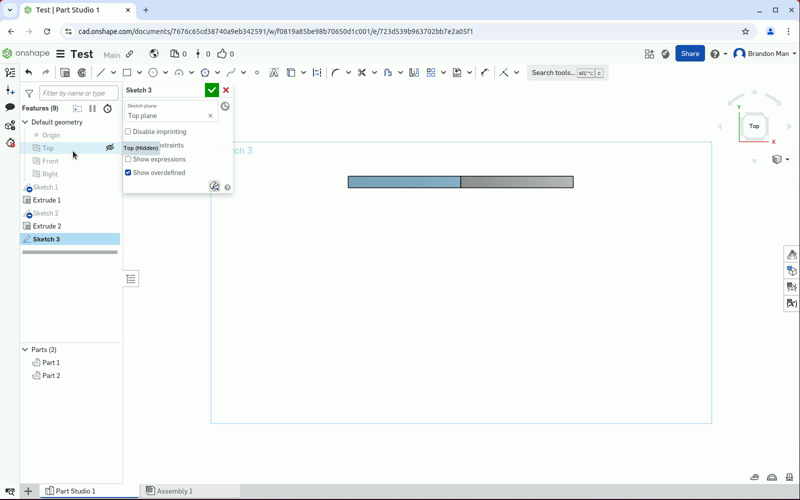
mouse_move(73, 352)
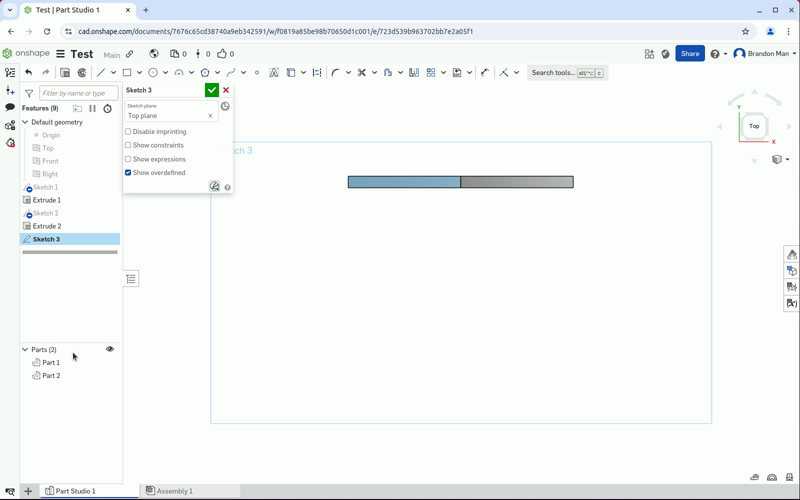
key(y)
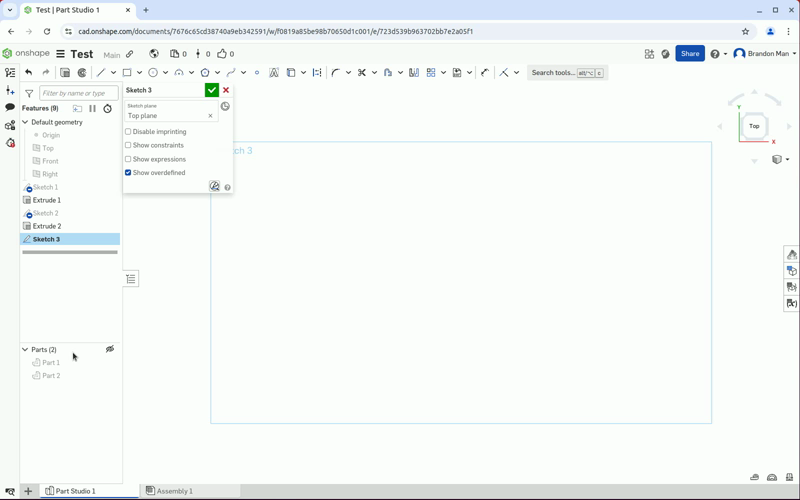
key(l)
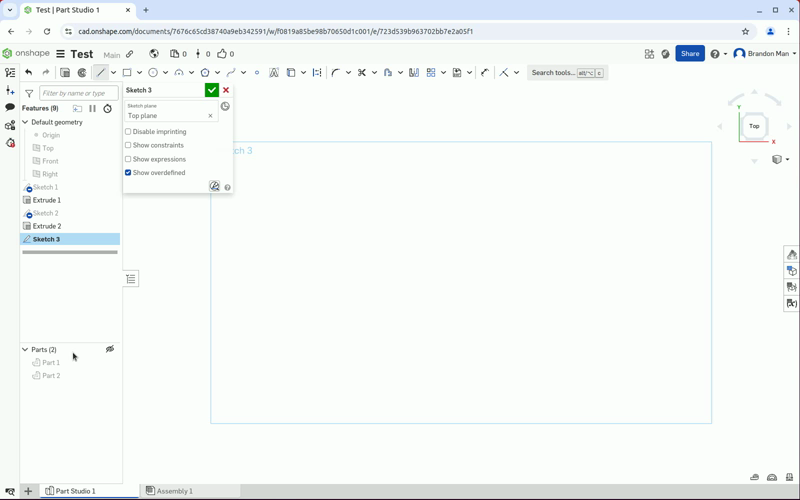
key_down(shift)
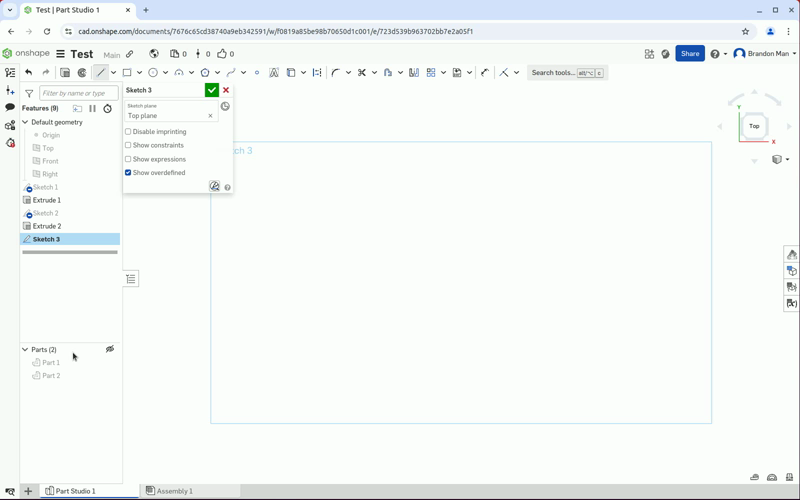
mouse_move(416, 210)
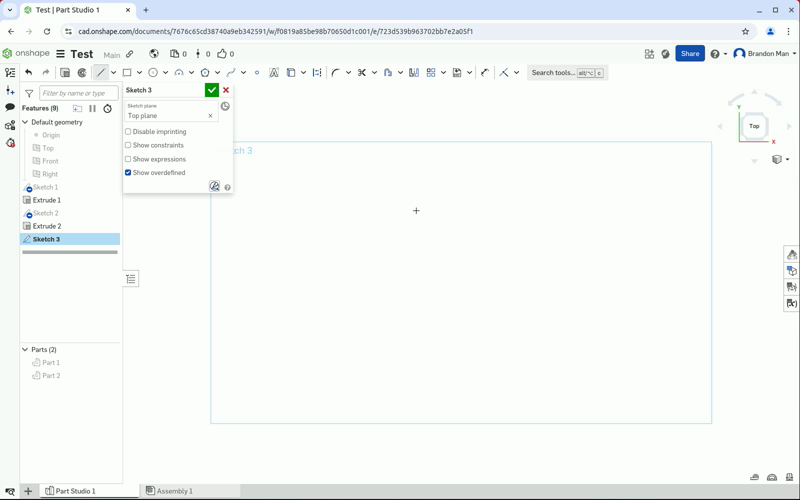
click(416, 210)
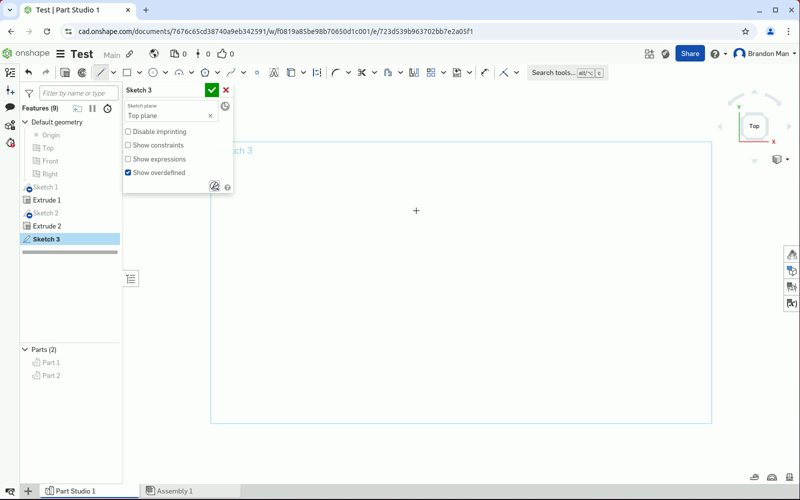
key_up(shift)
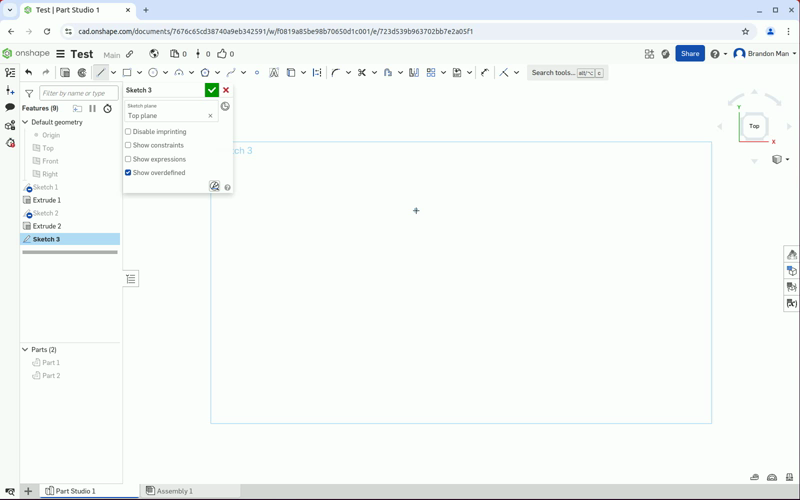
key_down(shift)
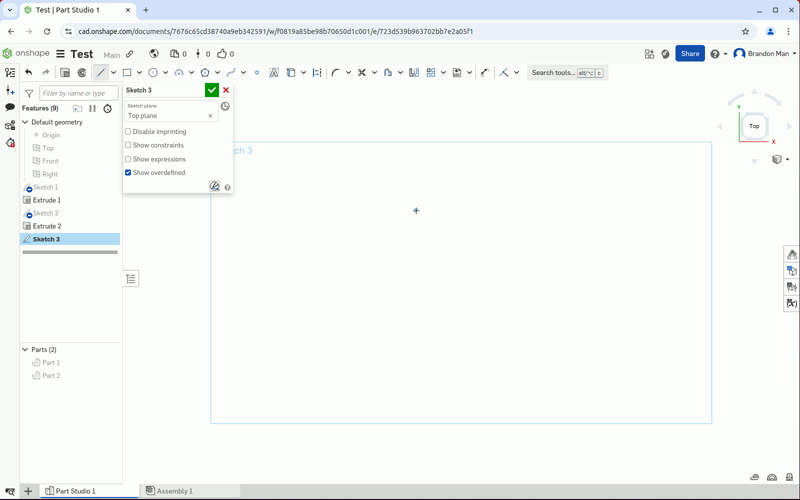
mouse_move(446, 210)
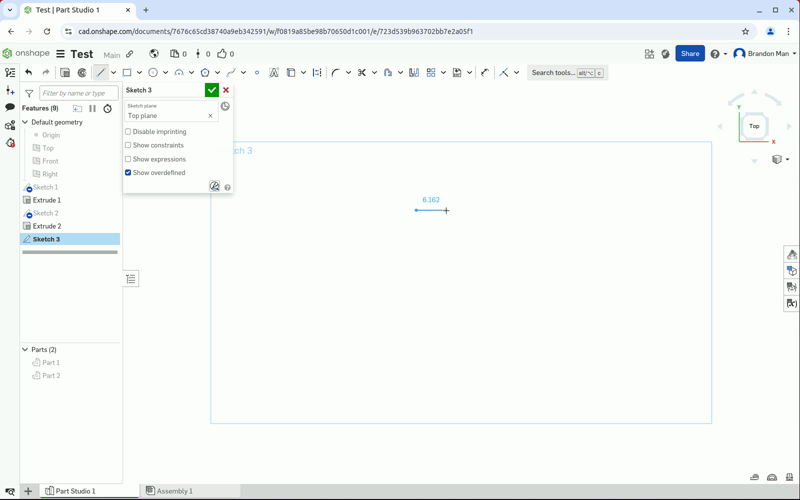
mouse_move(461, 210)
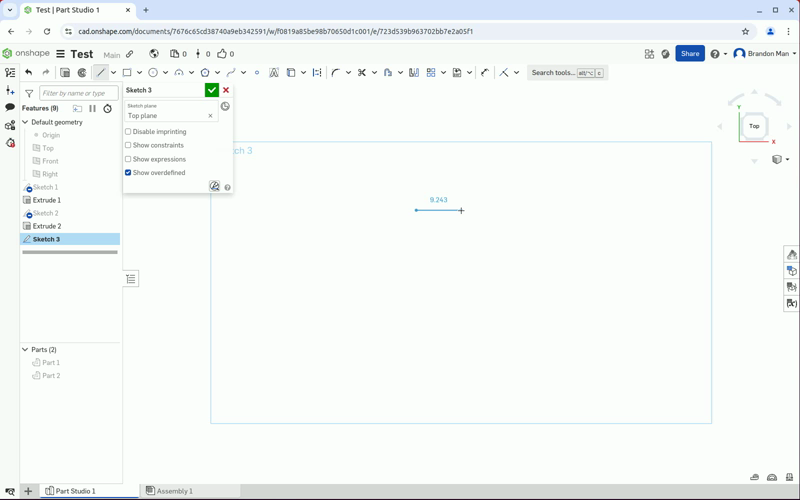
click(461, 210)
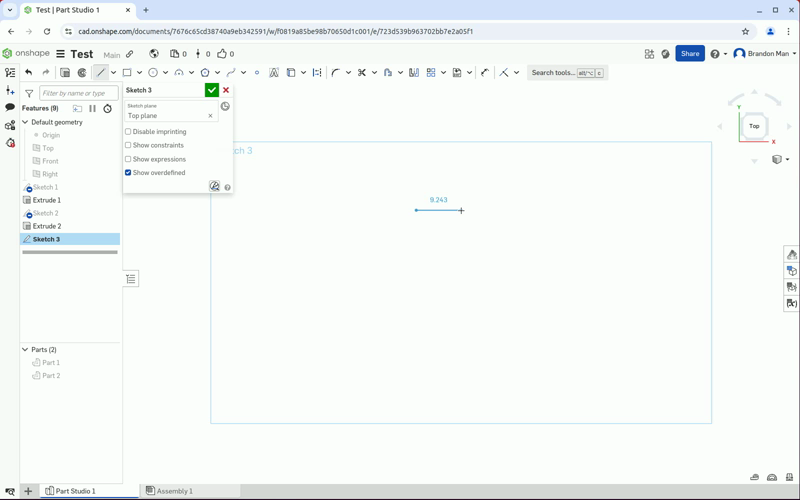
key_up(shift)
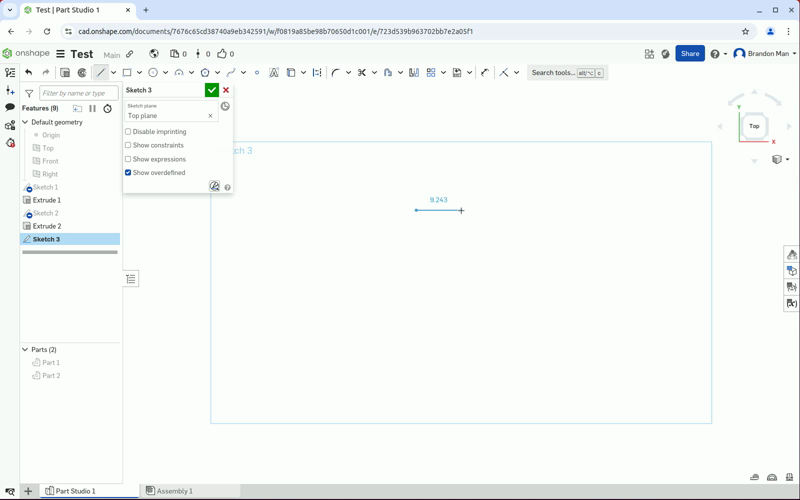
key_down(shift)
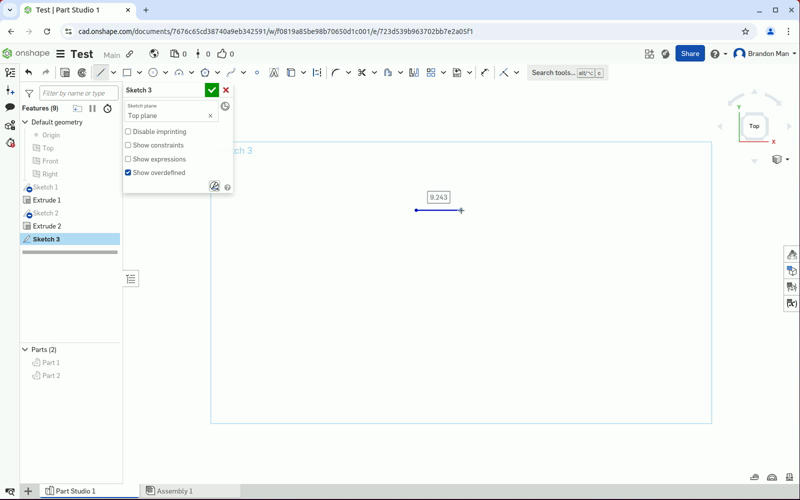
mouse_move(491, 210)
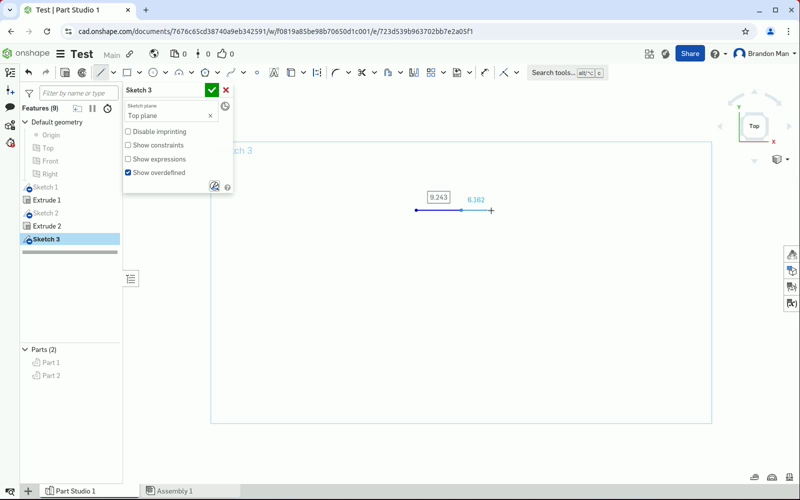
mouse_move(461, 198)
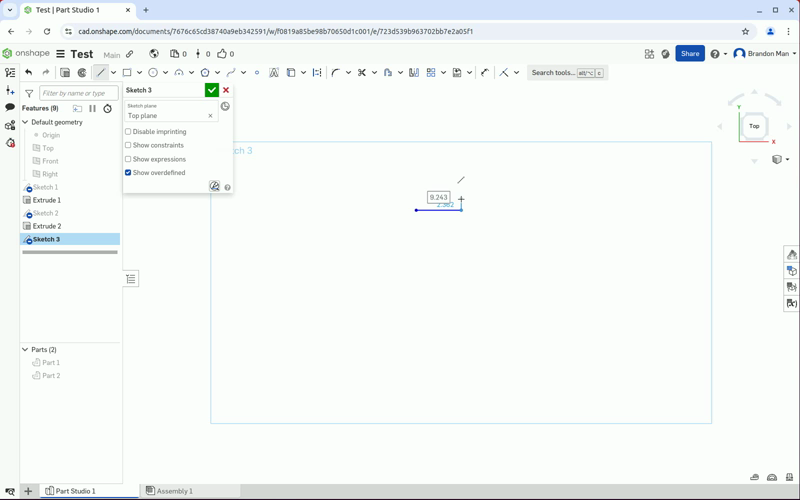
click(461, 198)
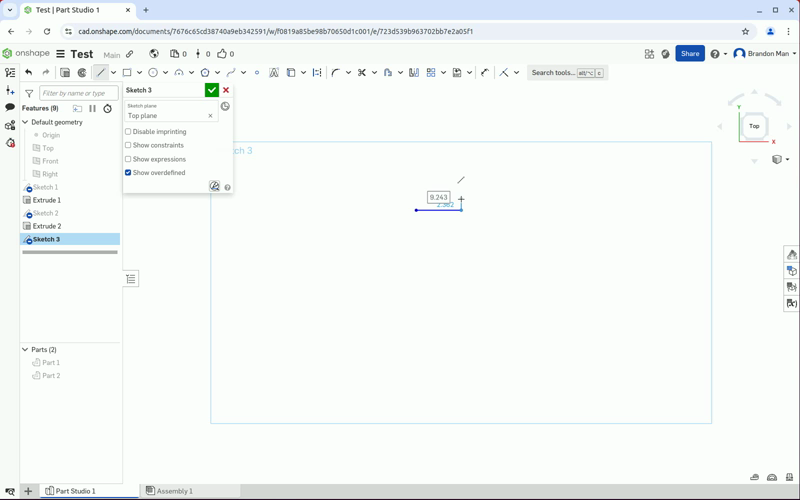
key_up(shift)
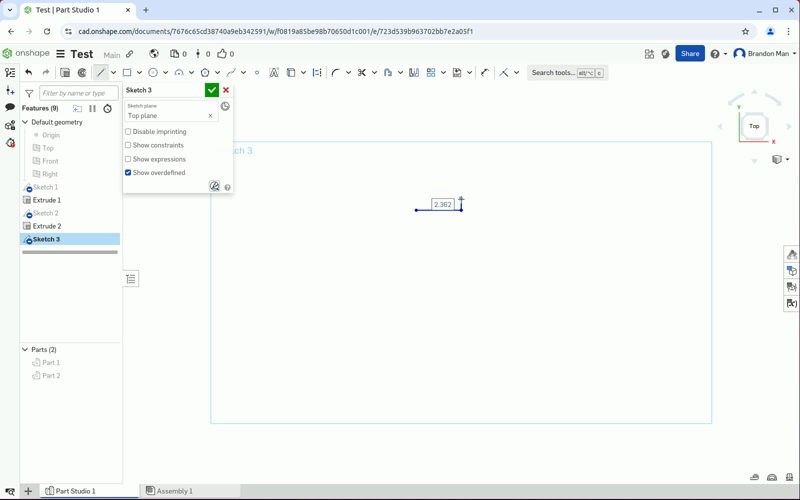
key_down(shift)
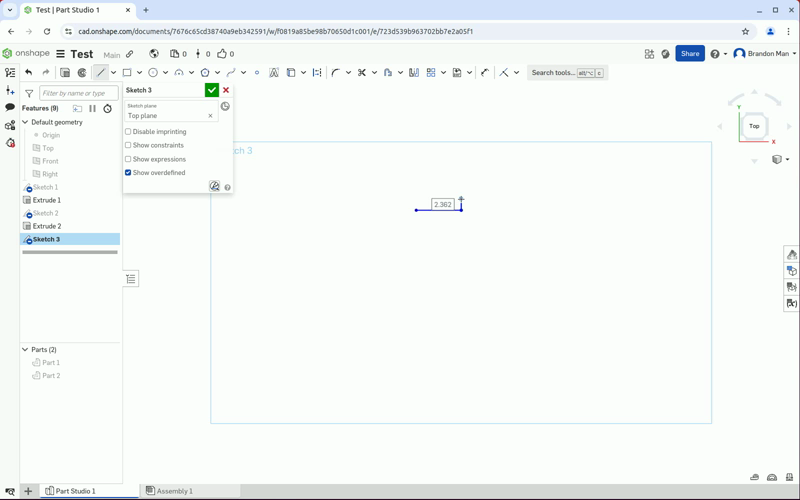
mouse_move(491, 198)
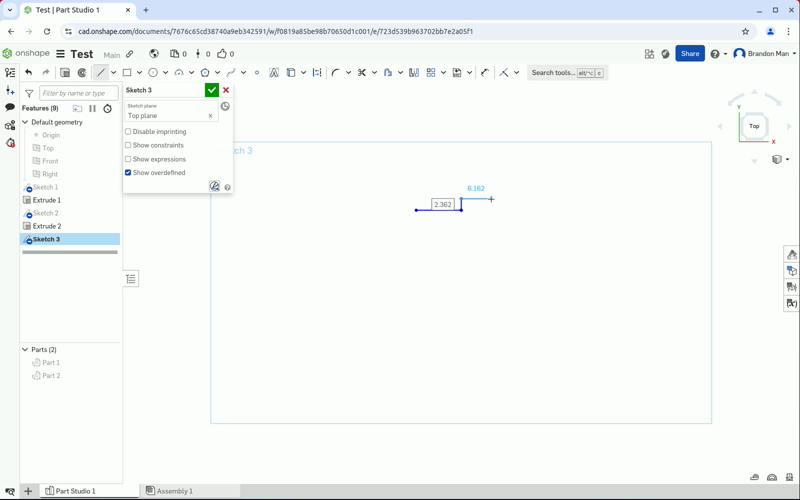
mouse_move(450, 198)
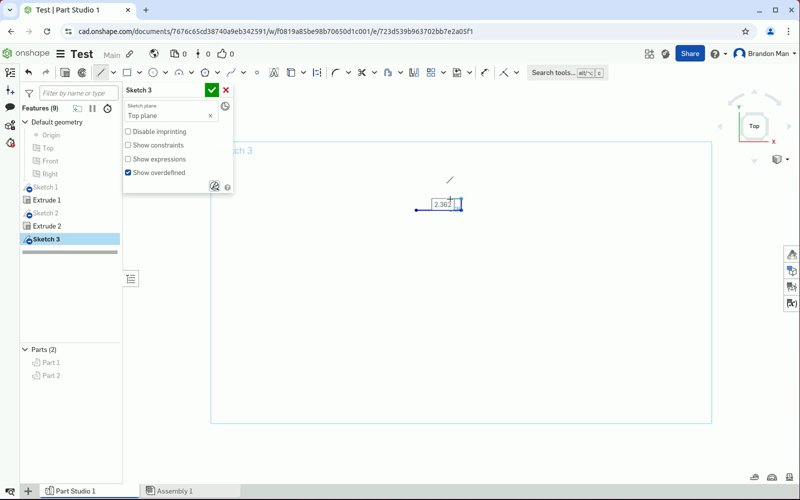
click(450, 198)
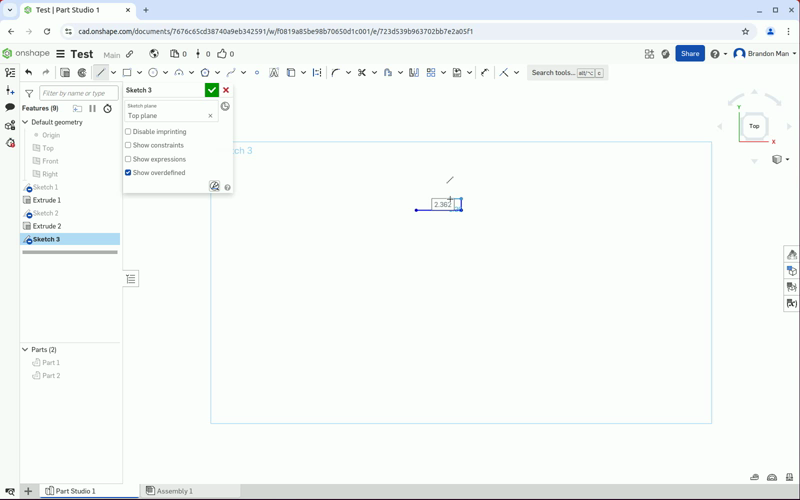
key_up(shift)
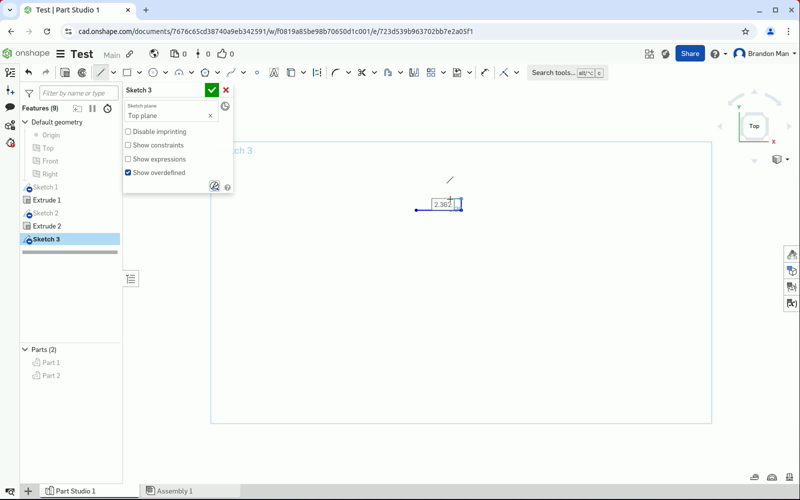
key_down(shift)
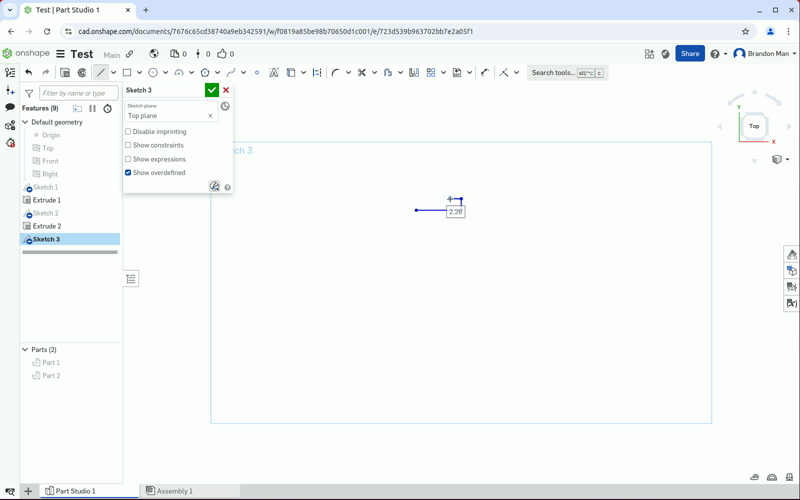
mouse_move(480, 198)
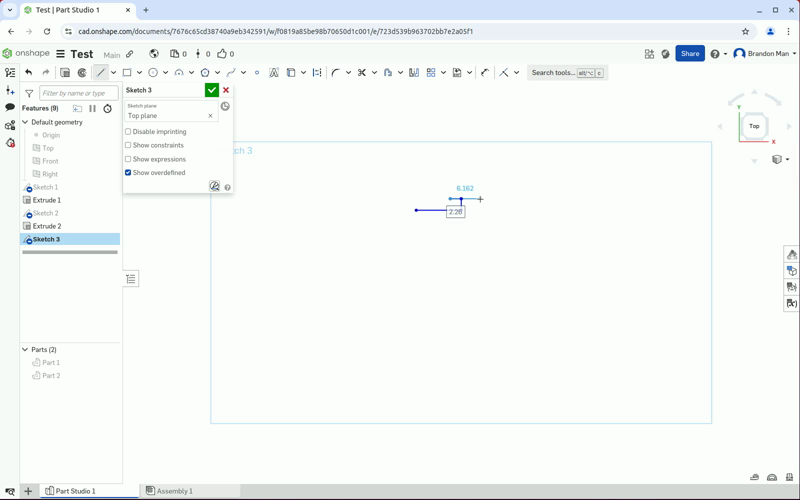
mouse_move(416, 198)
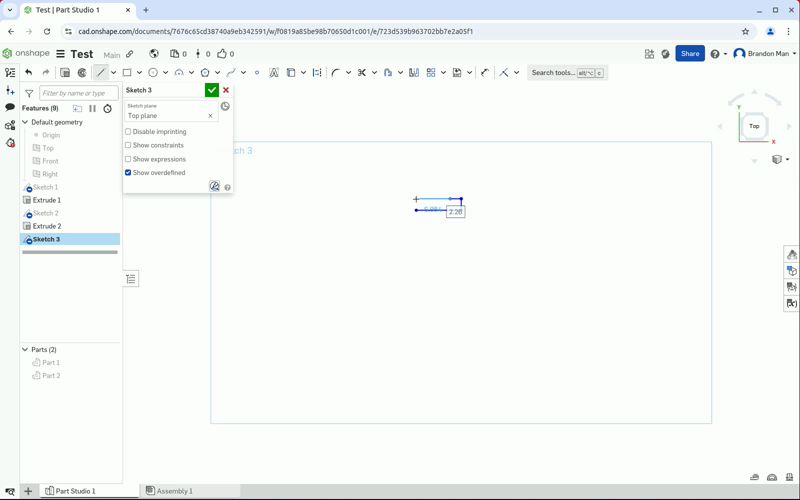
click(416, 198)
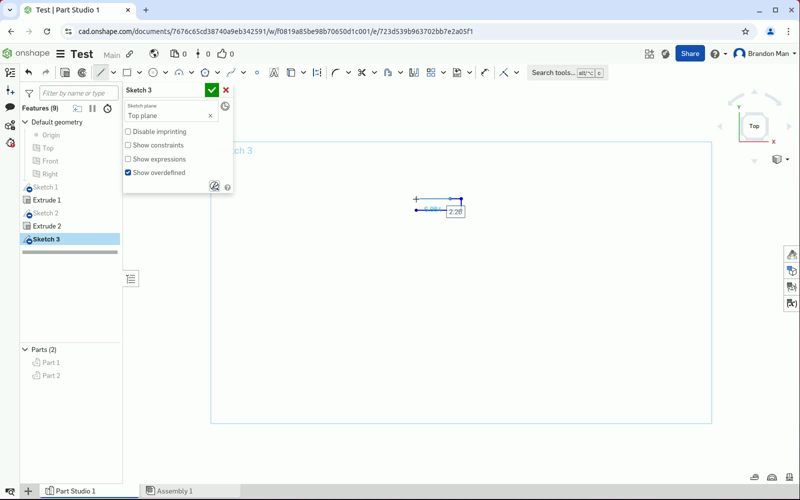
key_up(shift)
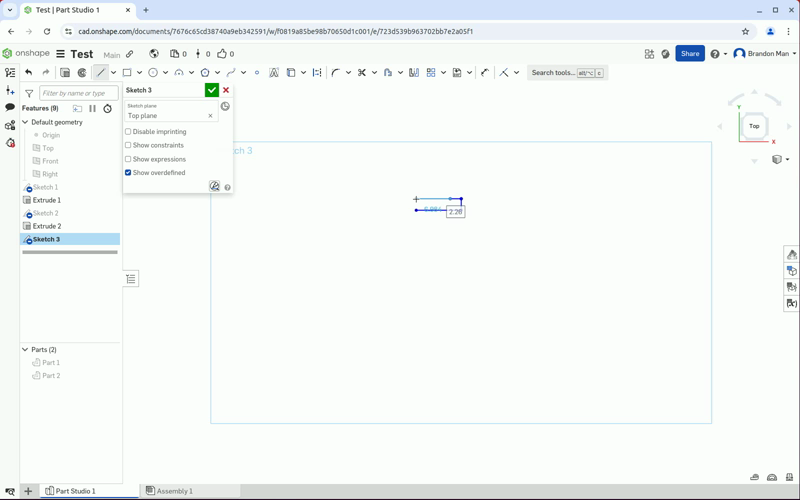
mouse_move(446, 198)
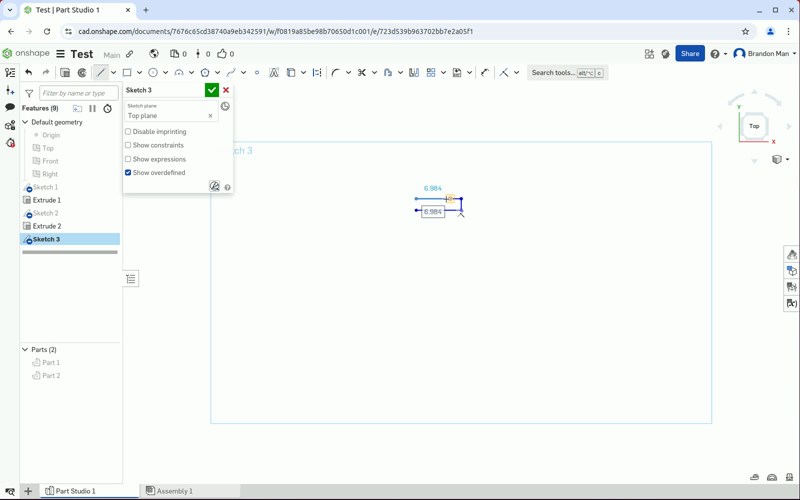
key_down(shift)
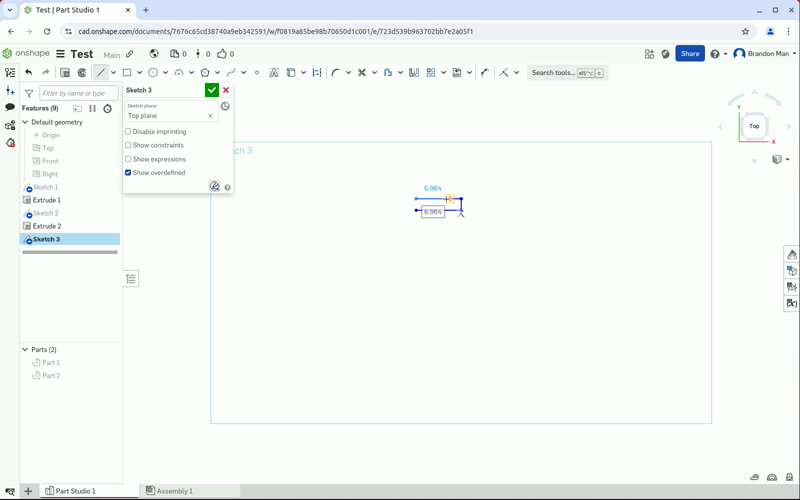
mouse_move(416, 210)
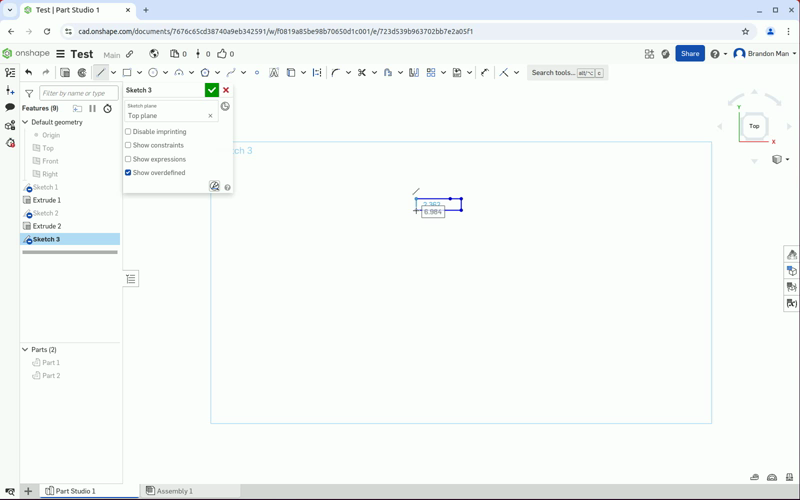
key_up(shift)
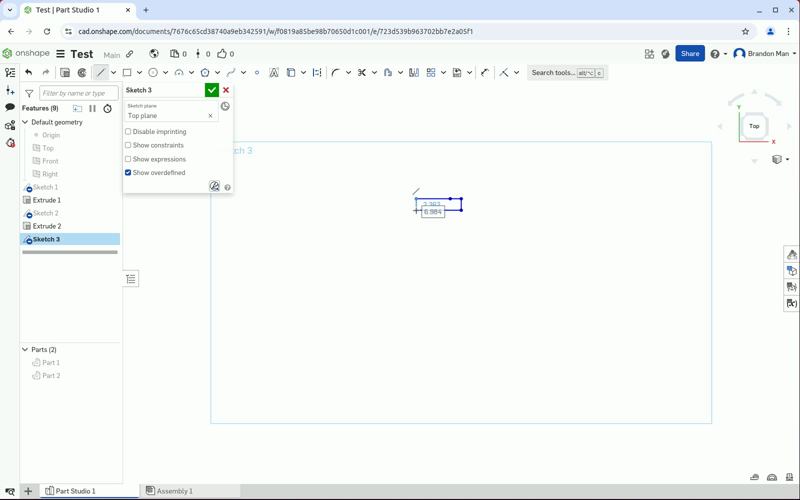
click(416, 210)
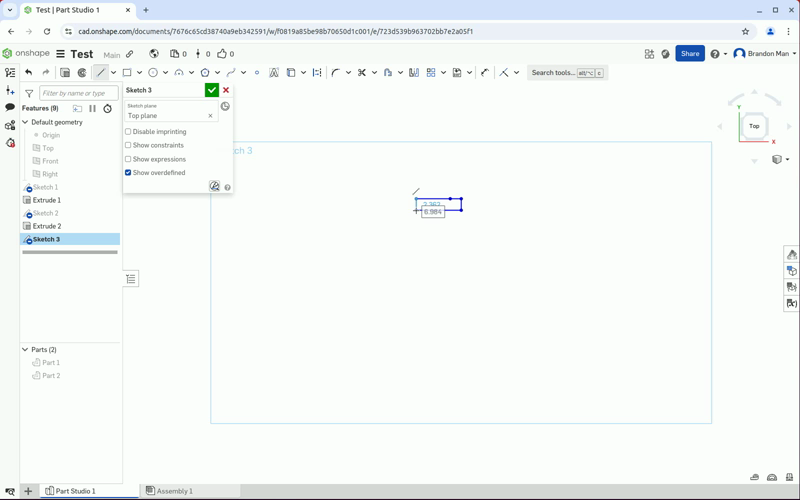
key(esc)
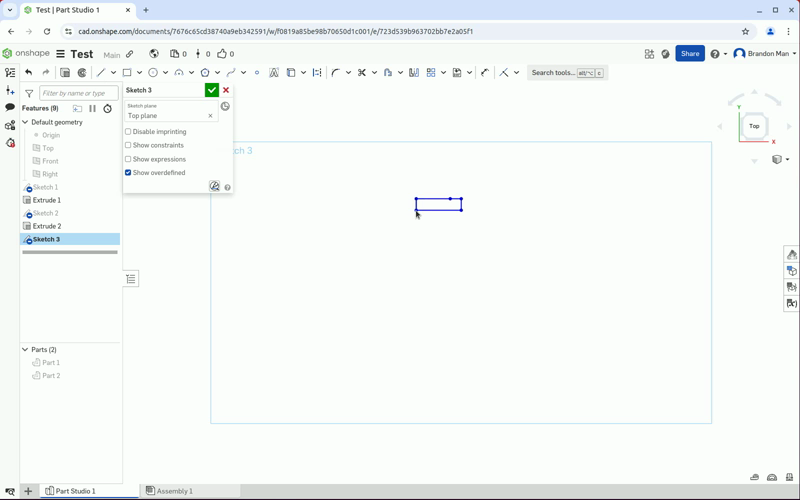
mouse_move(427, 203)
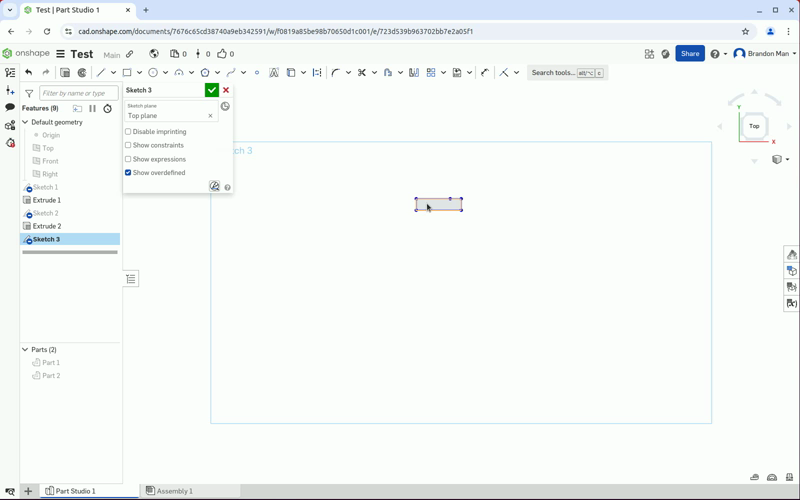
scroll(6)
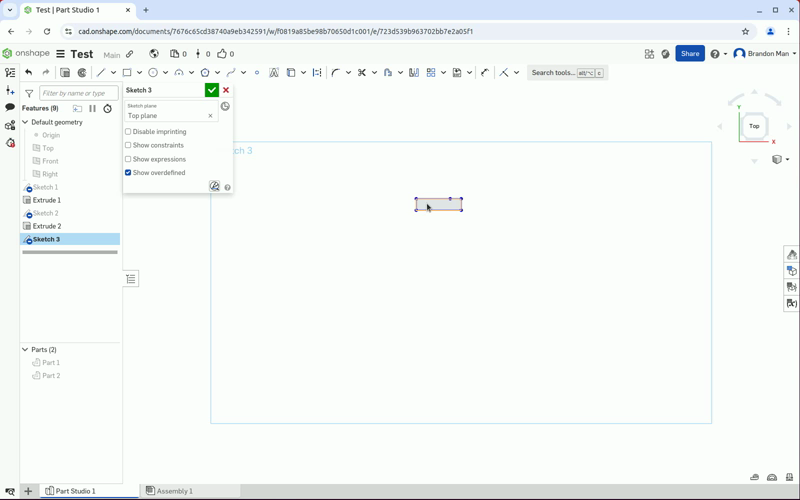
scroll(6)
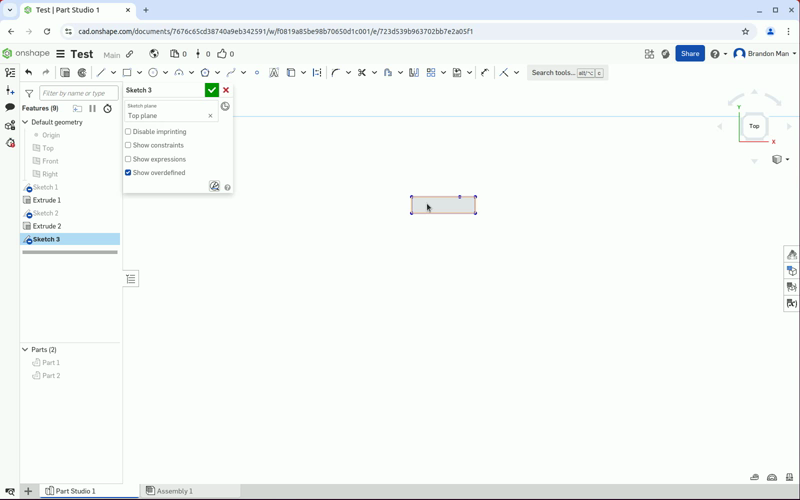
scroll(6)
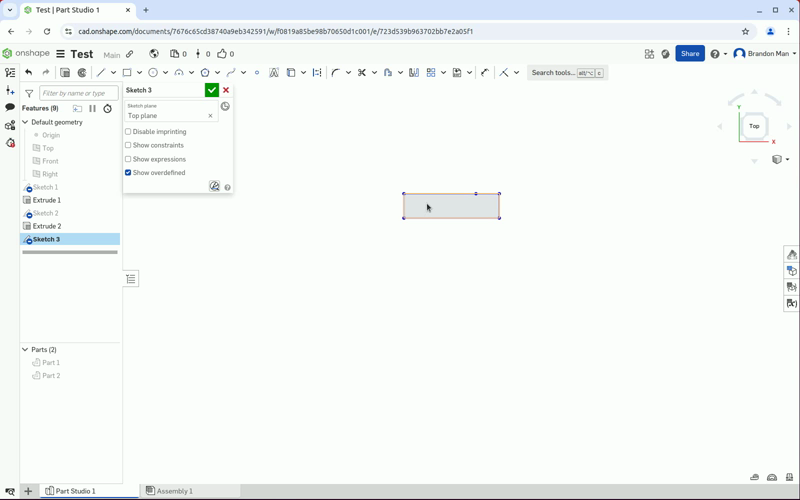
scroll(6)
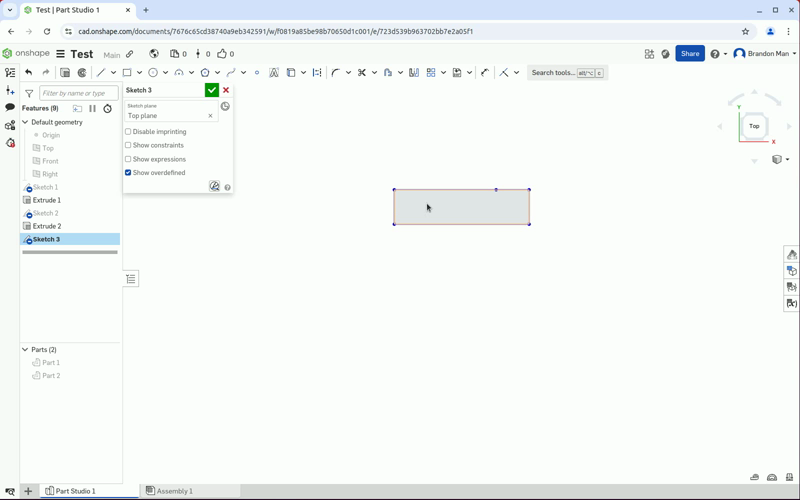
scroll(6)
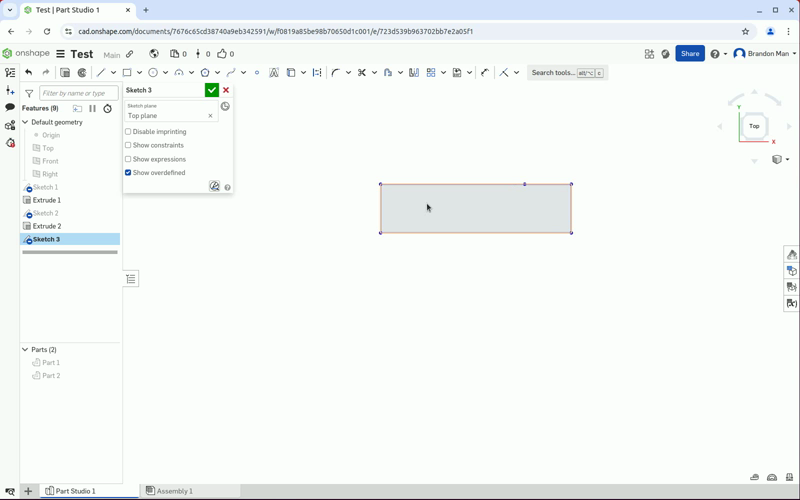
scroll(6)
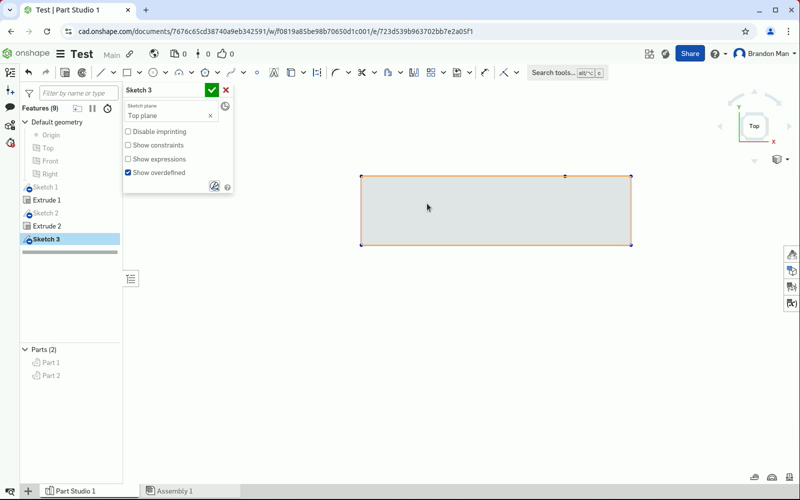
scroll(6)
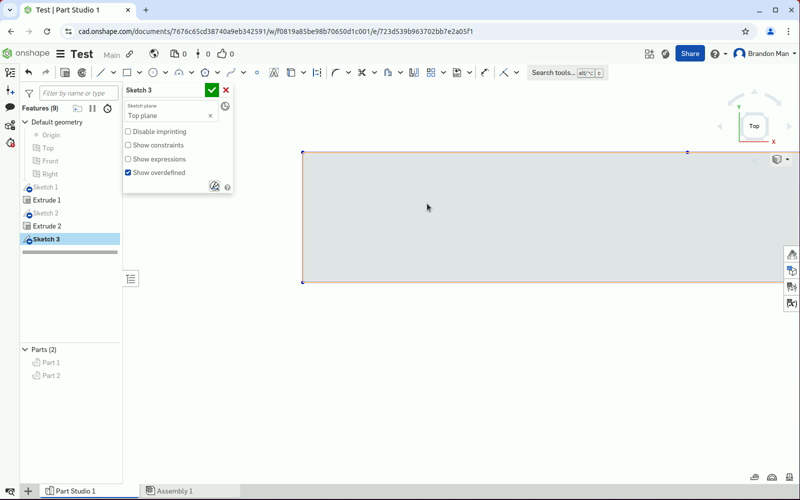
click(427, 203)
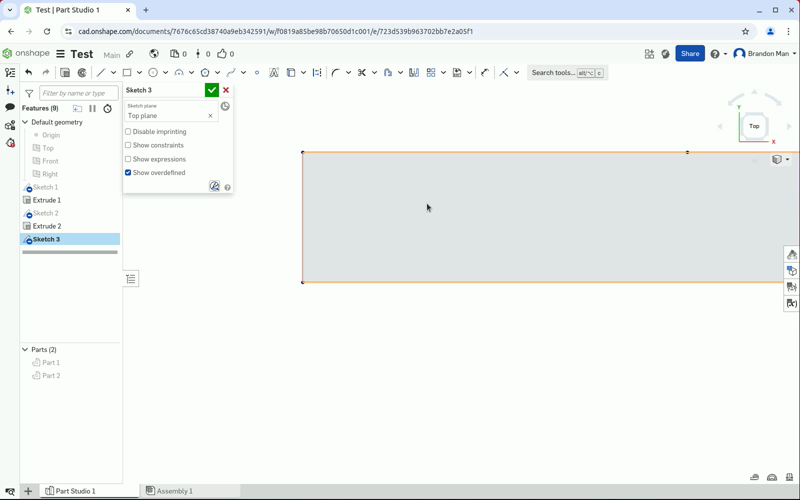
scroll(-6)
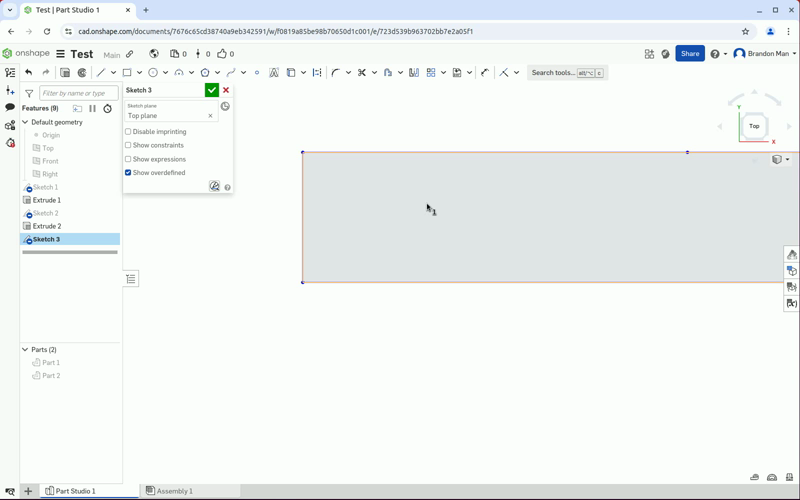
scroll(-6)
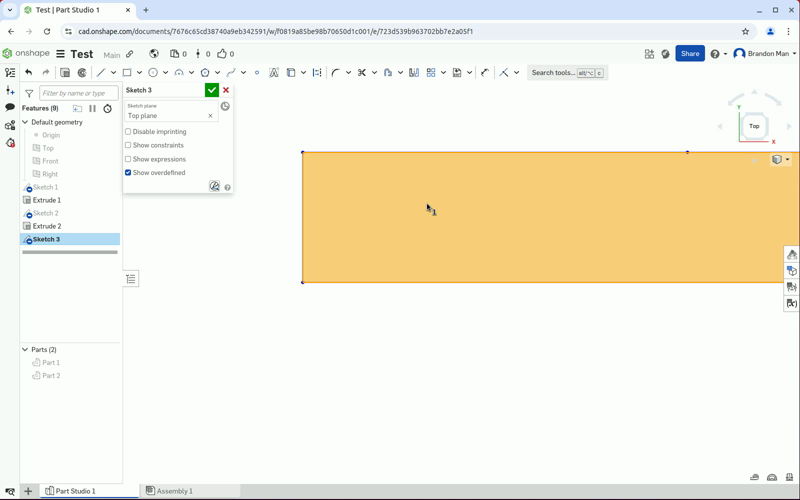
scroll(-6)
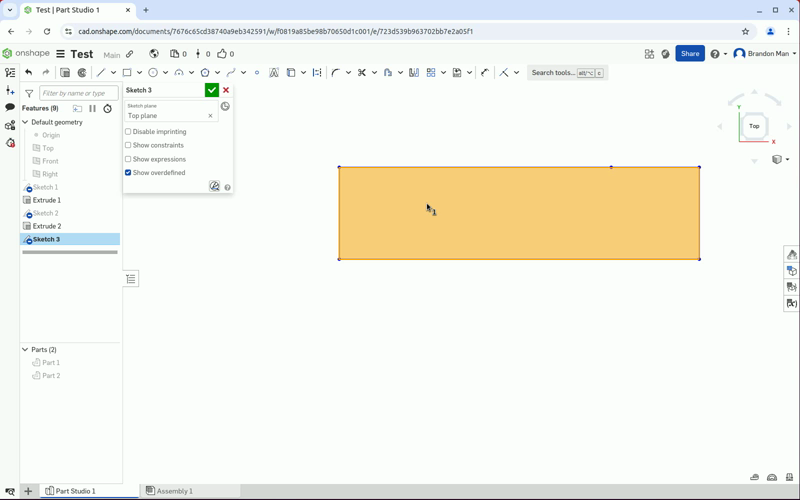
scroll(-6)
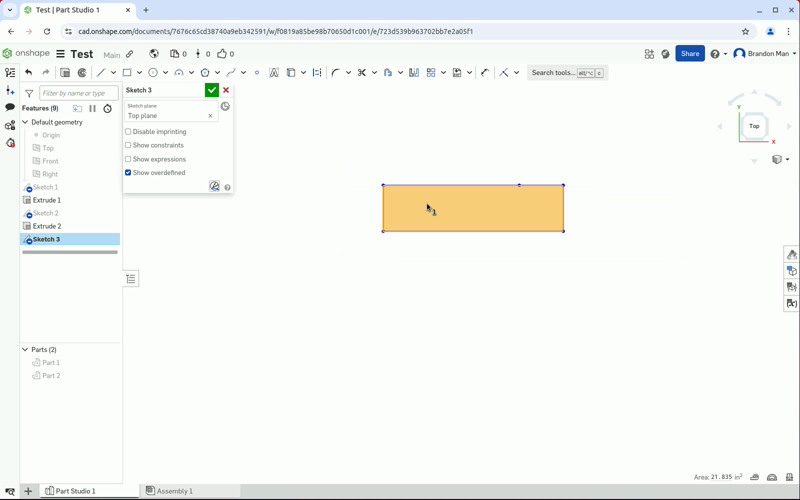
scroll(-6)
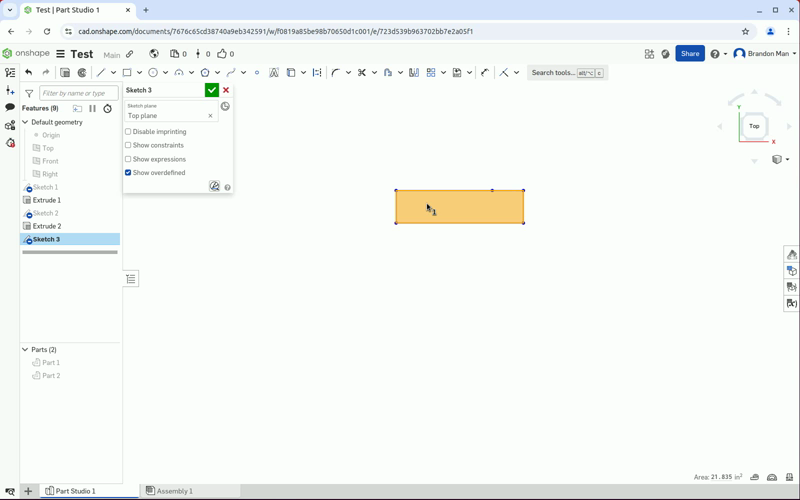
scroll(-6)
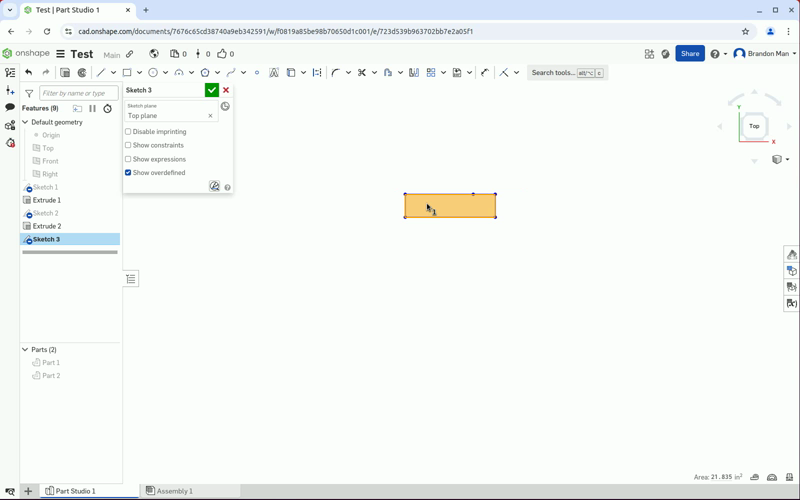
scroll(-6)
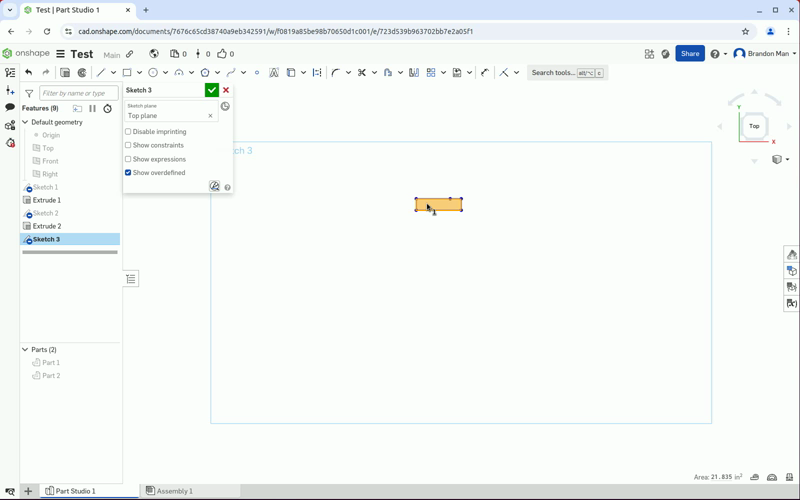
mouse_move(73, 352)
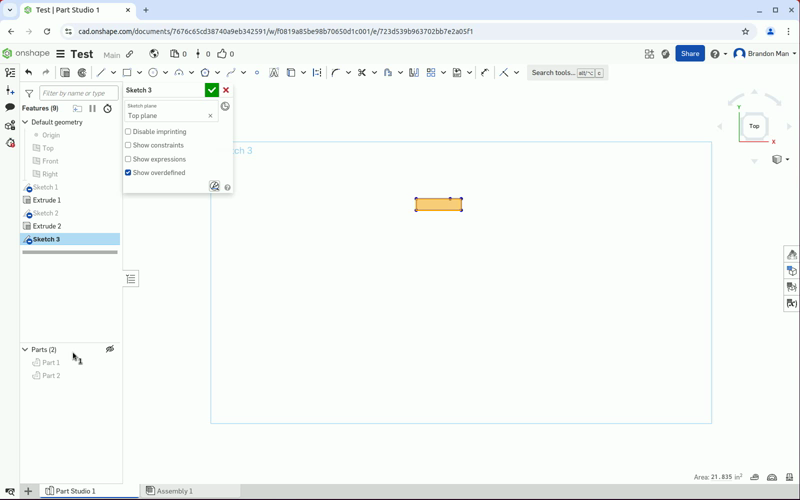
key(shift+y)
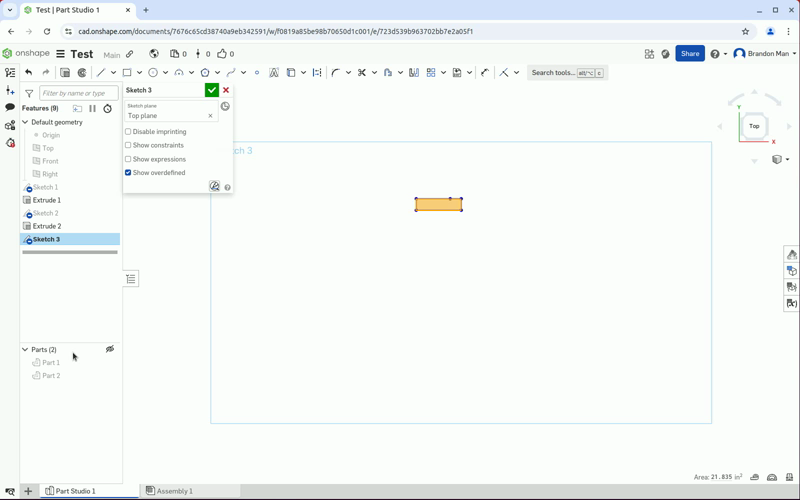
key(shift+e)
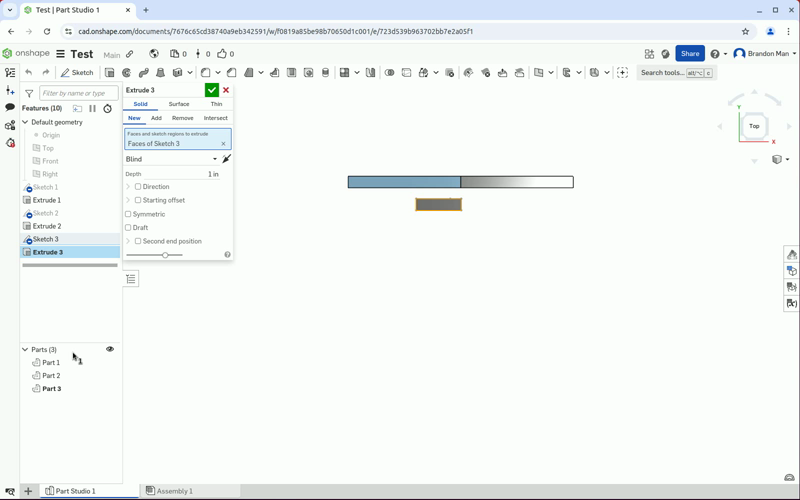
mouse_move(143, 106)
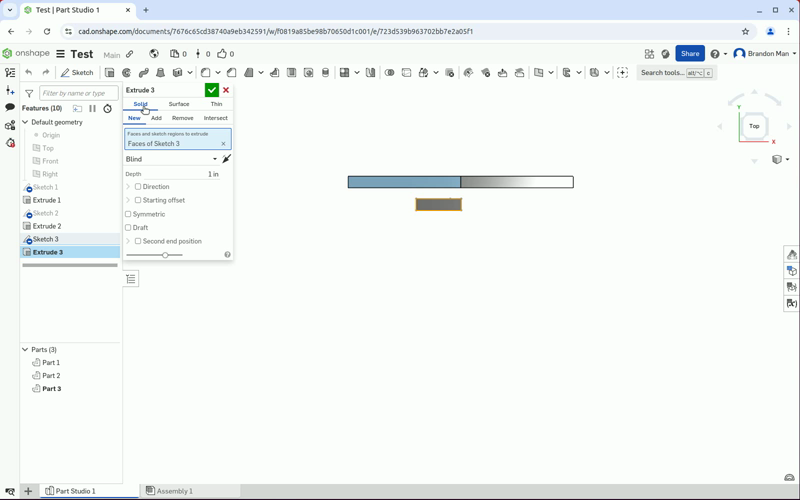
click(143, 106)
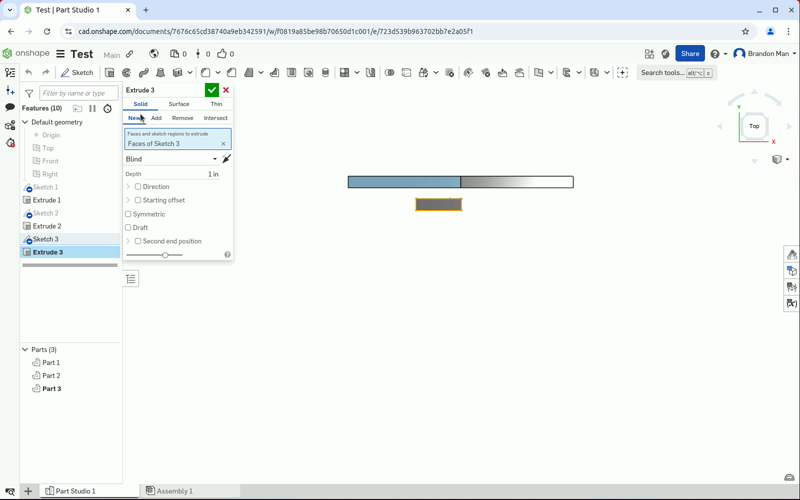
mouse_move(137, 120)
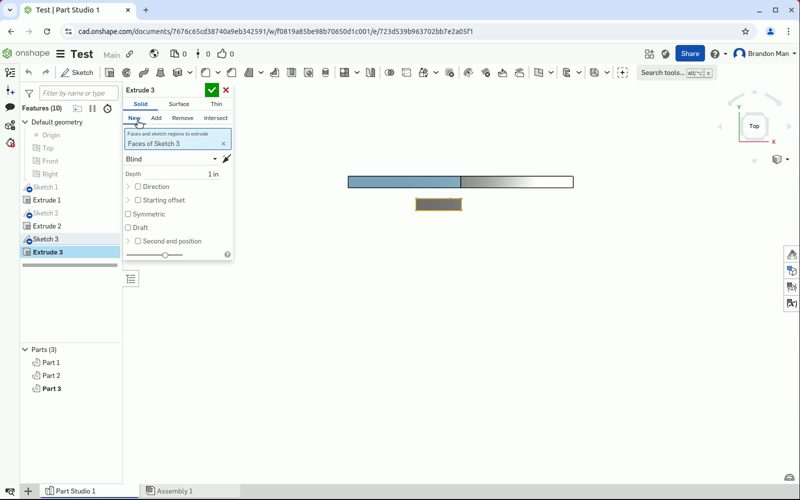
click(137, 120)
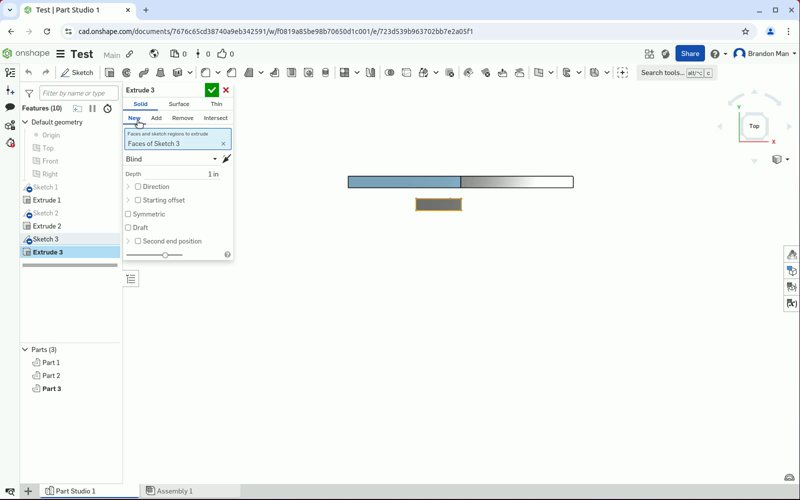
key(tab, 4)
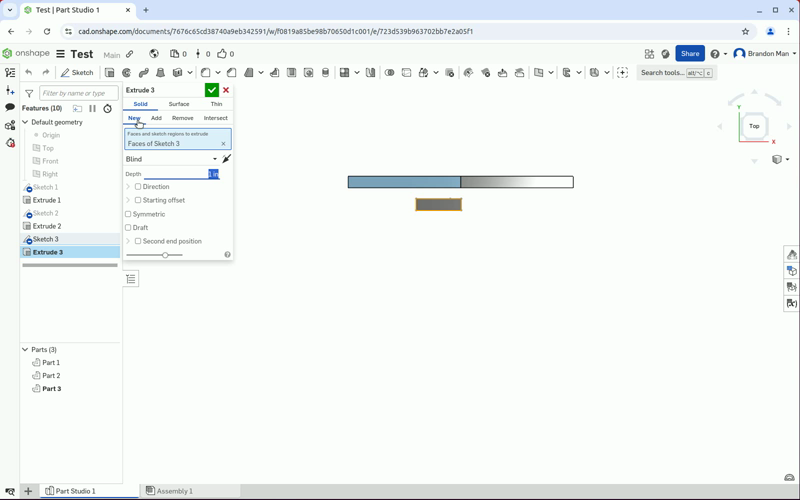
text(6.981)
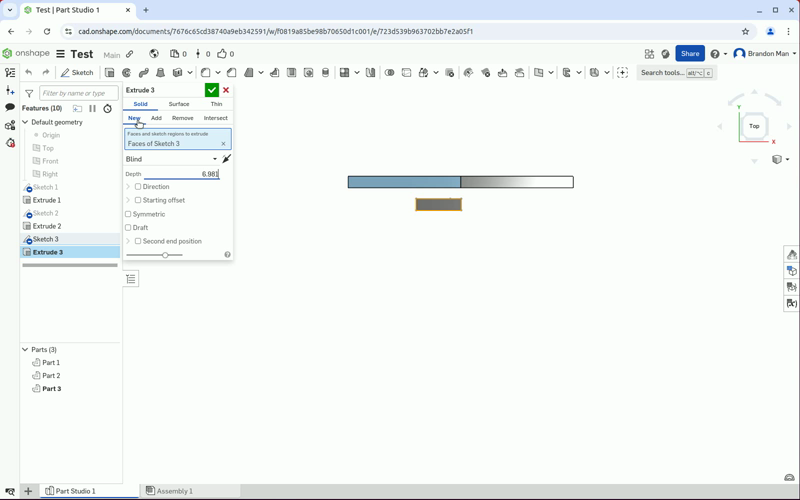
key(enter)
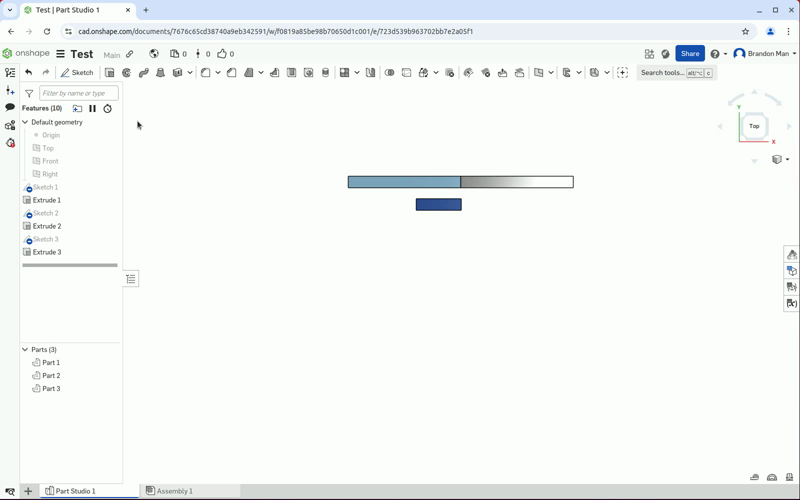
key(shift+h)
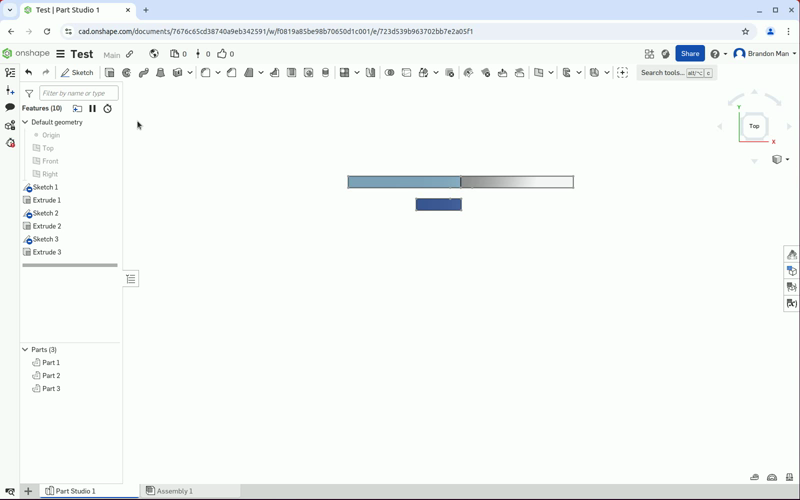
key(shift+h)
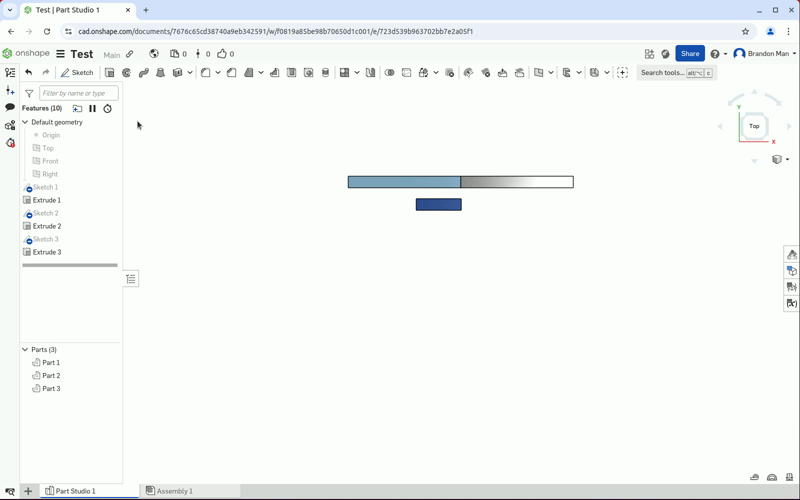
mouse_move(73, 189)
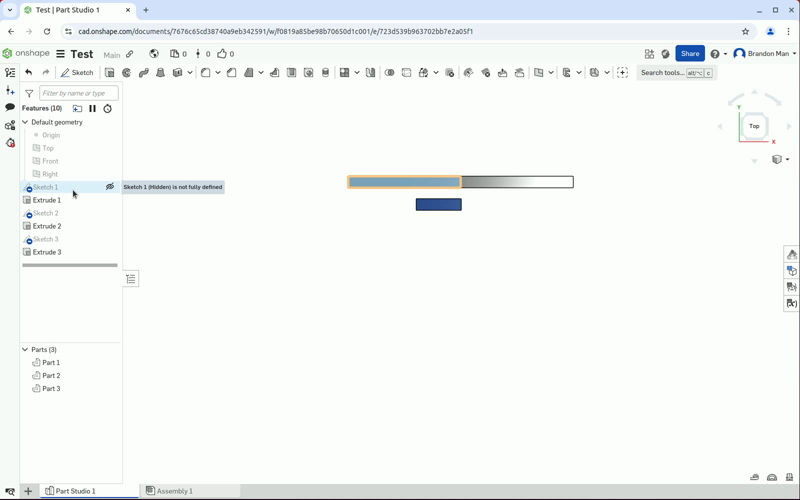
click(73, 189)
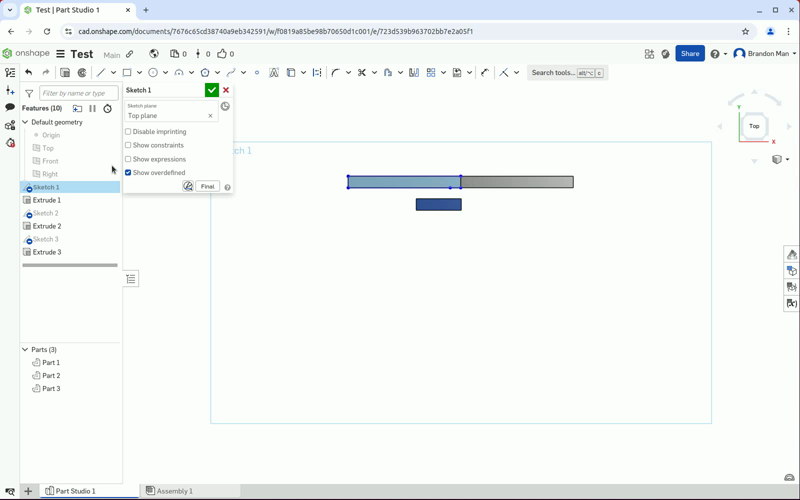
mouse_move(229, 92)
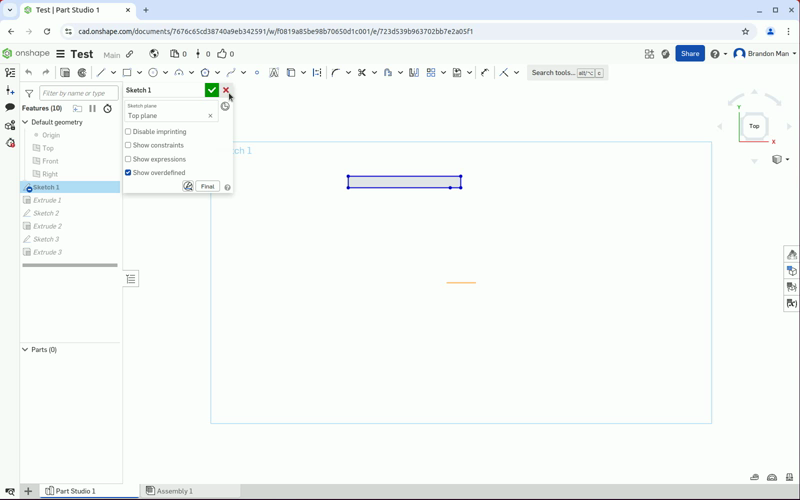
click(229, 92)
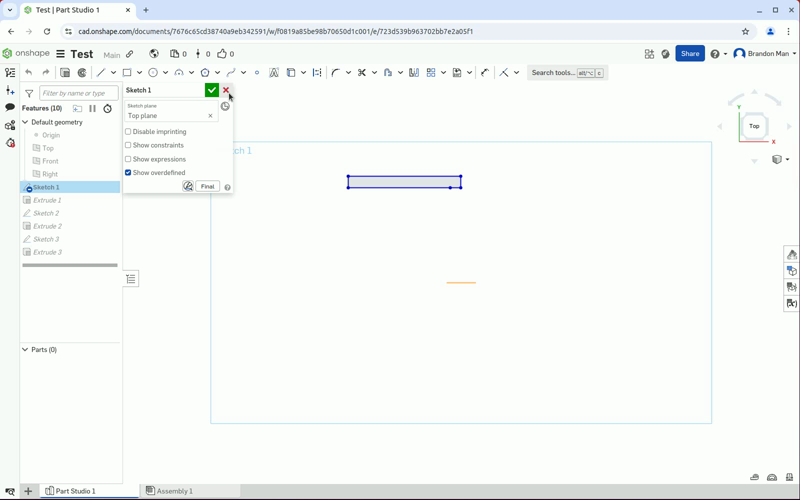
key(shift+s)
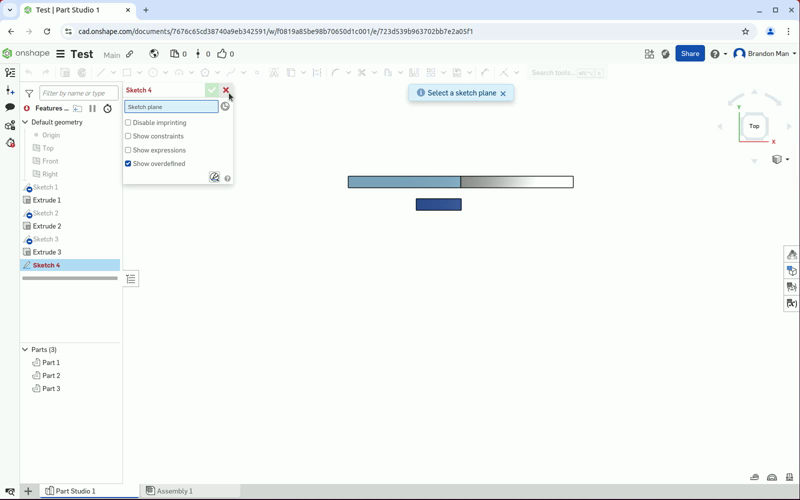
mouse_move(73, 150)
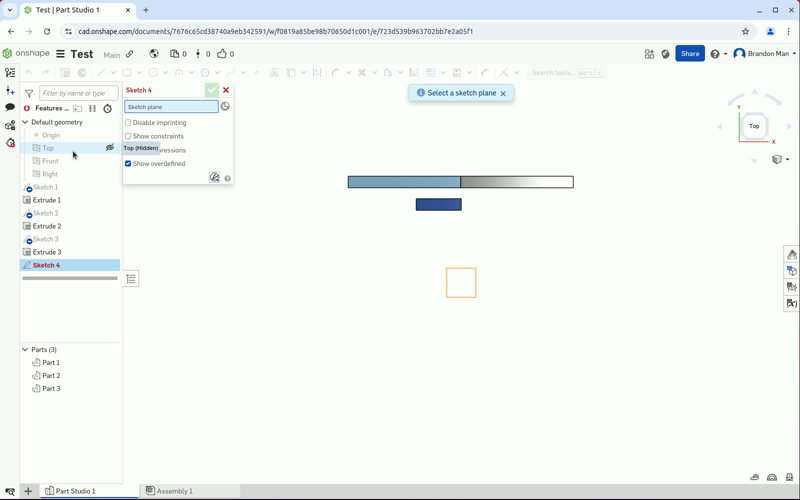
click(73, 150)
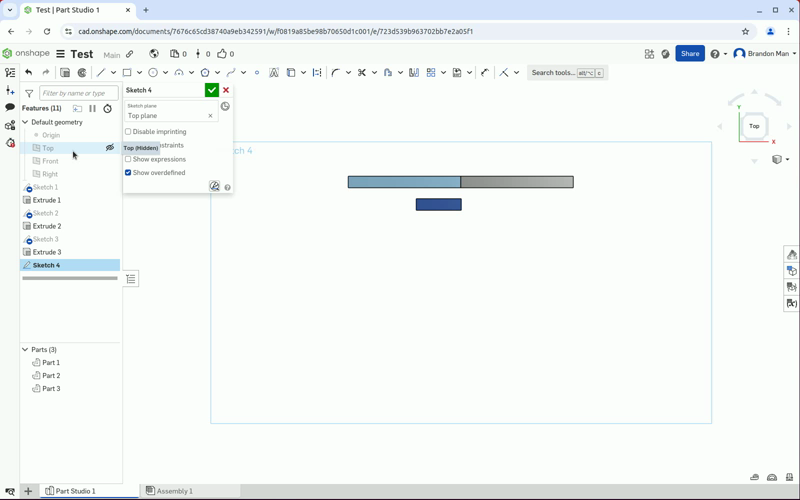
mouse_move(73, 352)
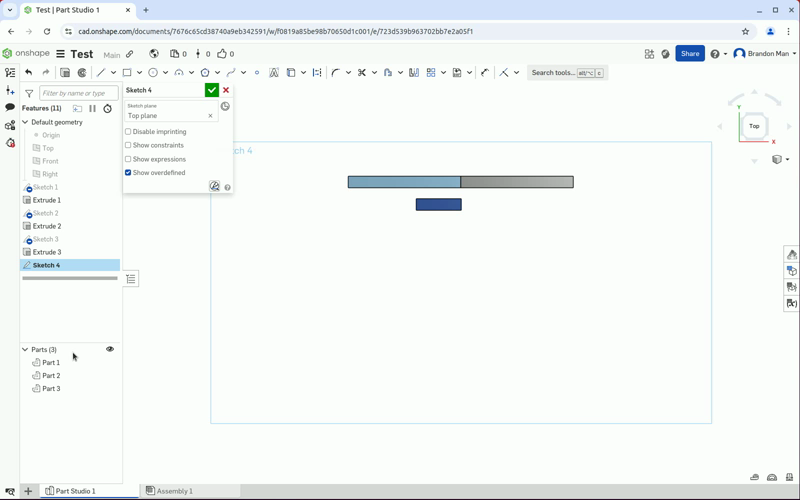
key(y)
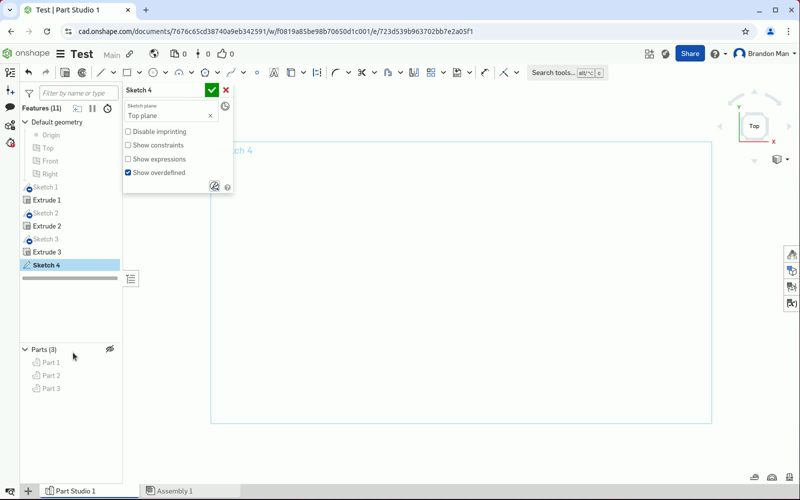
key(l)
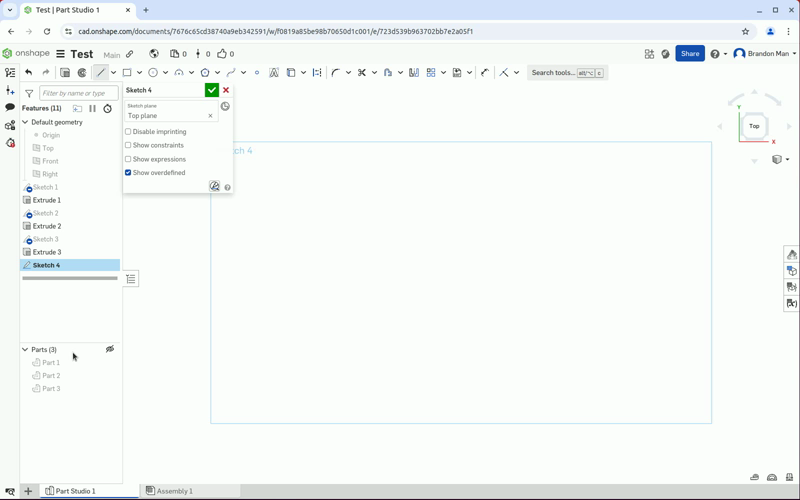
key_down(shift)
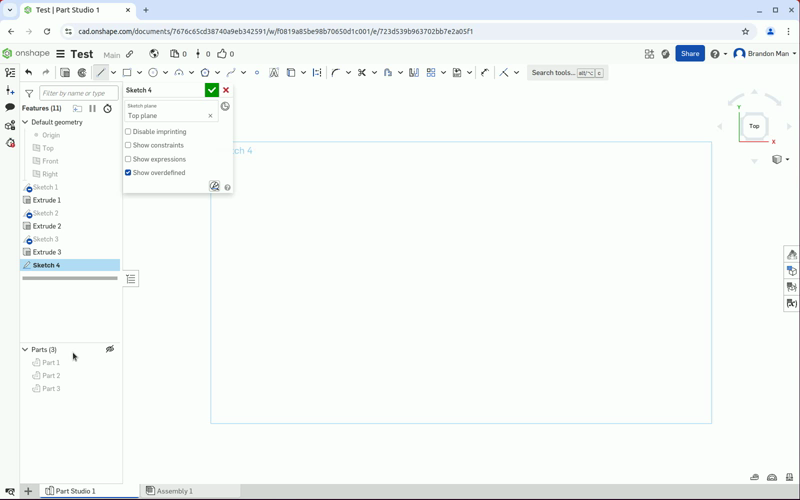
mouse_move(460, 210)
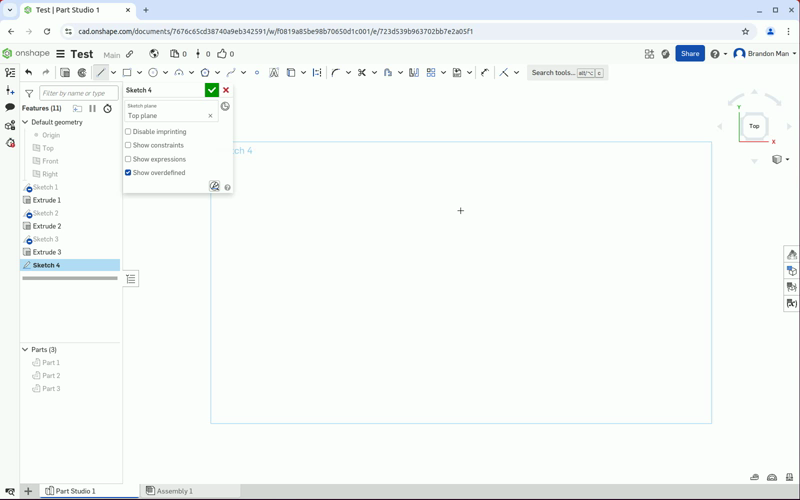
click(460, 210)
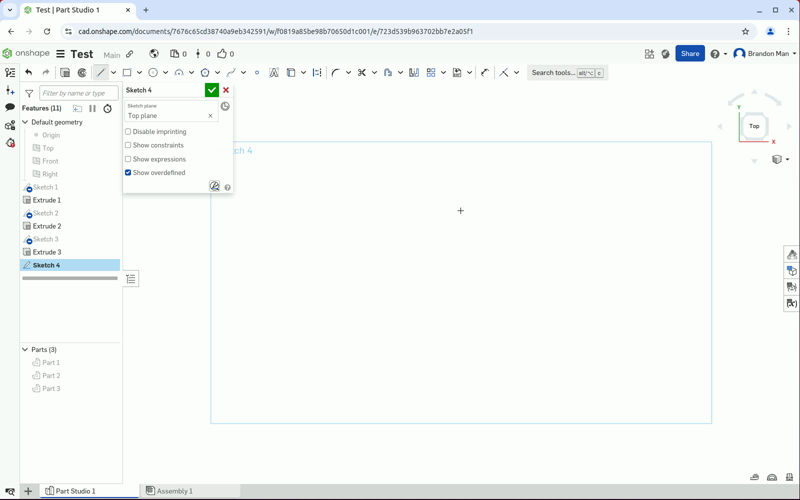
key_up(shift)
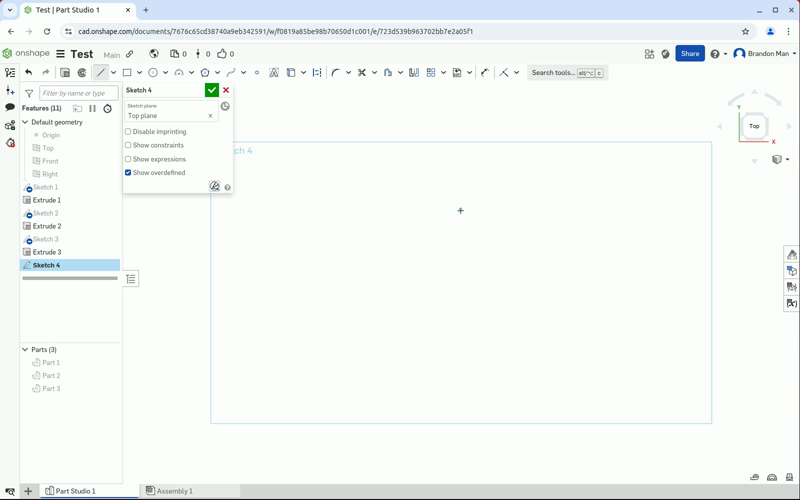
key_down(shift)
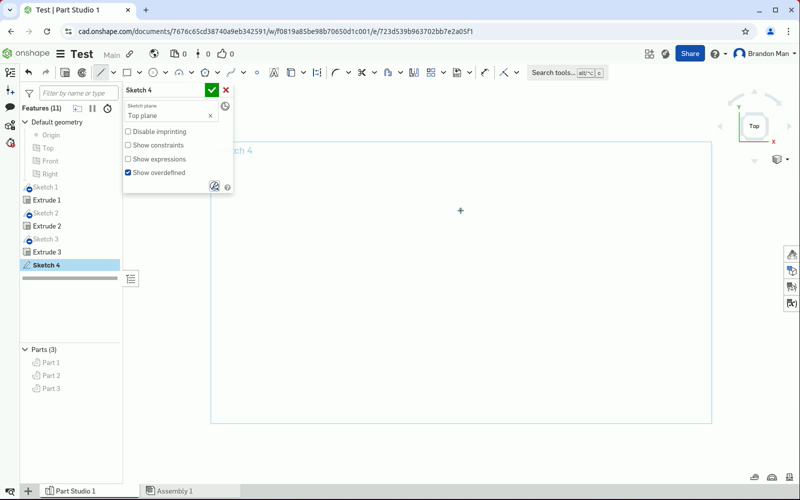
mouse_move(490, 210)
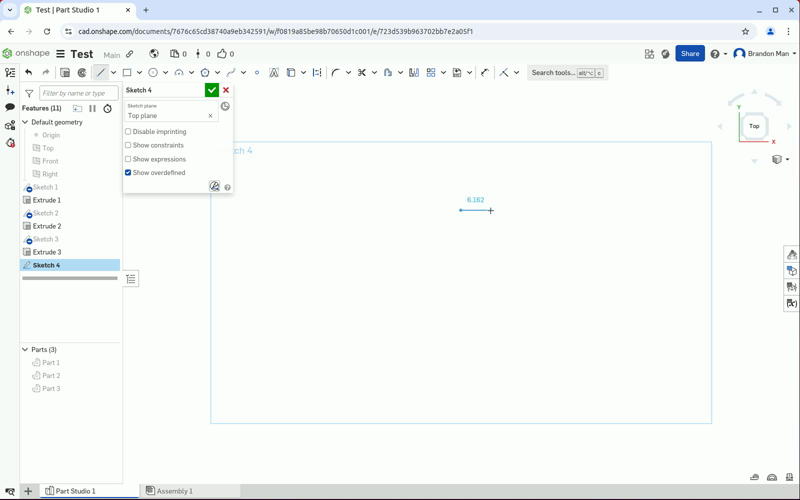
mouse_move(506, 210)
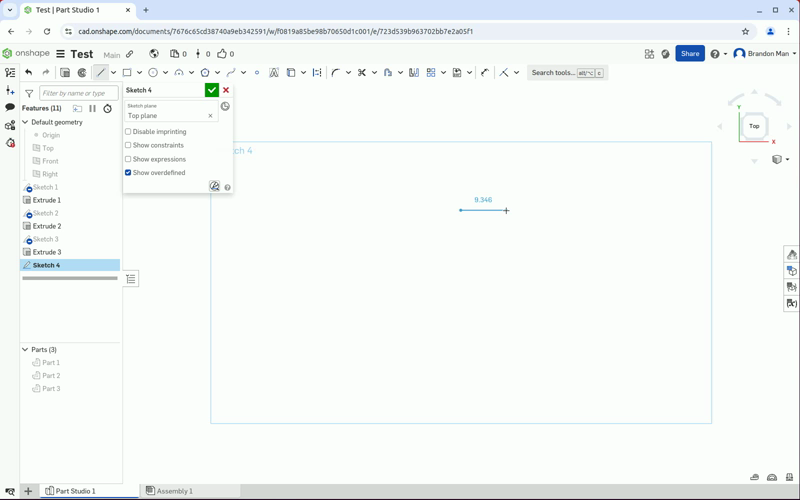
click(506, 210)
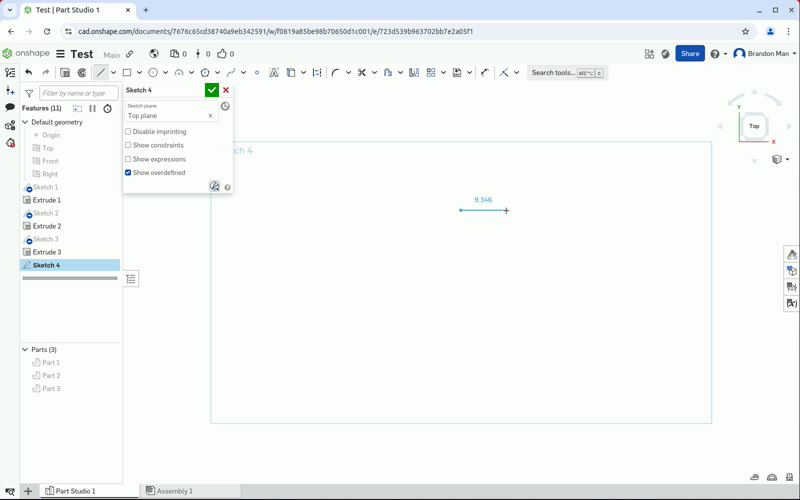
key_up(shift)
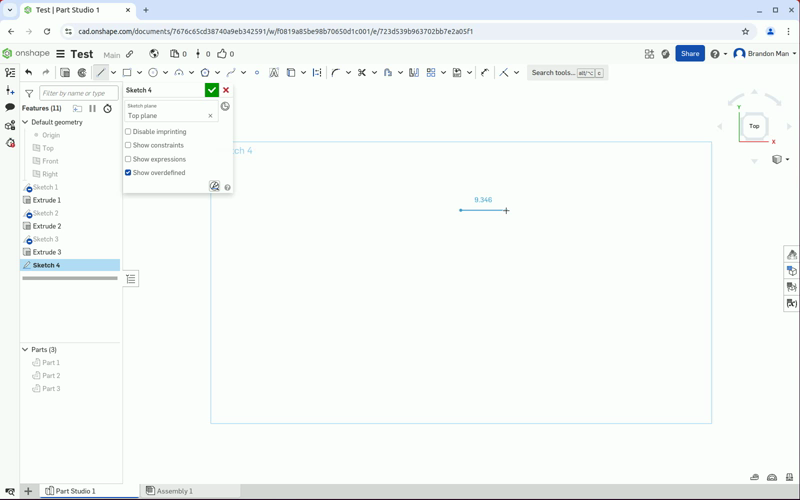
key_down(shift)
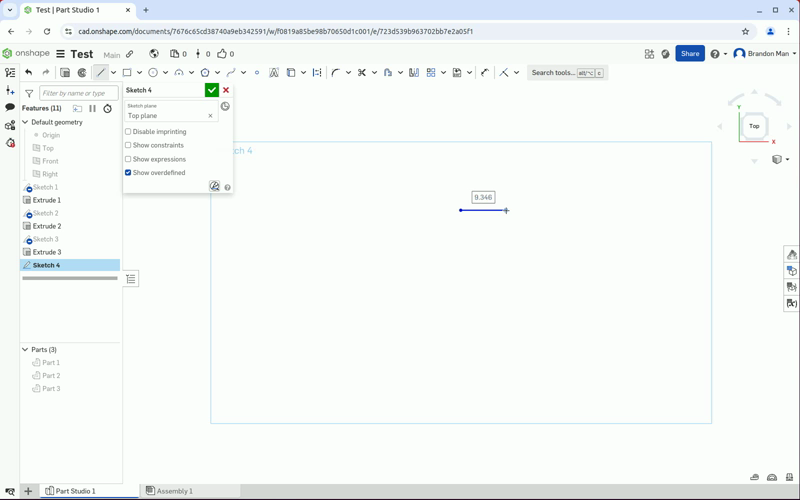
mouse_move(536, 210)
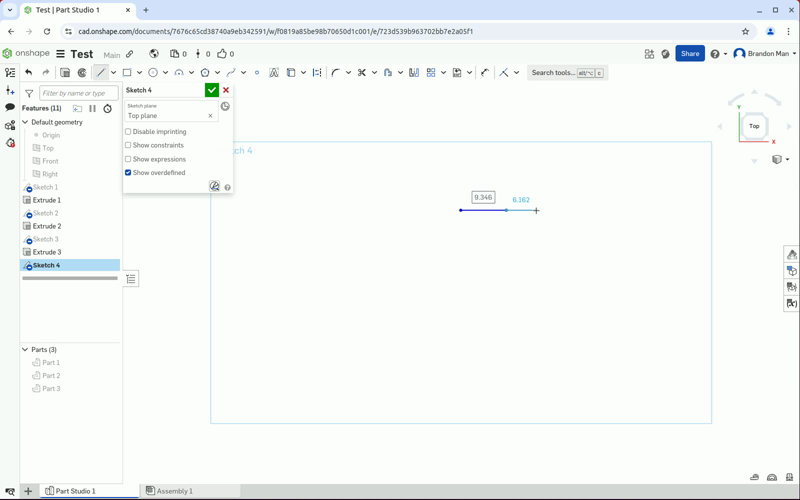
mouse_move(506, 198)
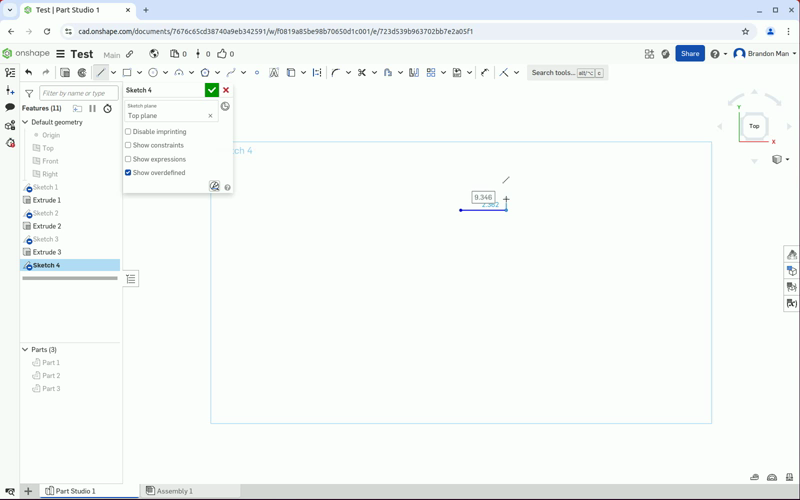
click(506, 198)
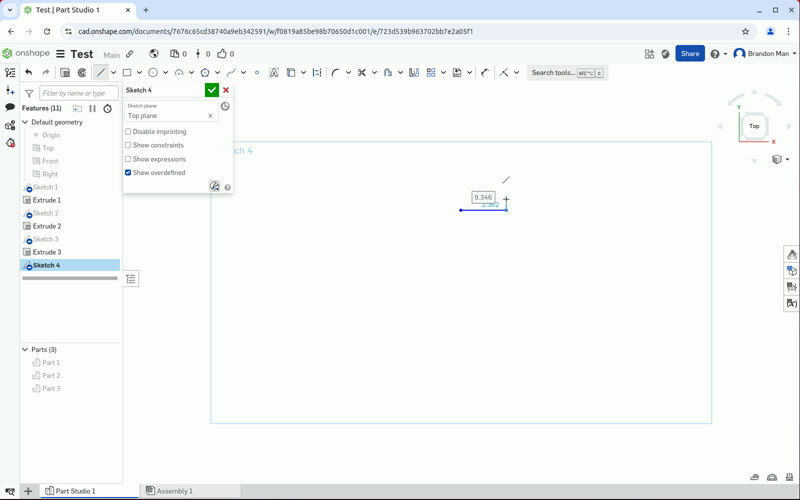
key_up(shift)
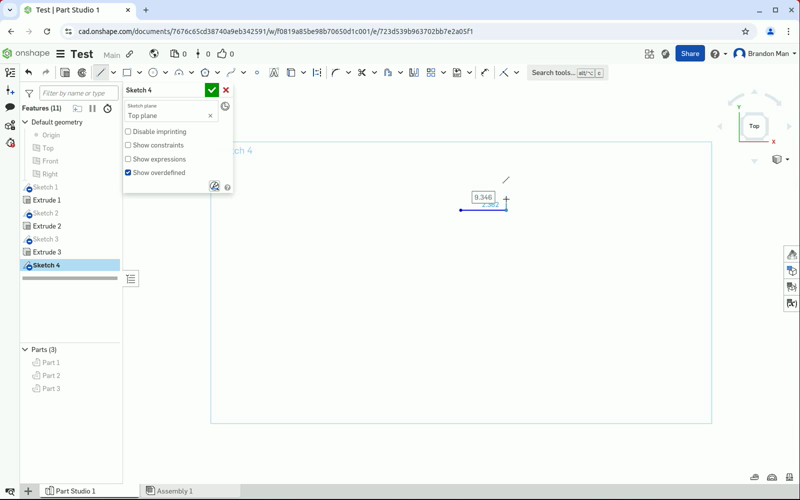
key_down(shift)
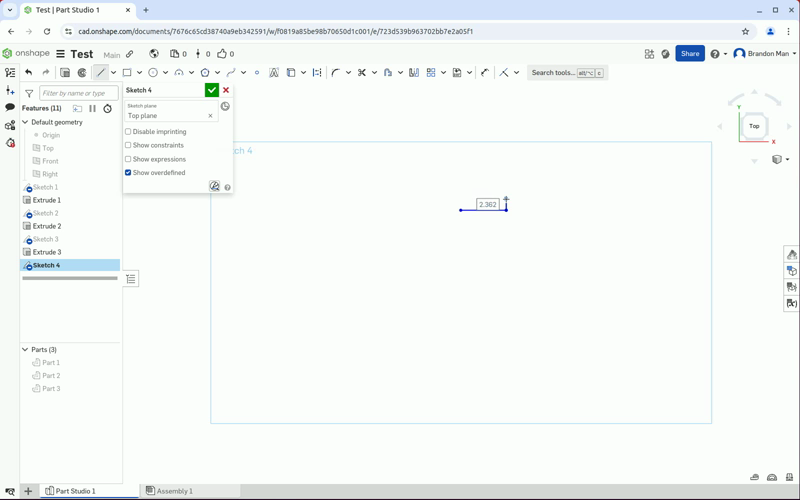
mouse_move(536, 198)
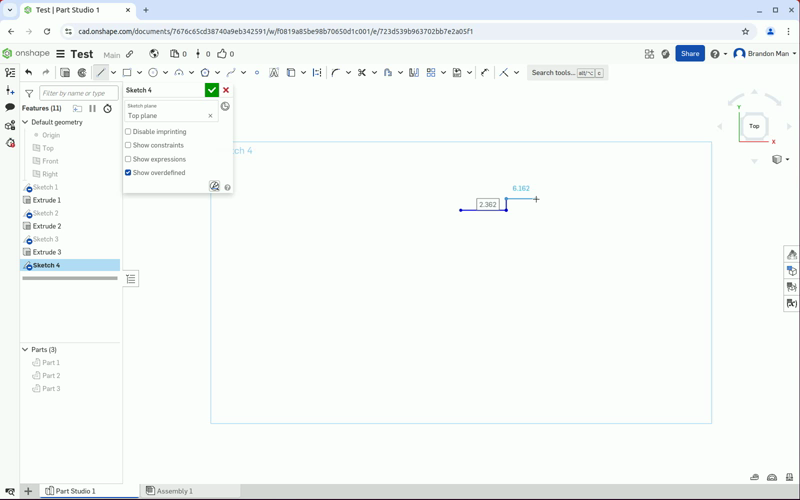
mouse_move(472, 198)
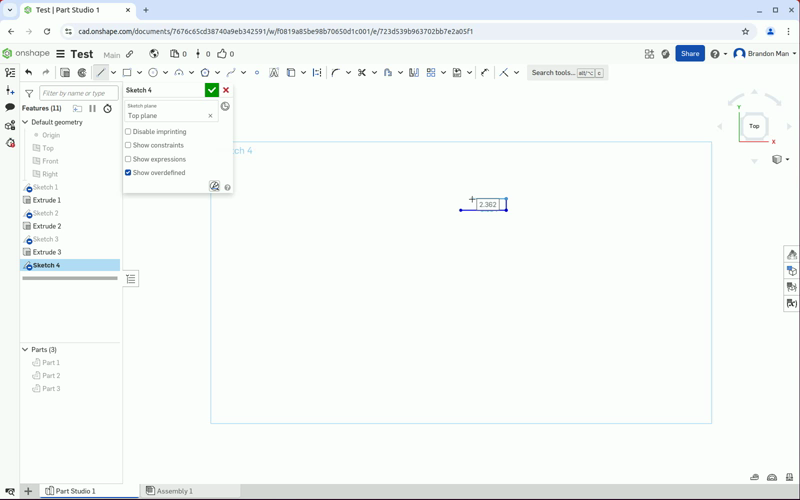
click(472, 198)
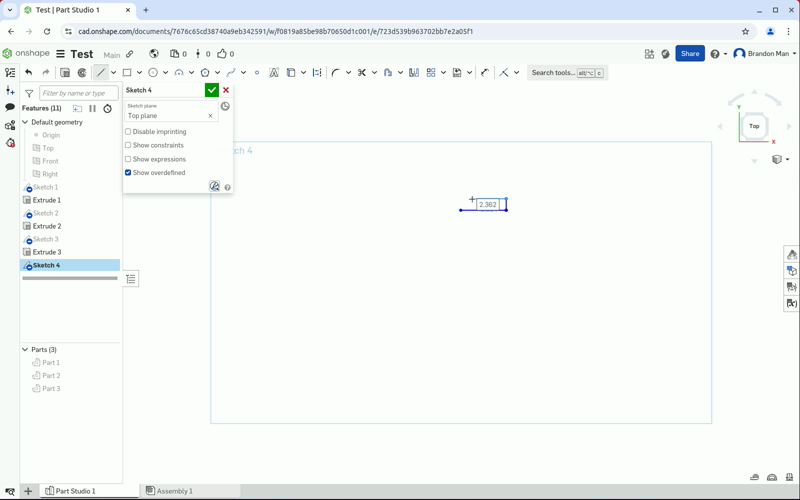
key_up(shift)
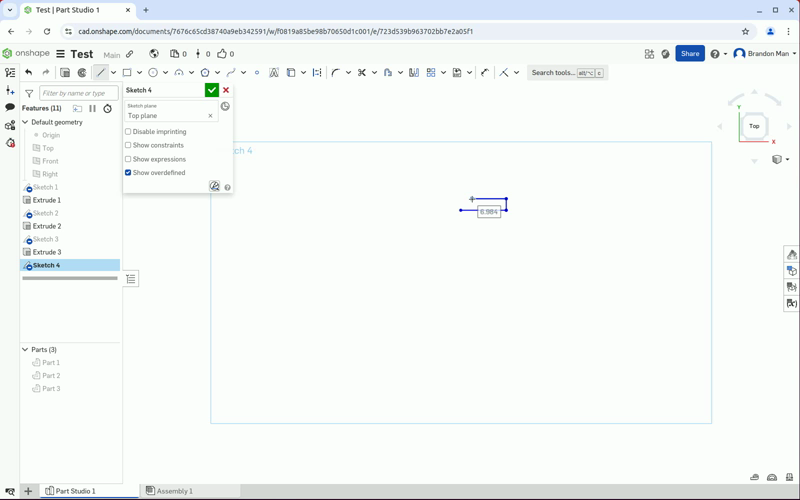
key_down(shift)
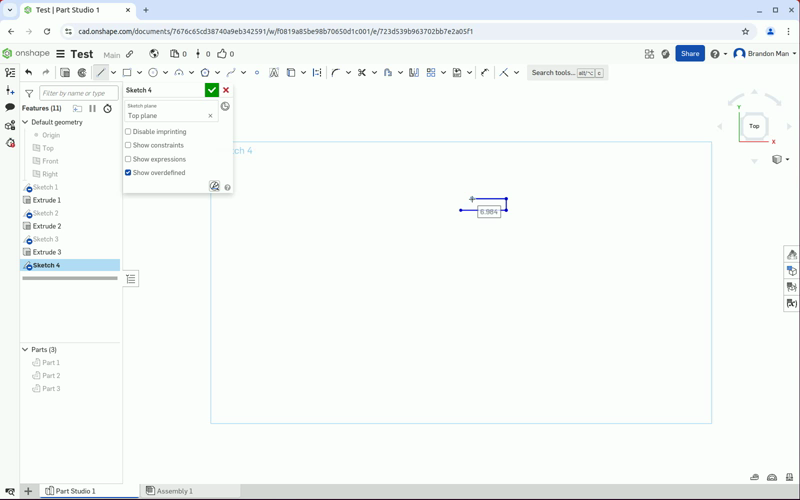
mouse_move(502, 198)
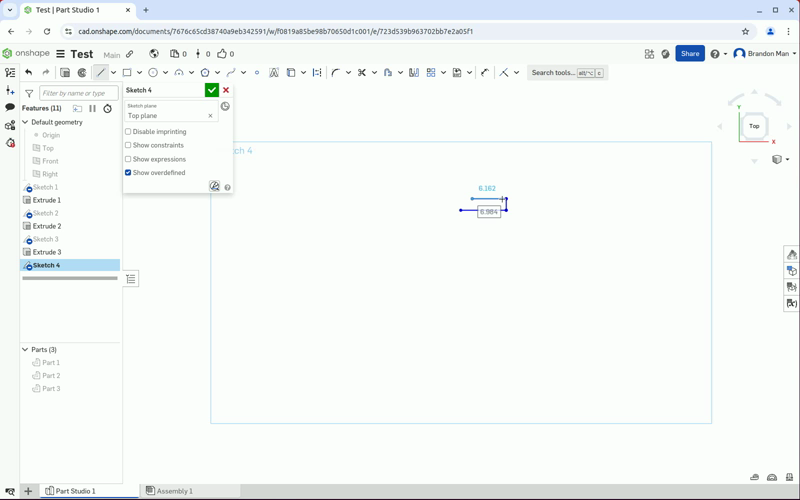
mouse_move(460, 198)
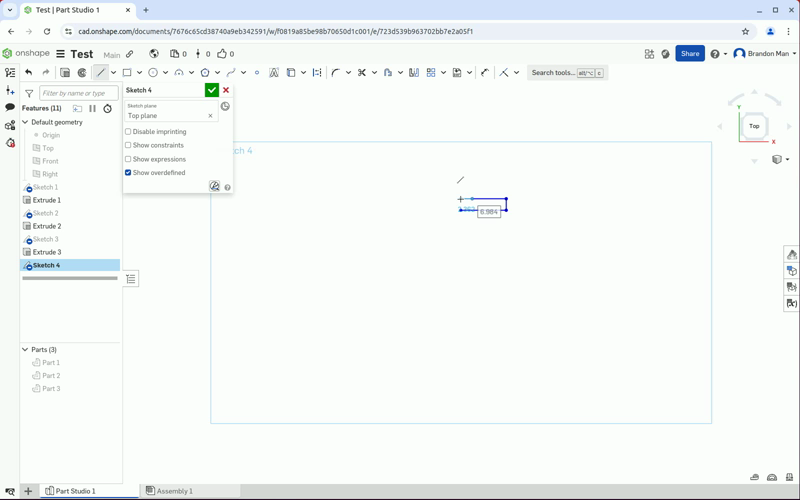
click(460, 198)
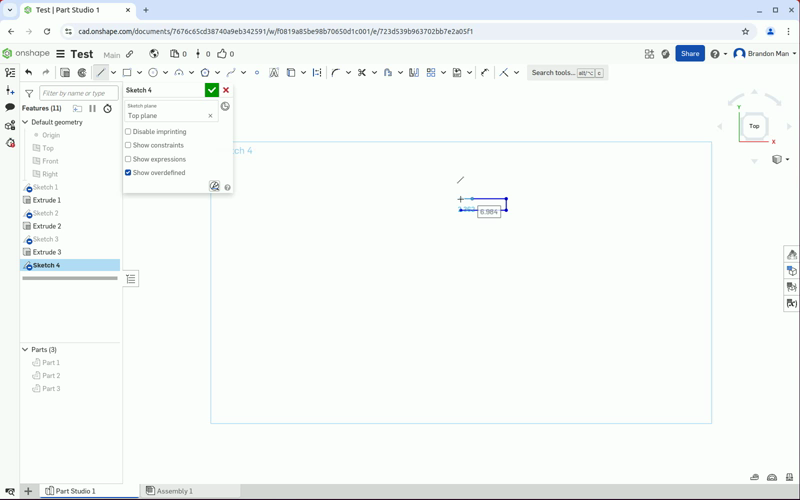
key_up(shift)
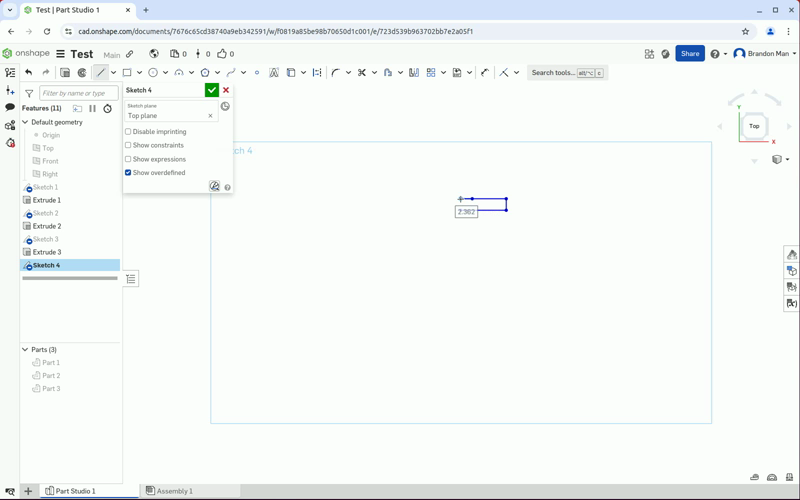
mouse_move(490, 198)
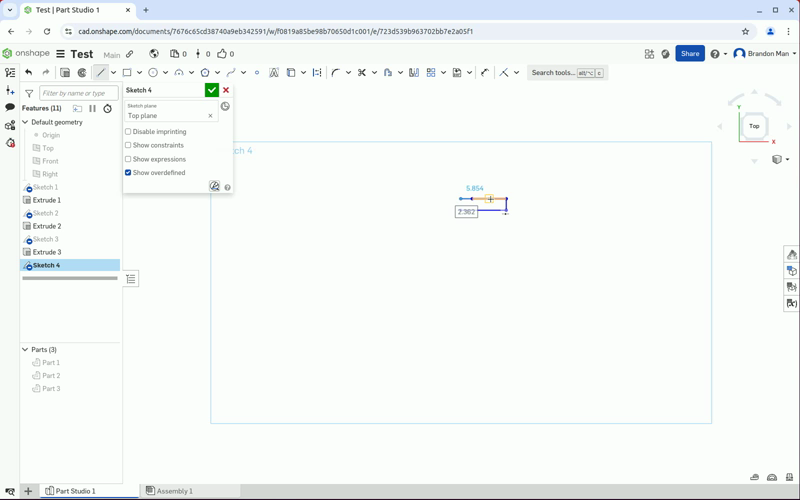
key_down(shift)
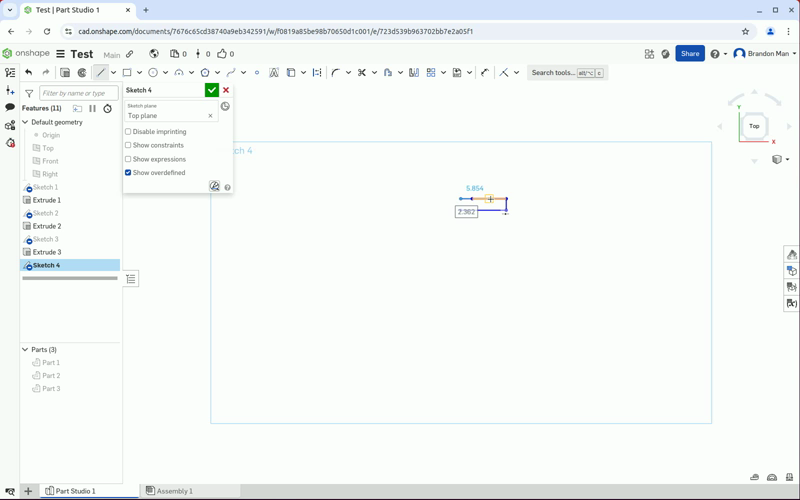
mouse_move(460, 210)
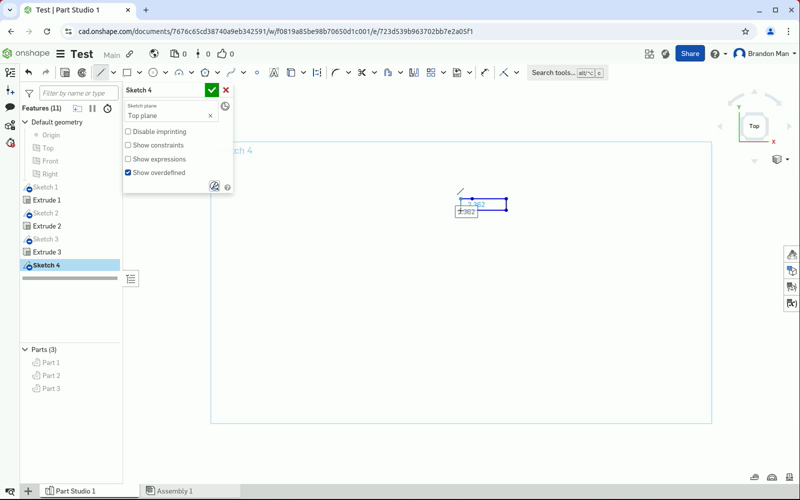
key_up(shift)
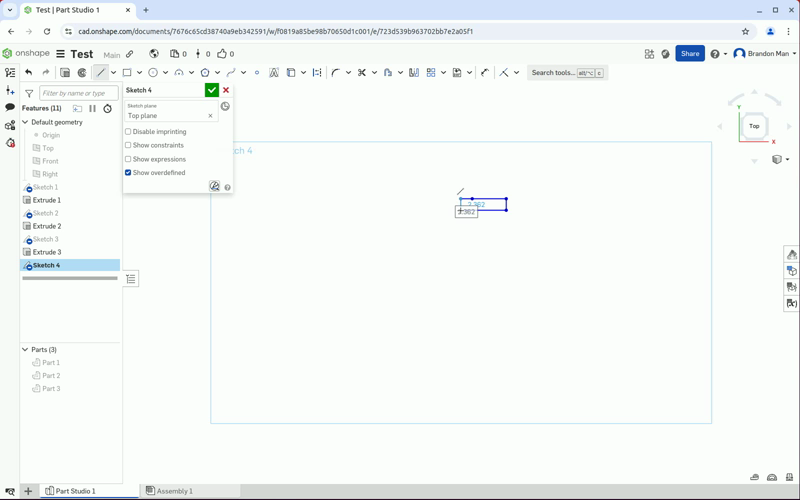
click(460, 210)
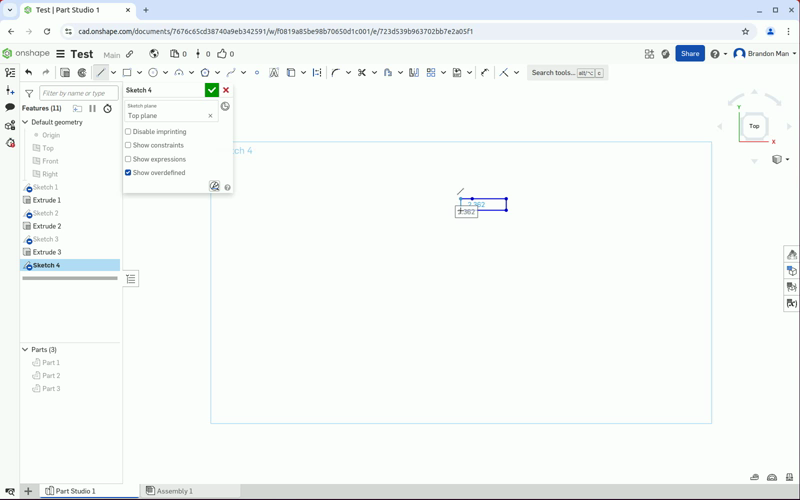
key(esc)
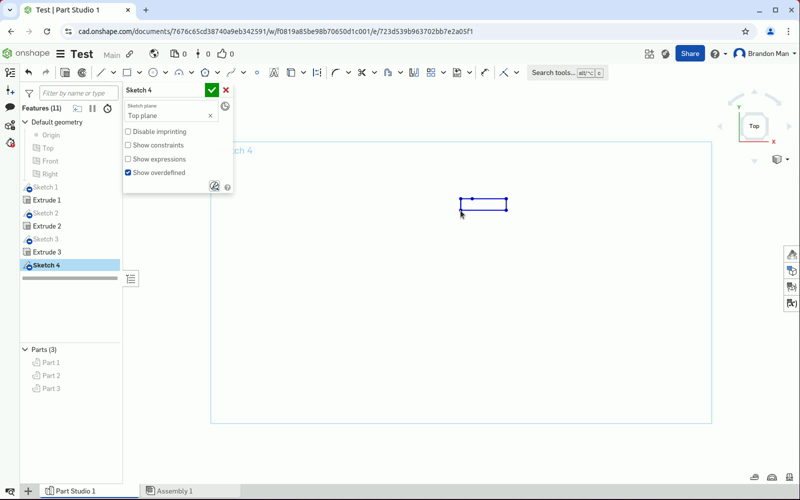
mouse_move(494, 206)
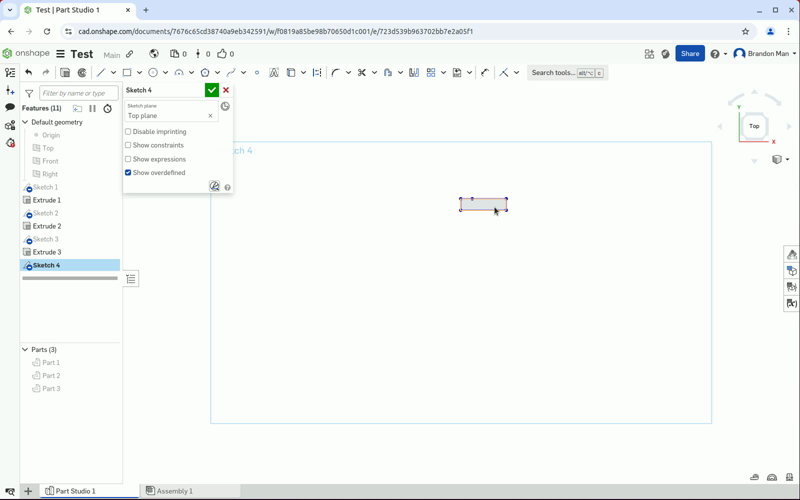
scroll(6)
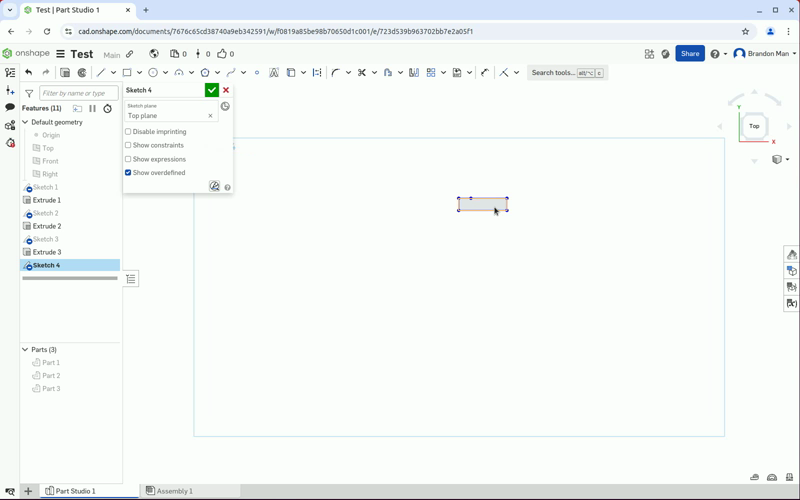
scroll(6)
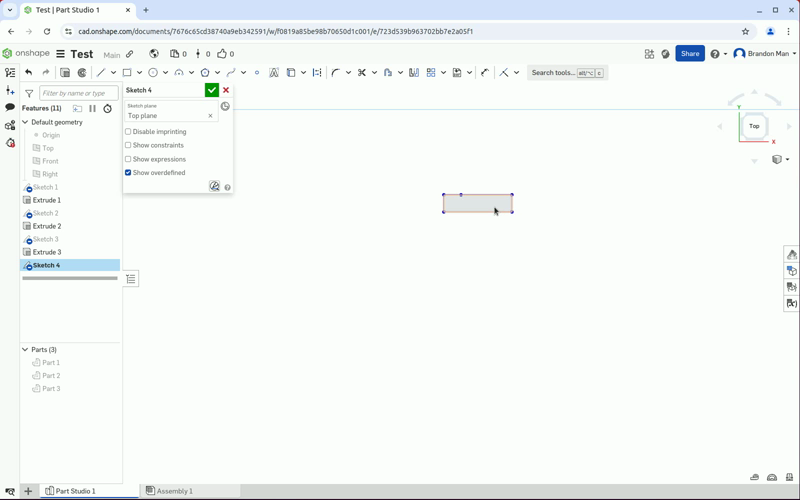
scroll(6)
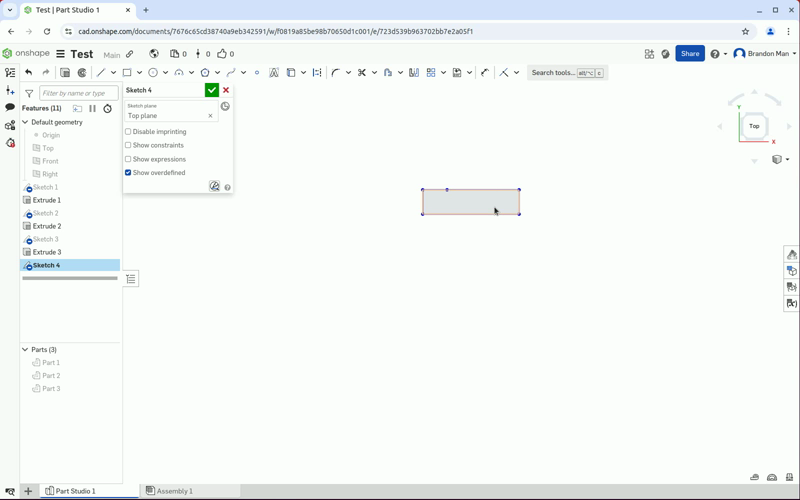
scroll(6)
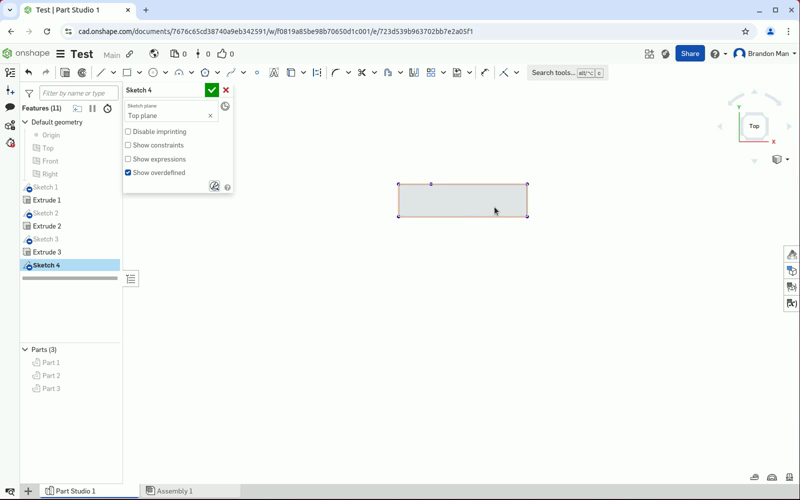
scroll(6)
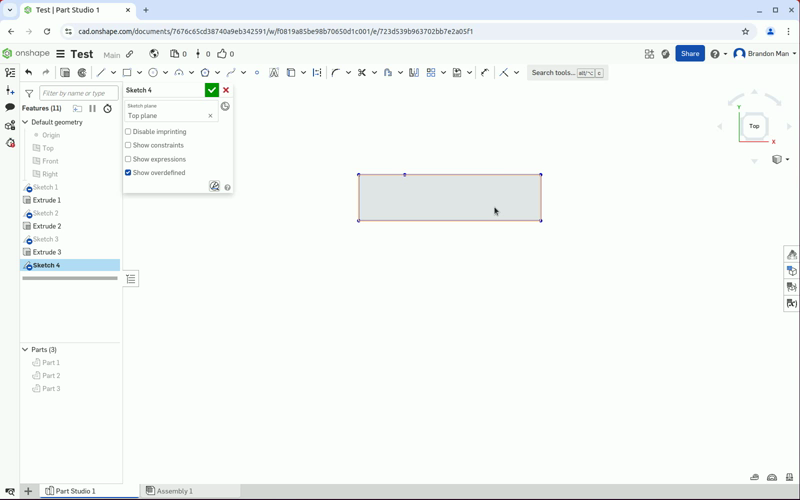
scroll(6)
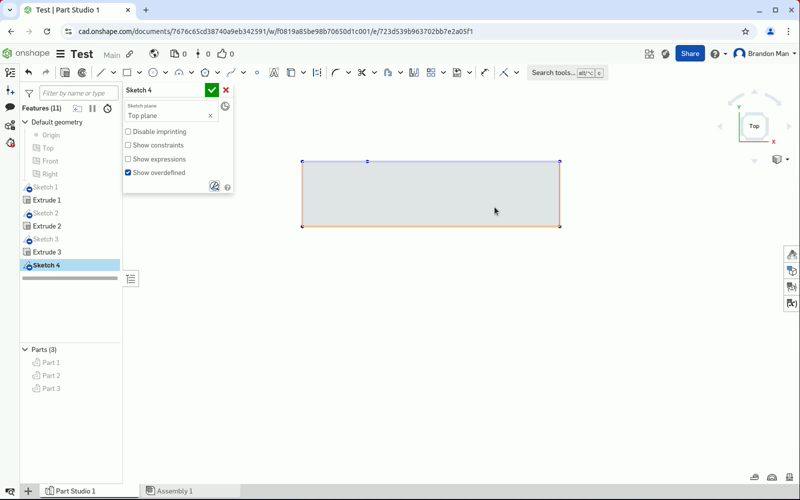
scroll(6)
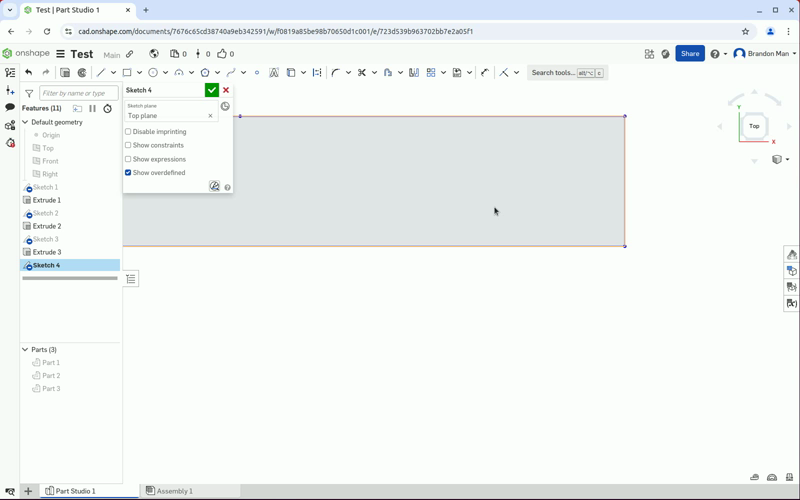
click(494, 206)
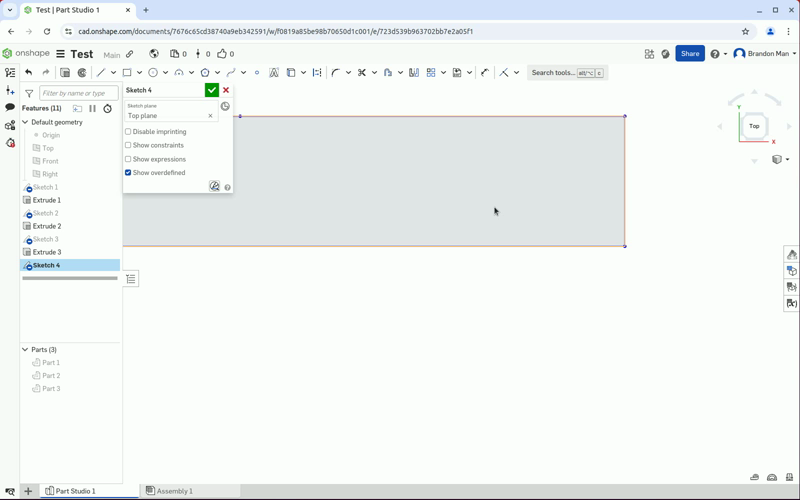
scroll(-6)
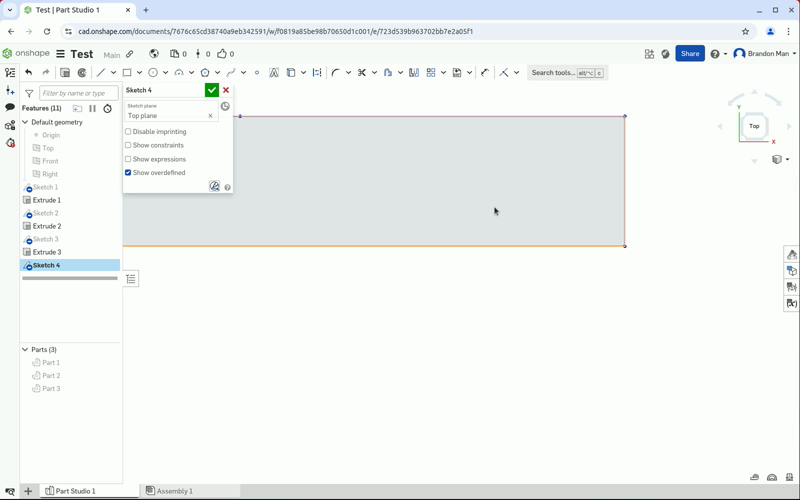
scroll(-6)
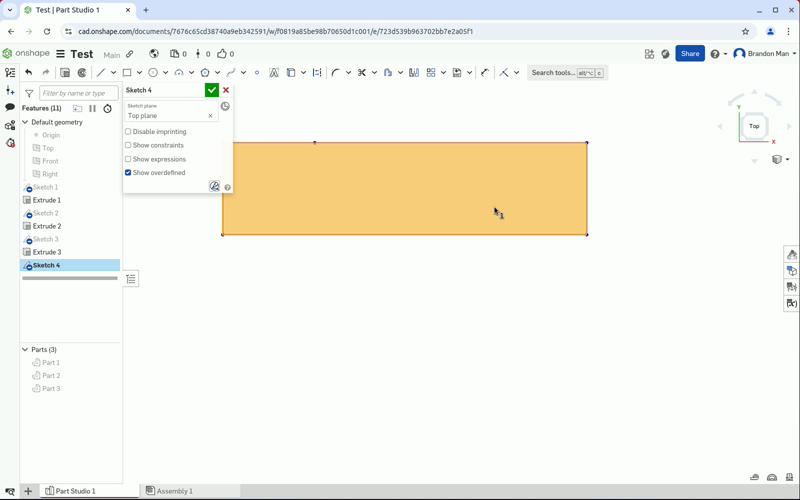
scroll(-6)
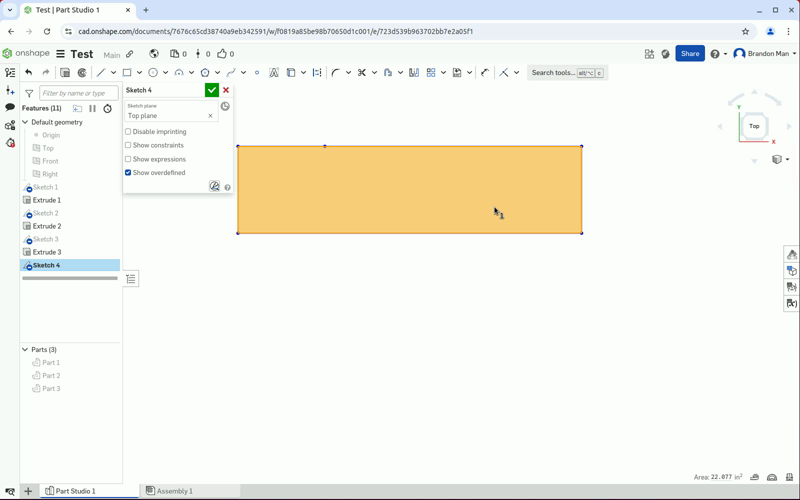
scroll(-6)
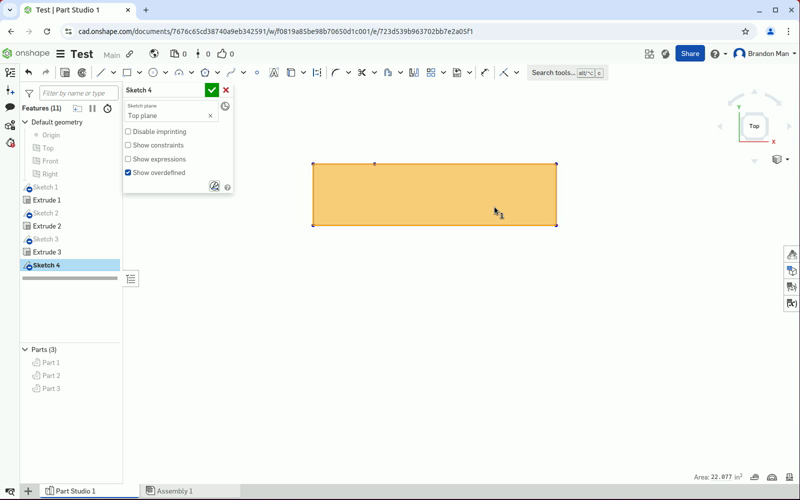
scroll(-6)
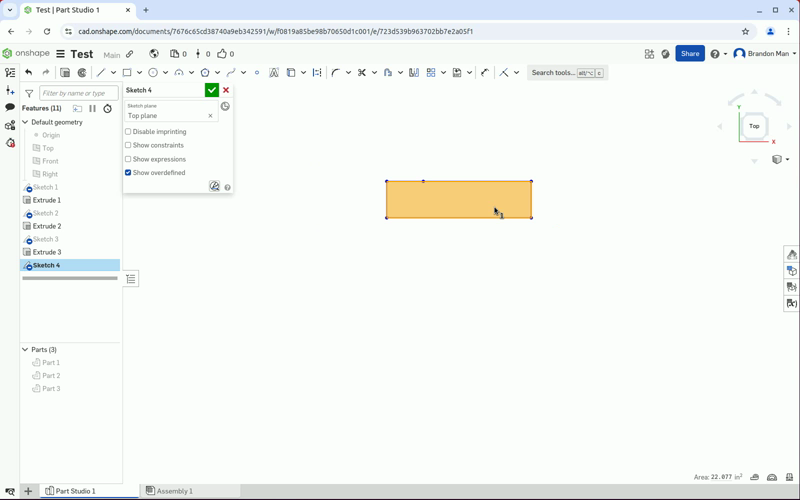
scroll(-6)
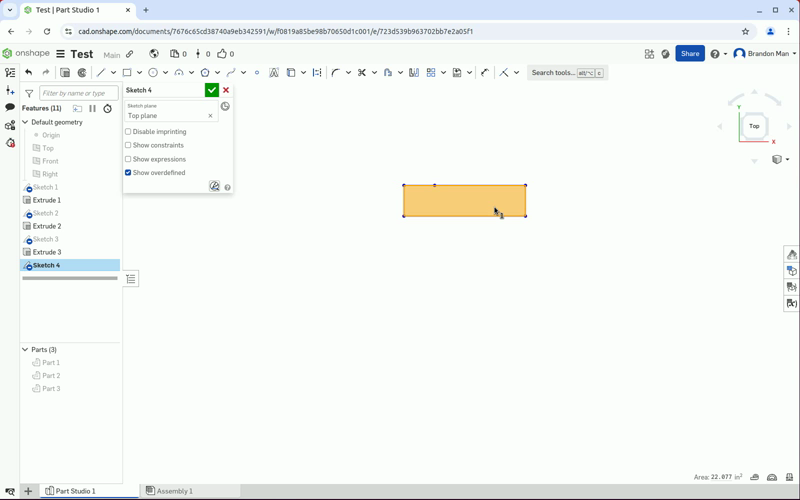
scroll(-6)
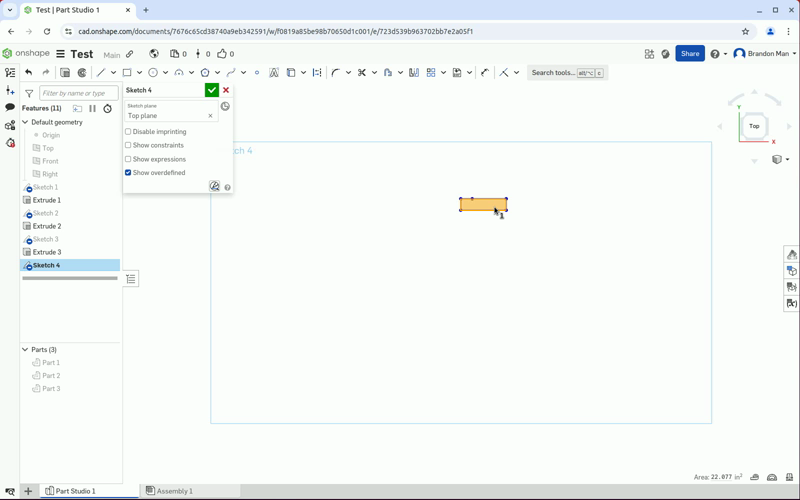
mouse_move(73, 352)
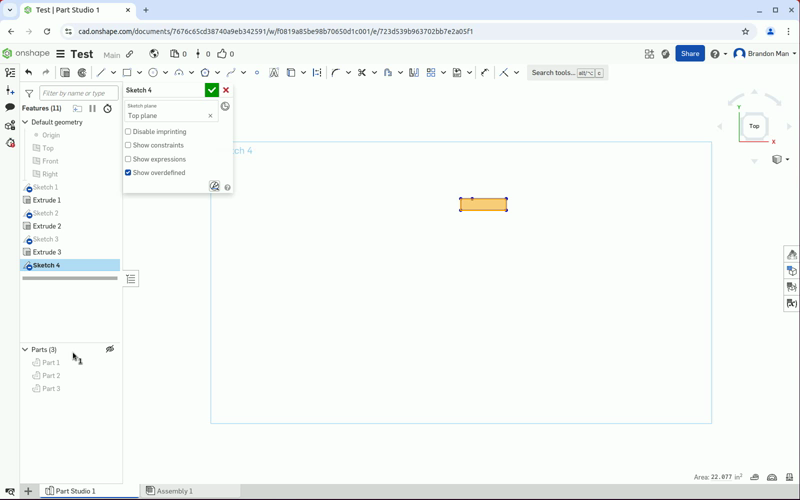
key(shift+y)
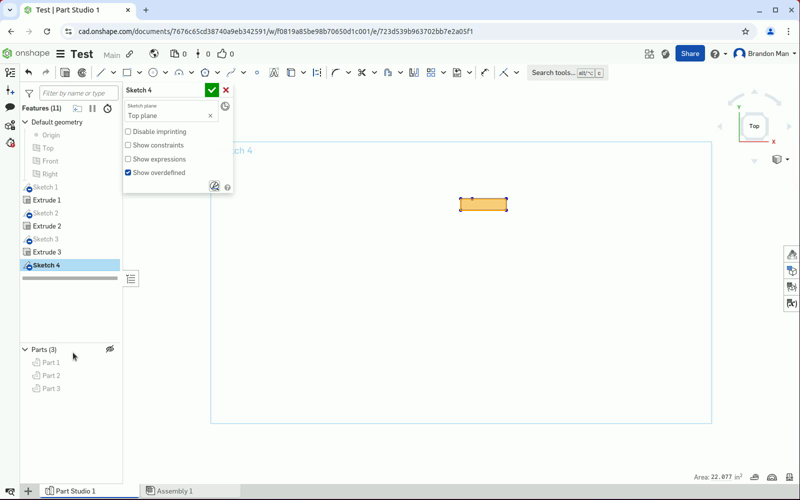
key(shift+e)
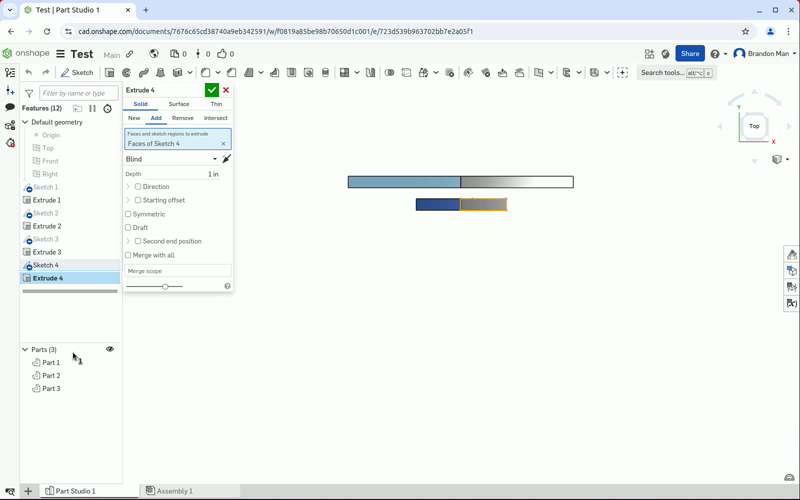
mouse_move(143, 106)
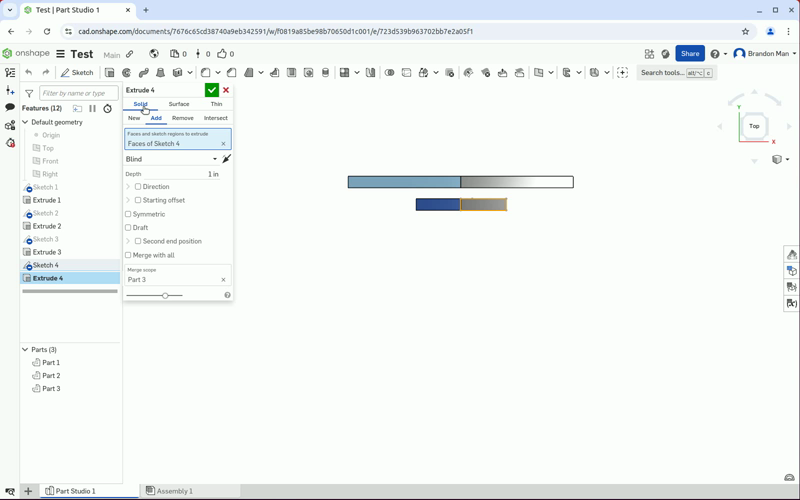
click(143, 106)
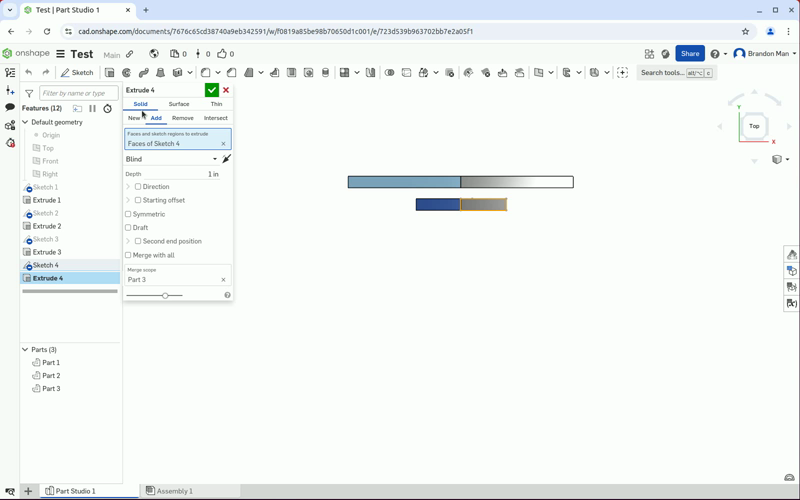
mouse_move(137, 120)
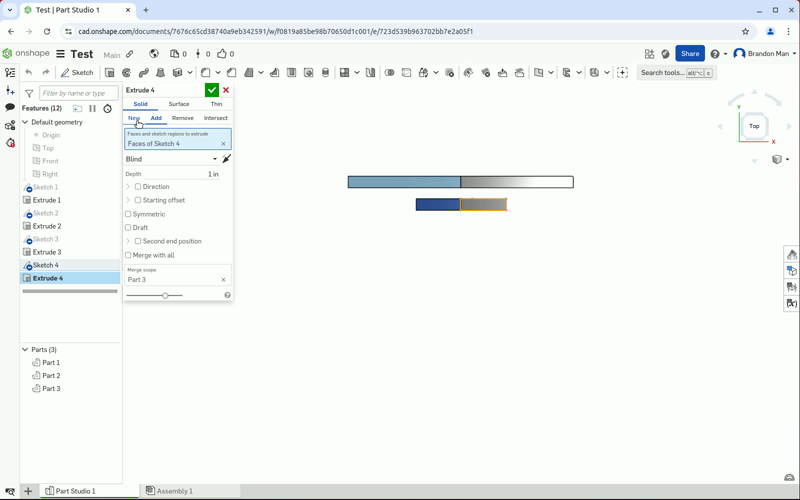
click(137, 120)
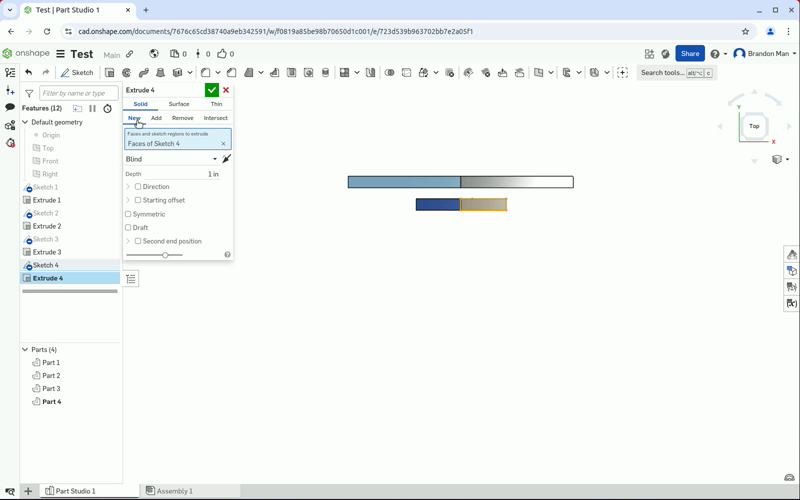
key(tab, 4)
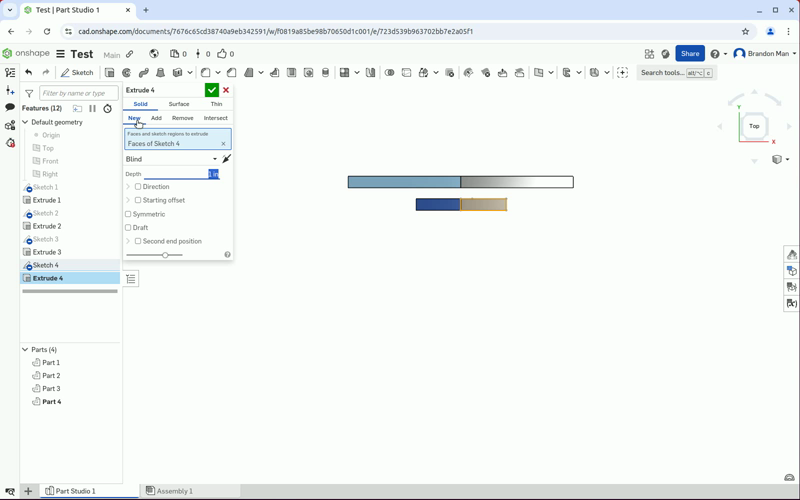
text(6.981)
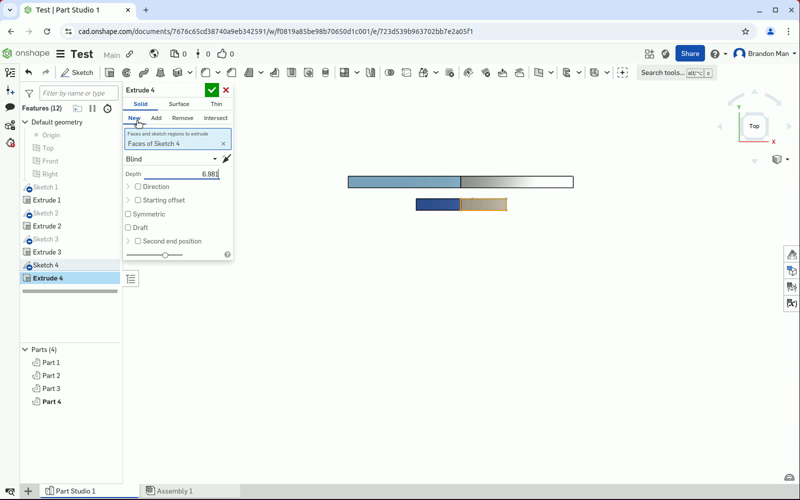
key(enter)
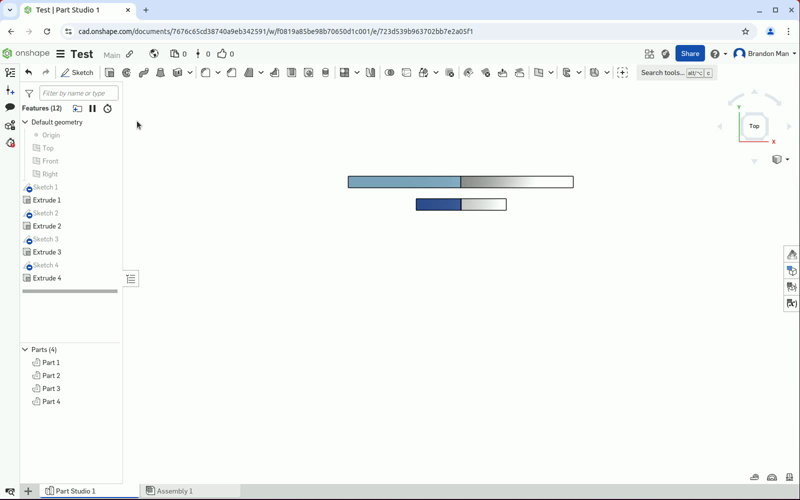
key(shift+h)
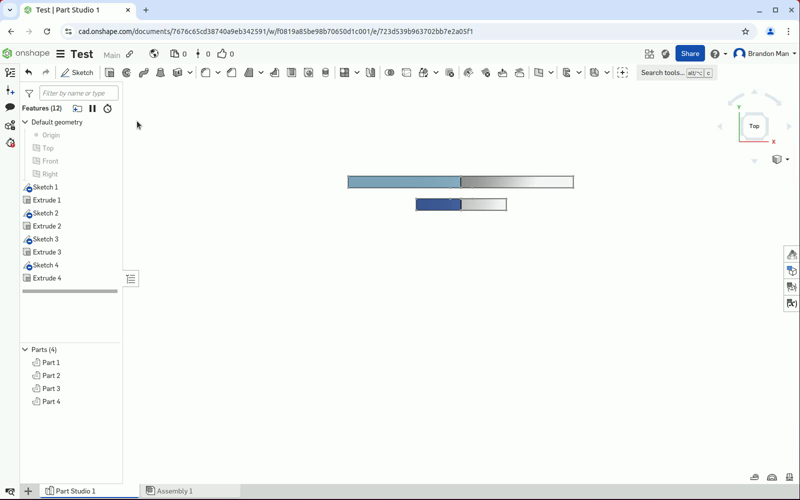
key(shift+h)
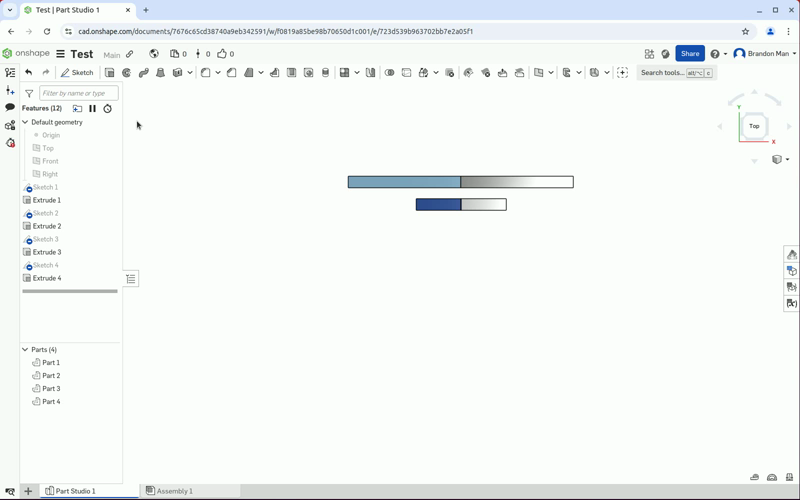
mouse_move(73, 189)
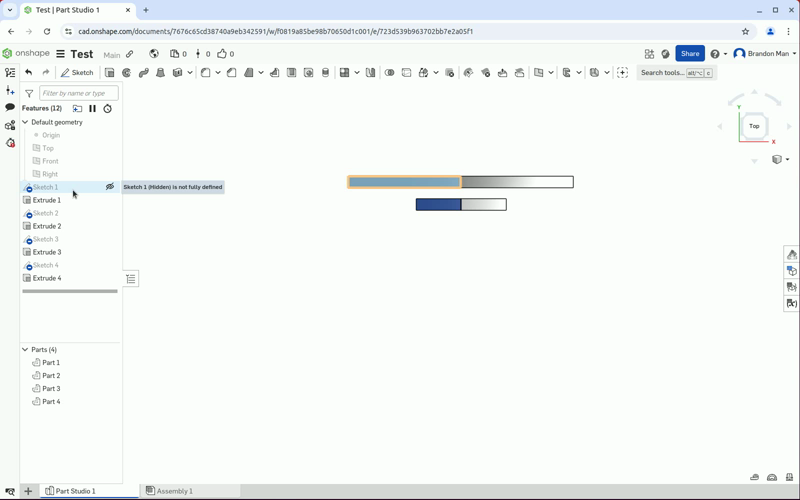
click(73, 189)
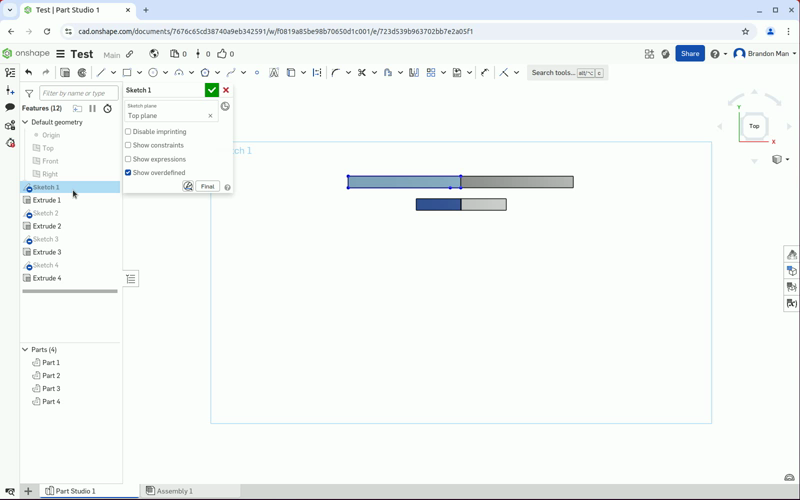
mouse_move(229, 92)
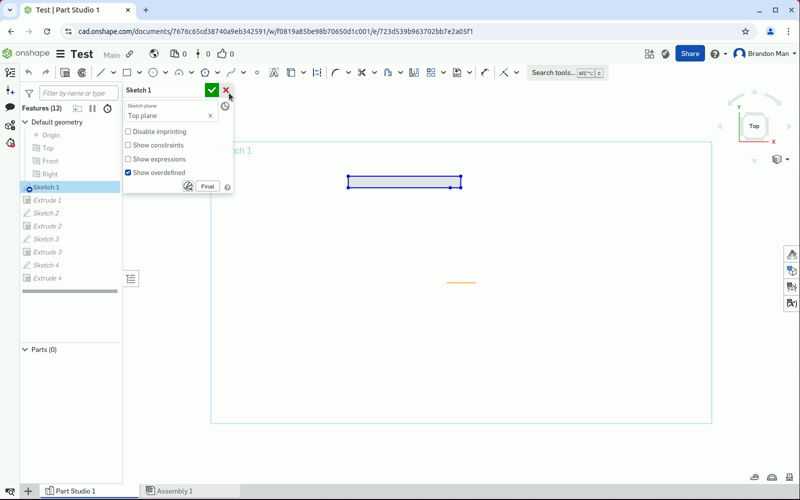
click(229, 92)
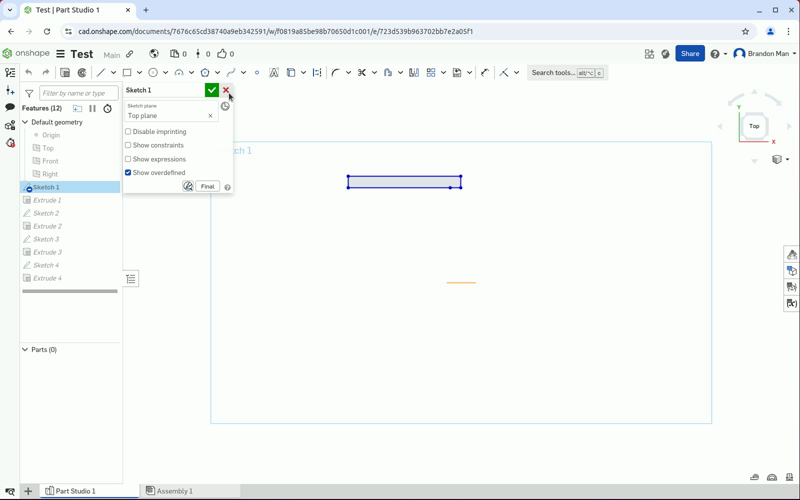
key(shift+s)
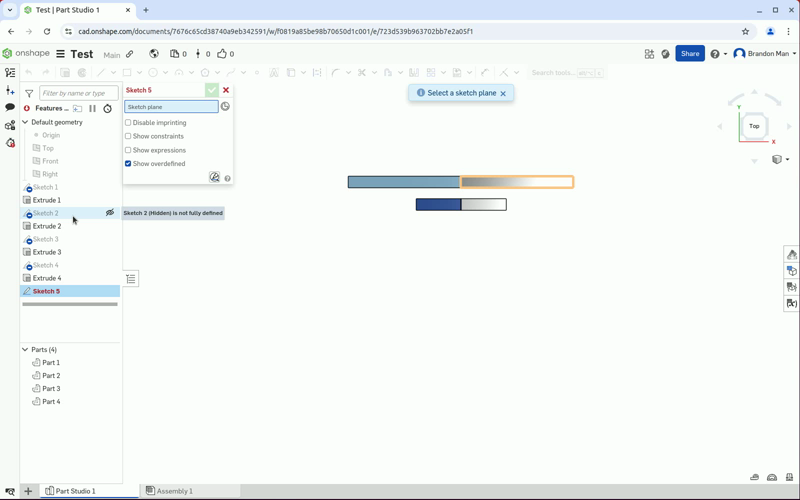
scroll(3)
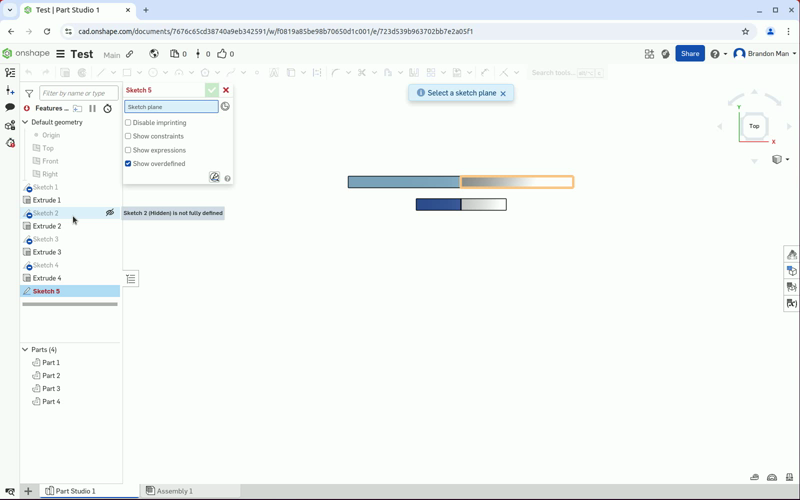
mouse_move(73, 150)
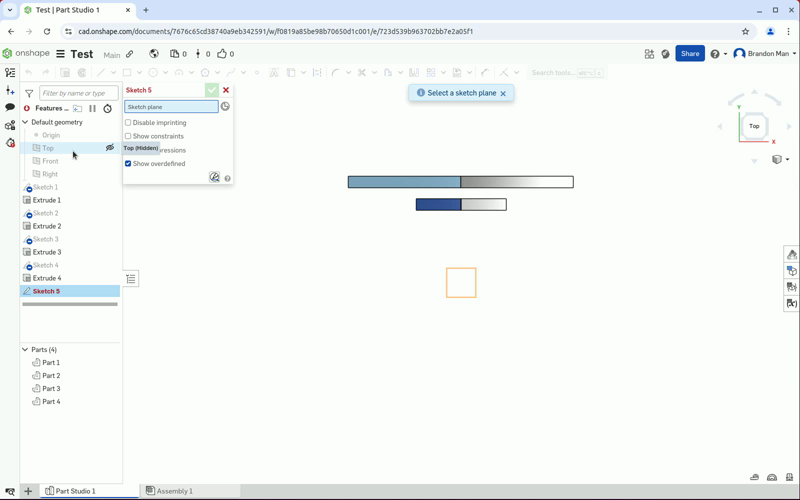
click(73, 150)
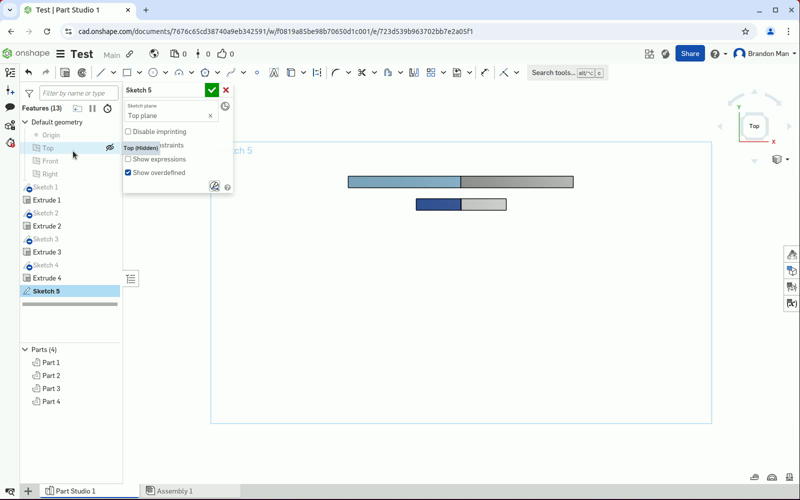
mouse_move(73, 352)
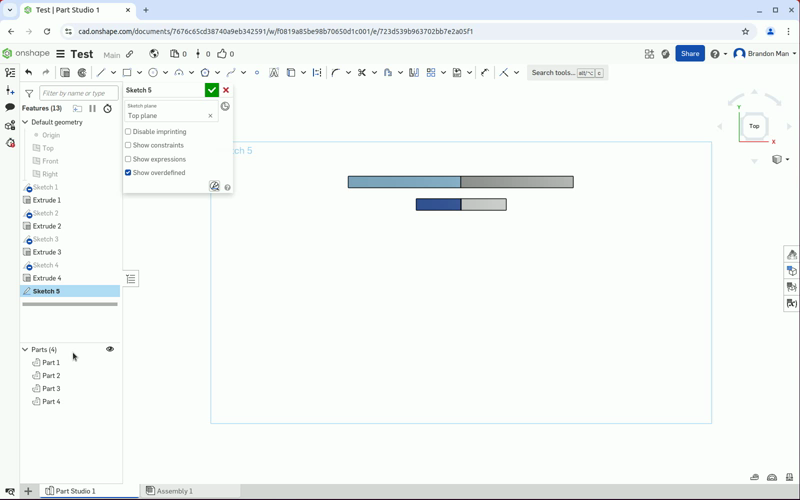
key(y)
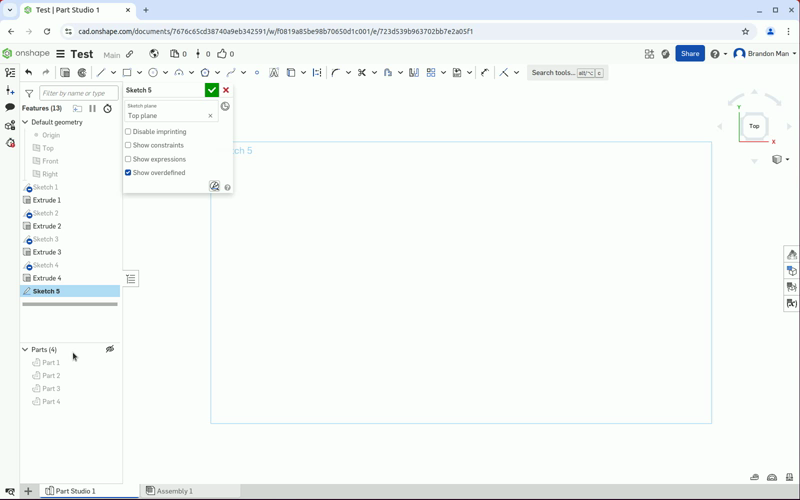
key(l)
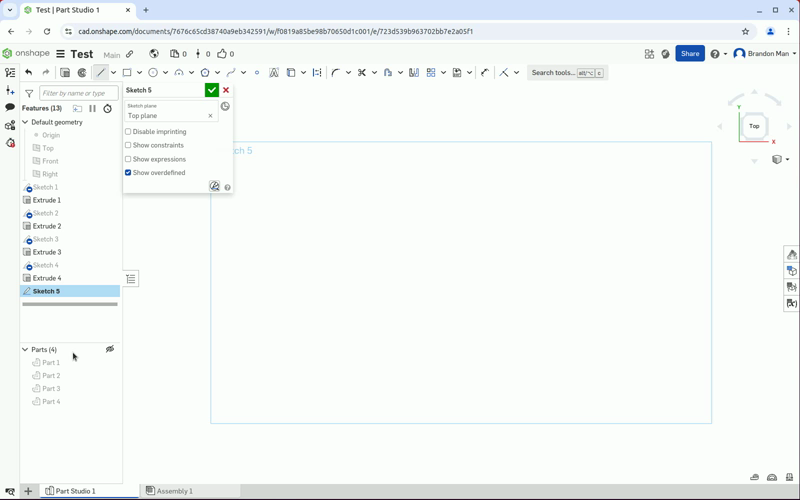
key_down(shift)
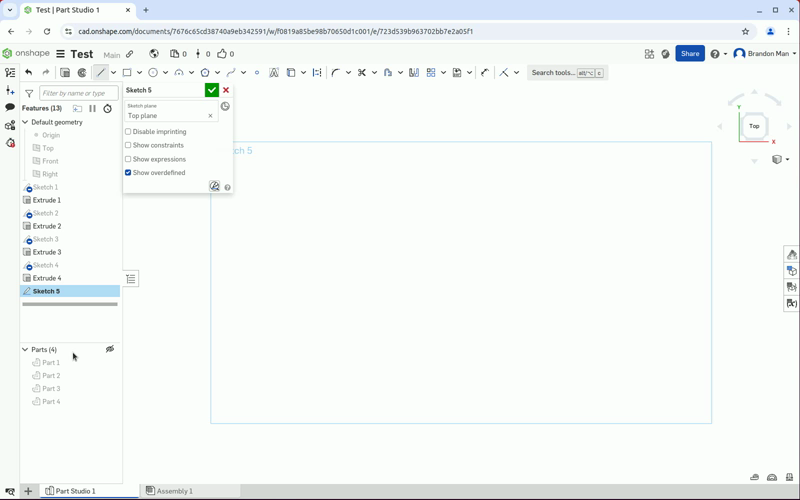
mouse_move(449, 198)
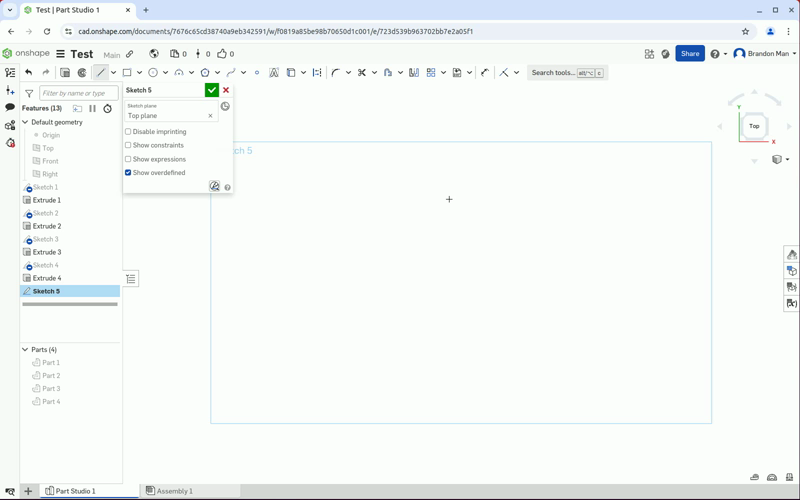
click(449, 198)
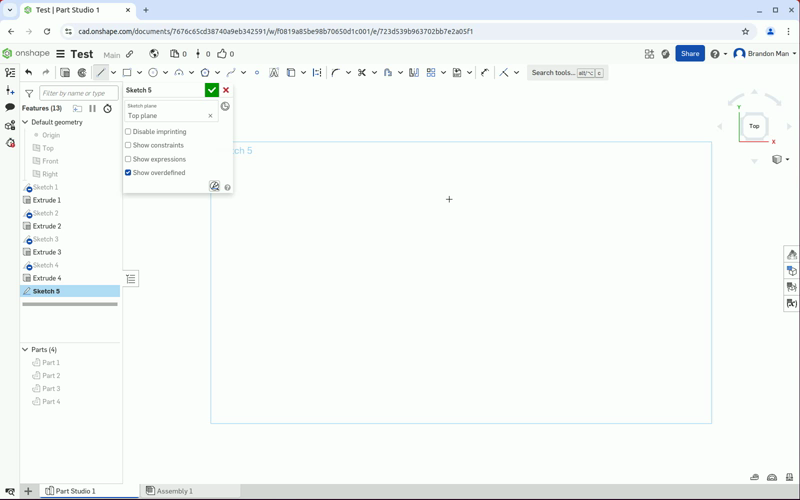
key_up(shift)
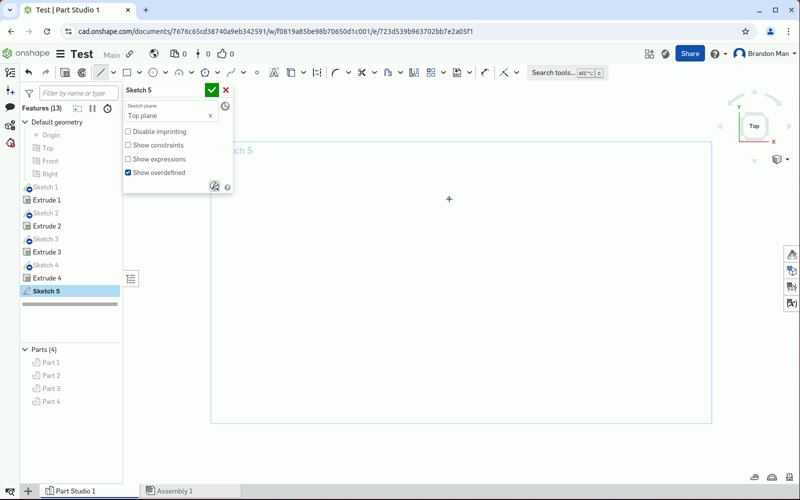
key_down(shift)
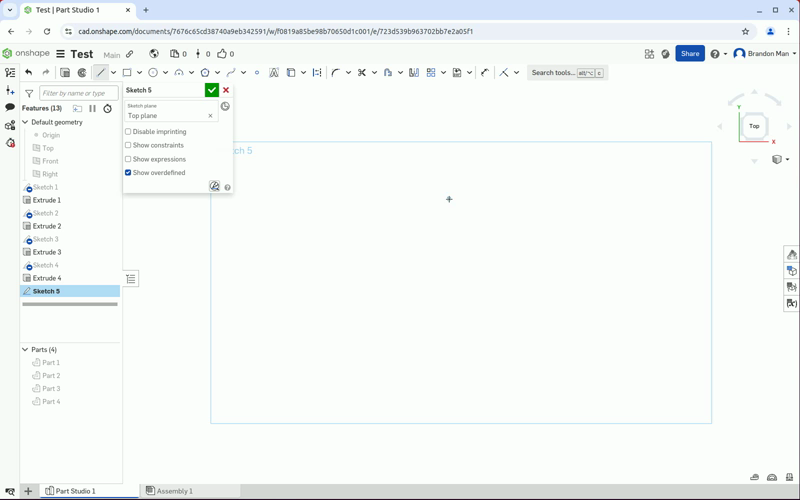
mouse_move(479, 198)
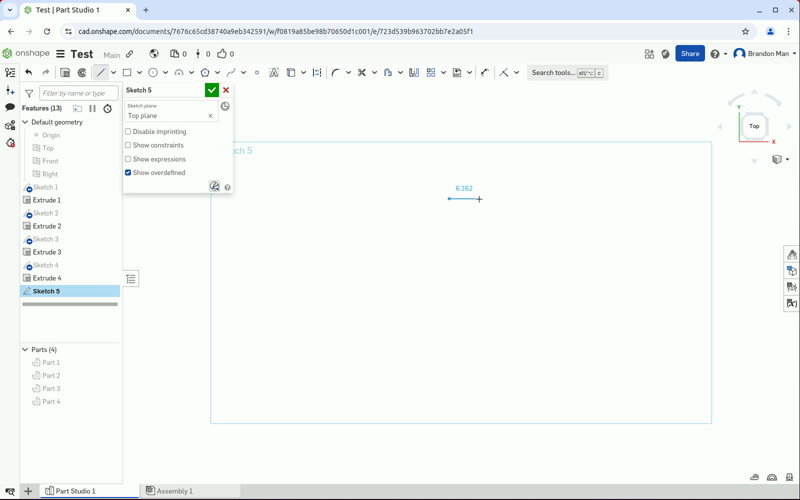
mouse_move(461, 198)
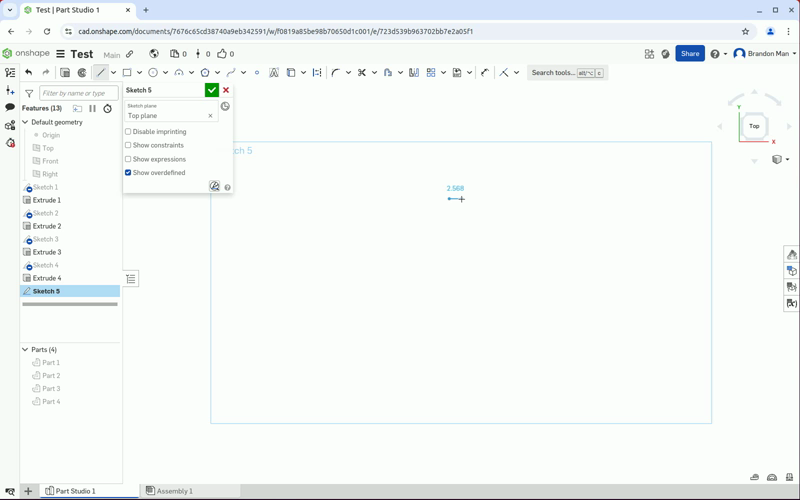
click(461, 198)
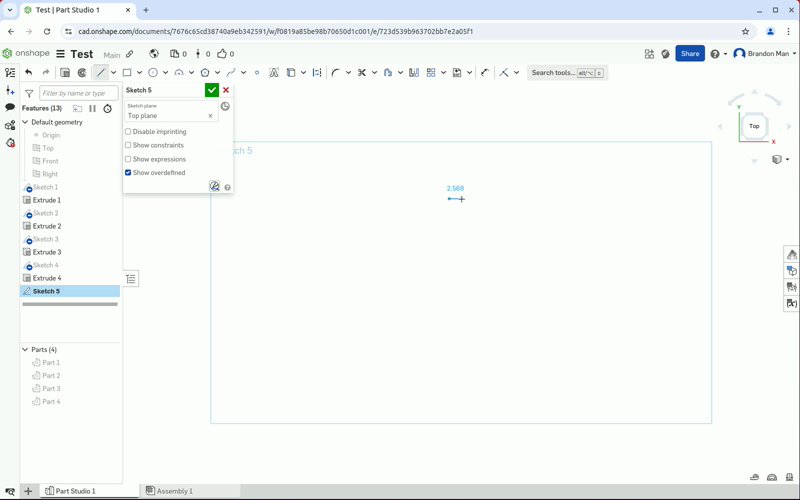
key_up(shift)
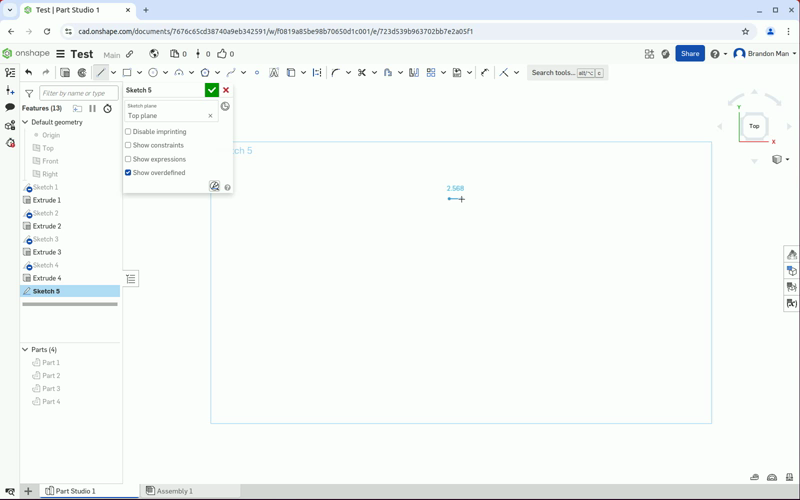
key_down(shift)
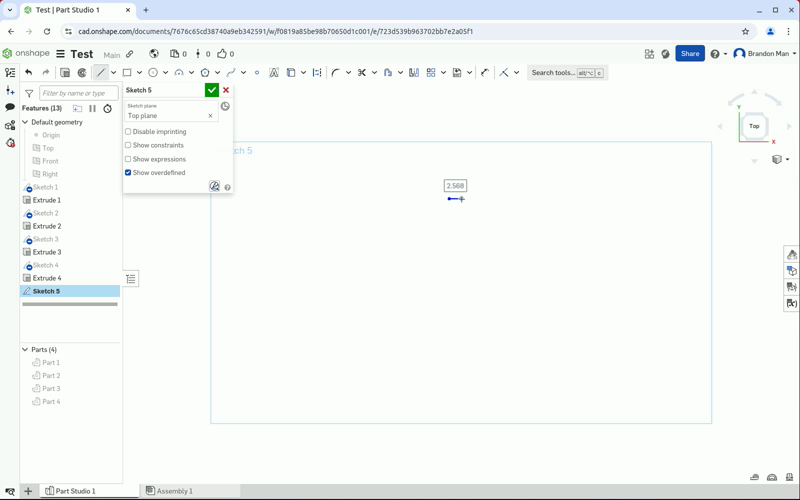
mouse_move(492, 198)
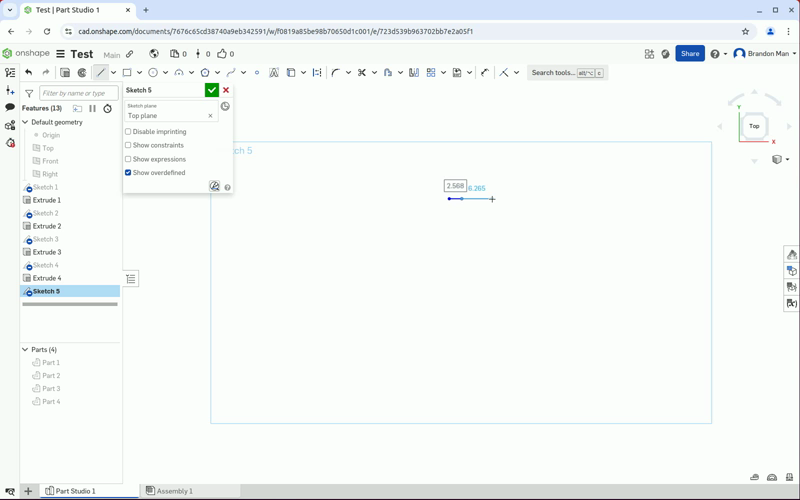
mouse_move(461, 185)
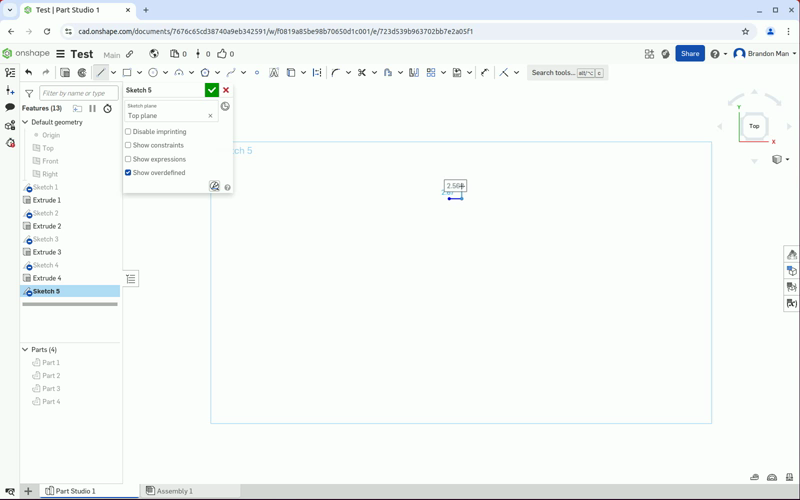
click(461, 185)
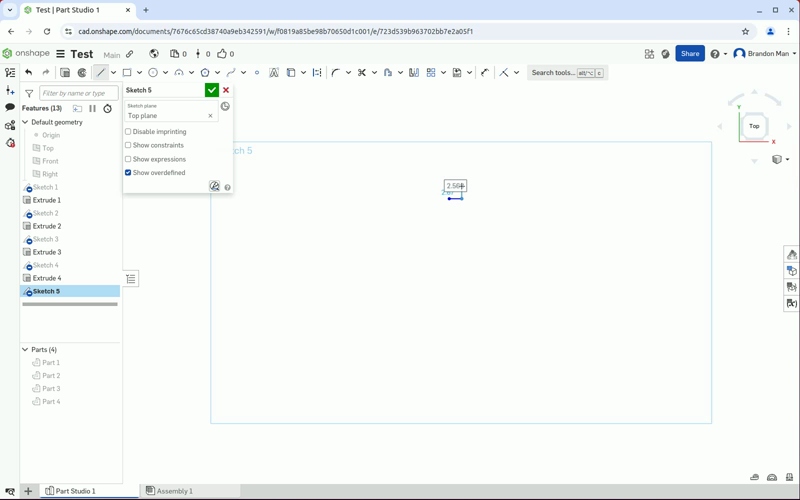
key_up(shift)
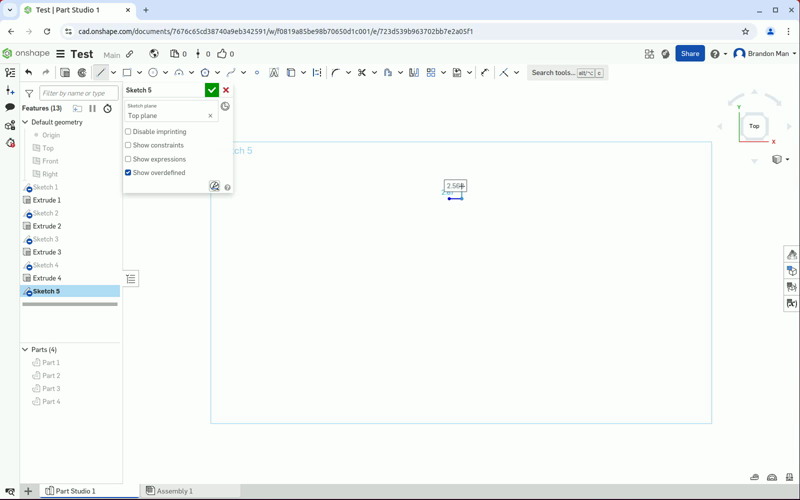
key_down(shift)
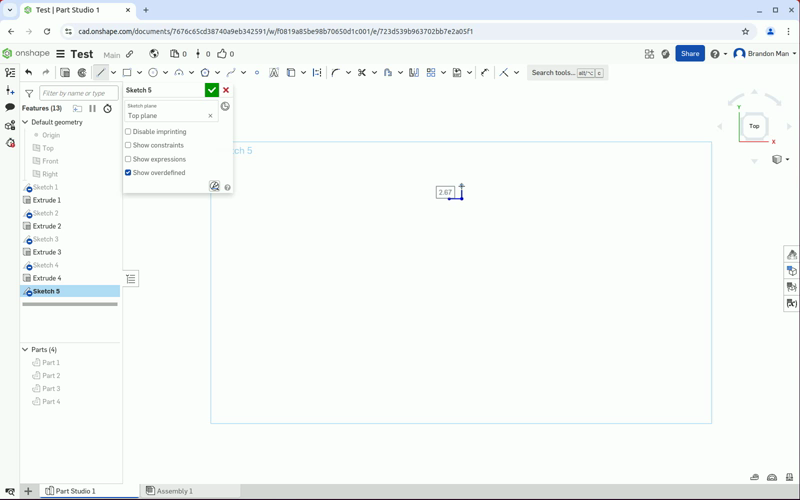
mouse_move(492, 185)
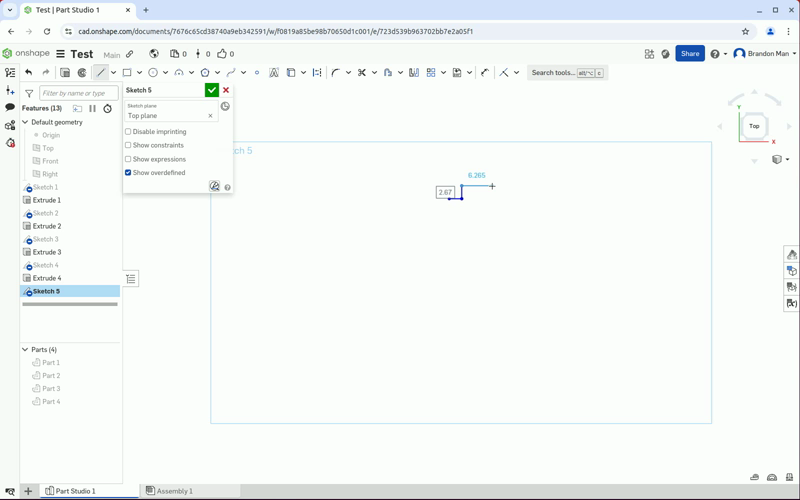
mouse_move(449, 185)
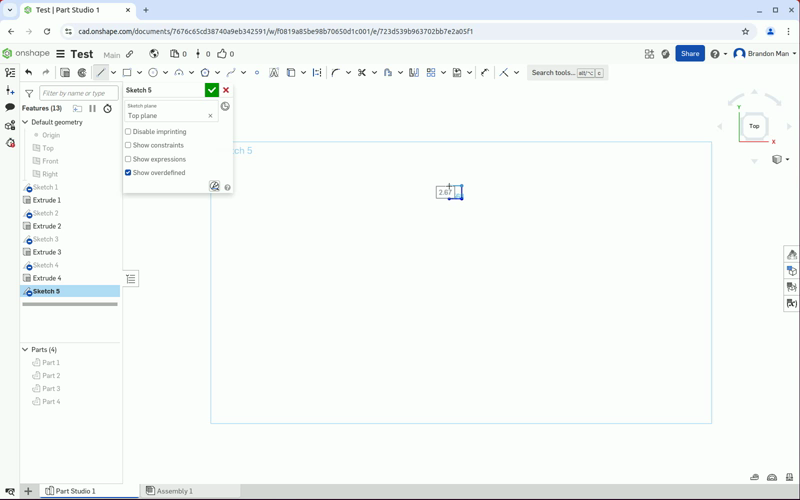
click(449, 185)
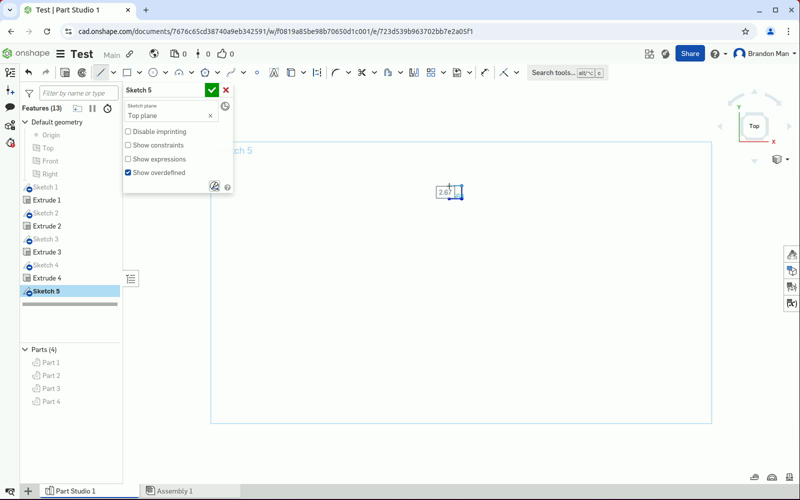
key_up(shift)
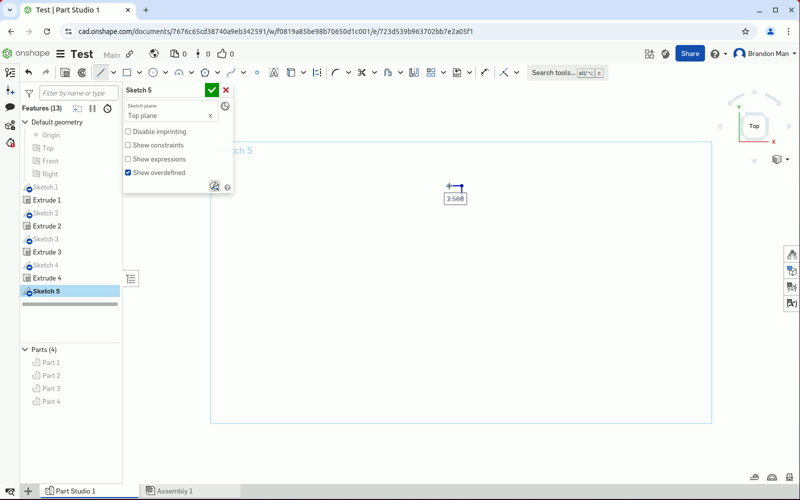
mouse_move(479, 185)
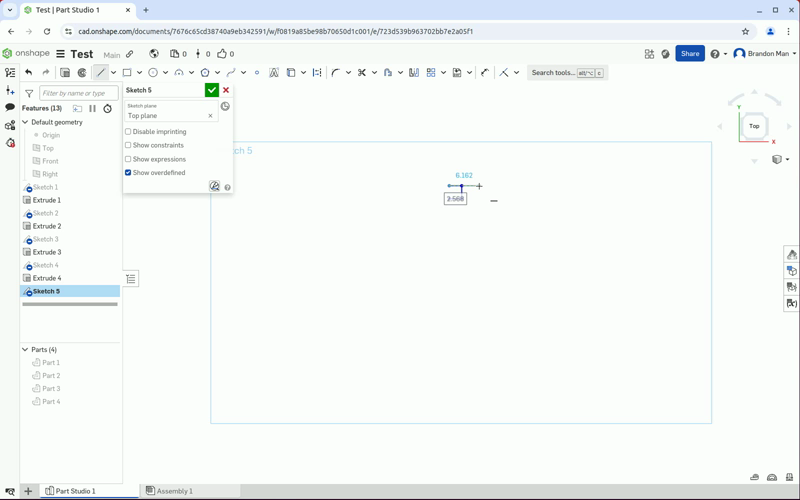
key_down(shift)
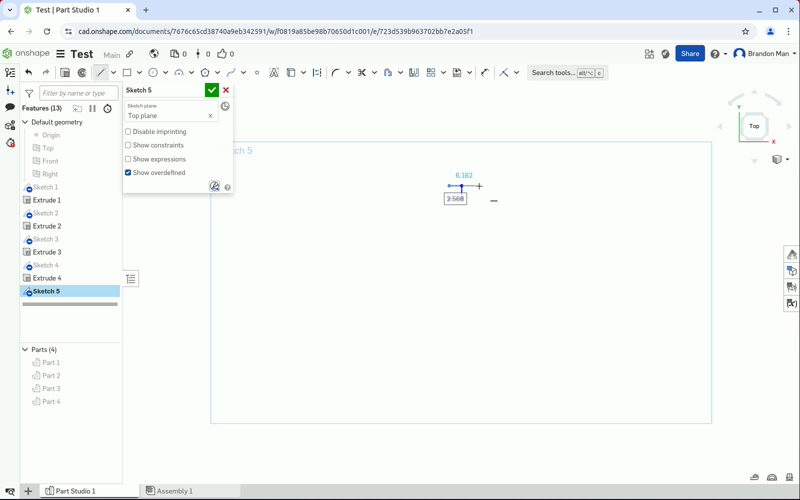
mouse_move(449, 198)
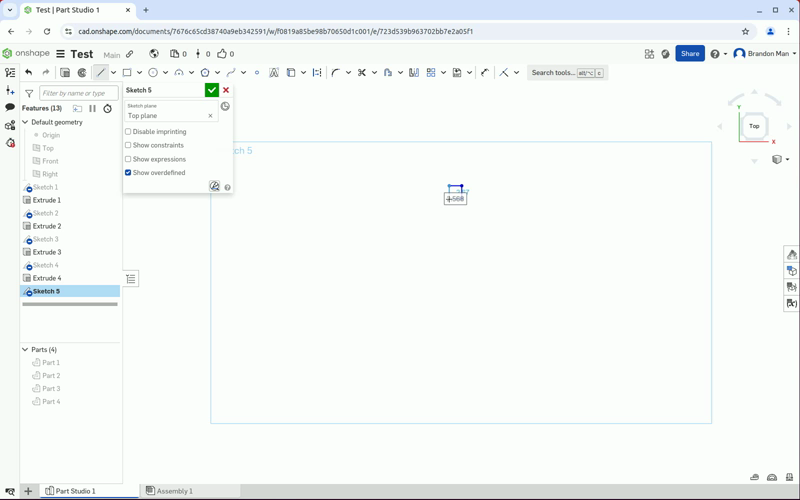
key_up(shift)
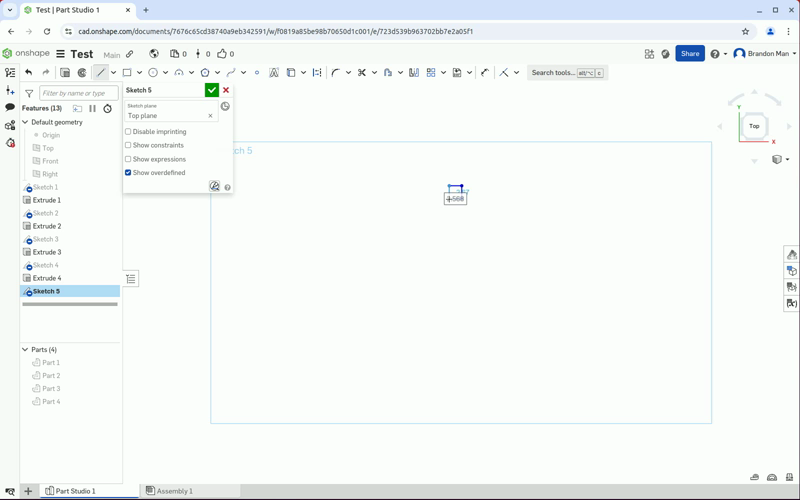
click(449, 198)
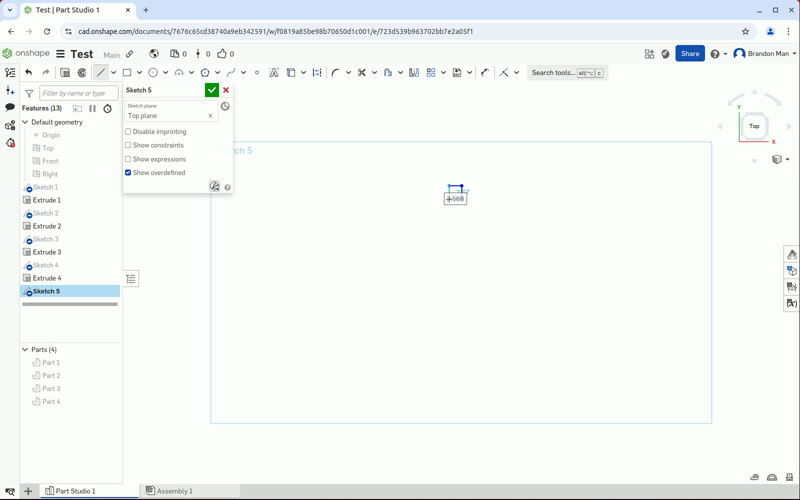
key(esc)
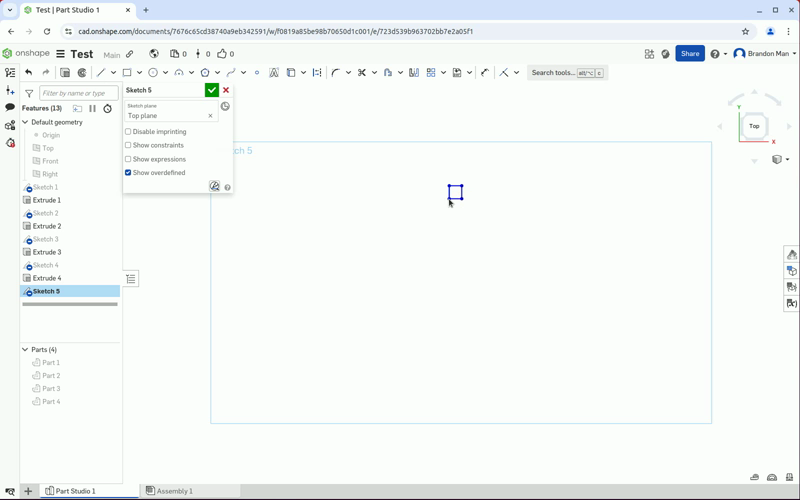
mouse_move(452, 195)
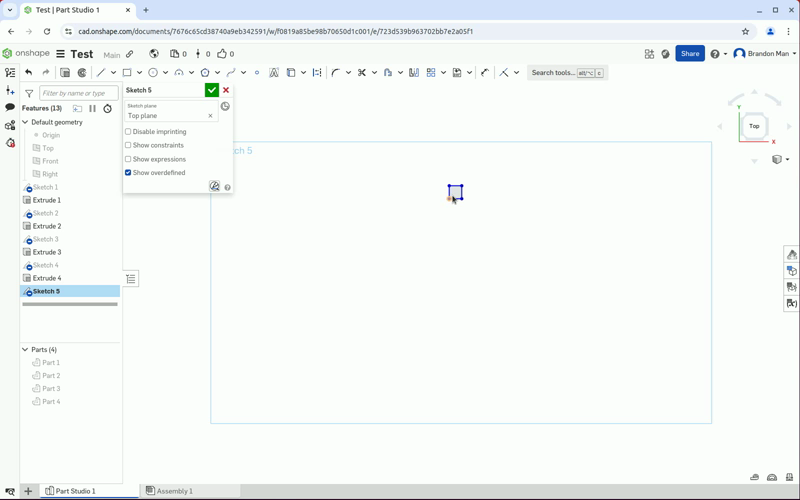
scroll(6)
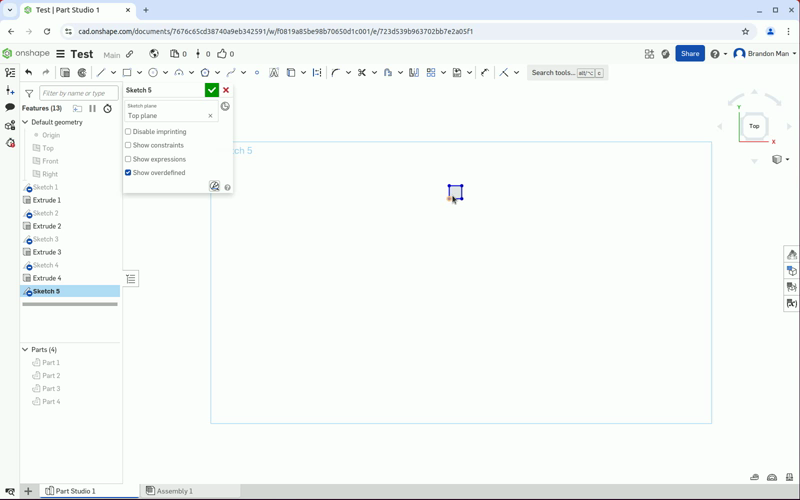
scroll(6)
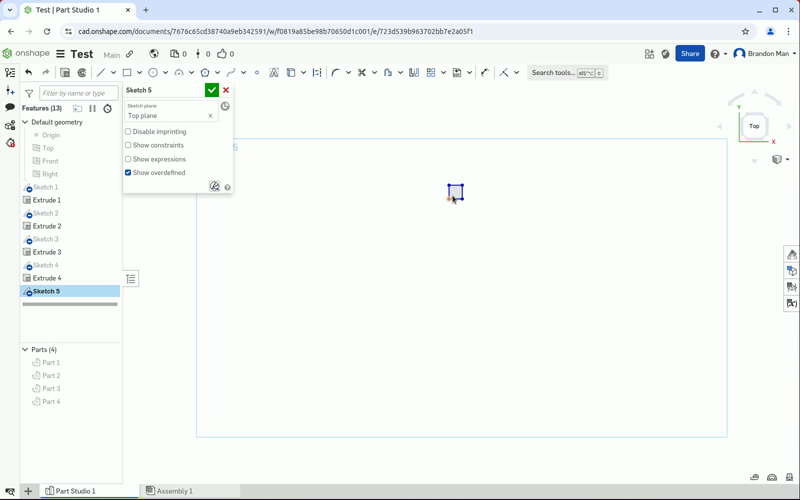
scroll(6)
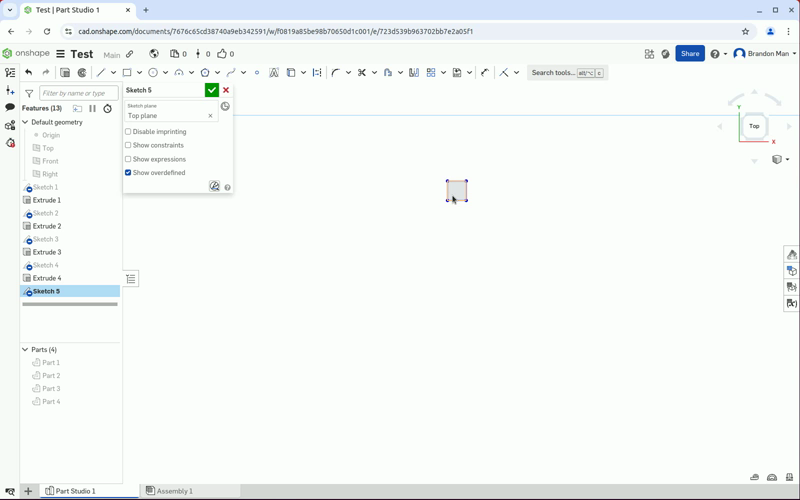
scroll(6)
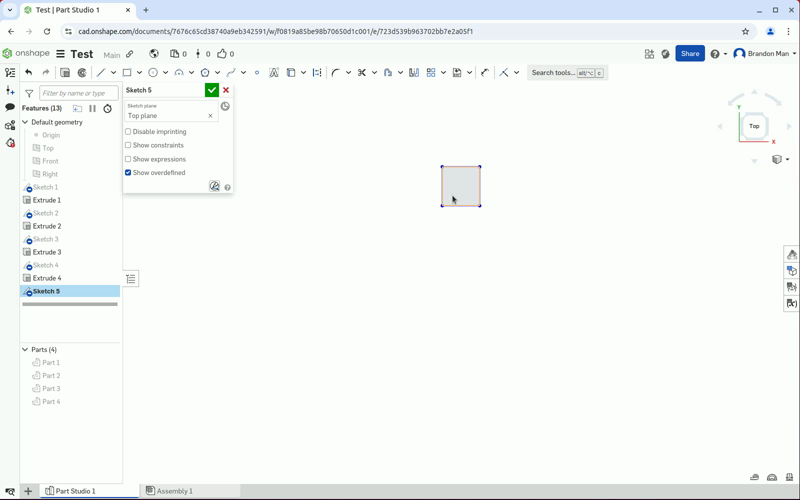
scroll(6)
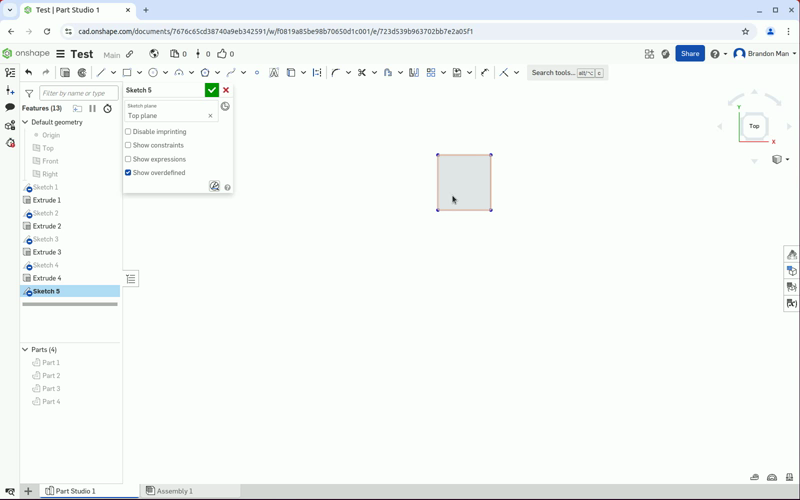
scroll(6)
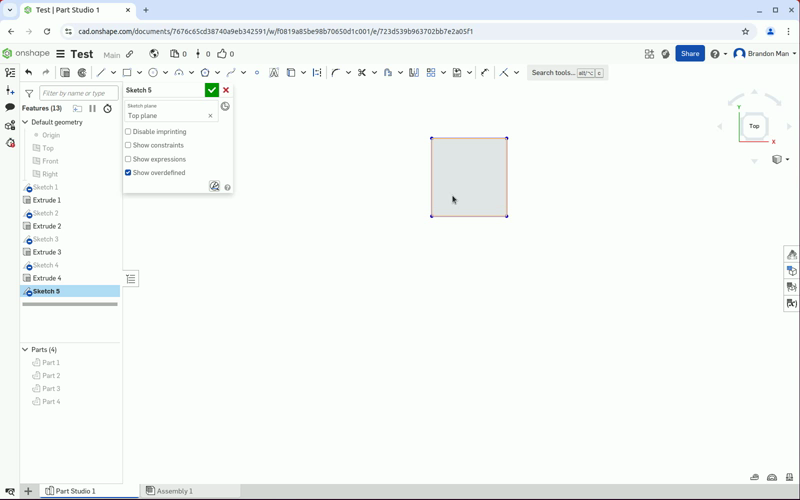
scroll(6)
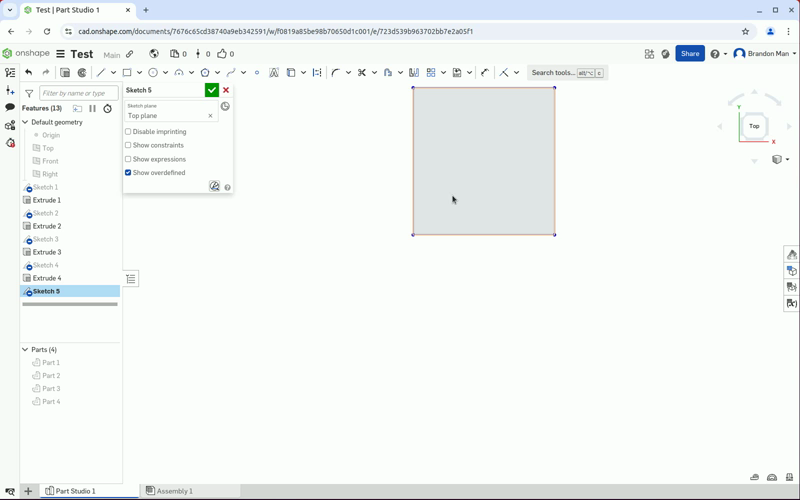
click(452, 195)
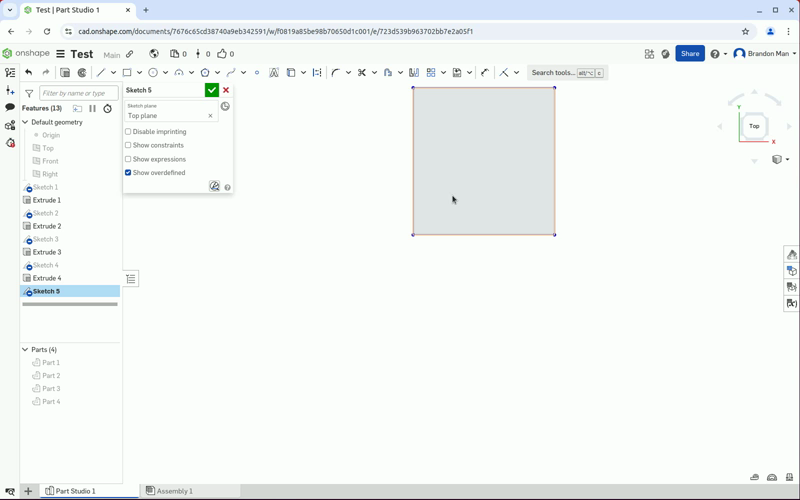
scroll(-6)
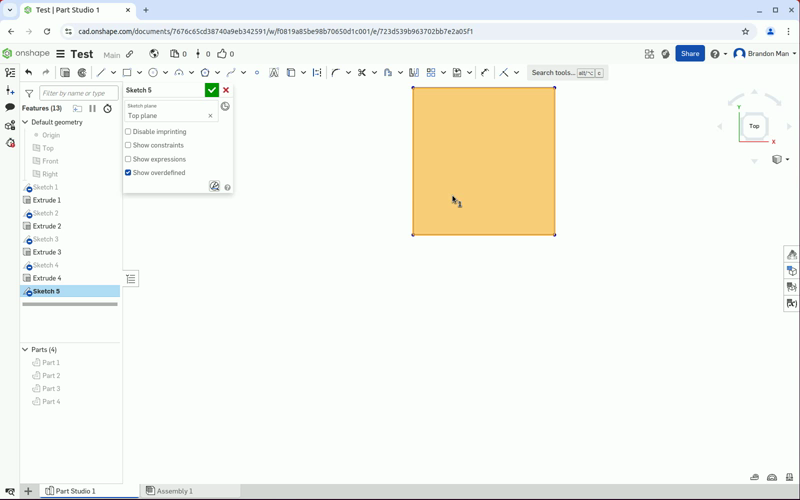
scroll(-6)
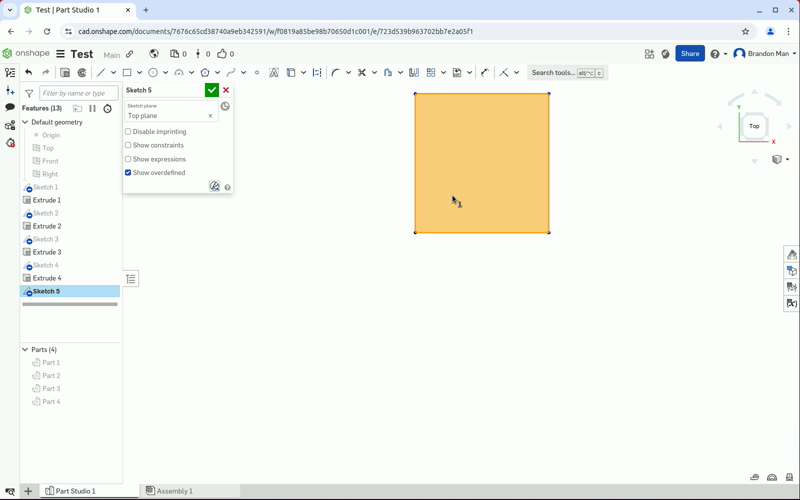
scroll(-6)
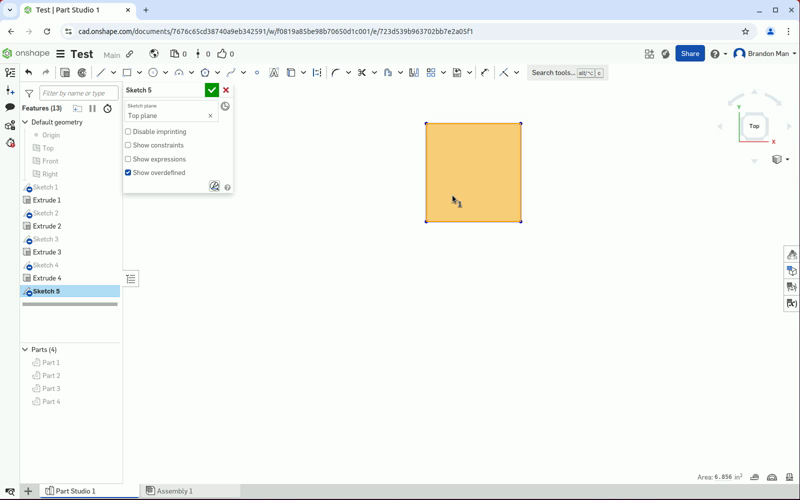
scroll(-6)
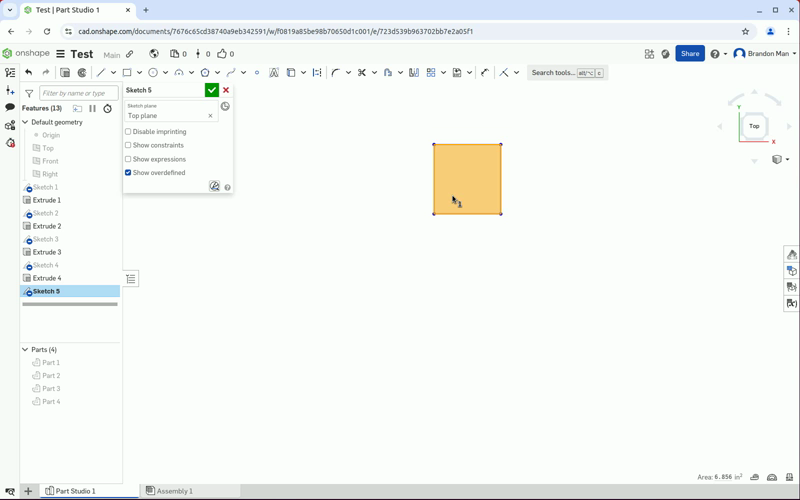
scroll(-6)
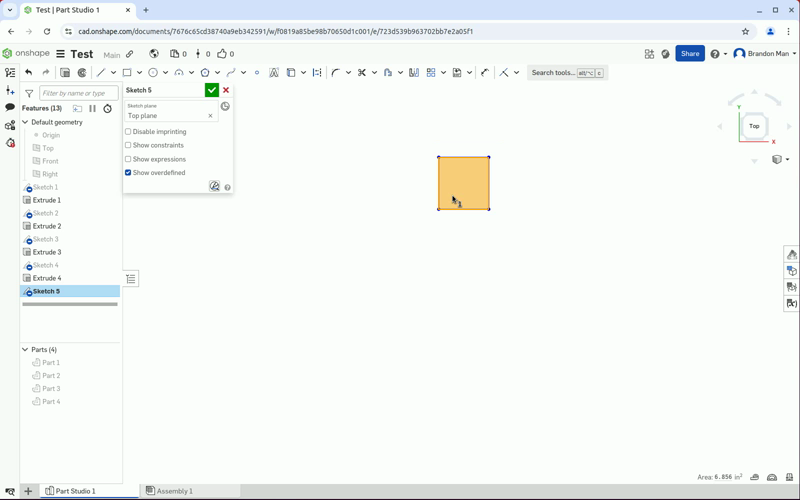
scroll(-6)
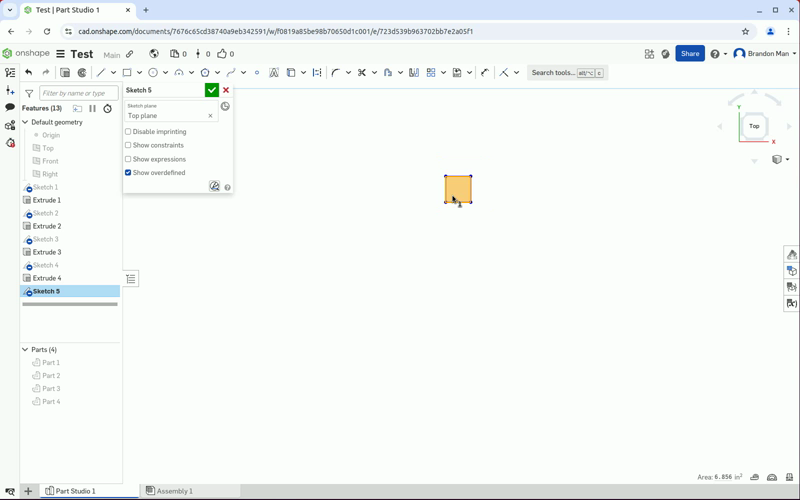
scroll(-6)
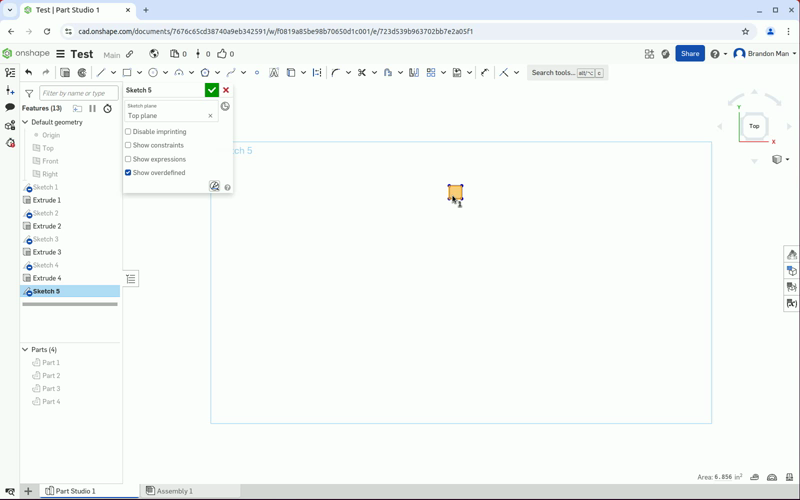
mouse_move(73, 352)
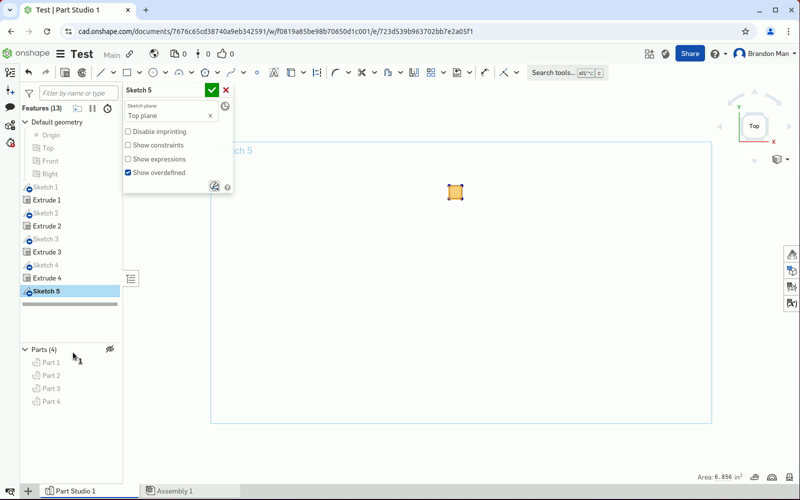
key(shift+y)
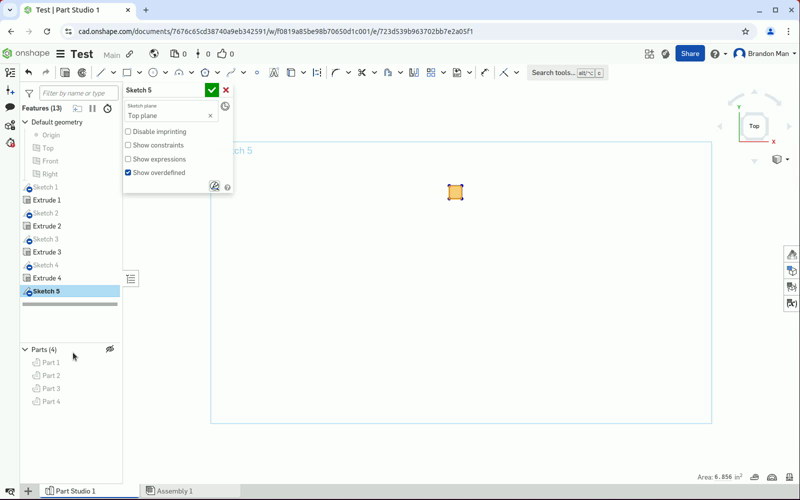
key(shift+e)
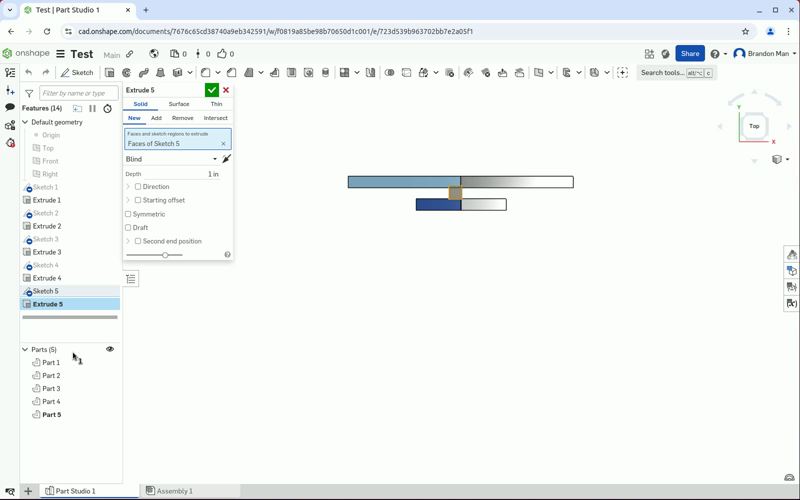
mouse_move(143, 106)
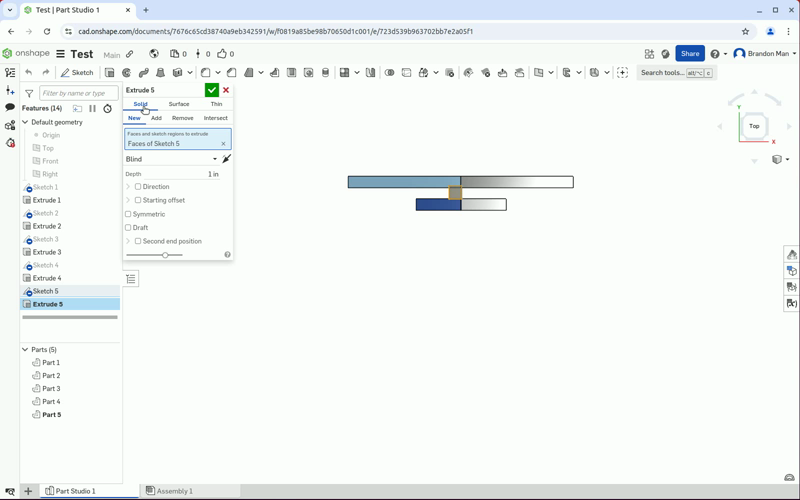
click(143, 106)
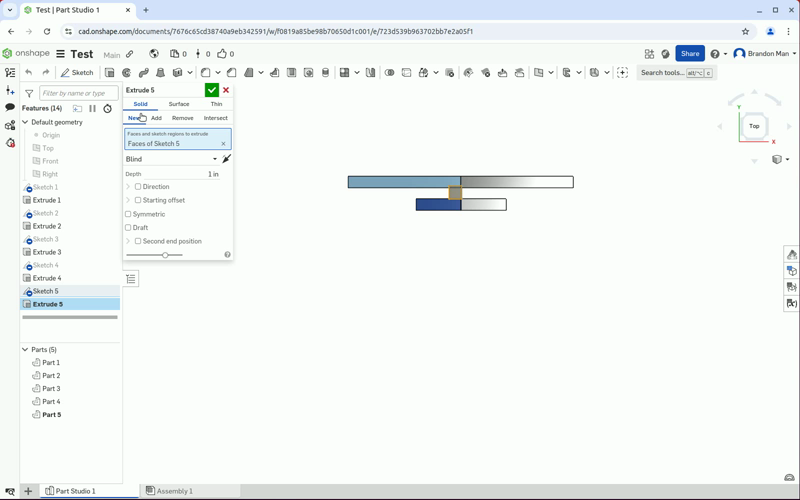
mouse_move(137, 120)
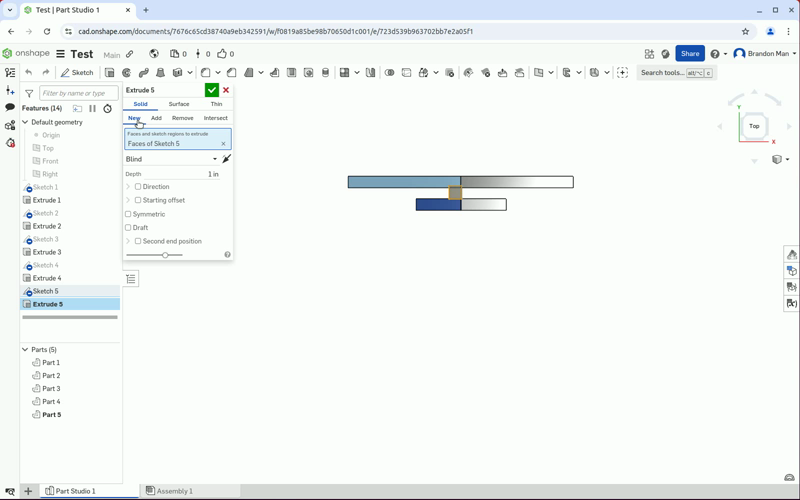
click(137, 120)
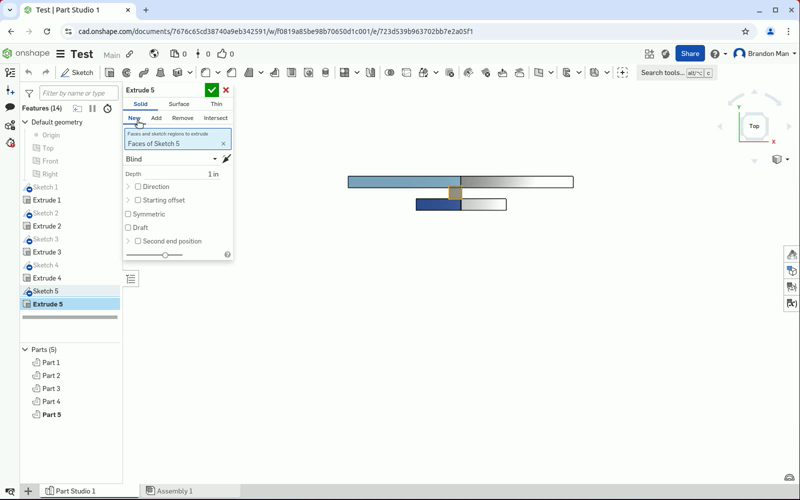
key(tab, 4)
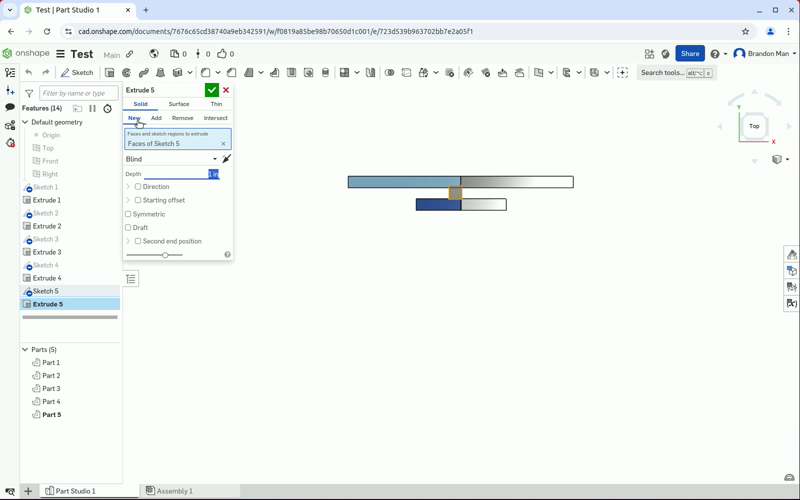
text(6.981)
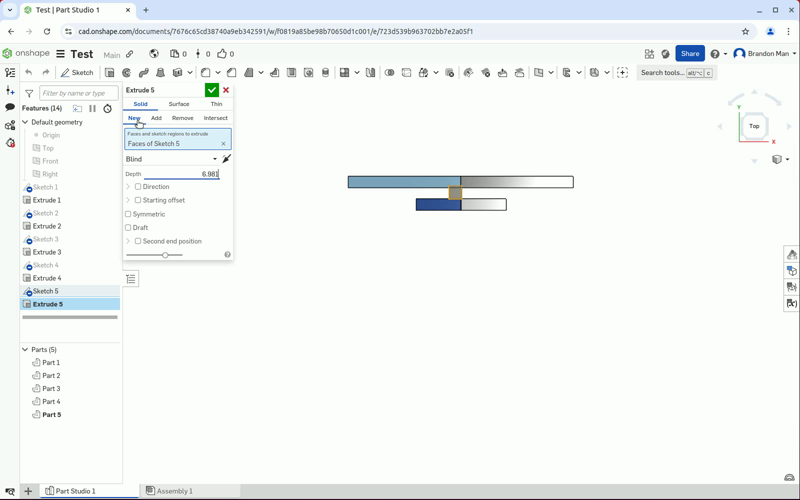
key(enter)
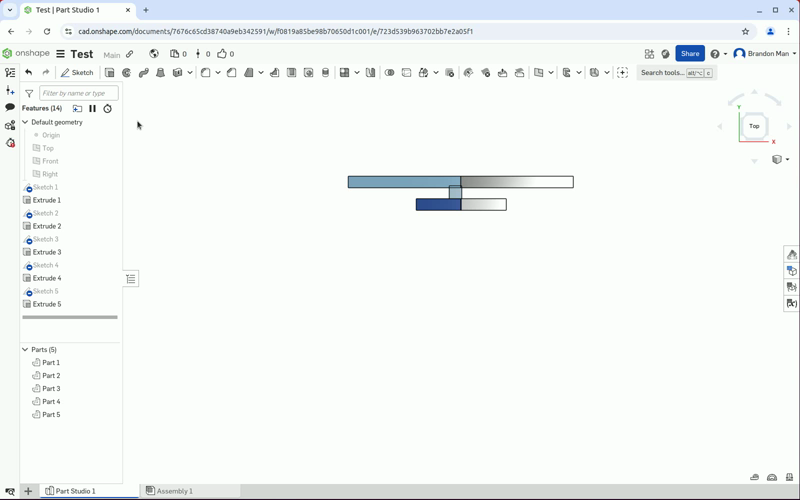
key(shift+h)
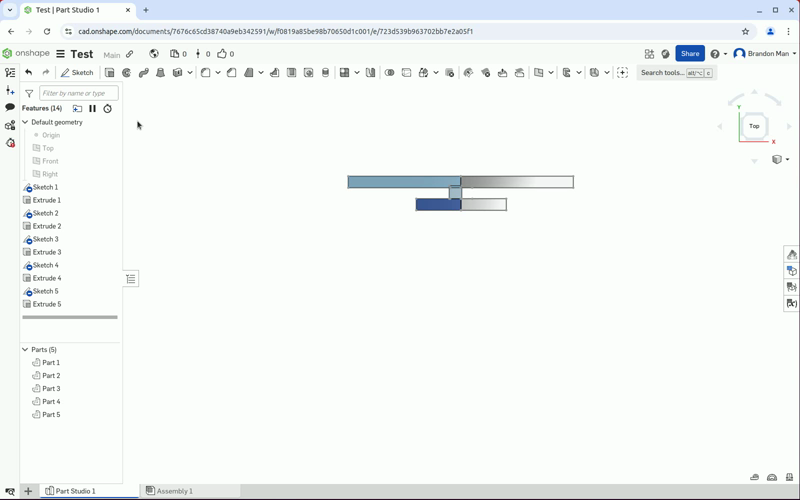
key(shift+h)
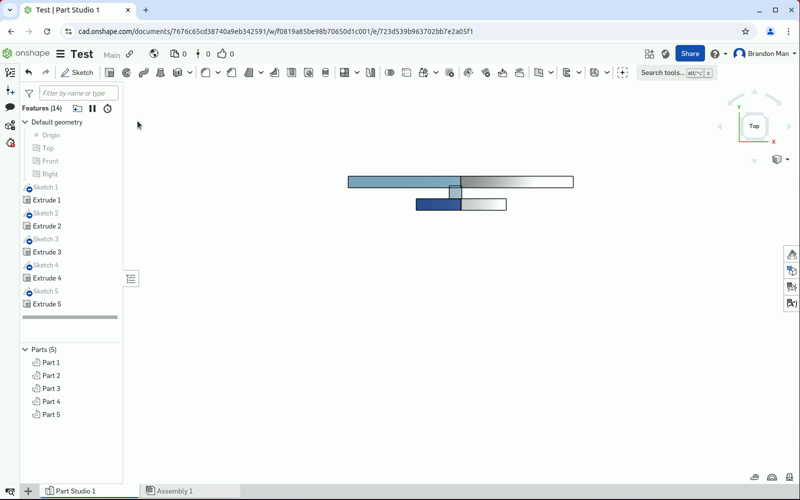
mouse_move(73, 189)
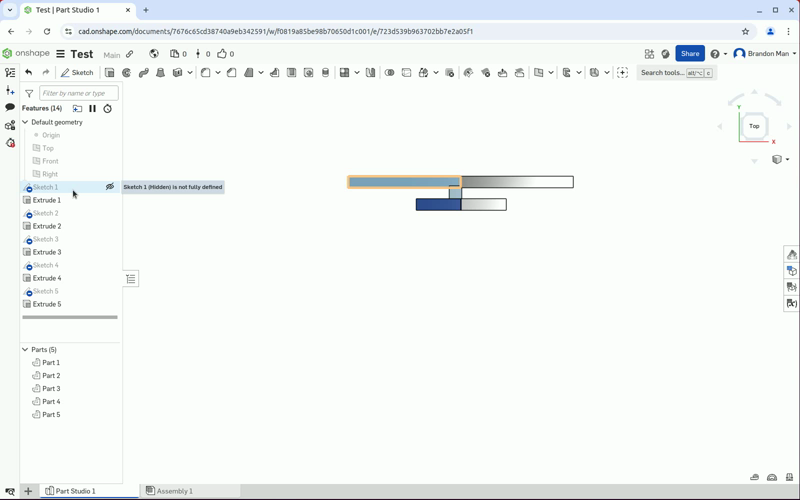
click(73, 189)
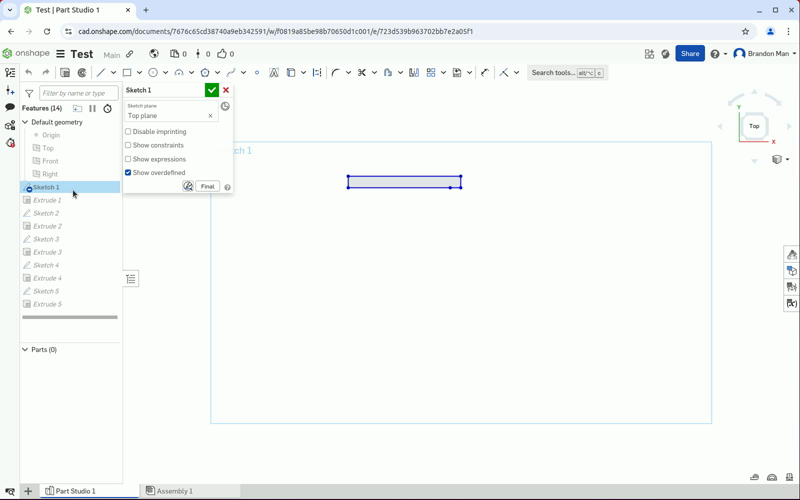
mouse_move(229, 92)
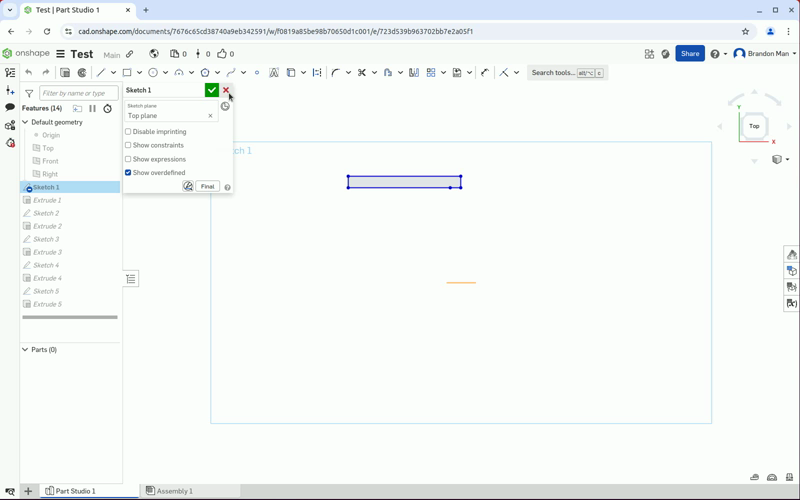
click(229, 92)
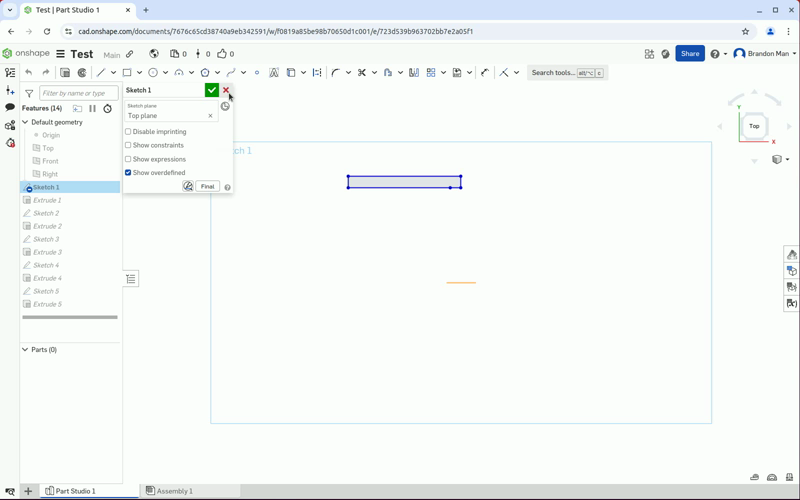
key(shift+s)
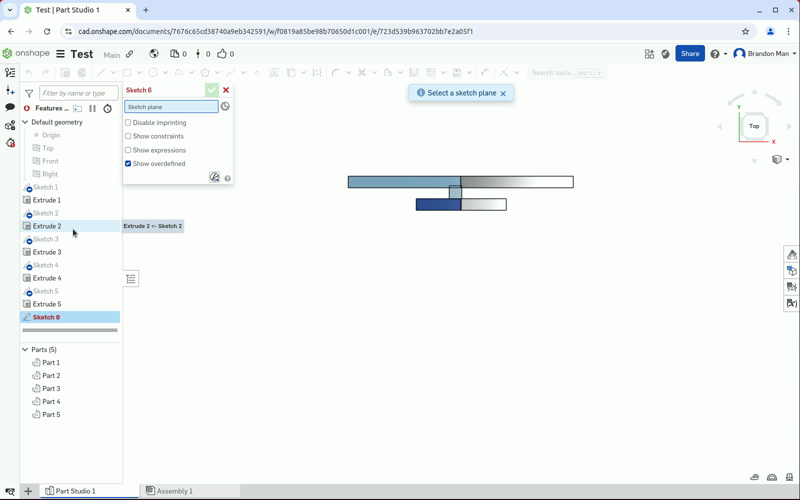
scroll(3)
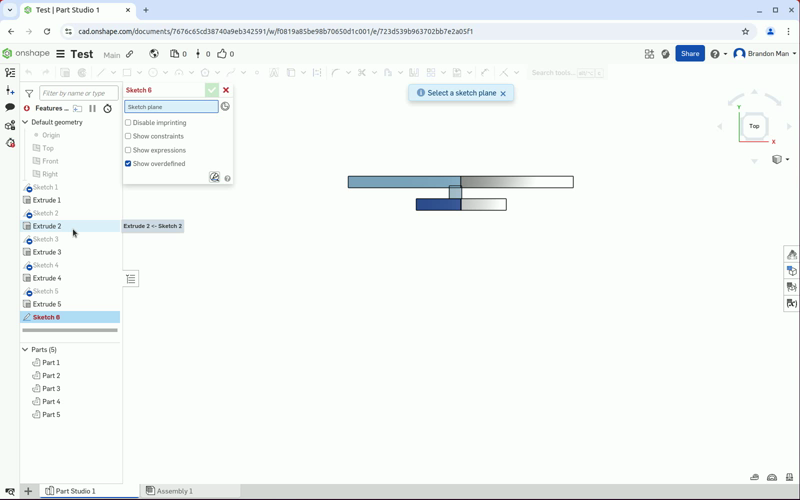
mouse_move(73, 150)
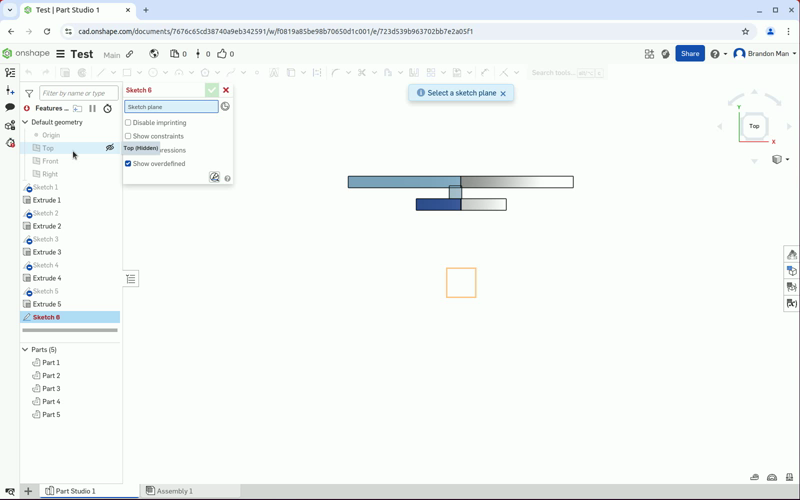
click(73, 150)
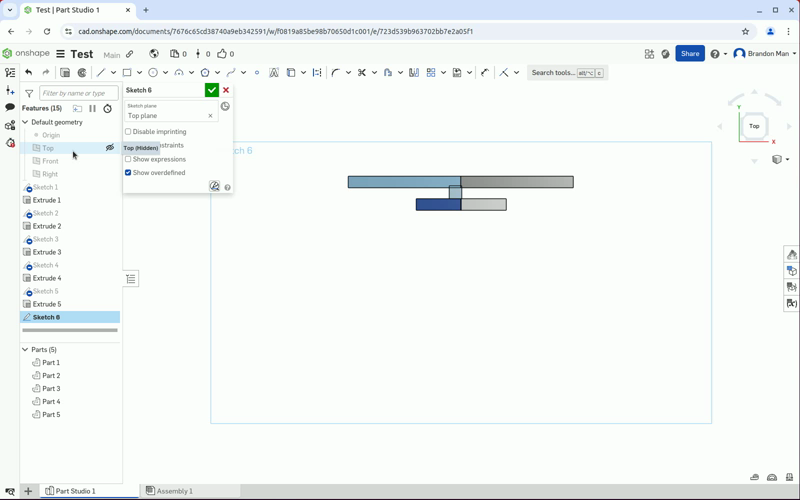
mouse_move(73, 352)
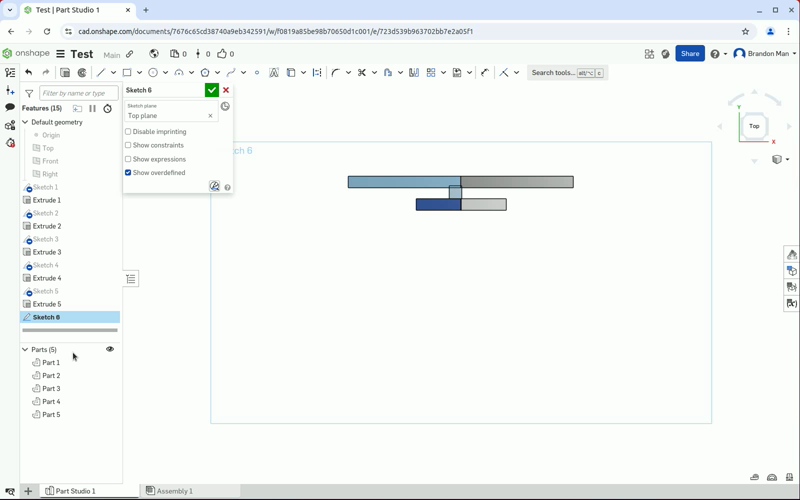
key(y)
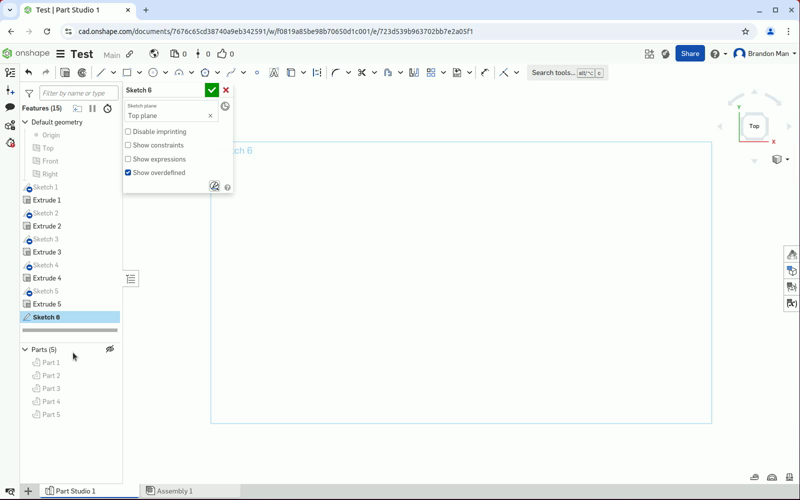
key(l)
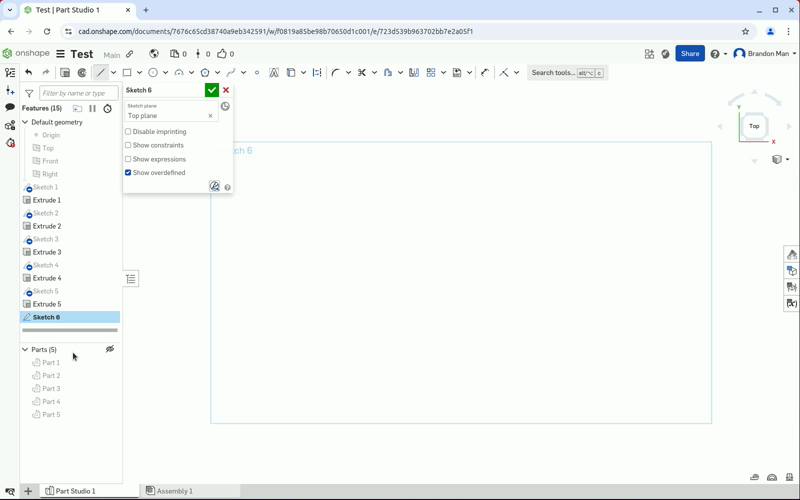
key_down(shift)
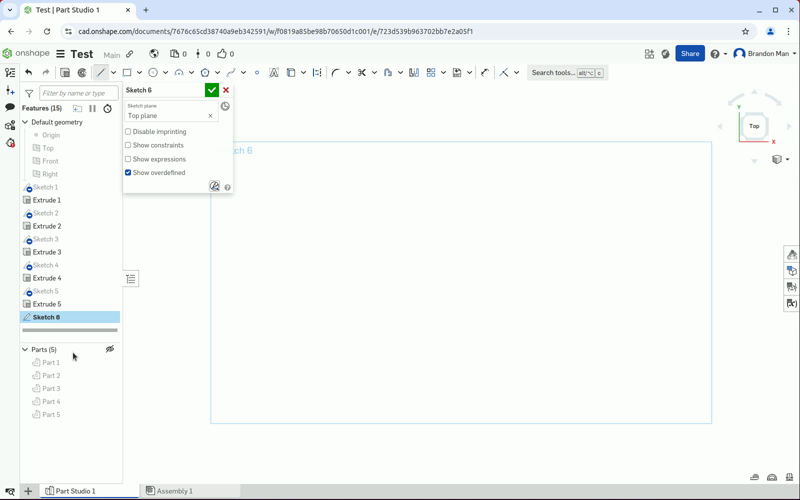
mouse_move(460, 198)
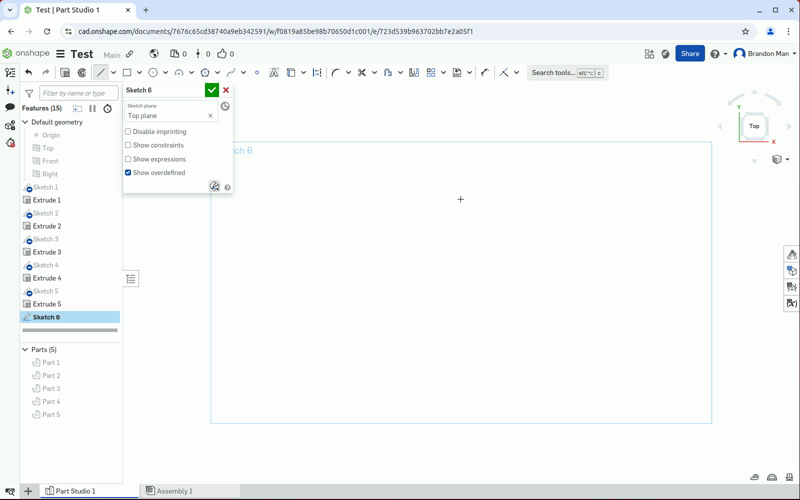
click(460, 198)
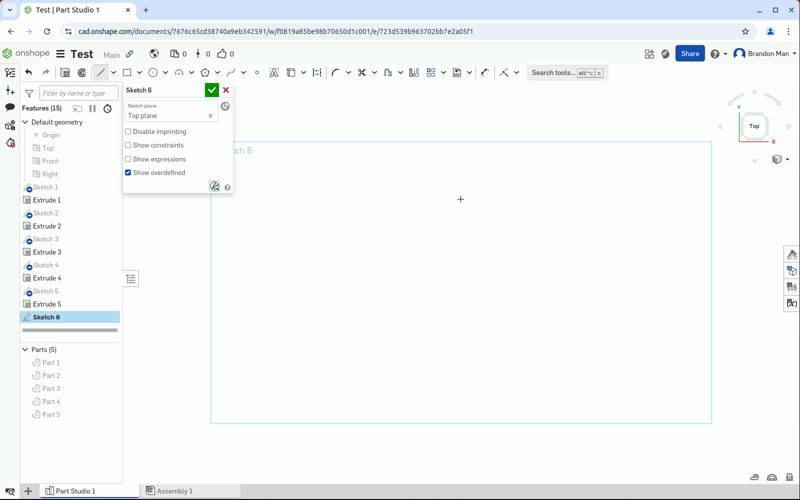
key_up(shift)
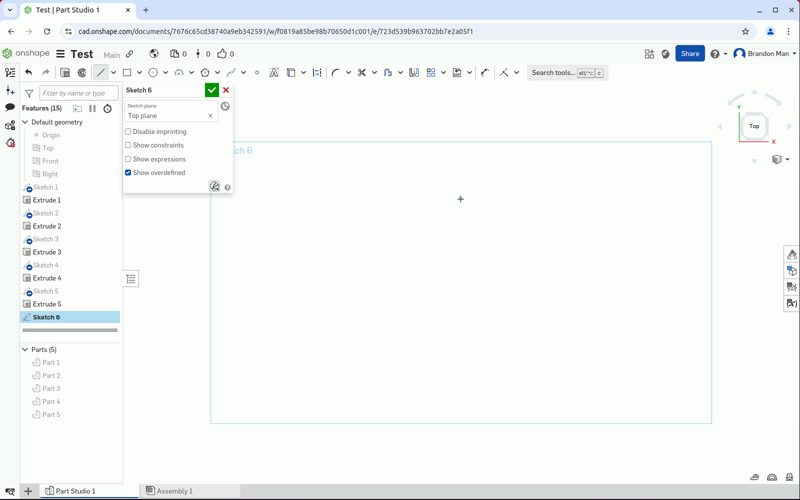
key_down(shift)
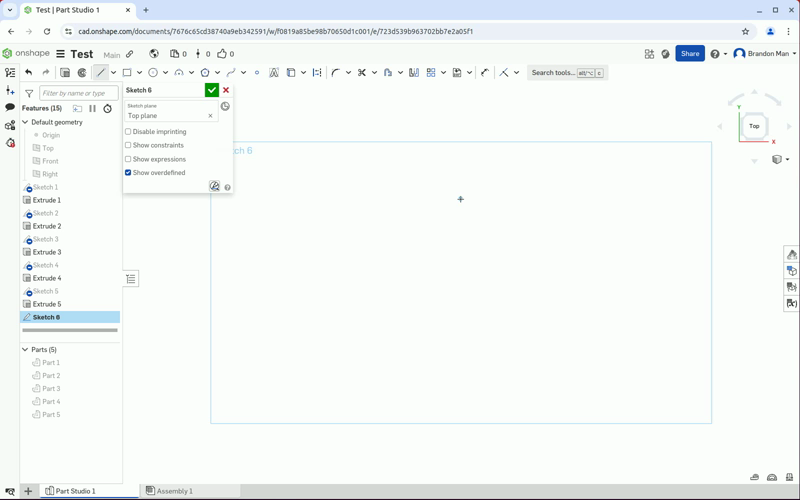
mouse_move(490, 198)
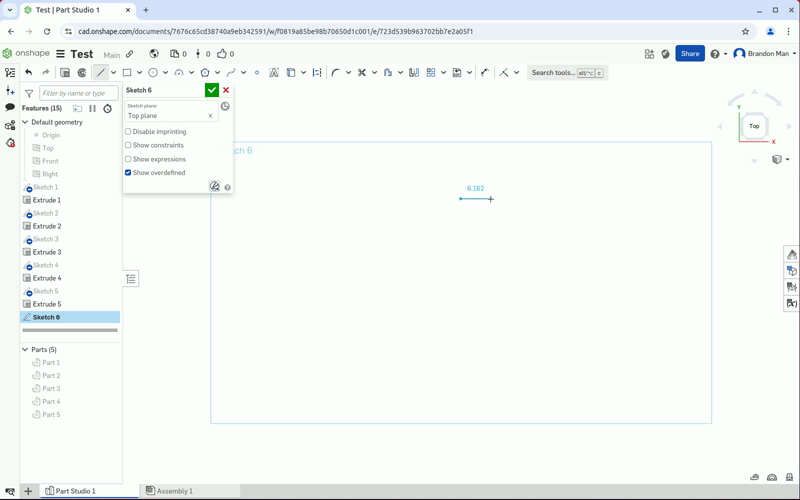
mouse_move(473, 198)
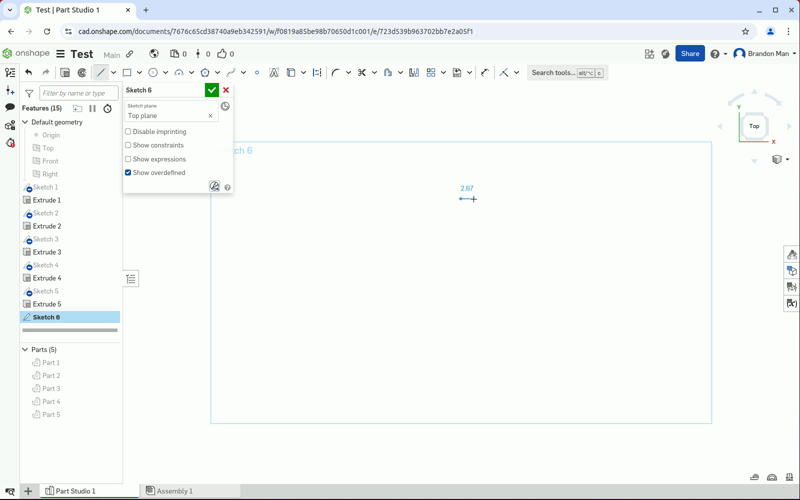
click(473, 198)
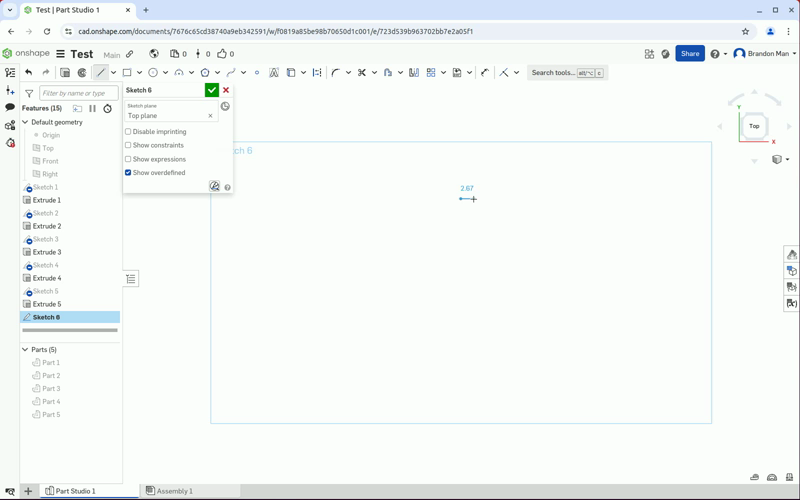
key_up(shift)
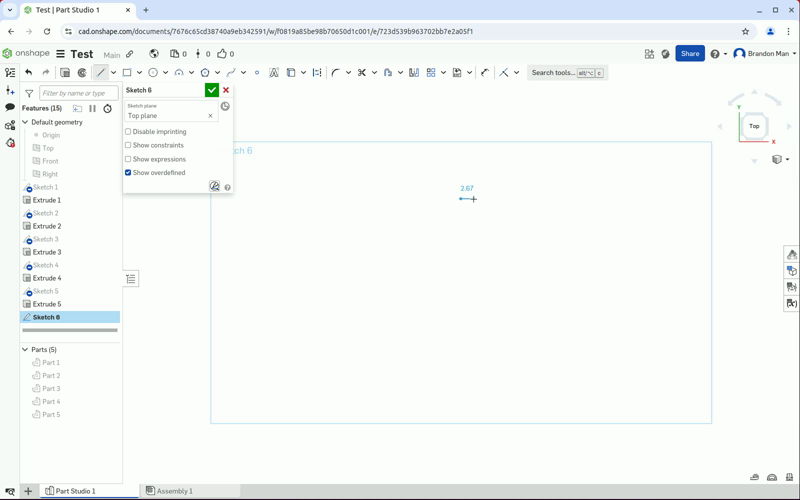
key_down(shift)
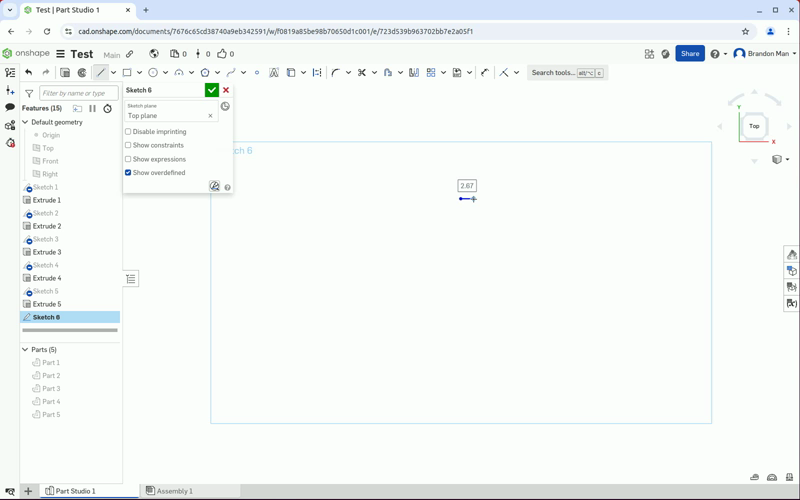
mouse_move(503, 198)
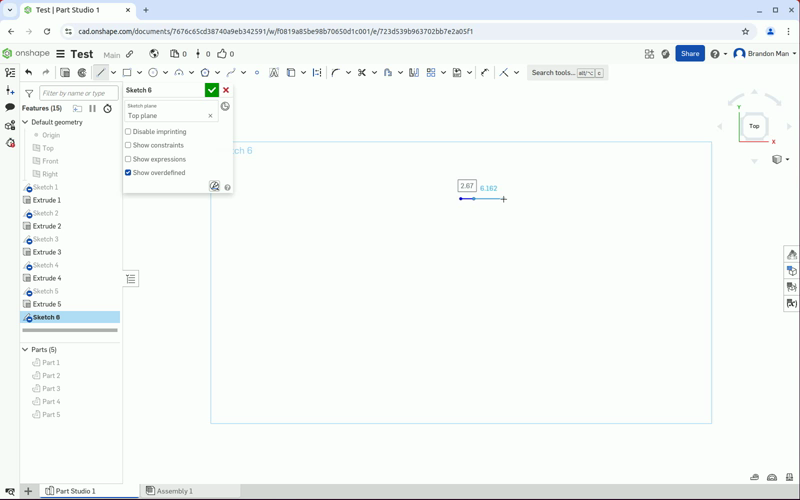
mouse_move(473, 185)
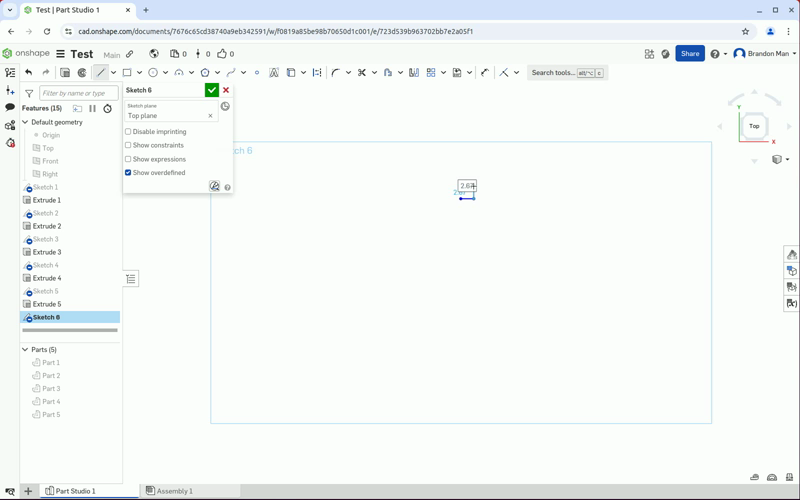
click(473, 185)
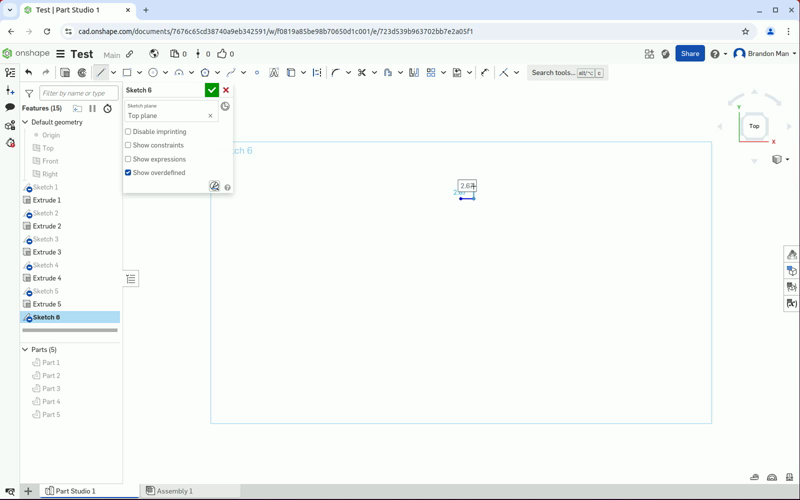
key_up(shift)
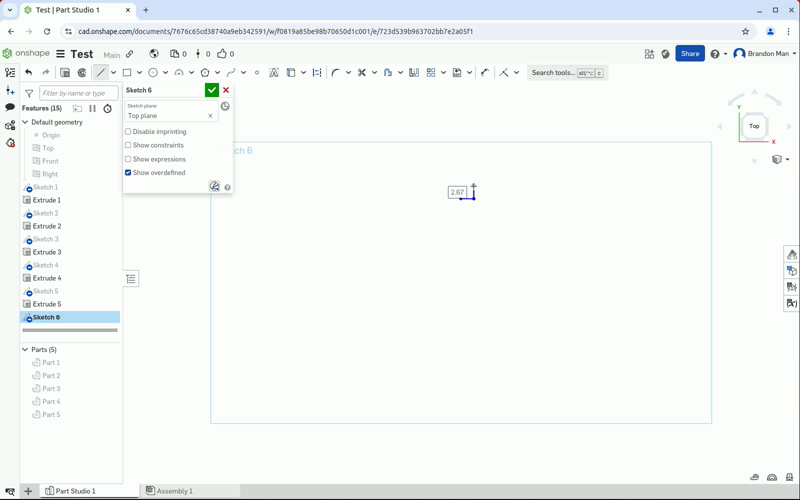
key_down(shift)
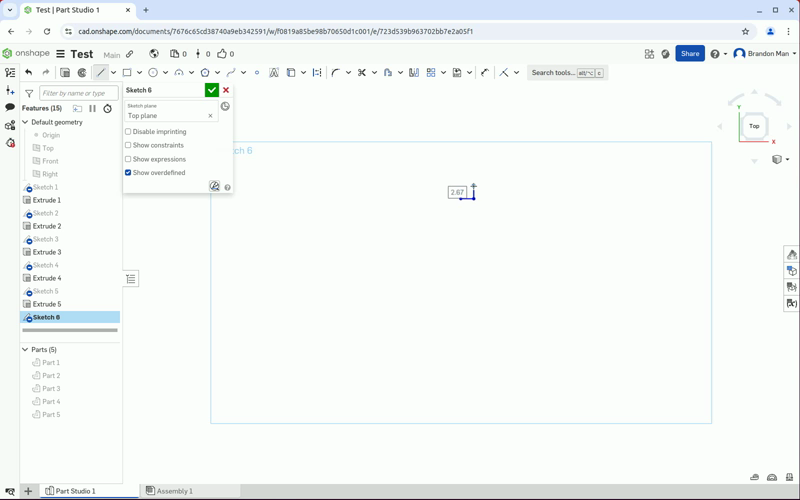
mouse_move(503, 185)
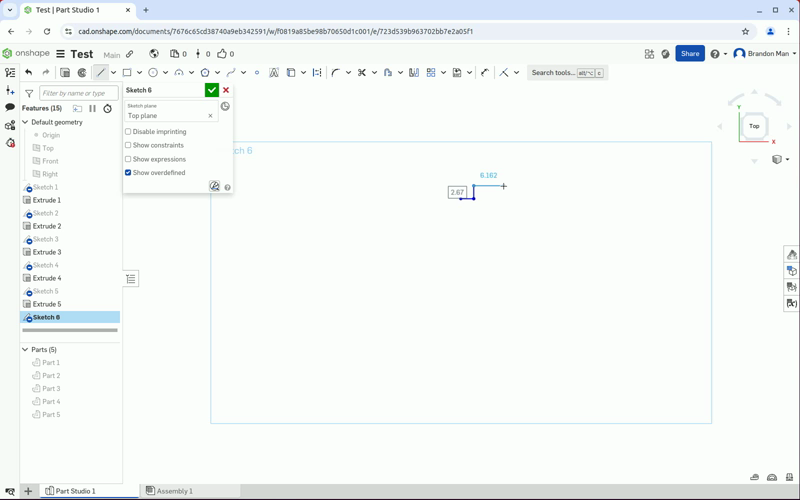
mouse_move(460, 185)
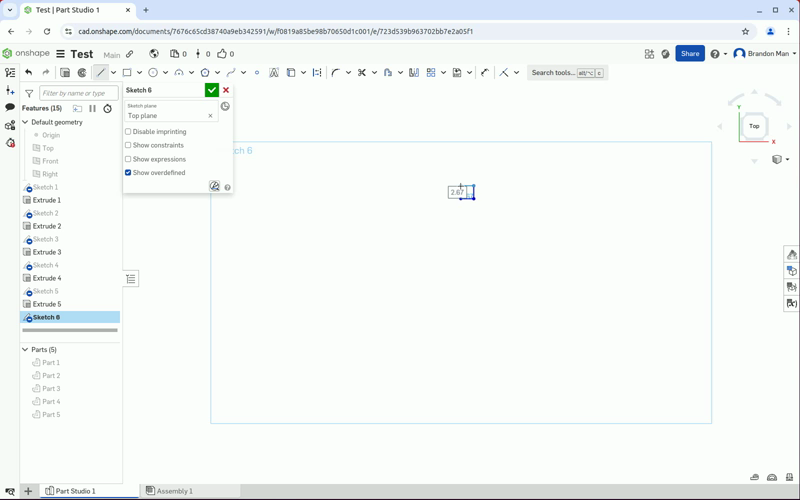
click(460, 185)
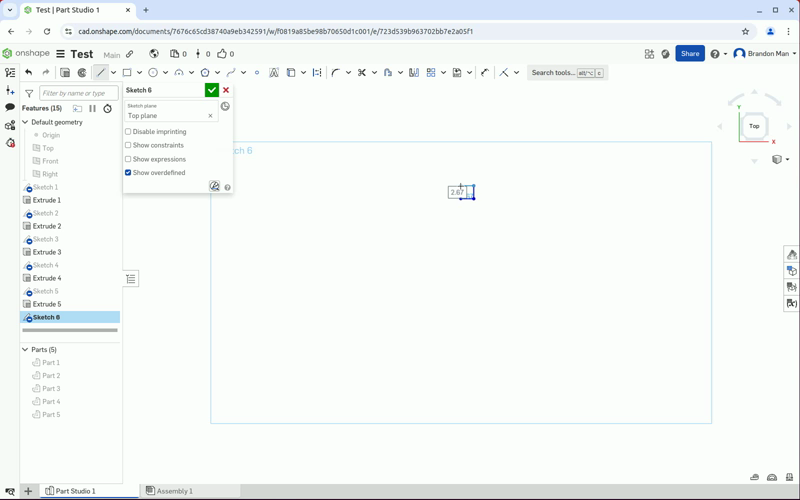
key_up(shift)
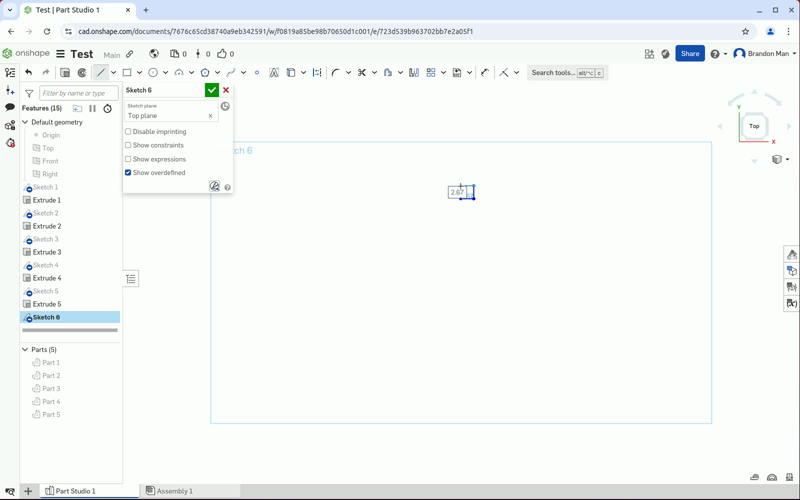
mouse_move(490, 185)
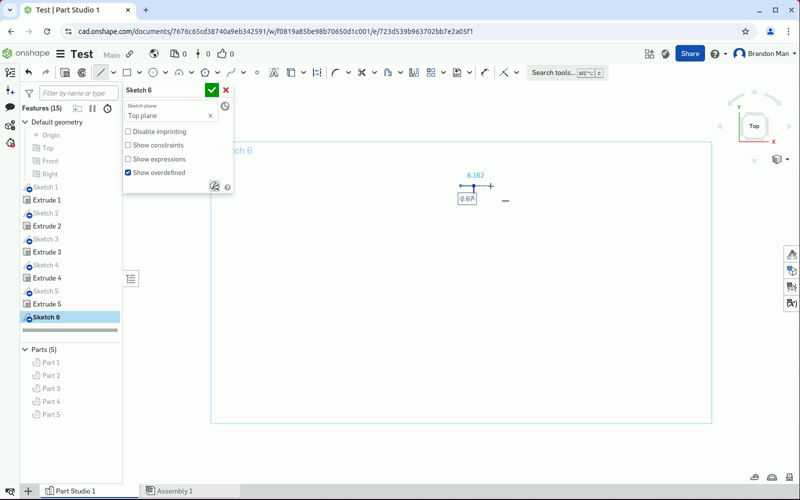
key_down(shift)
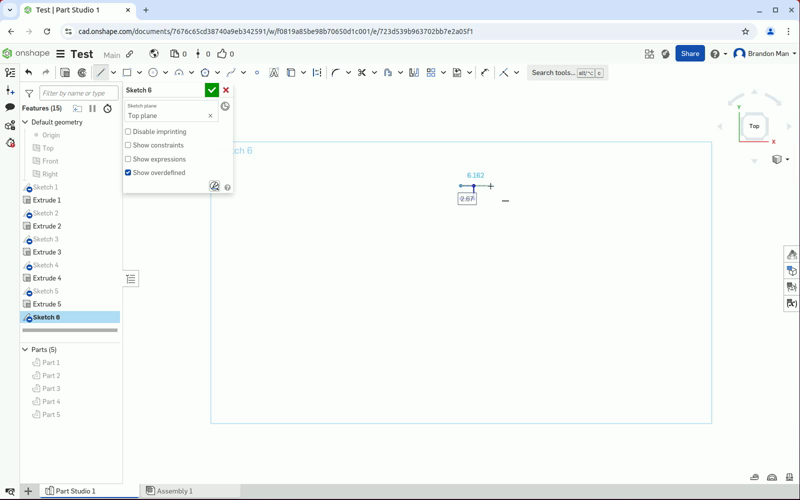
mouse_move(460, 198)
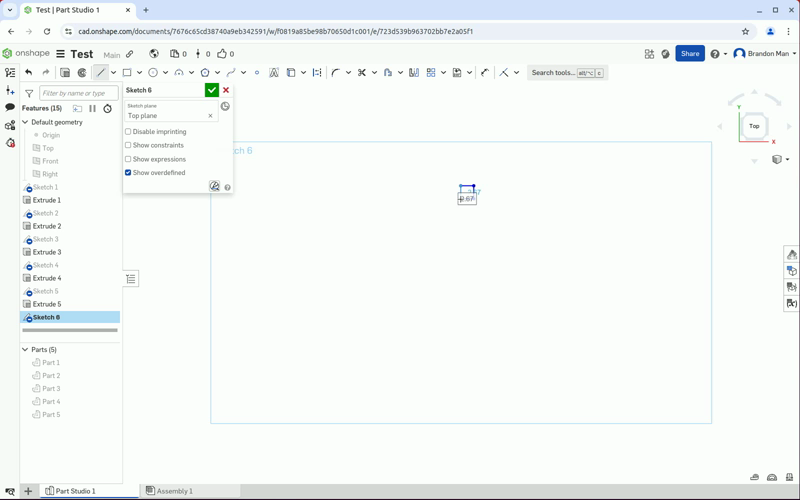
key_up(shift)
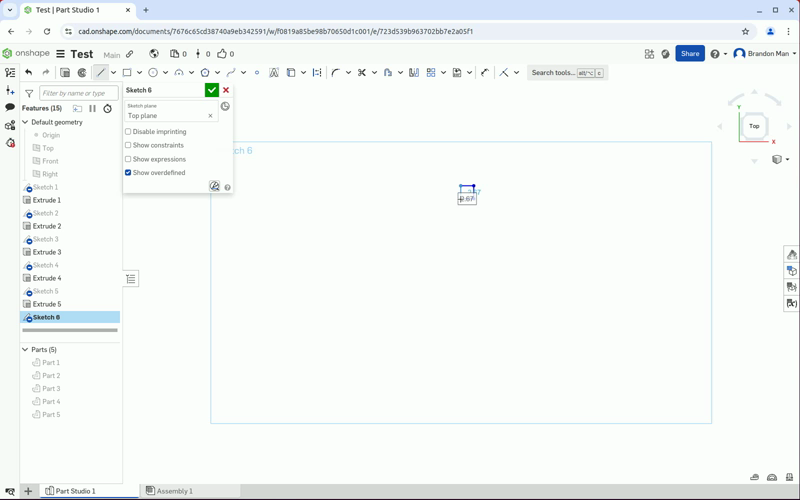
click(460, 198)
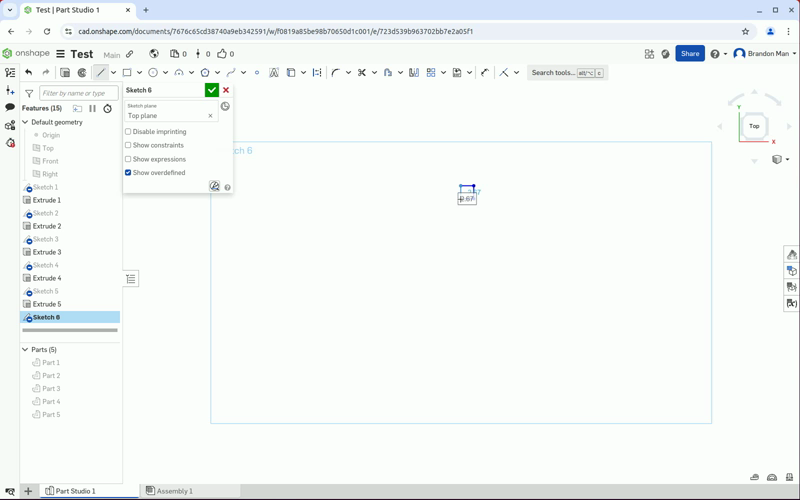
key(esc)
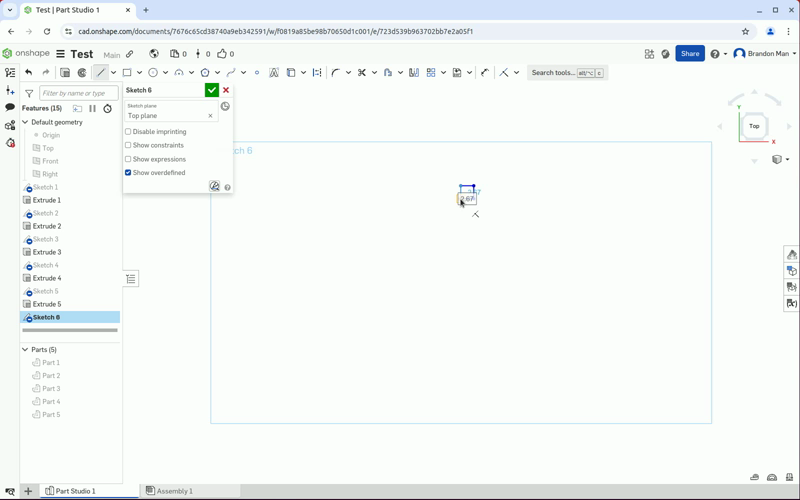
mouse_move(463, 194)
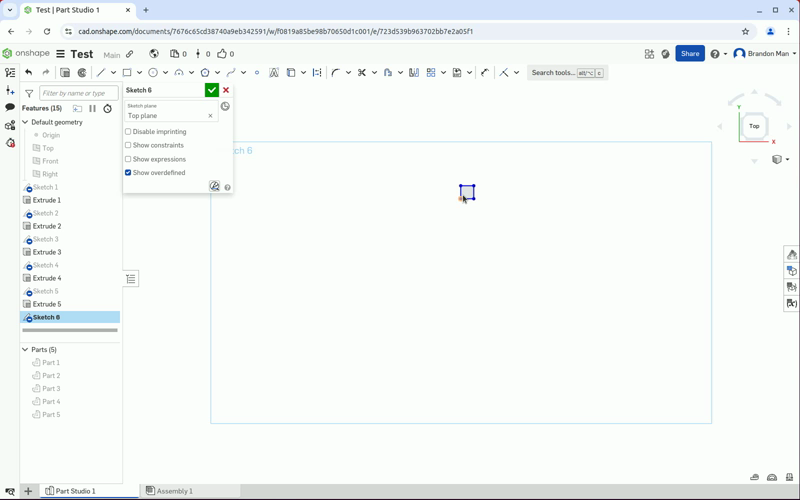
scroll(6)
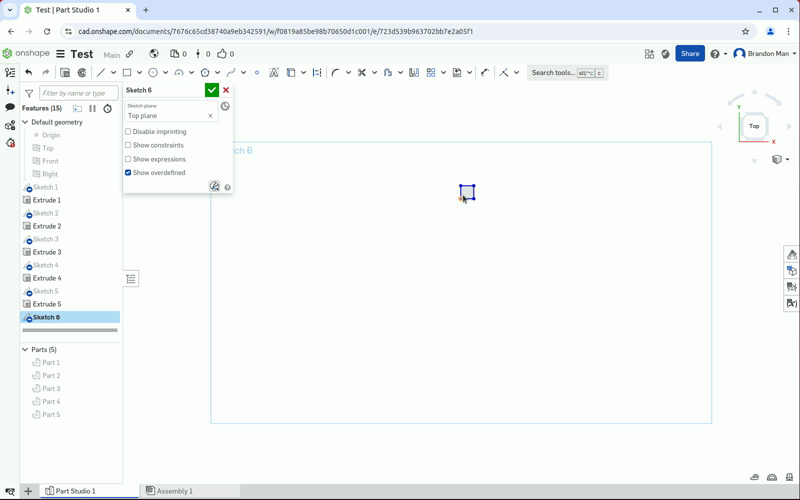
scroll(6)
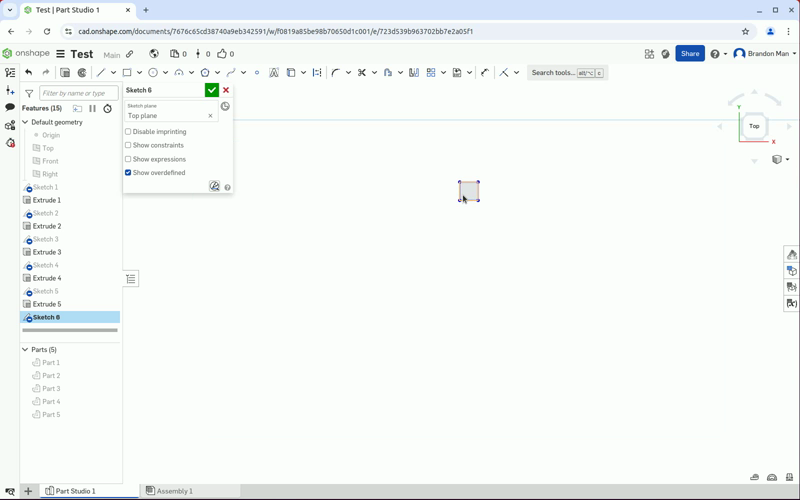
scroll(6)
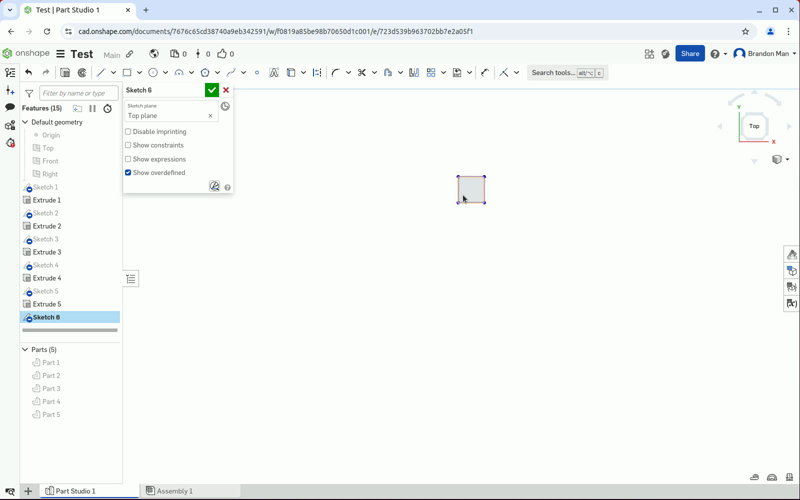
scroll(6)
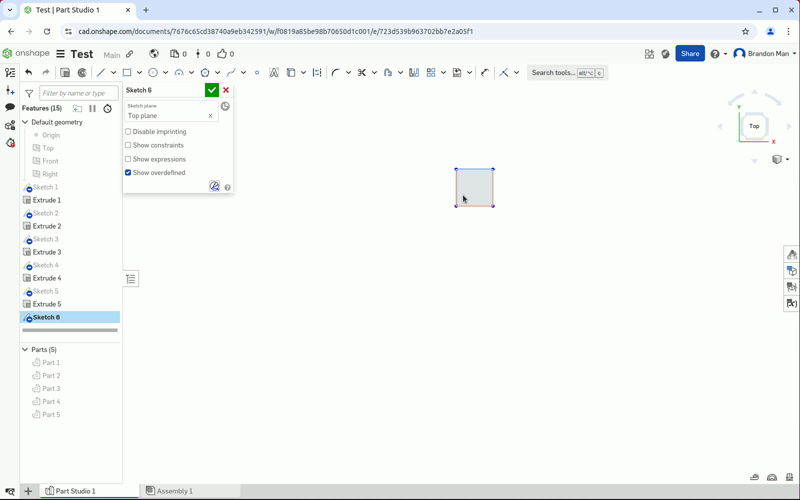
scroll(6)
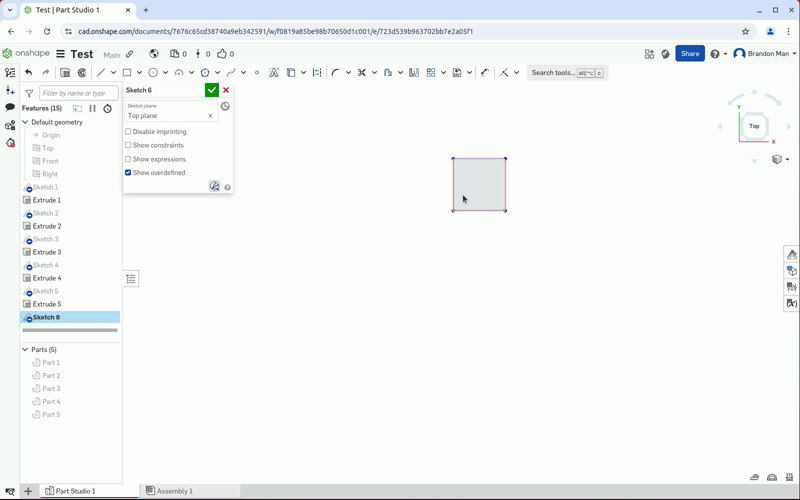
scroll(6)
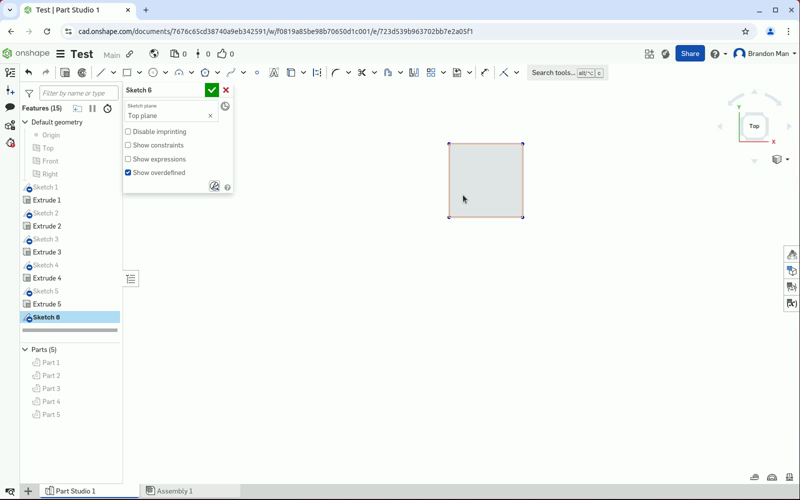
scroll(6)
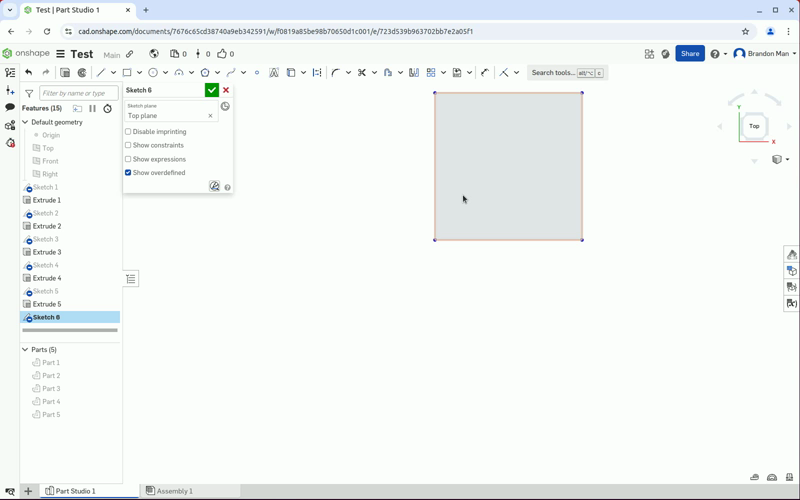
click(463, 194)
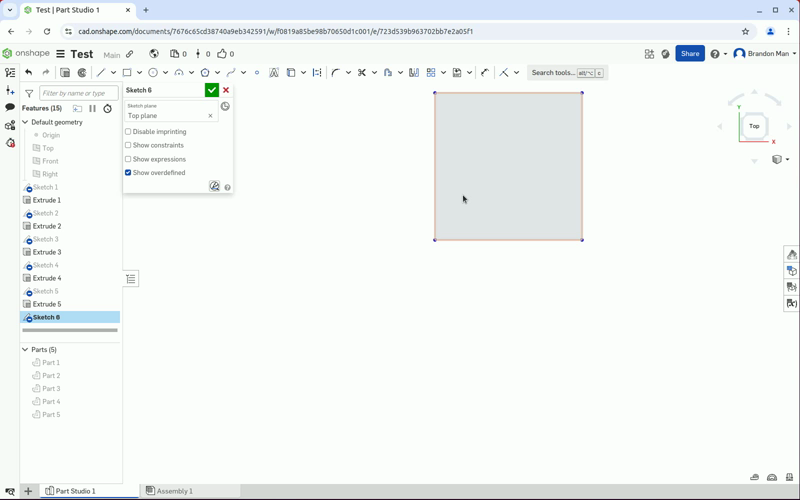
scroll(-6)
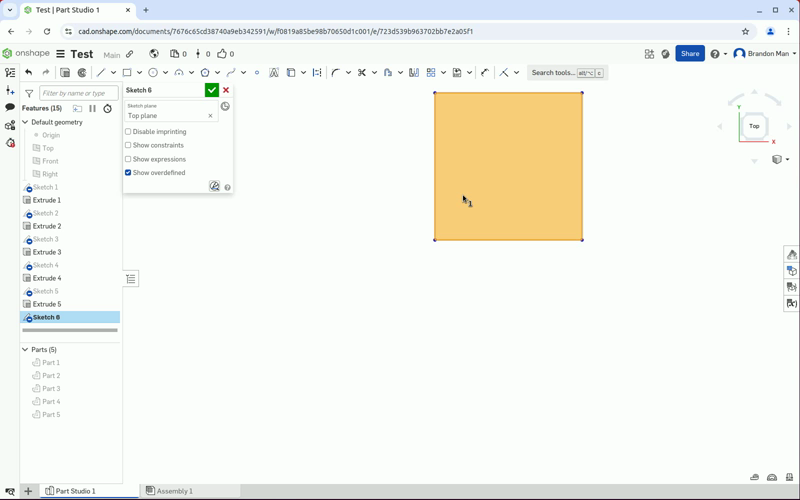
scroll(-6)
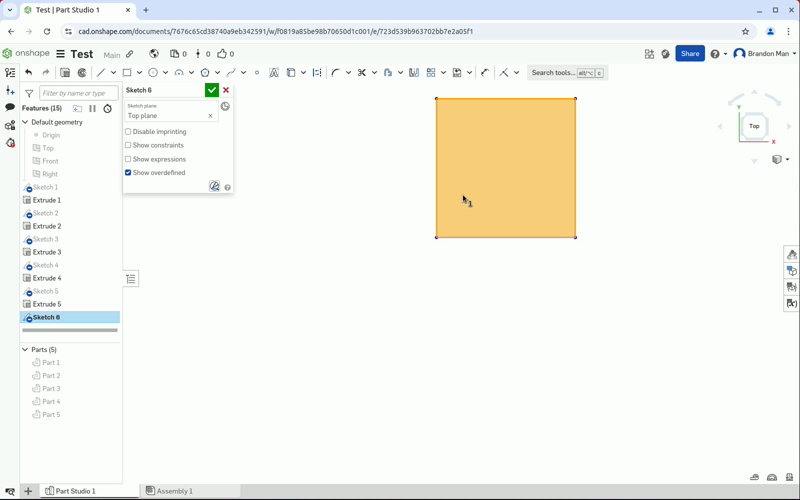
scroll(-6)
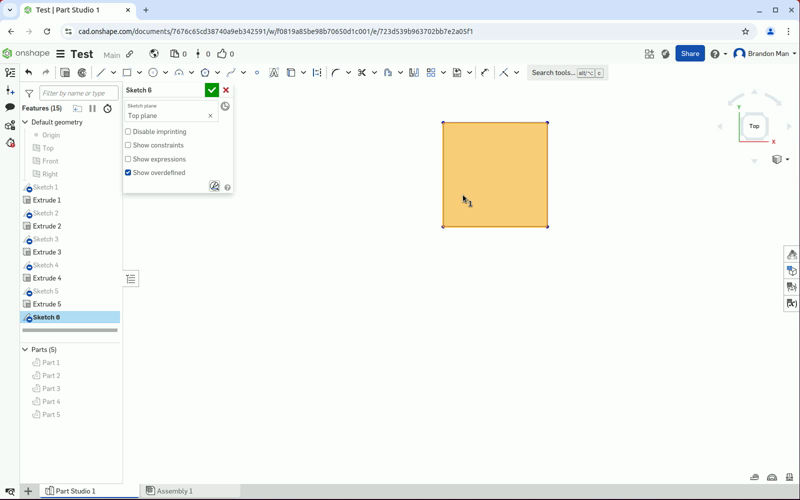
scroll(-6)
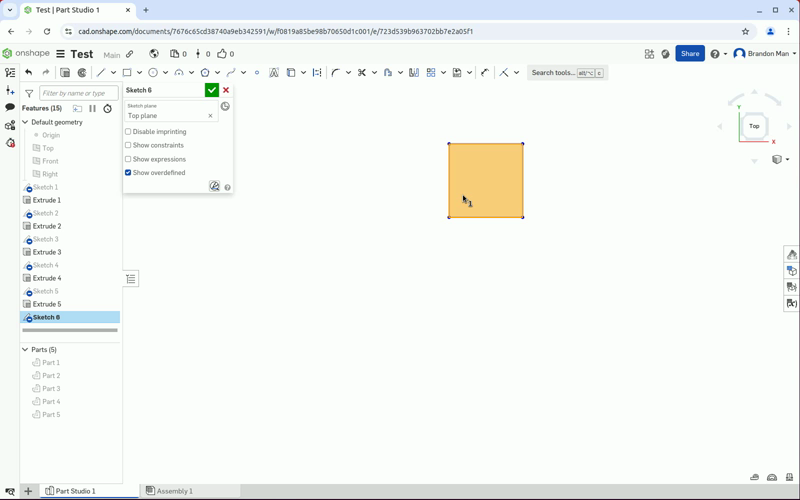
scroll(-6)
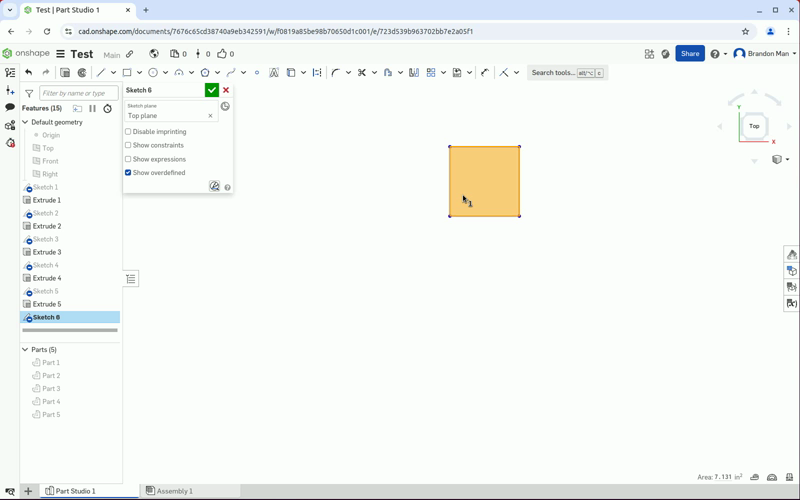
scroll(-6)
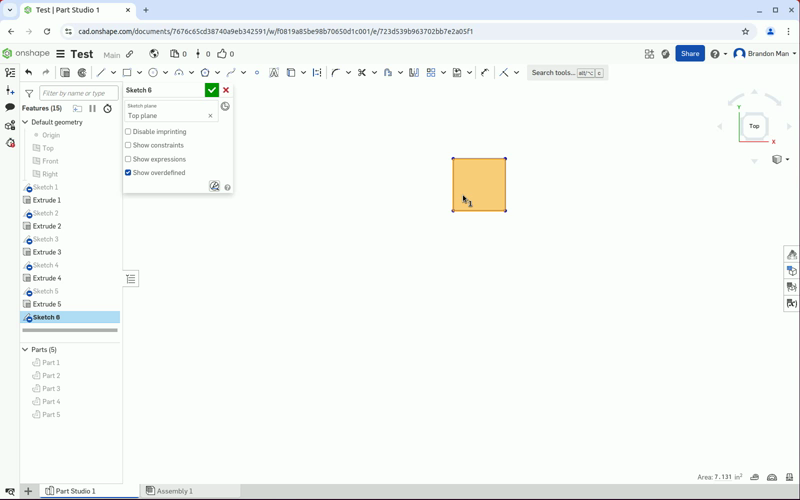
scroll(-6)
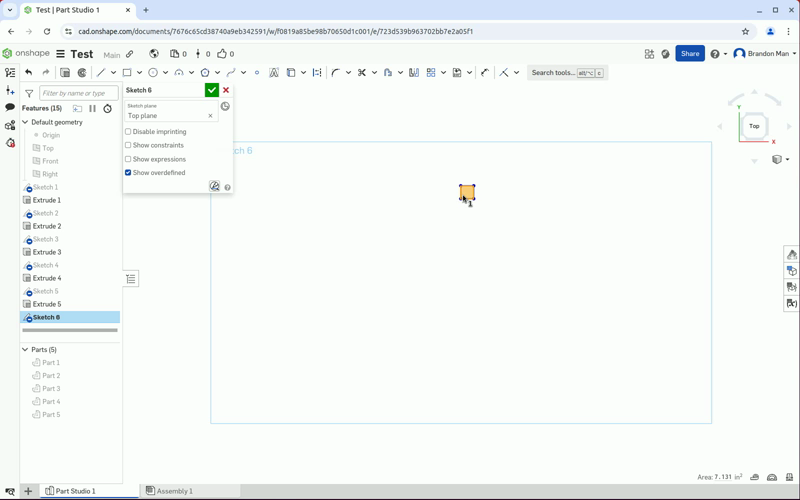
mouse_move(73, 352)
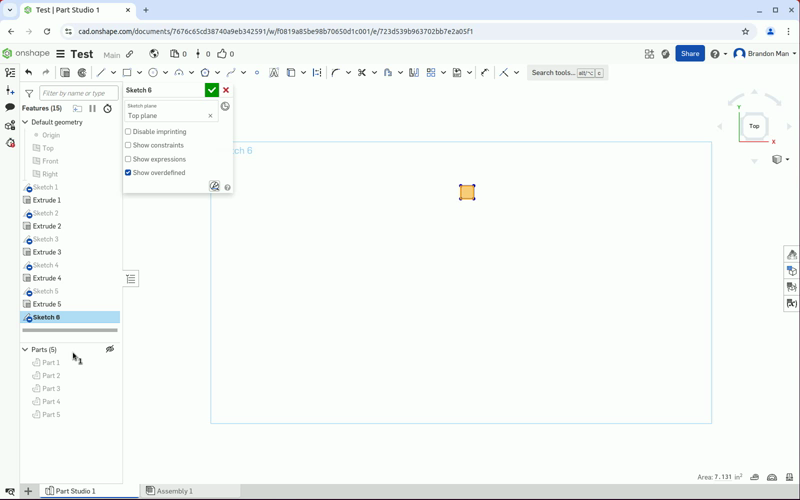
key(shift+y)
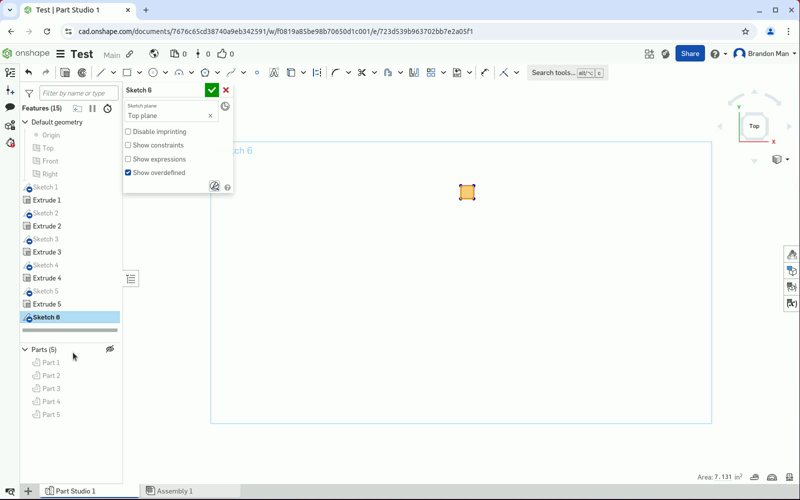
key(shift+e)
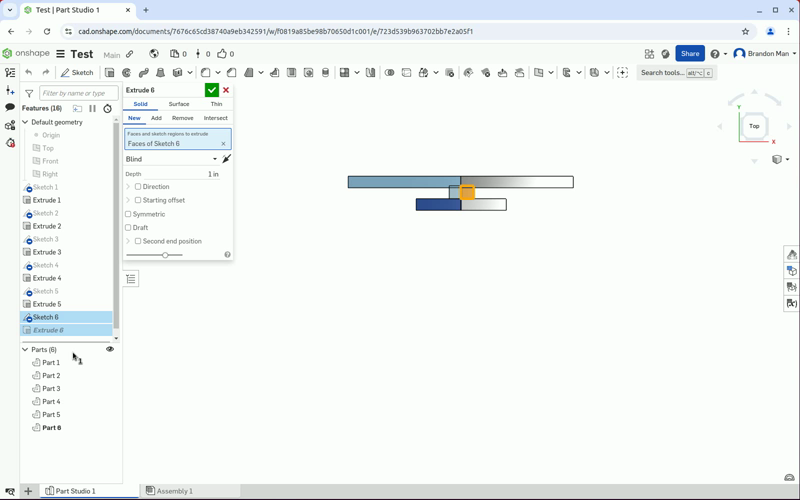
mouse_move(143, 106)
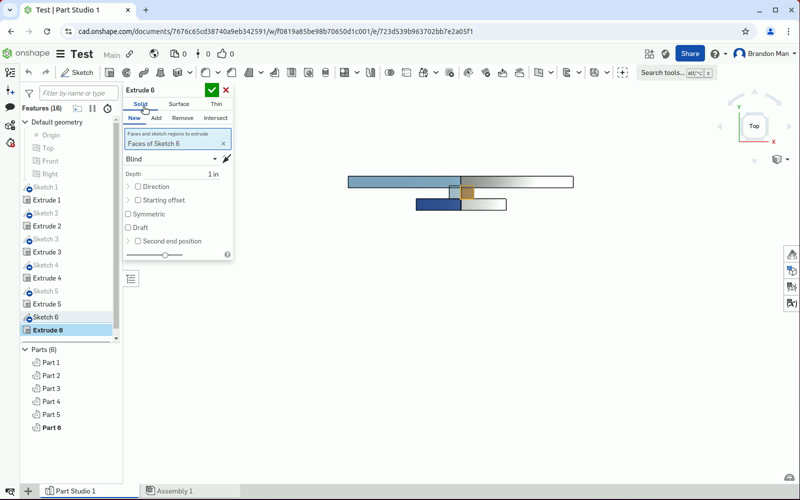
click(143, 106)
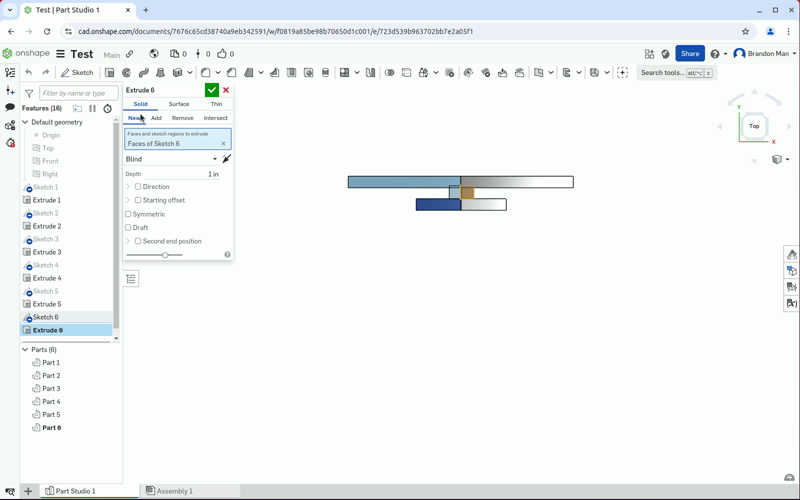
mouse_move(137, 120)
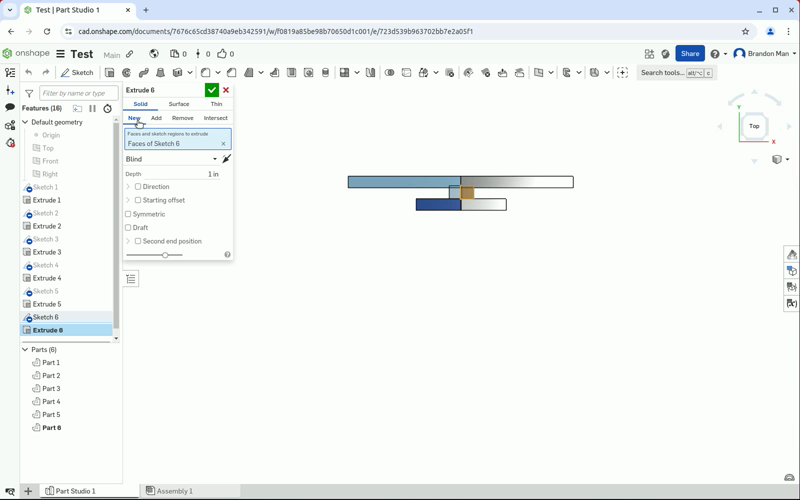
click(137, 120)
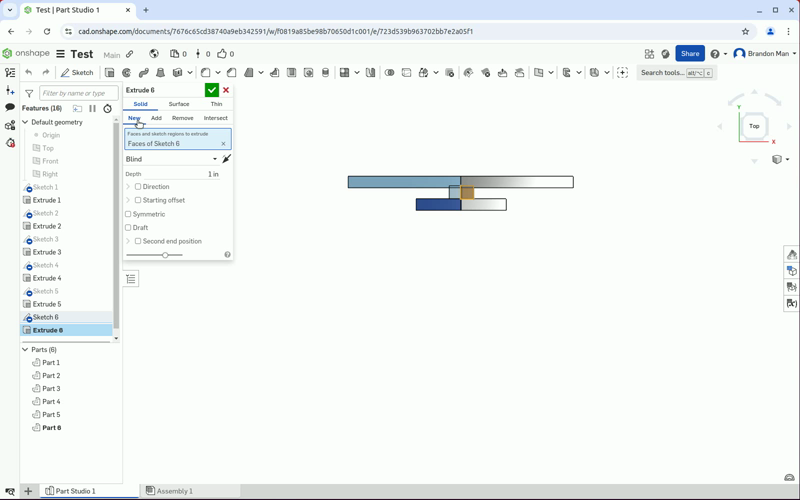
key(tab, 4)
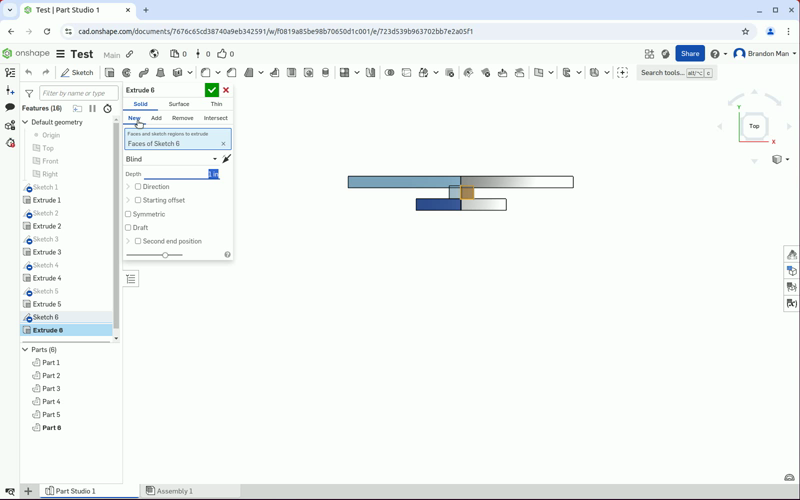
text(6.981)
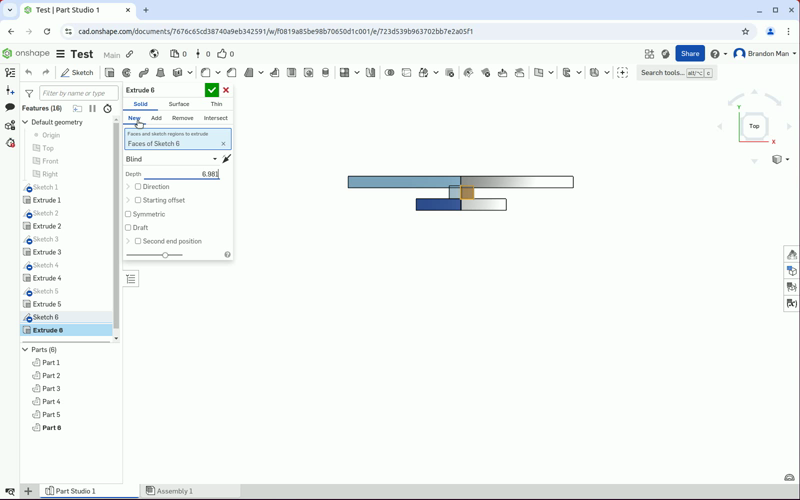
key(enter)
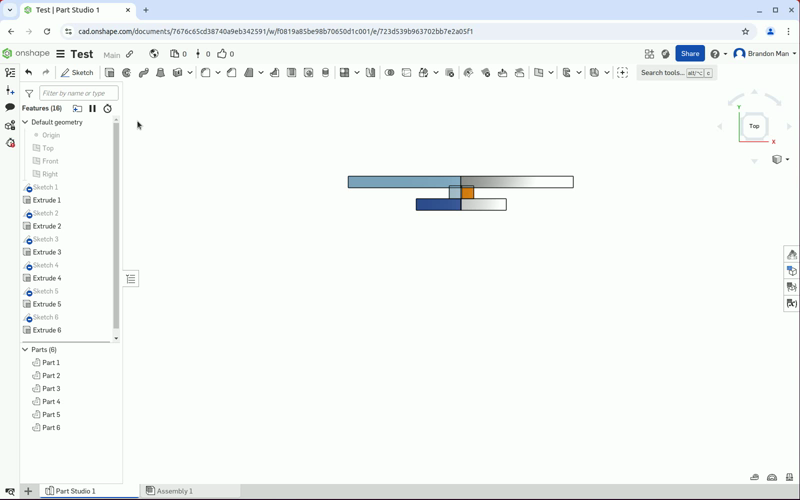
key(shift+h)
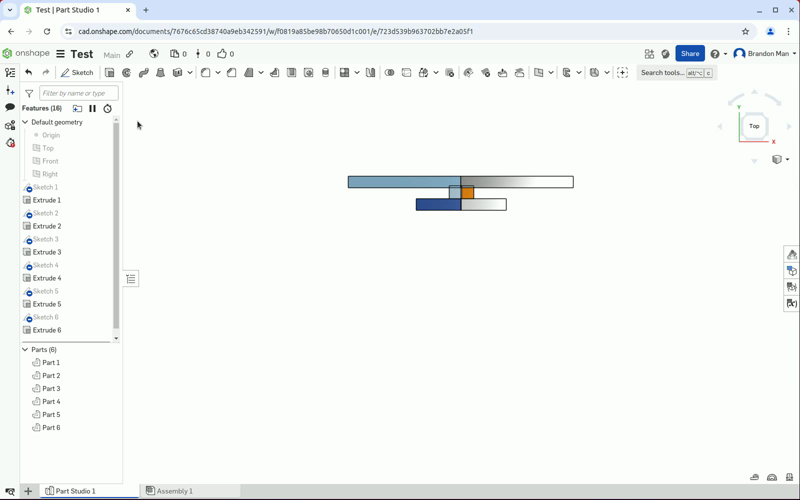
key(shift+h)
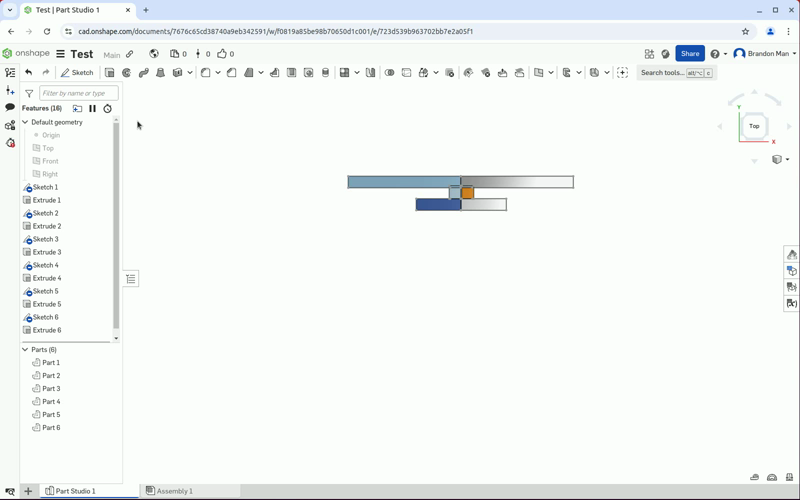
key(shift+7)
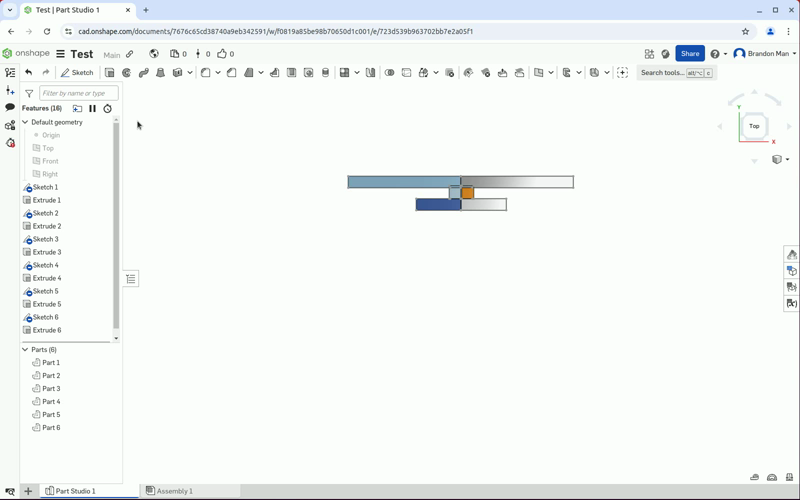
key(up, 3)
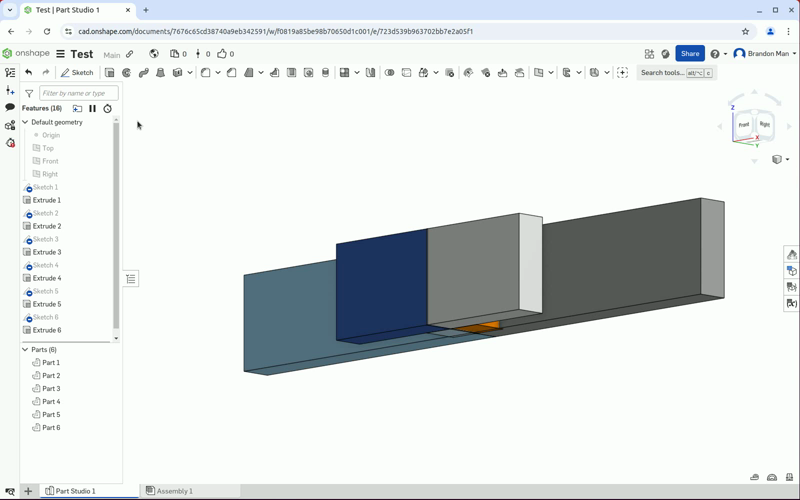
key(left, 3)
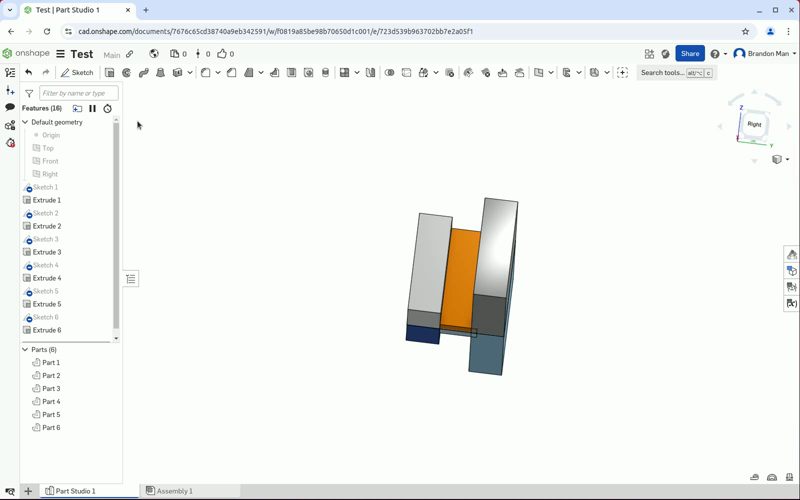
key(right, 3)
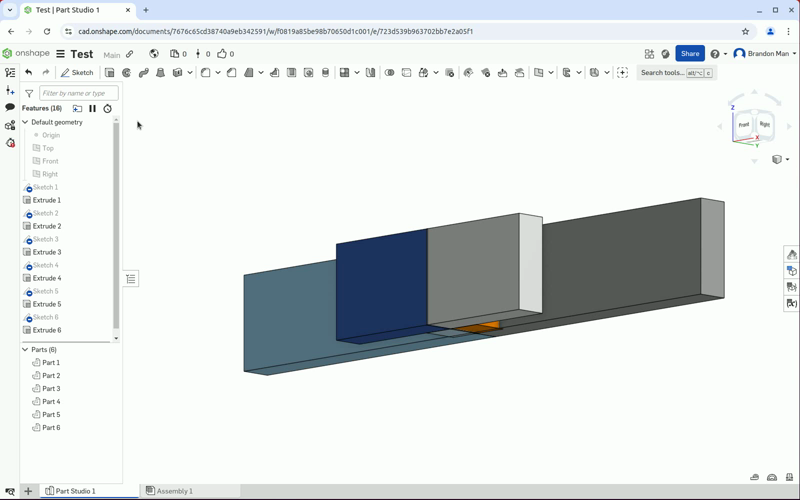
key(down, 3)
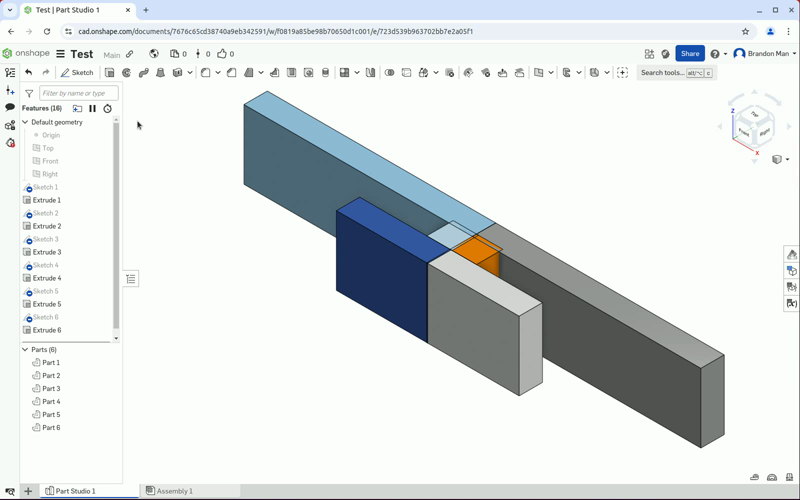
mouse_move(69, 189)
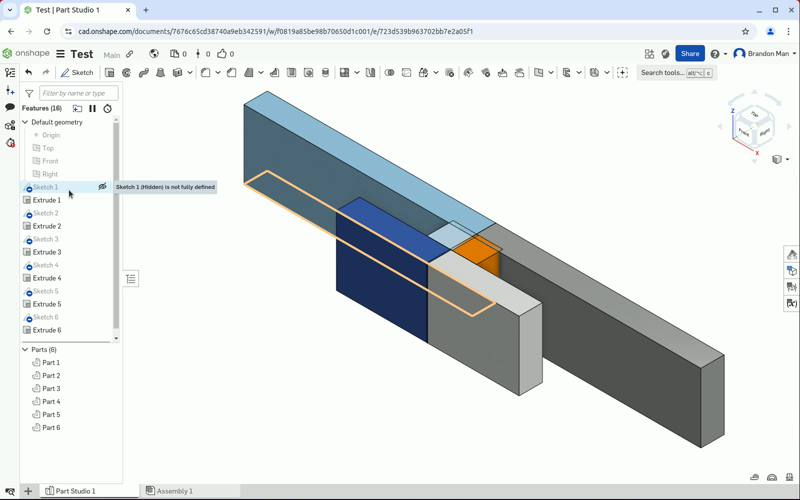
click(69, 189)